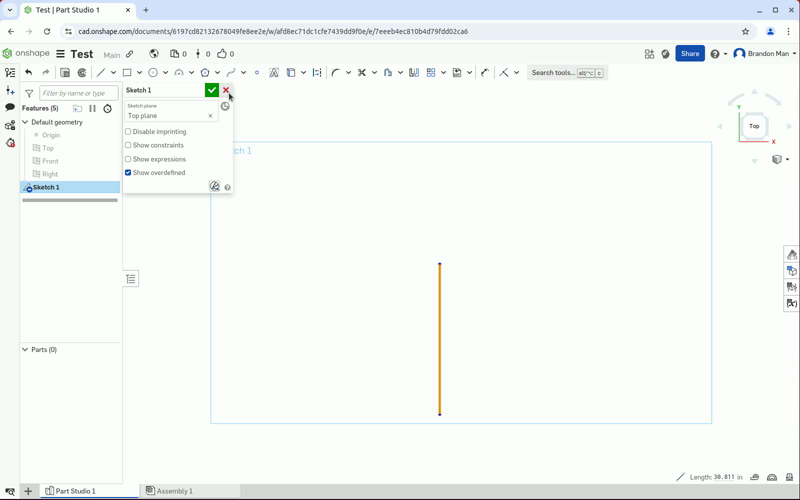
key(shift+h)
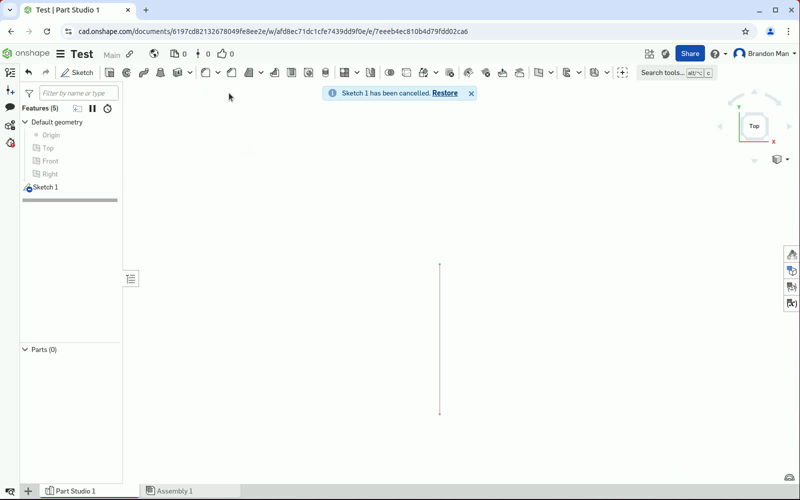
key(shift+s)
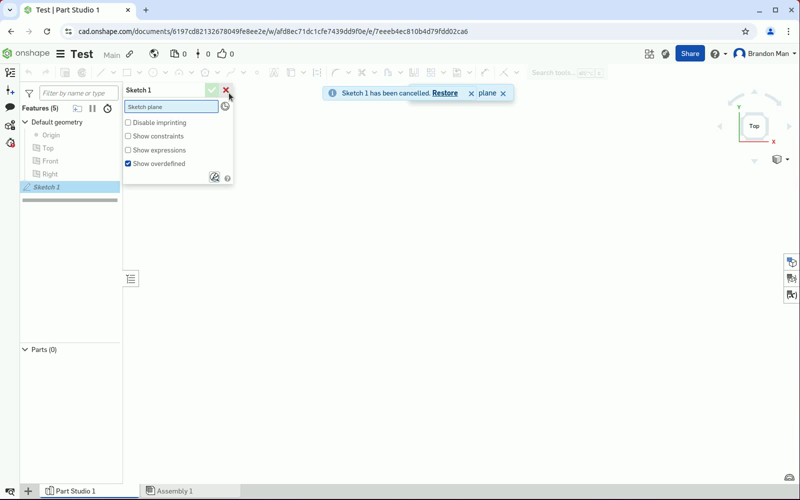
mouse_move(73, 150)
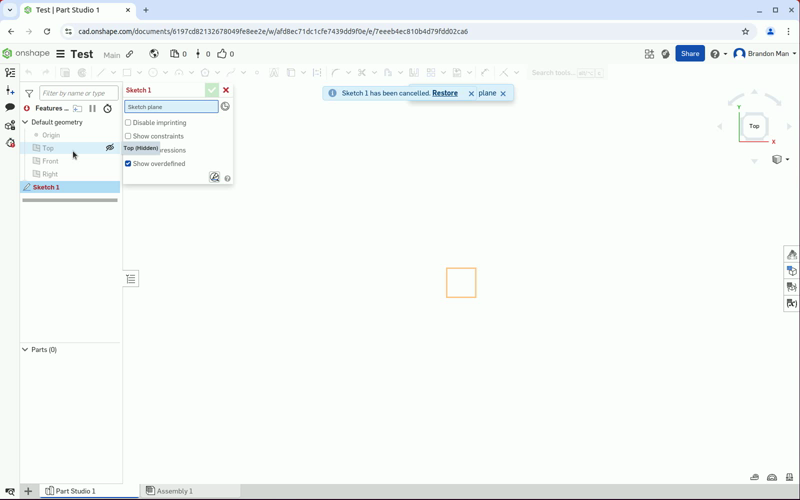
click(73, 150)
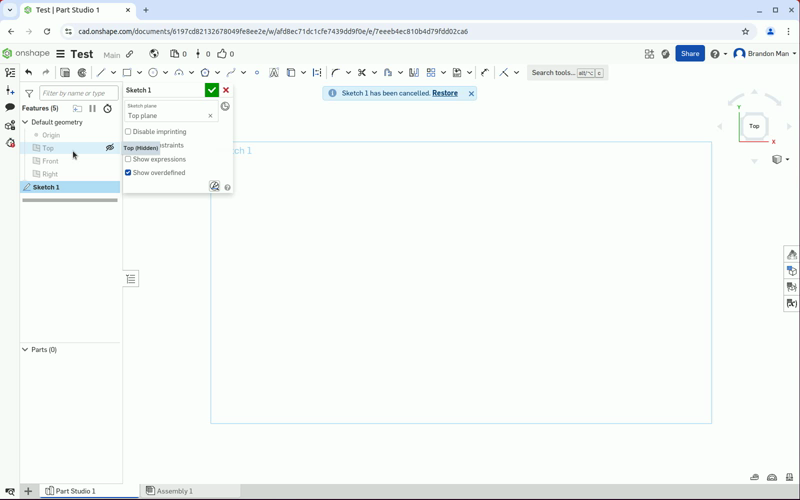
mouse_move(73, 352)
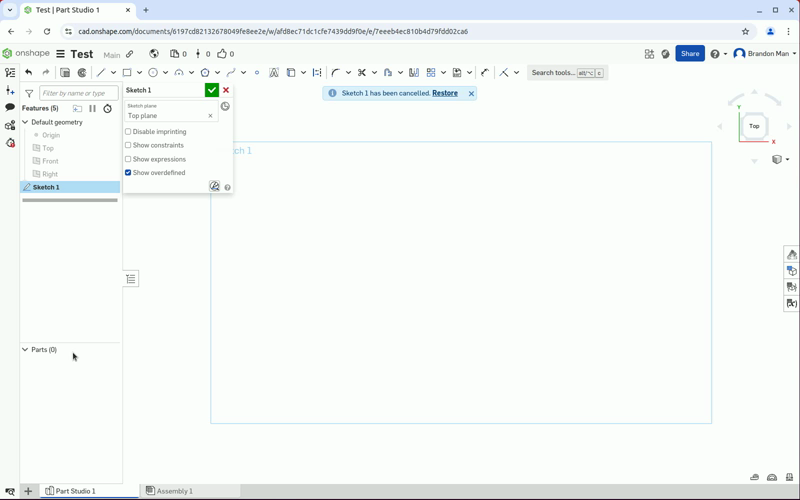
key(y)
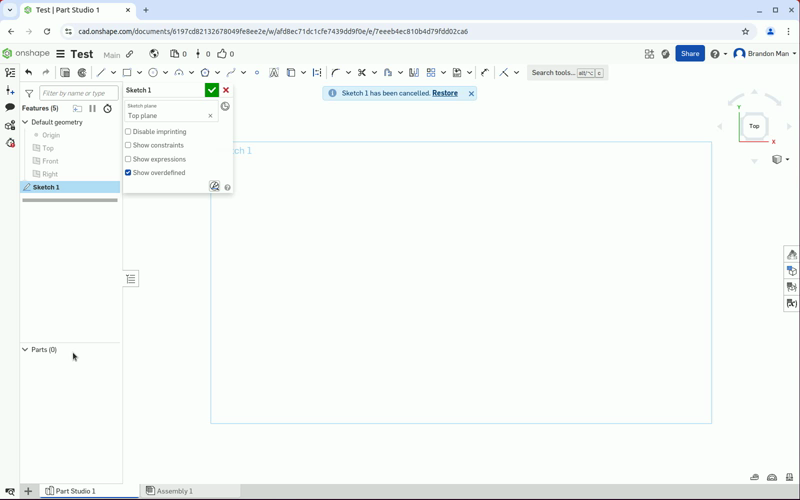
key(l)
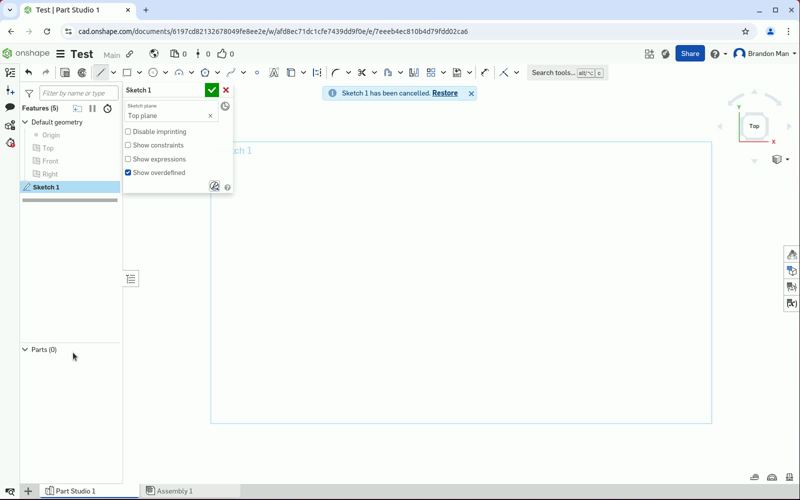
key_down(shift)
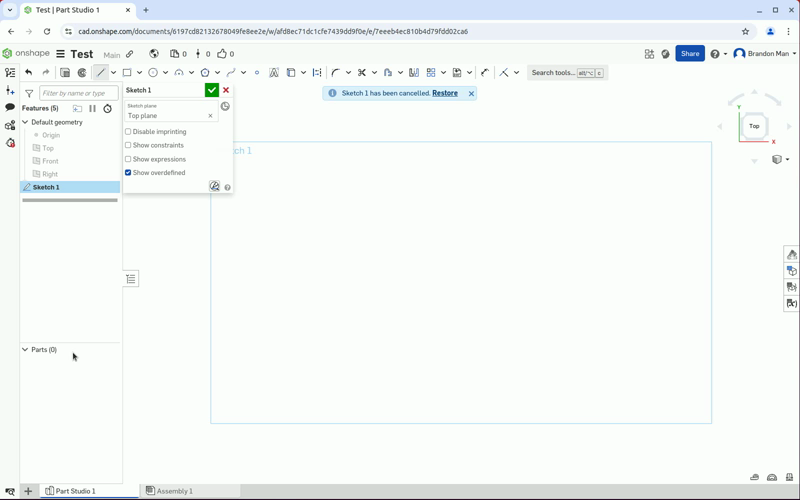
mouse_move(397, 312)
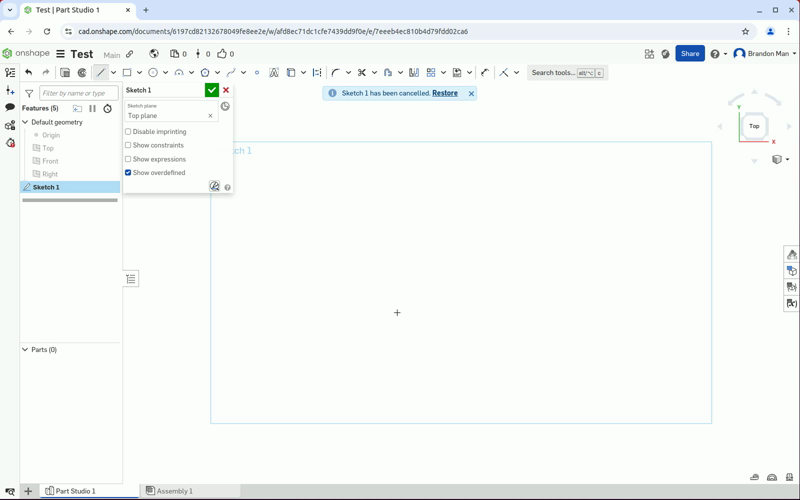
click(397, 312)
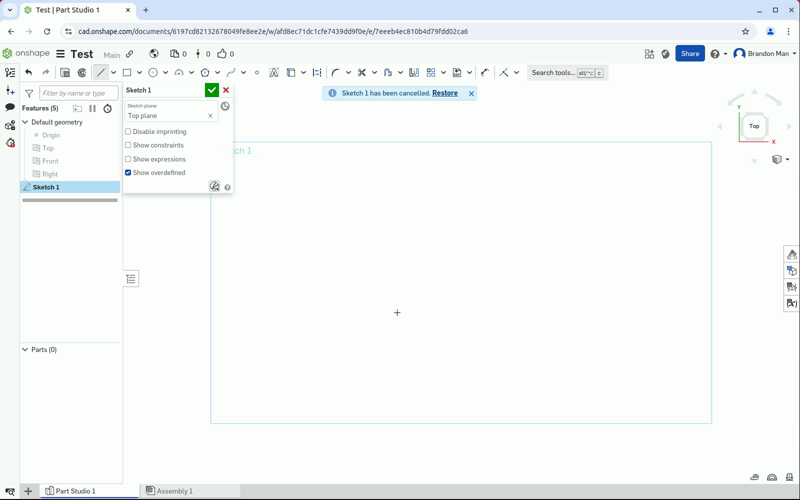
key_up(shift)
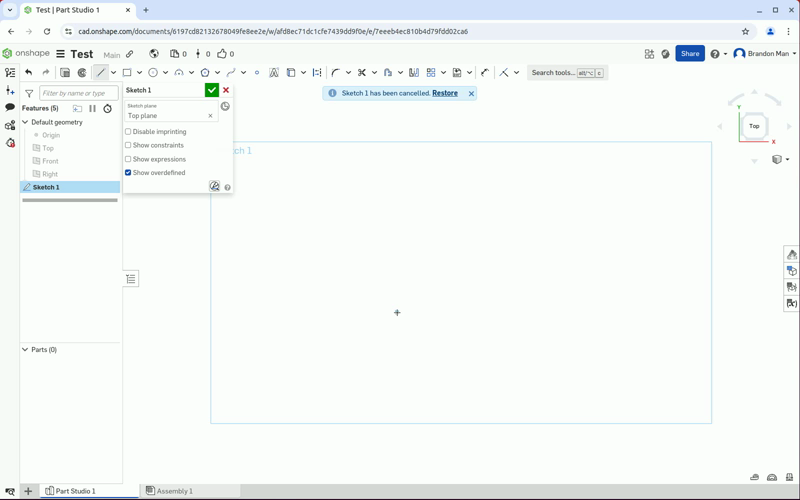
key_down(shift)
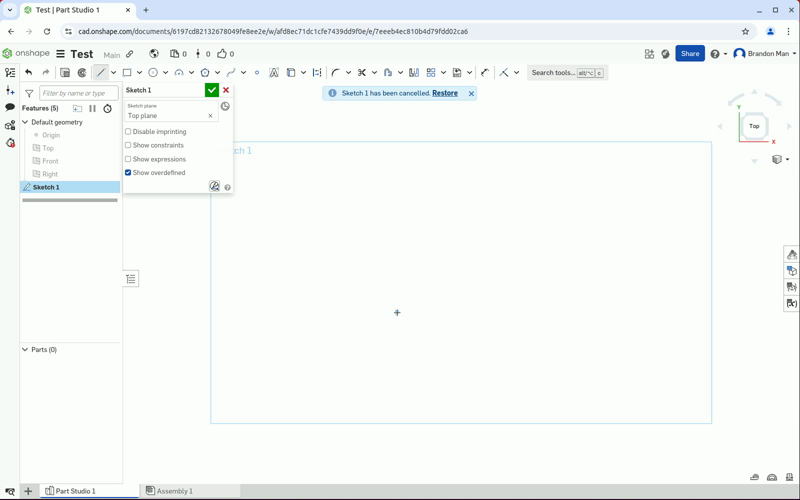
mouse_move(427, 312)
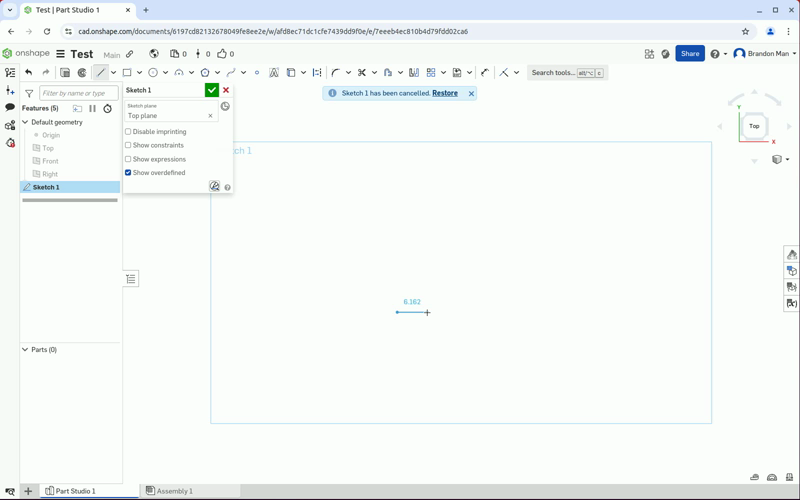
mouse_move(429, 312)
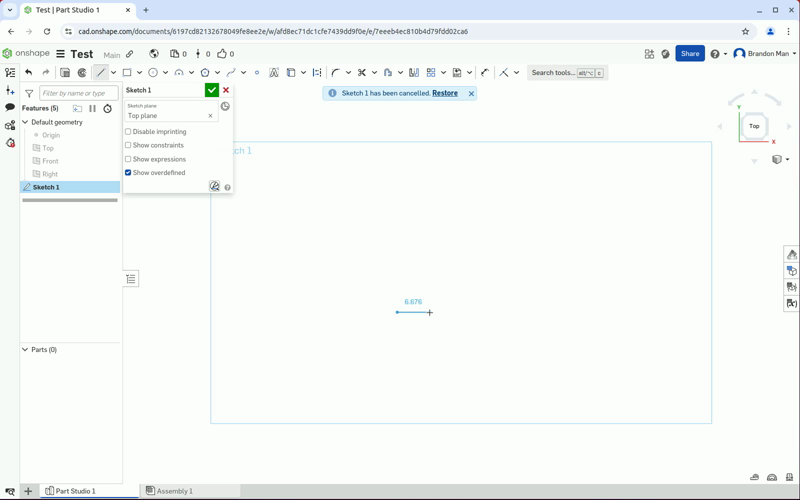
click(429, 312)
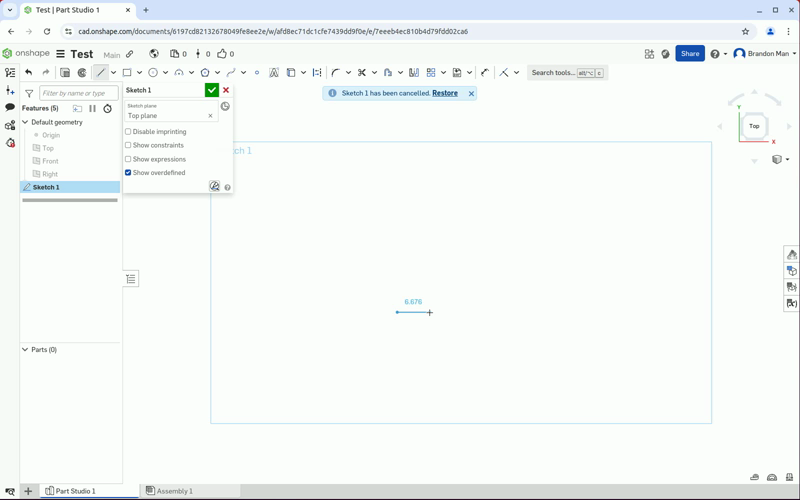
key_up(shift)
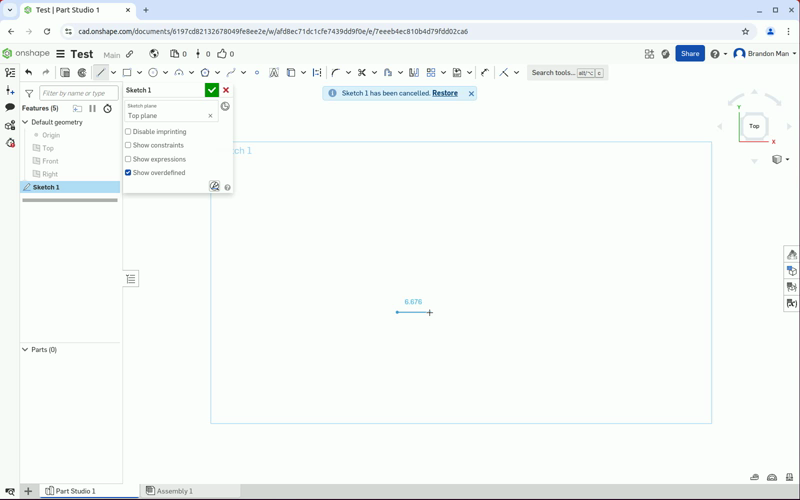
key_down(shift)
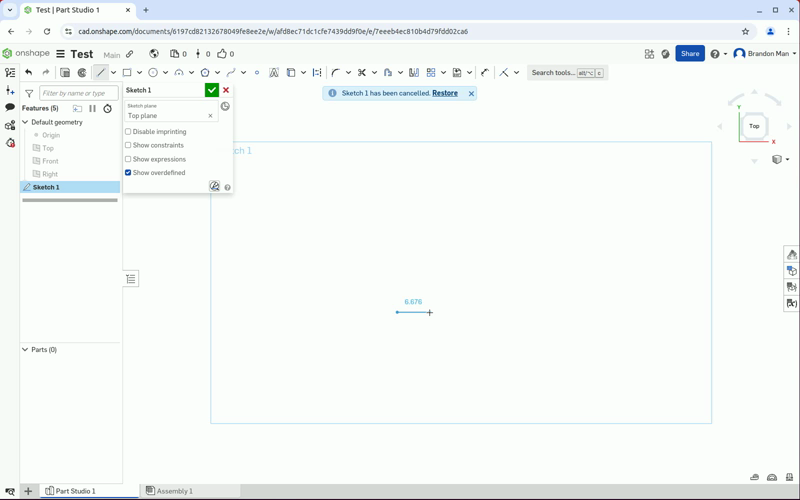
mouse_move(429, 248)
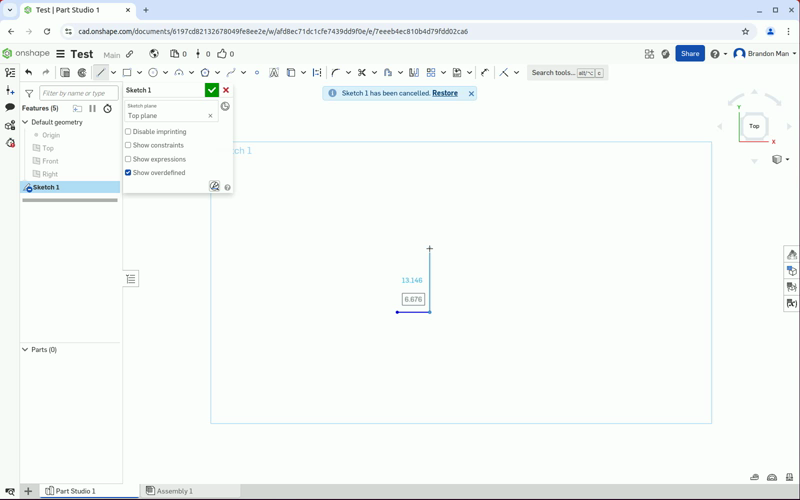
click(429, 248)
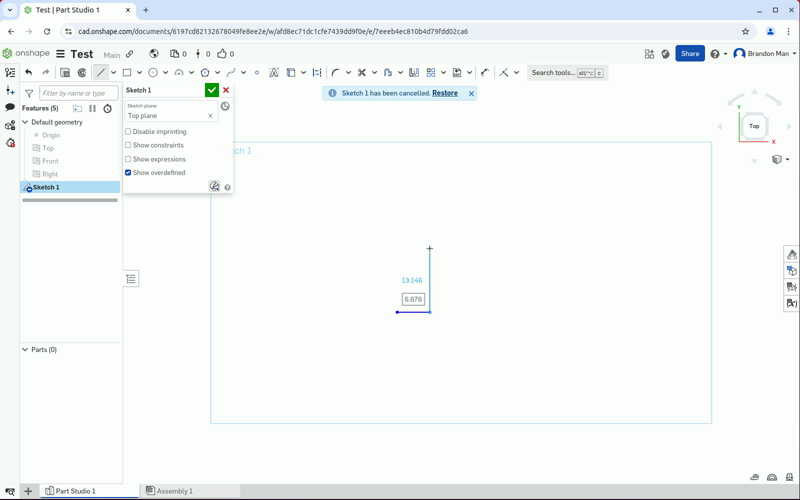
key_up(shift)
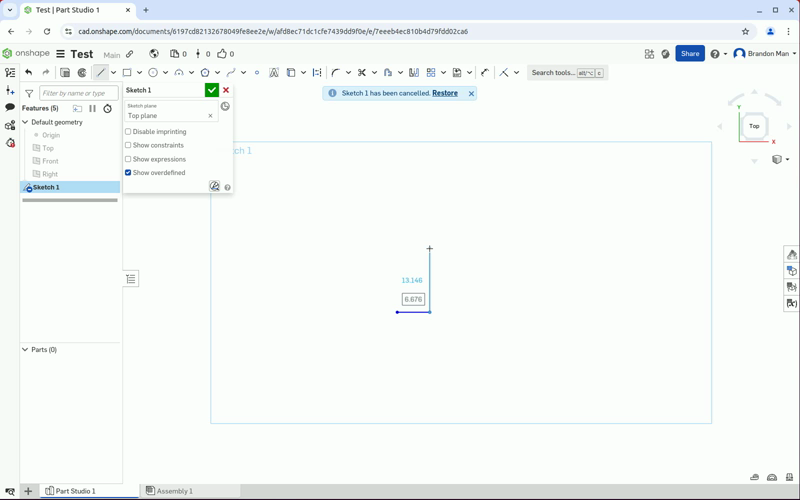
key_down(shift)
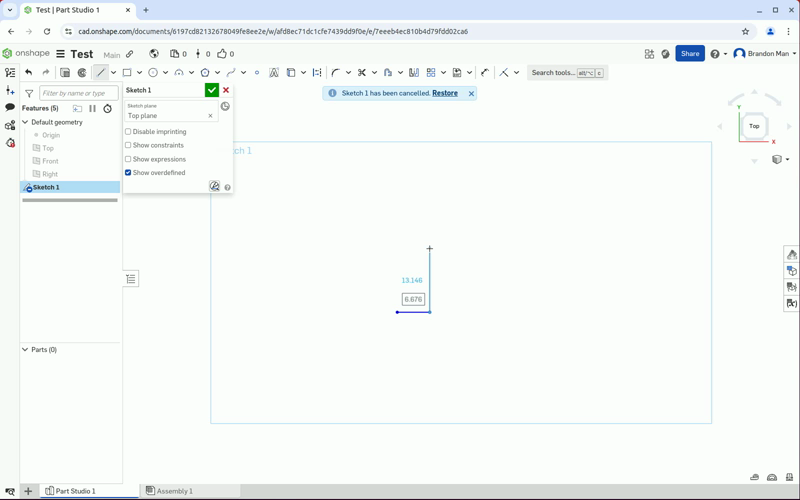
mouse_move(459, 248)
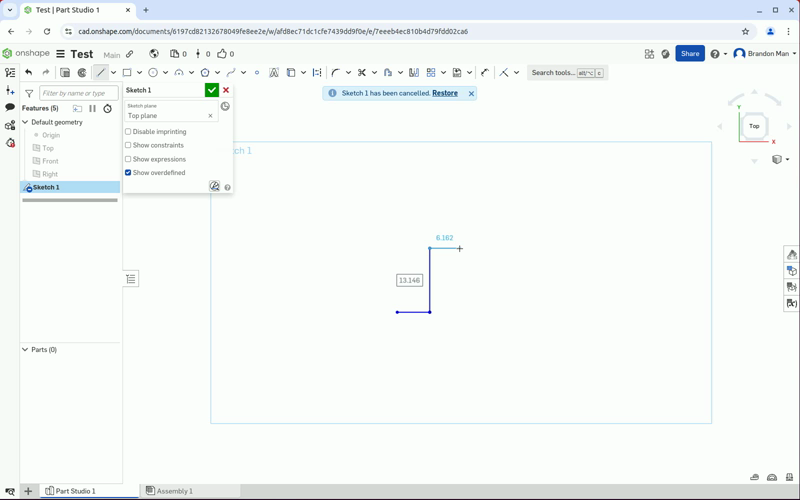
mouse_move(397, 248)
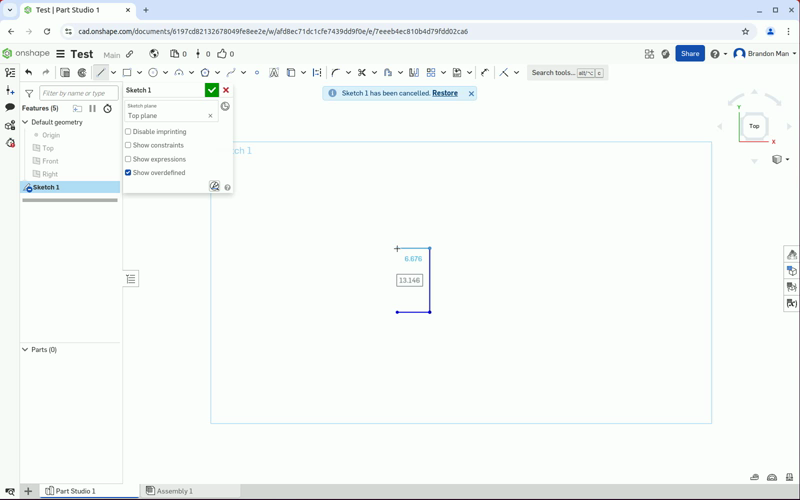
click(397, 248)
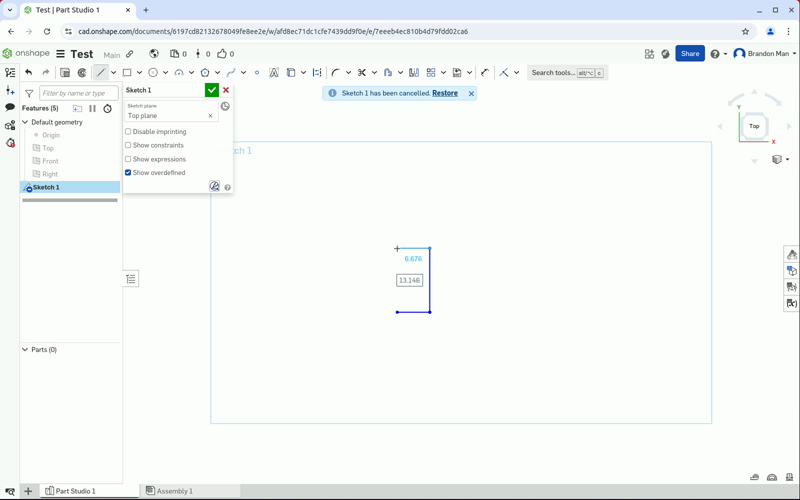
key_up(shift)
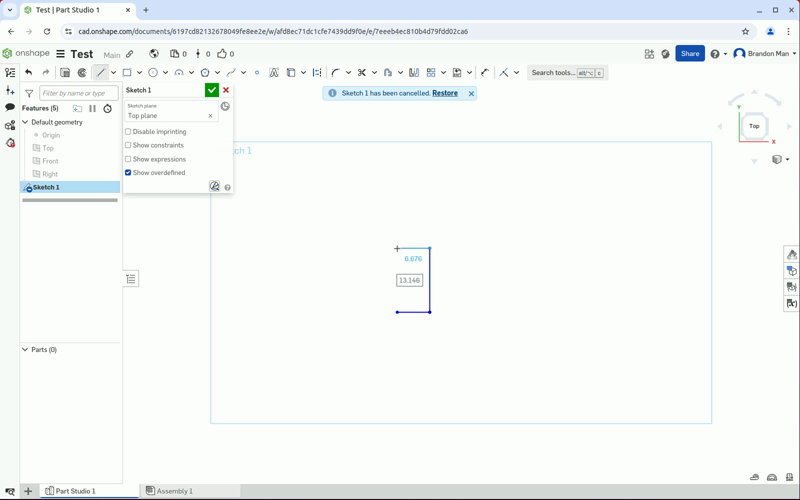
key_down(shift)
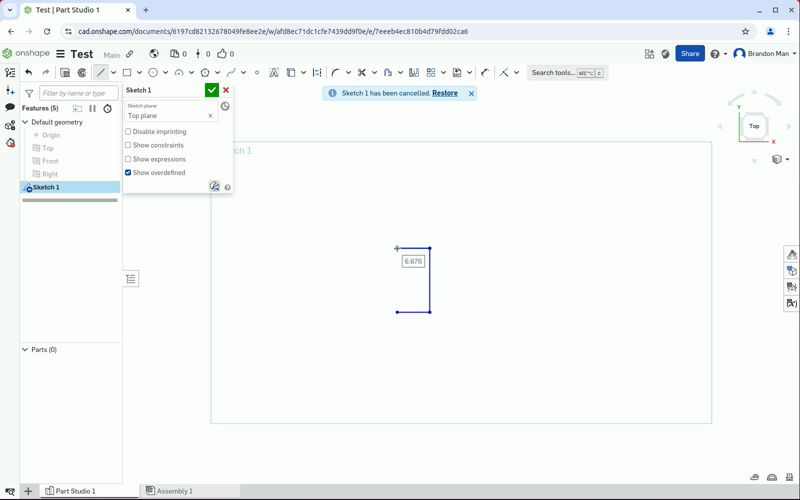
mouse_move(397, 312)
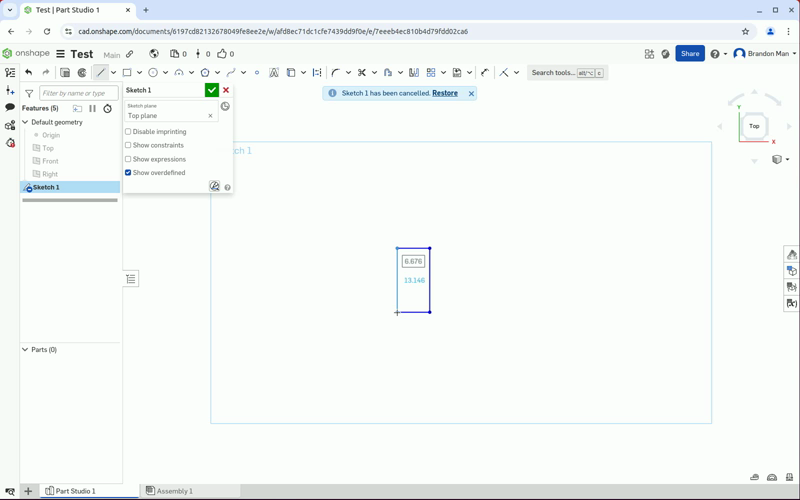
key_up(shift)
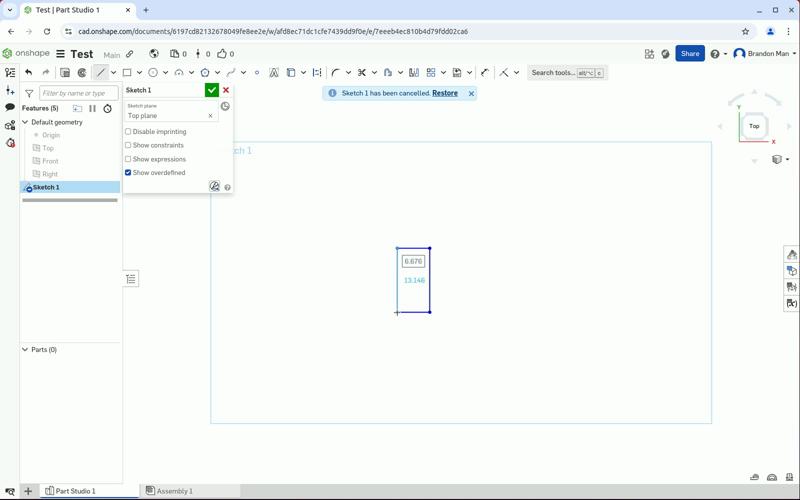
click(397, 312)
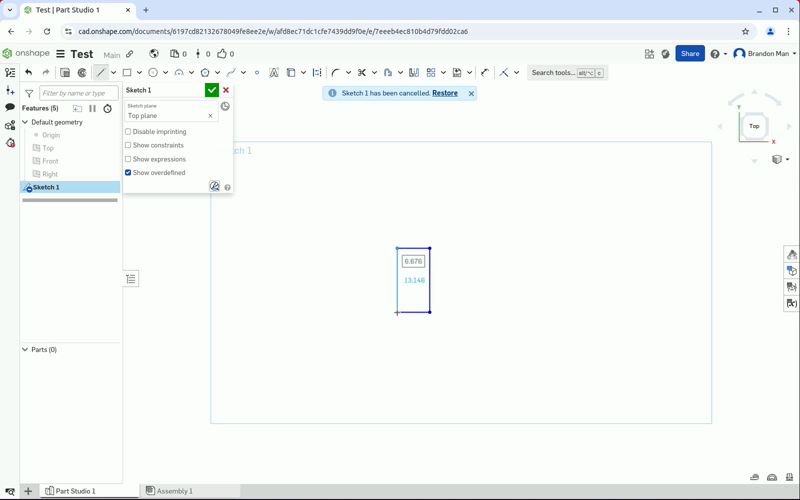
key(esc)
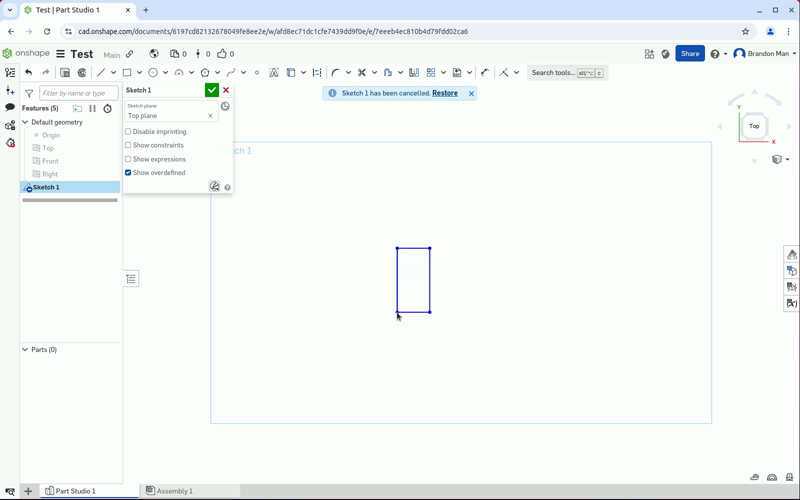
mouse_move(402, 274)
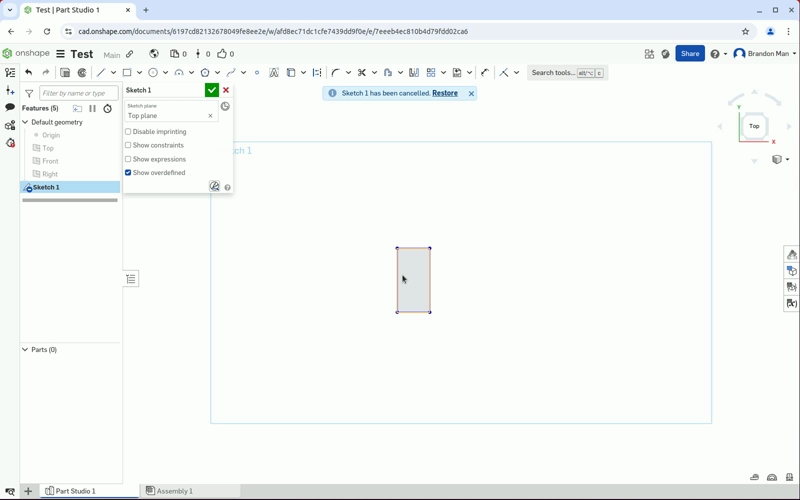
click(402, 274)
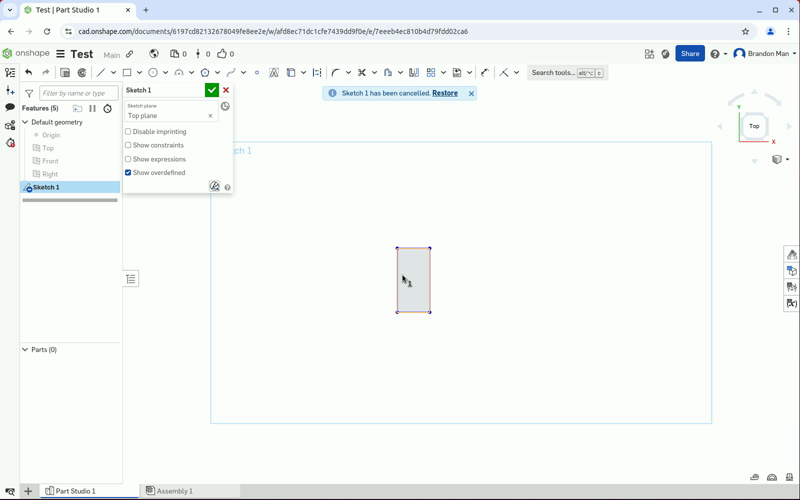
mouse_move(73, 352)
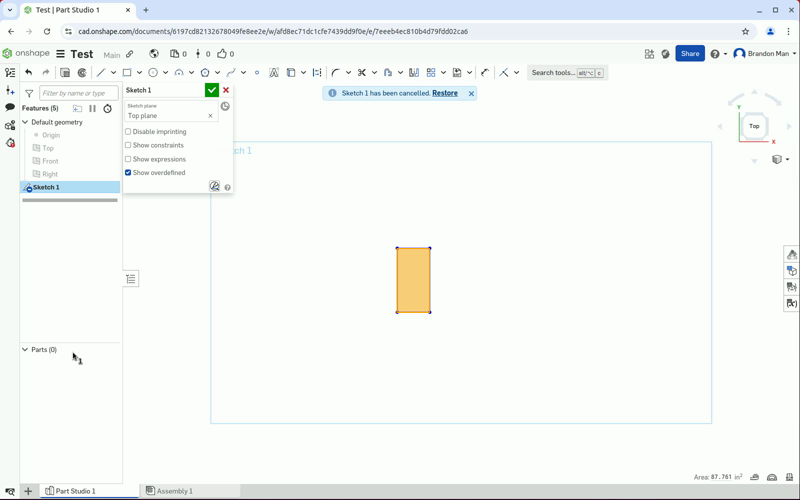
key(shift+y)
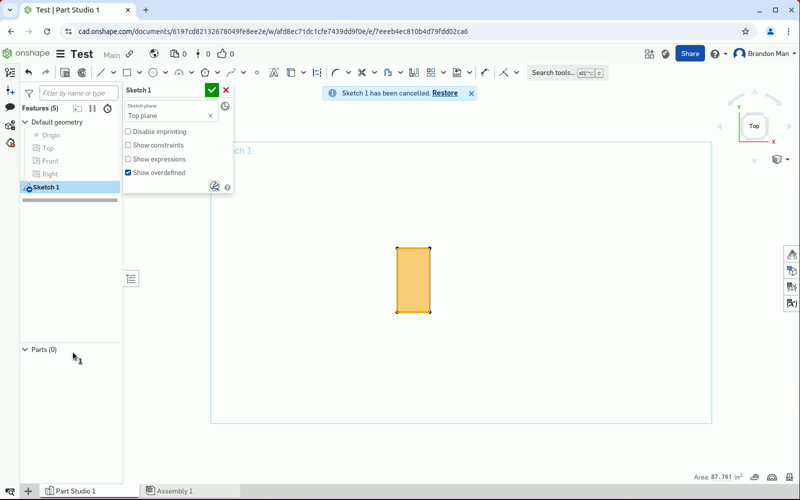
key(shift+e)
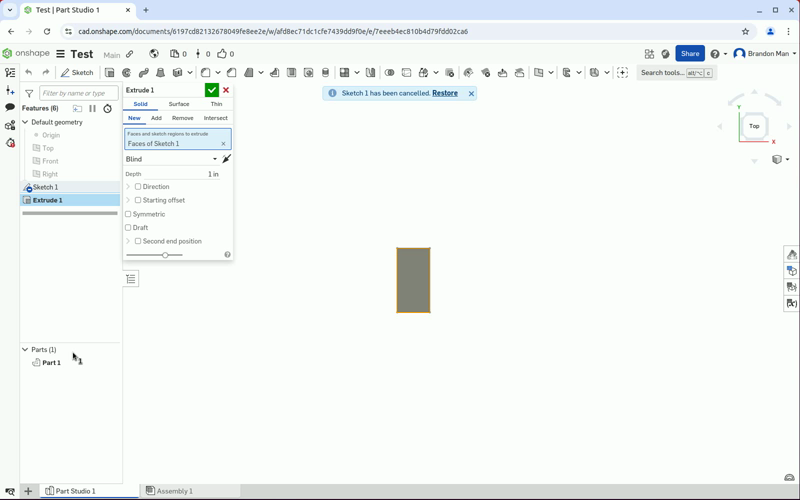
mouse_move(143, 106)
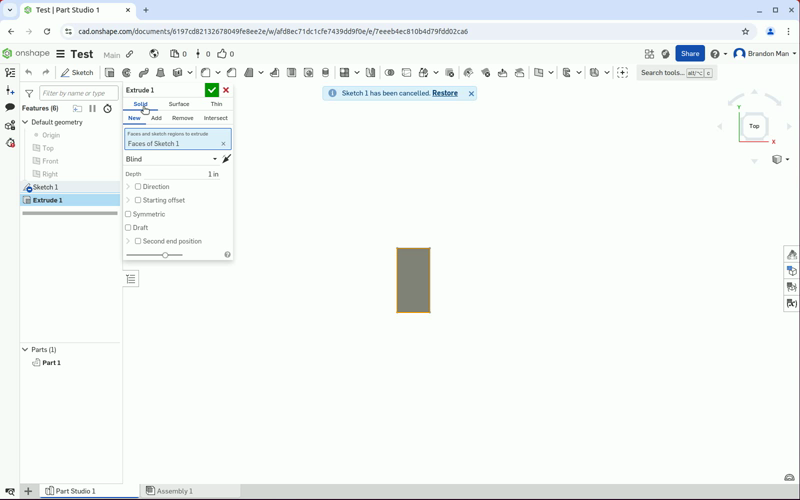
click(143, 106)
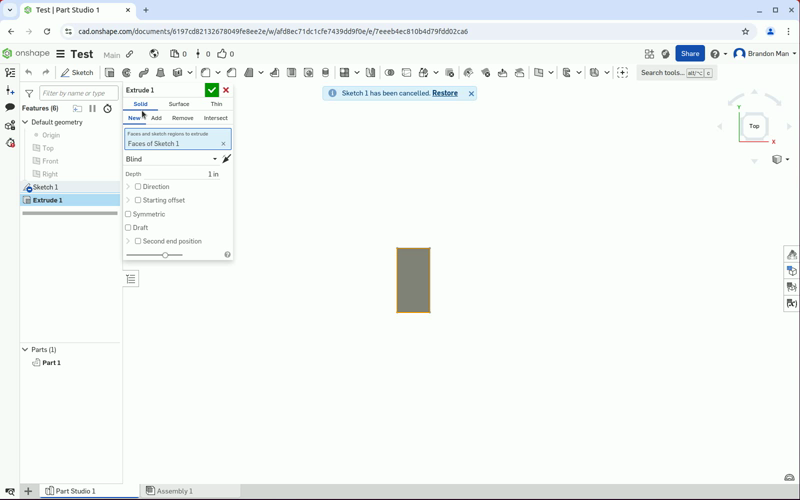
mouse_move(137, 120)
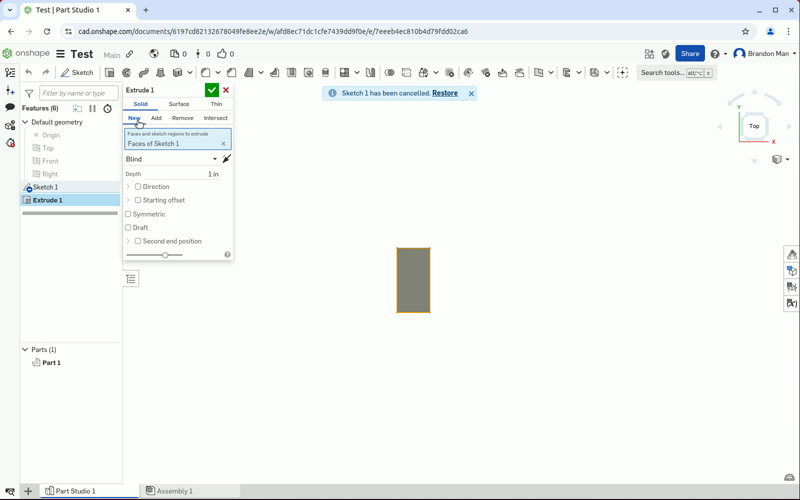
click(137, 120)
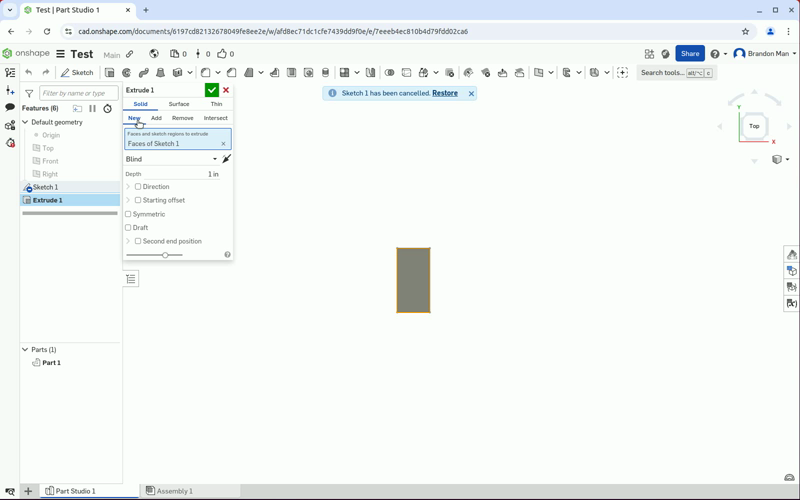
key(tab, 4)
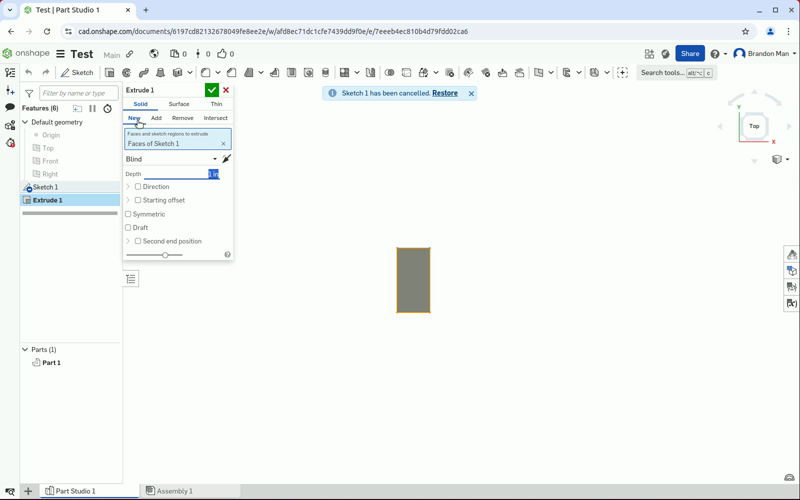
text(1.685)
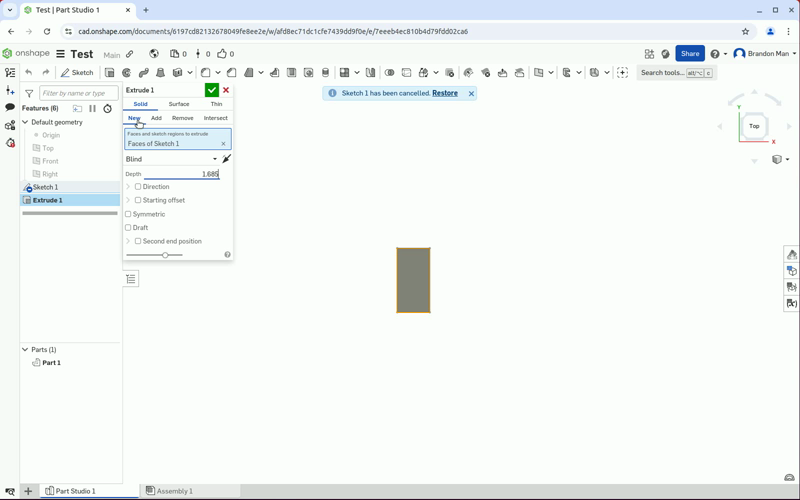
key(enter)
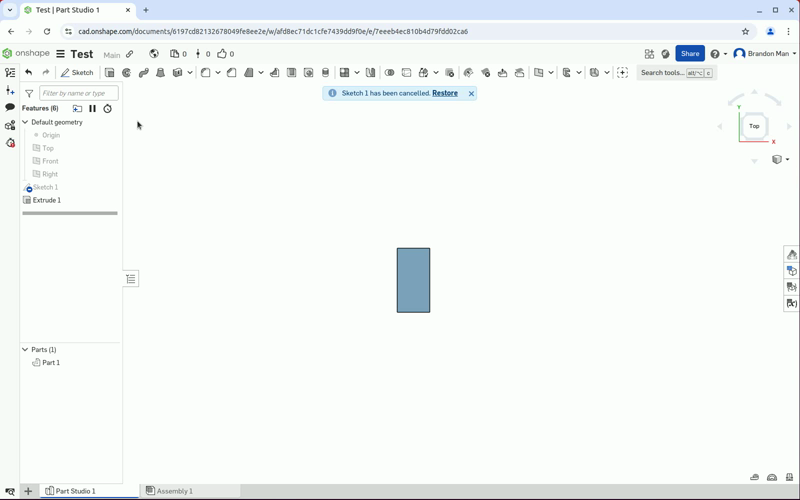
key(shift+h)
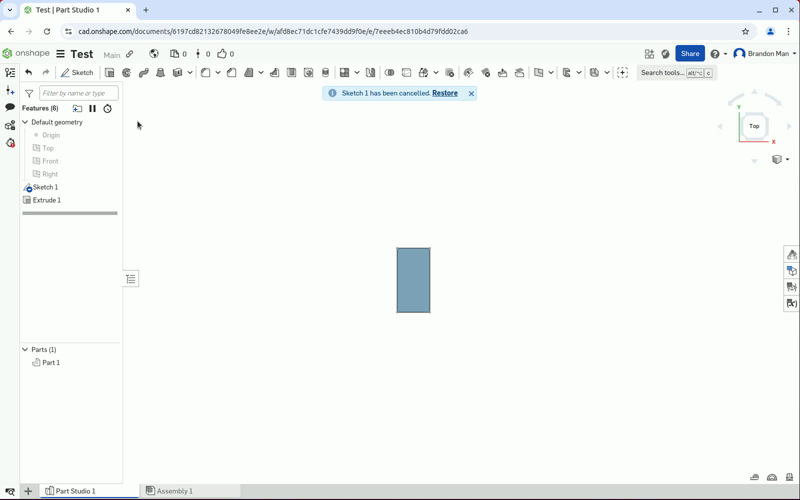
key(shift+h)
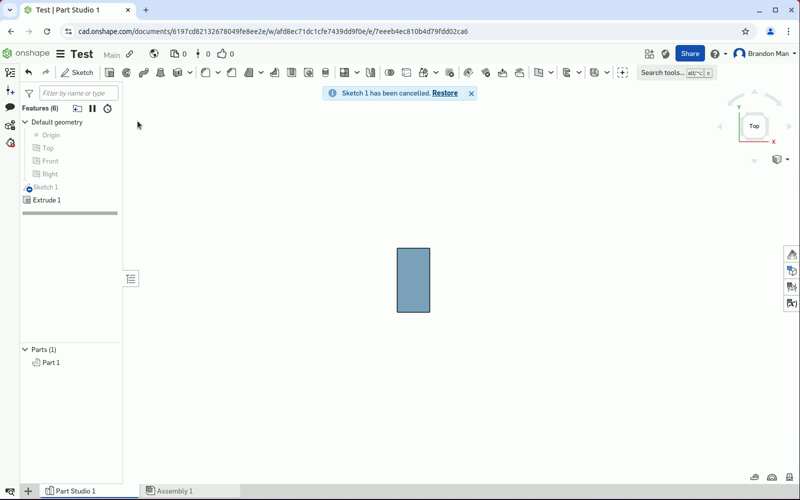
mouse_move(73, 189)
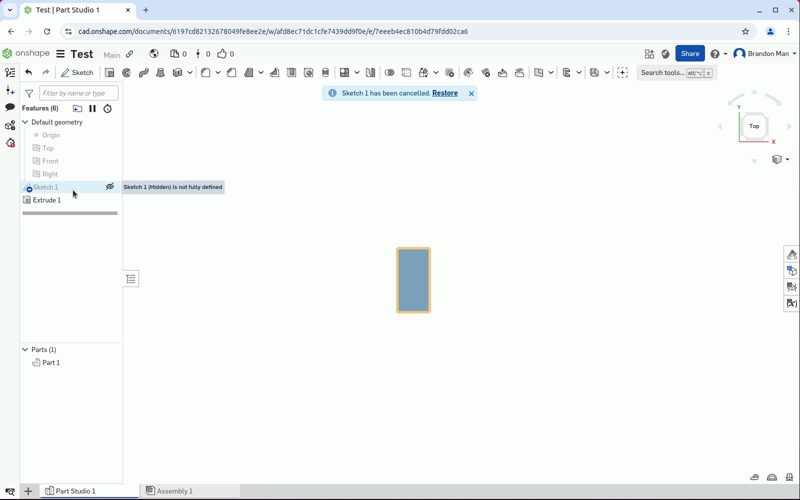
click(73, 189)
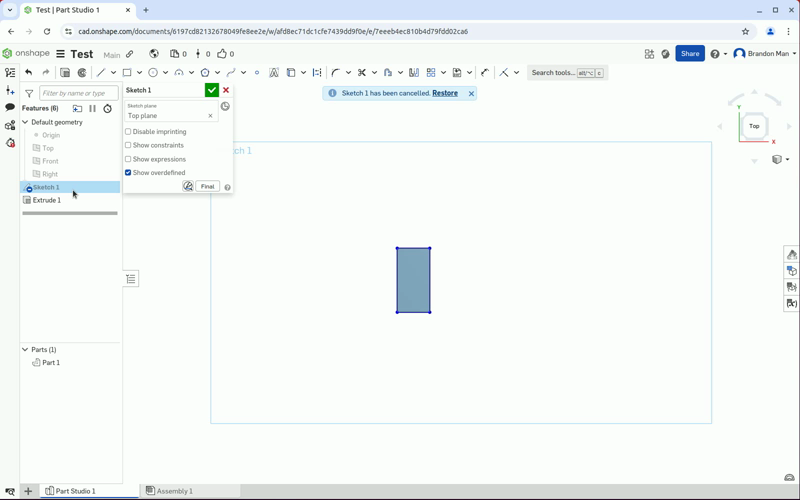
mouse_move(229, 92)
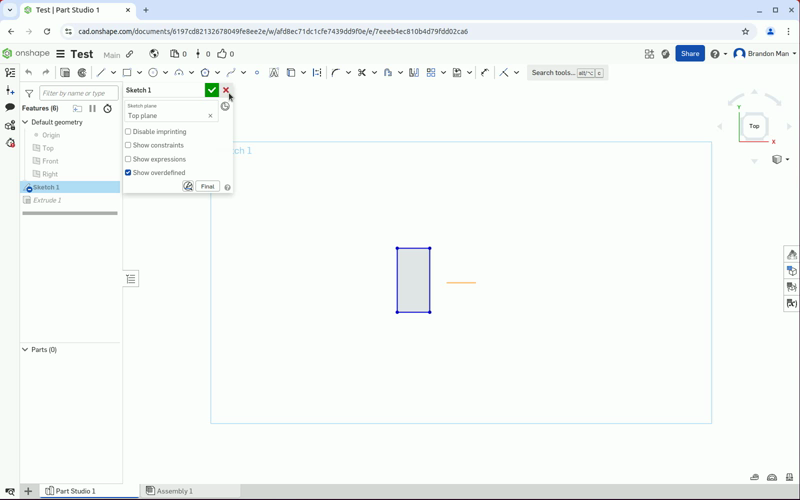
click(229, 92)
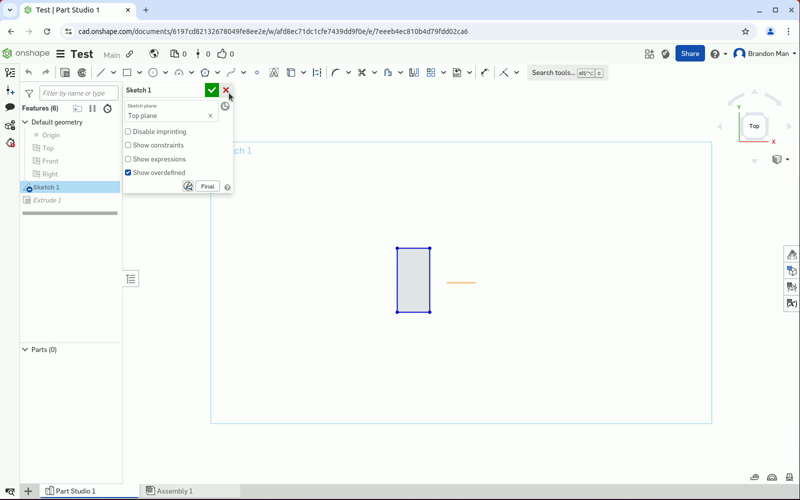
key(shift+s)
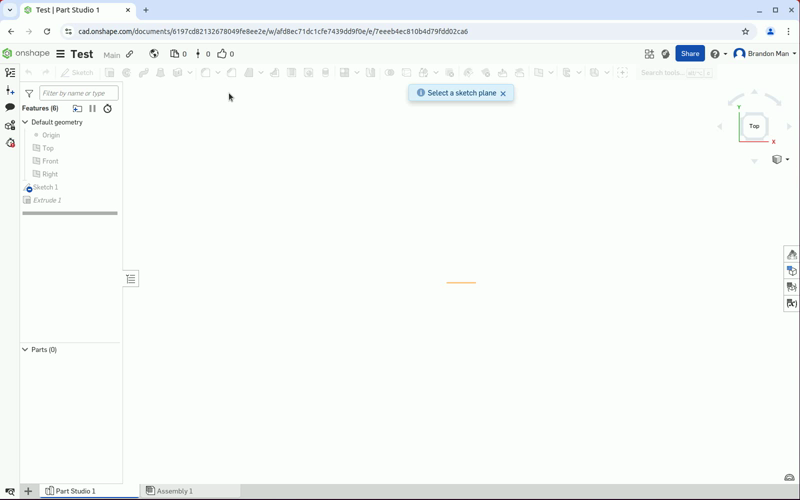
mouse_move(73, 150)
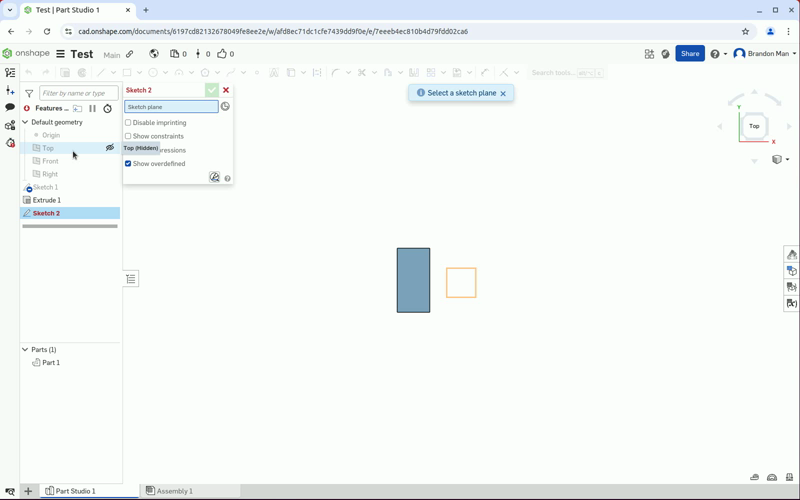
click(73, 150)
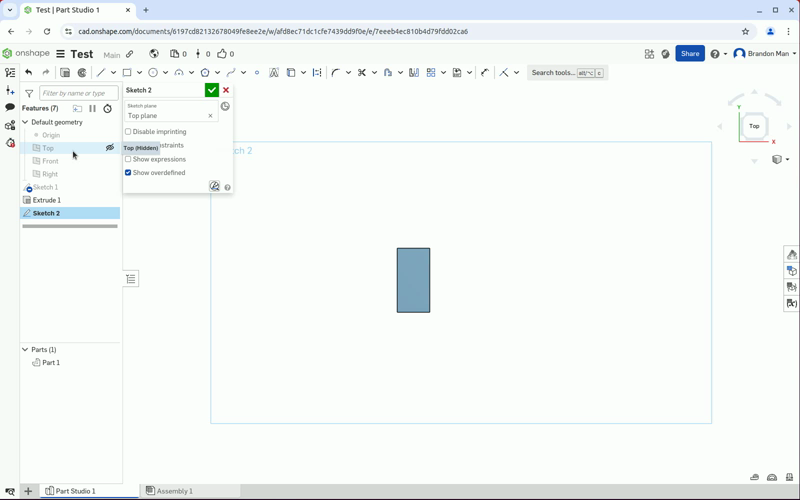
mouse_move(73, 352)
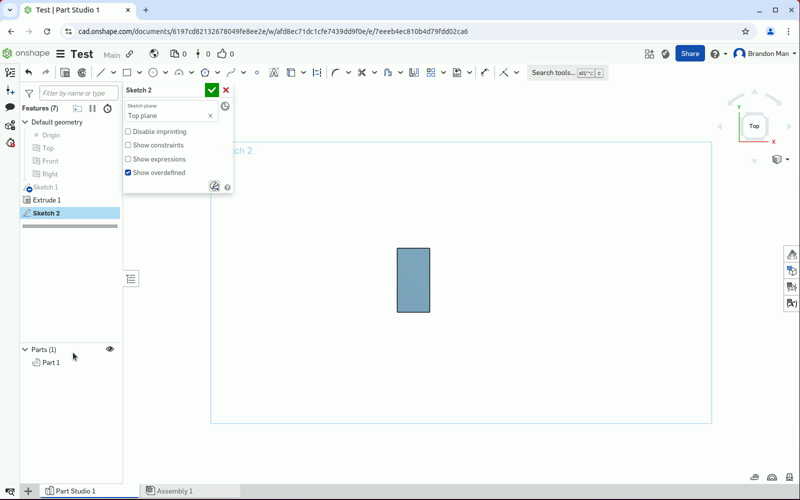
key(y)
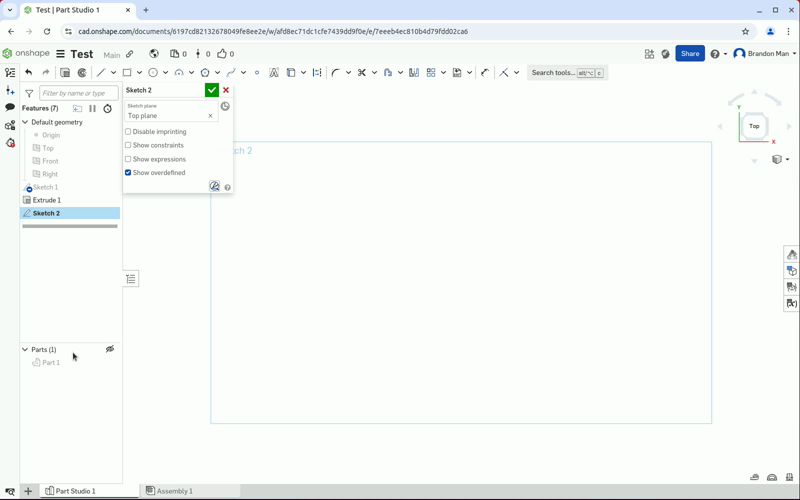
key(l)
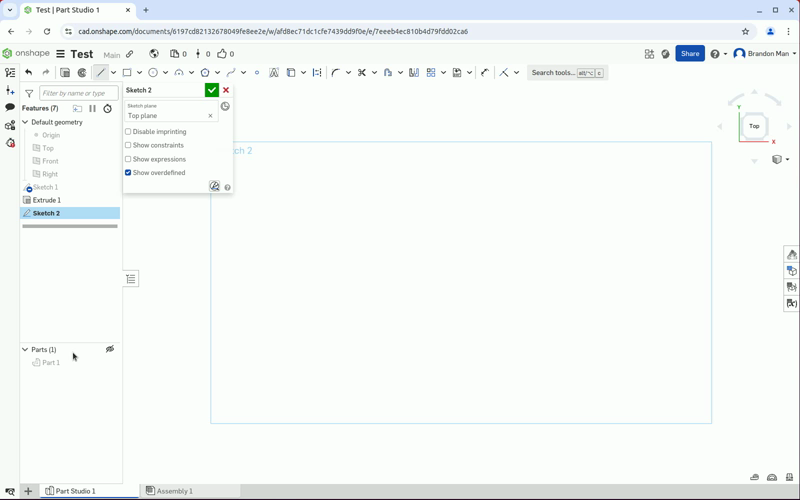
key_down(shift)
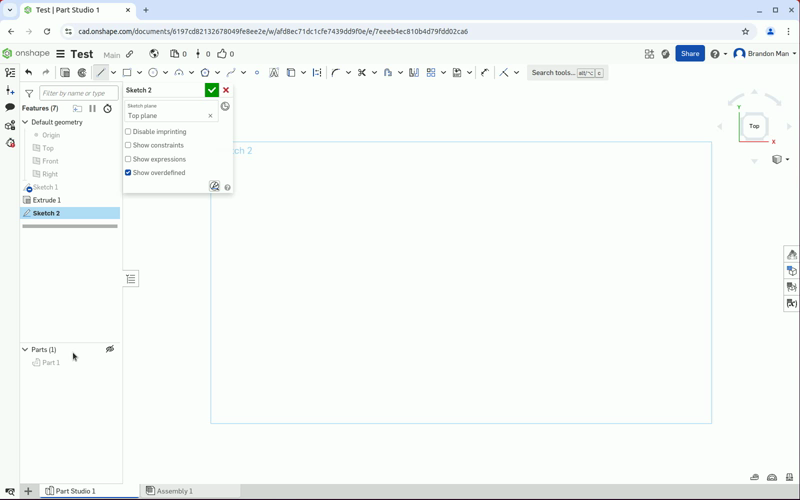
mouse_move(460, 312)
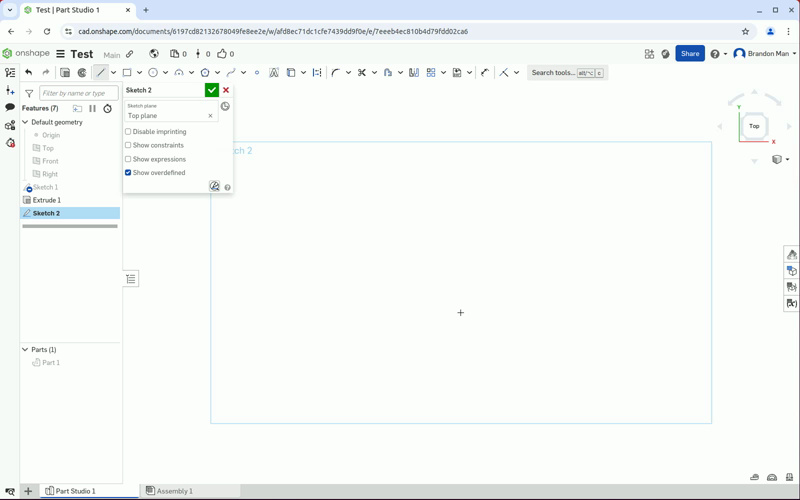
click(460, 312)
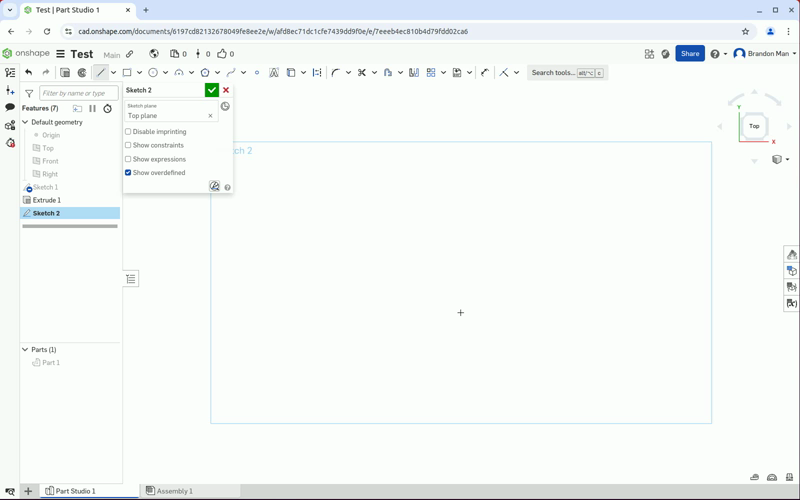
key_up(shift)
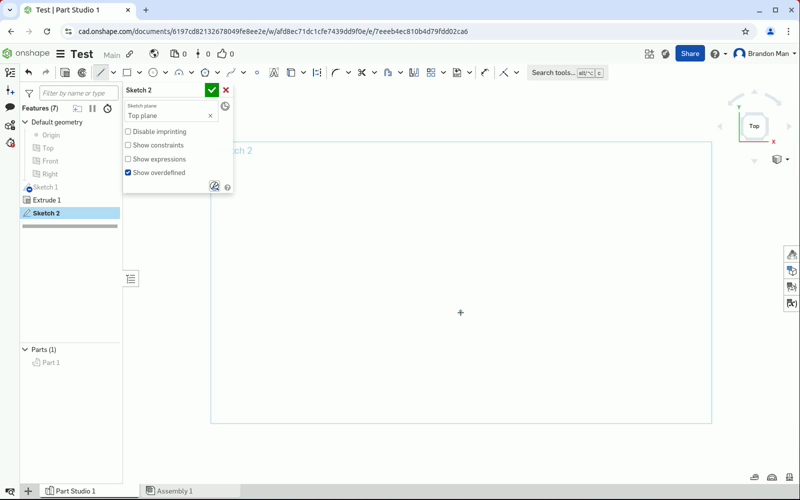
key_down(shift)
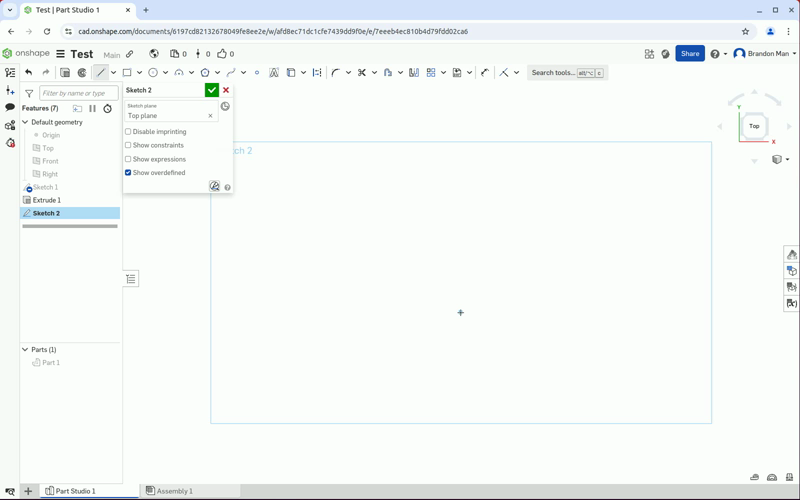
mouse_move(490, 312)
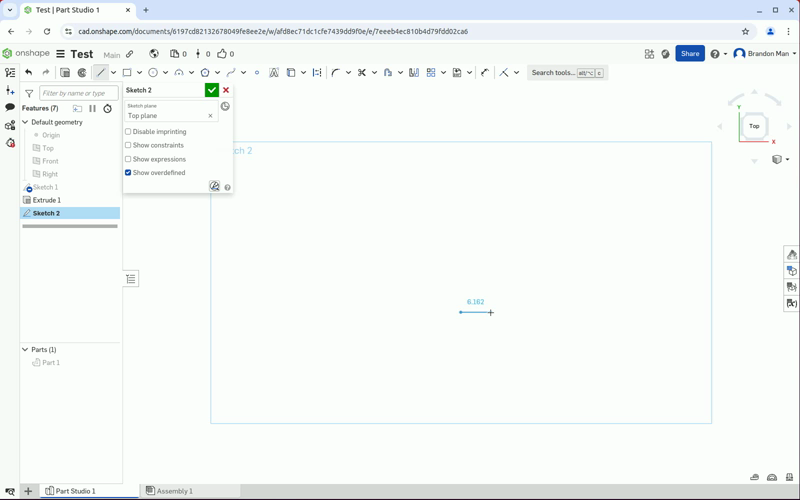
mouse_move(492, 312)
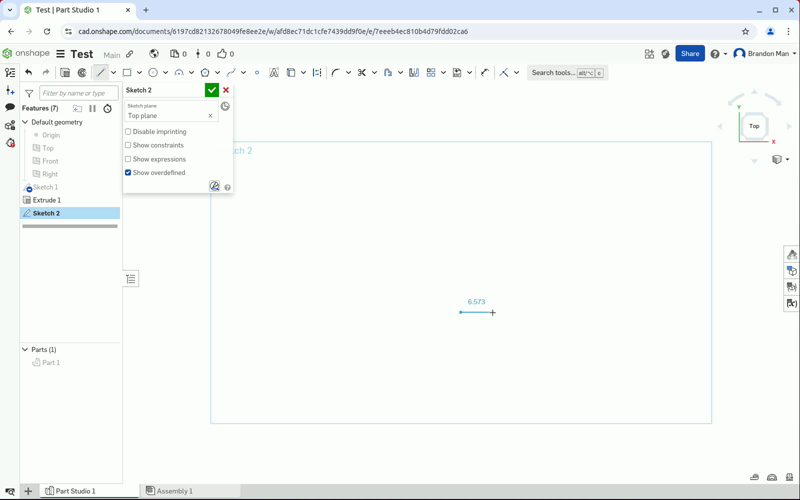
click(492, 312)
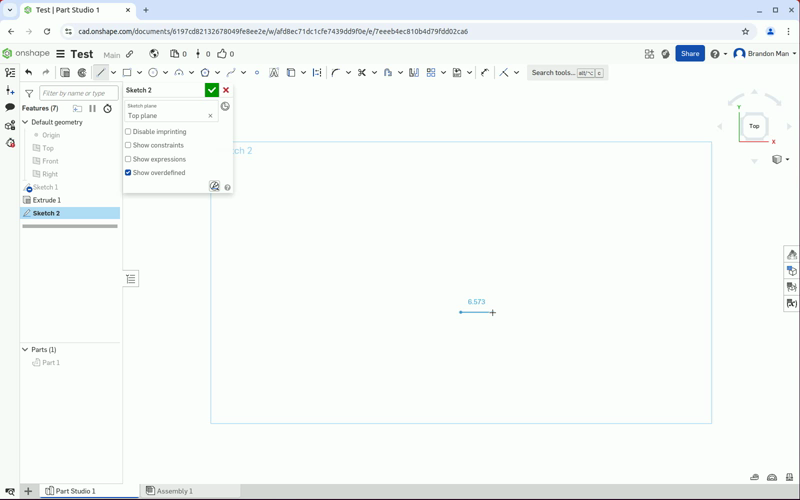
key_up(shift)
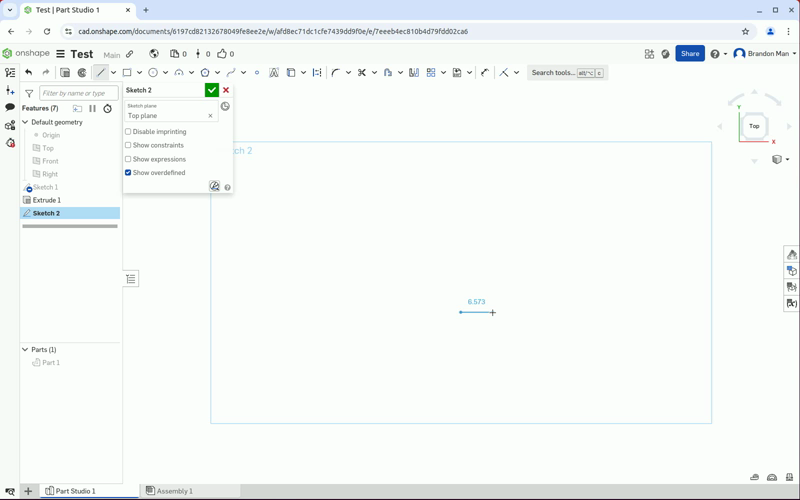
key_down(shift)
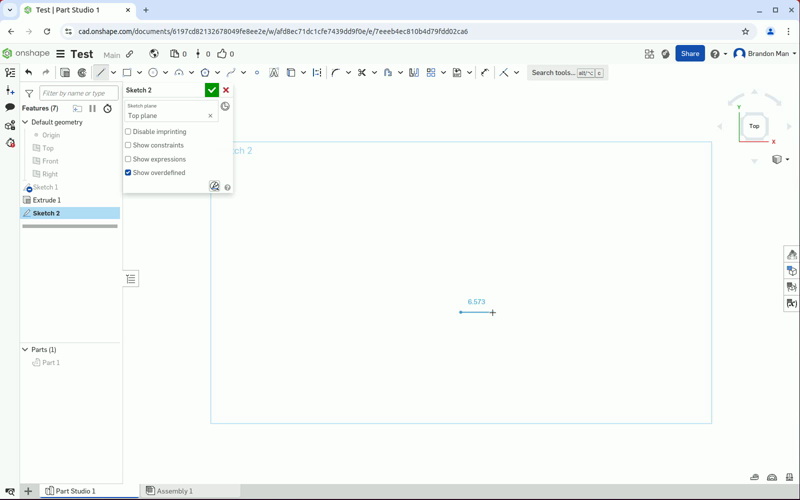
mouse_move(492, 248)
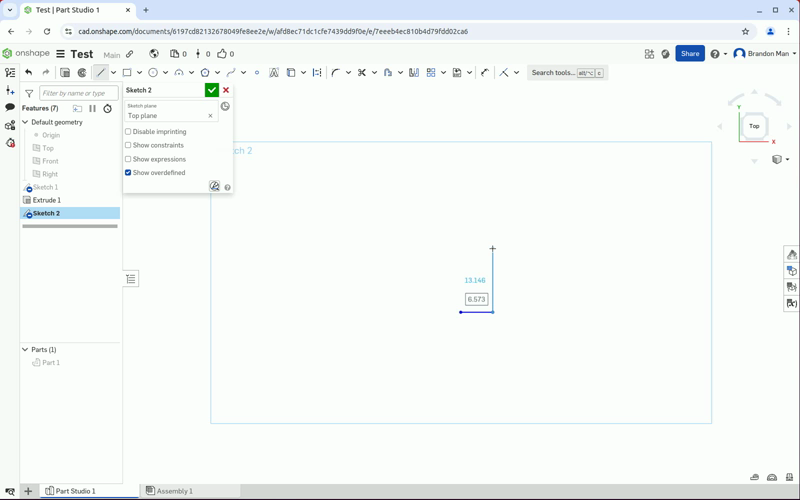
click(492, 248)
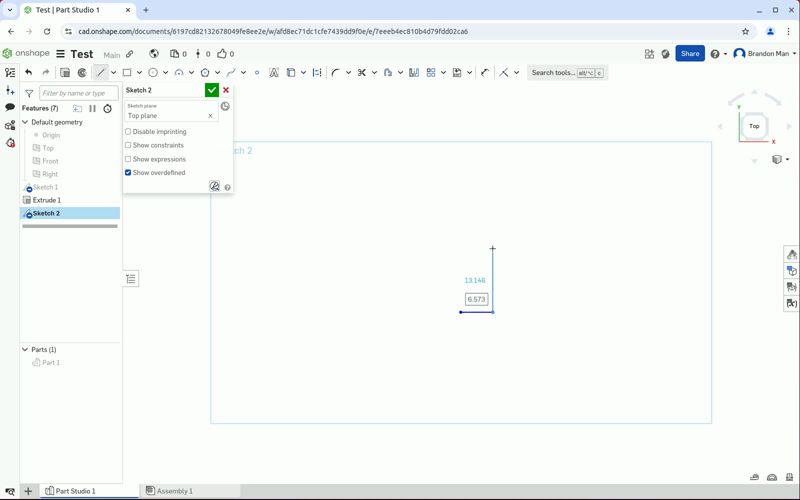
key_up(shift)
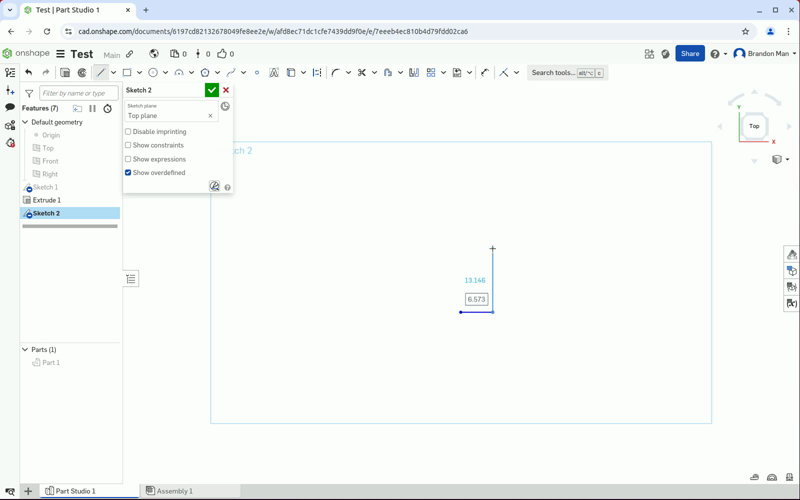
key_down(shift)
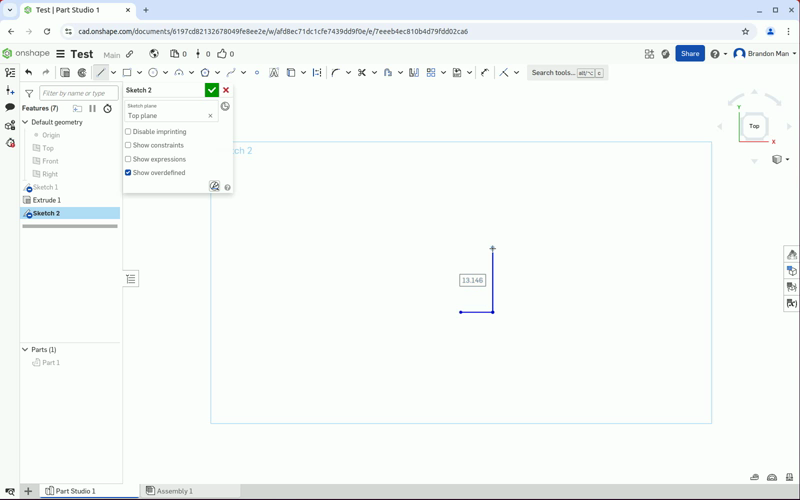
mouse_move(522, 248)
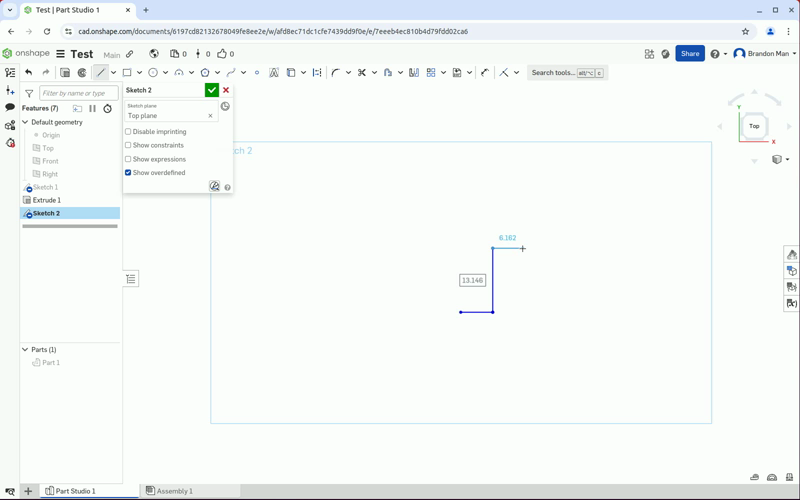
mouse_move(460, 248)
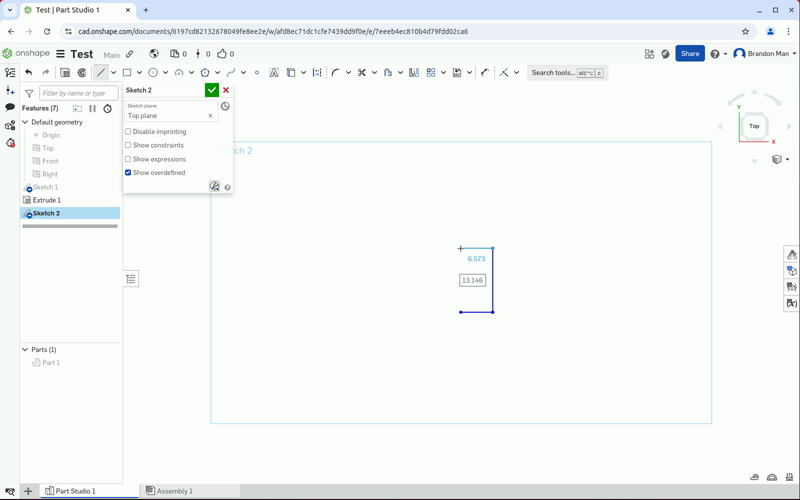
click(460, 248)
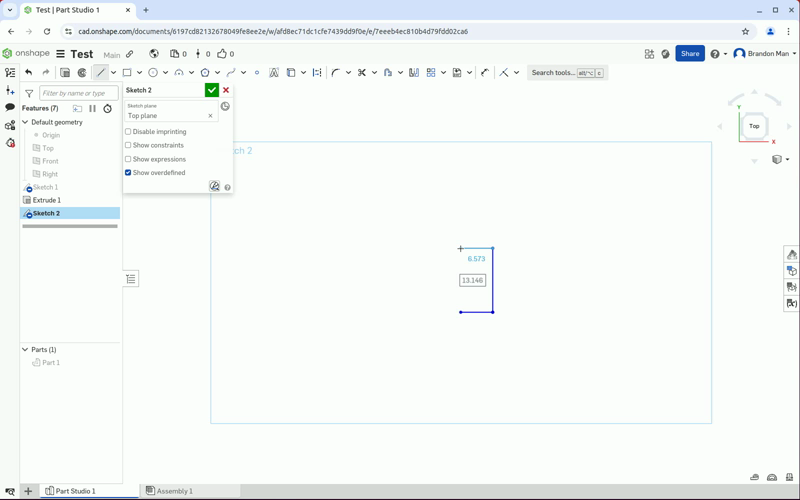
key_up(shift)
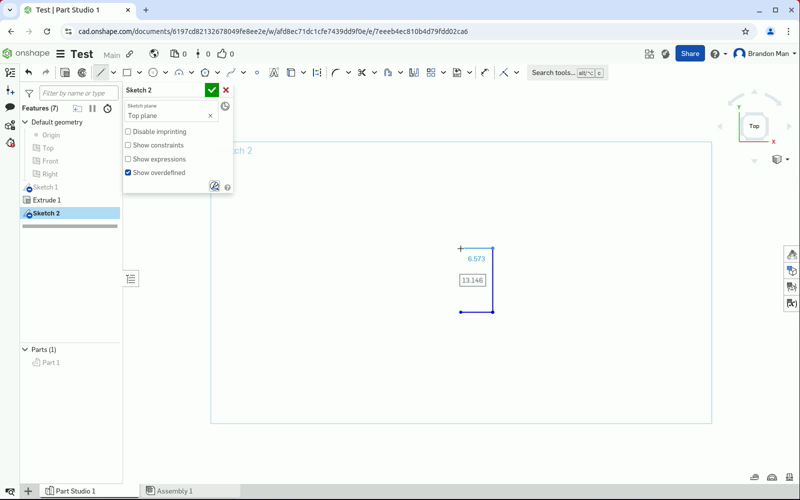
key_down(shift)
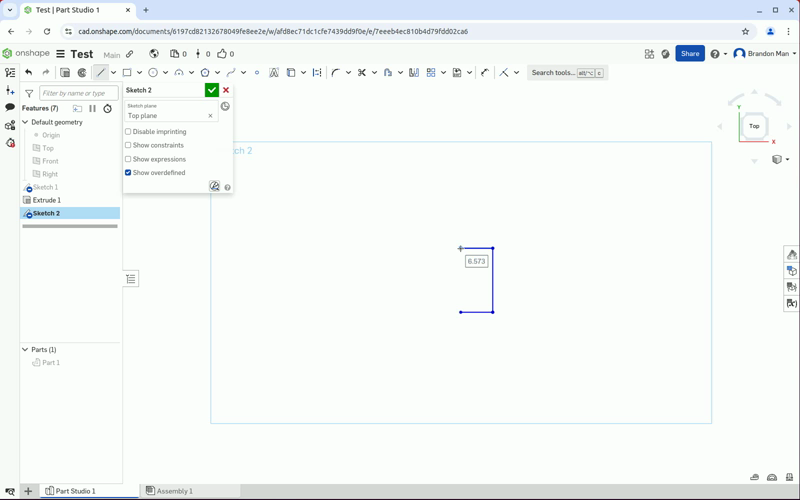
mouse_move(460, 312)
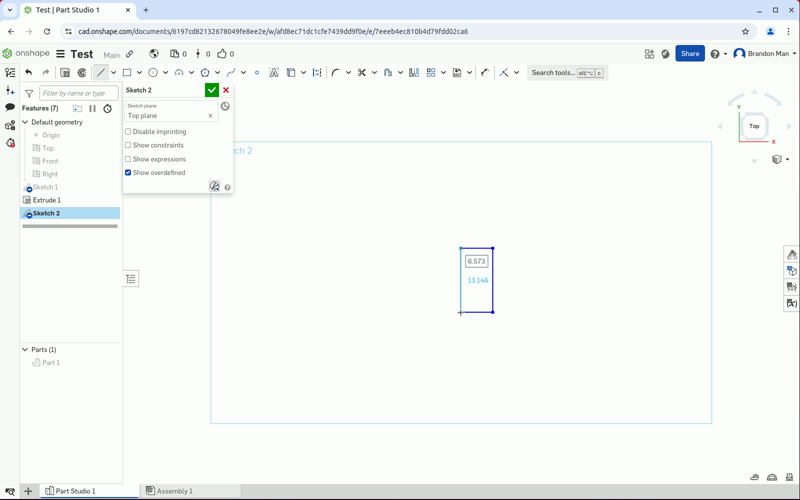
key_up(shift)
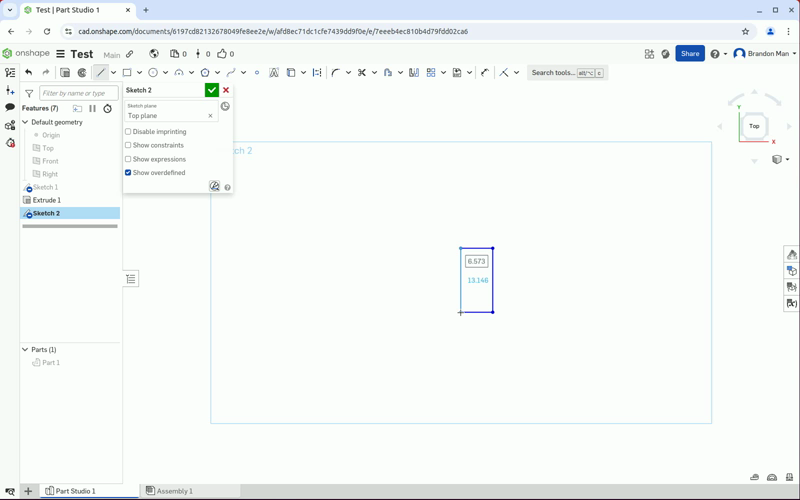
click(460, 312)
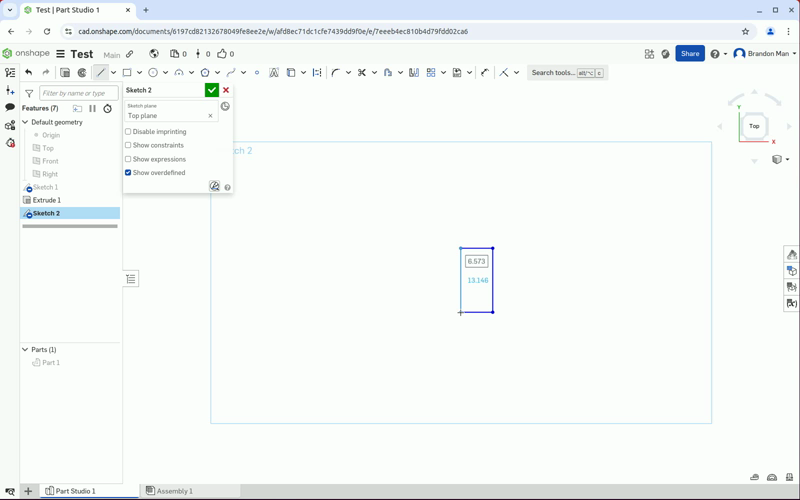
key(esc)
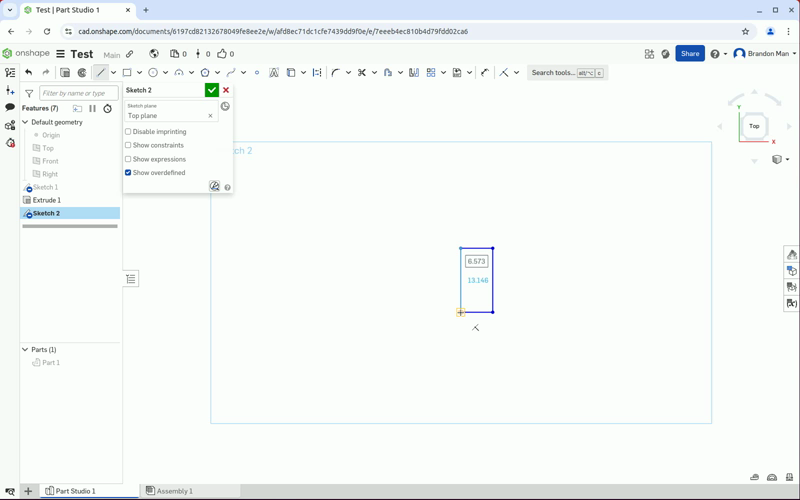
mouse_move(469, 309)
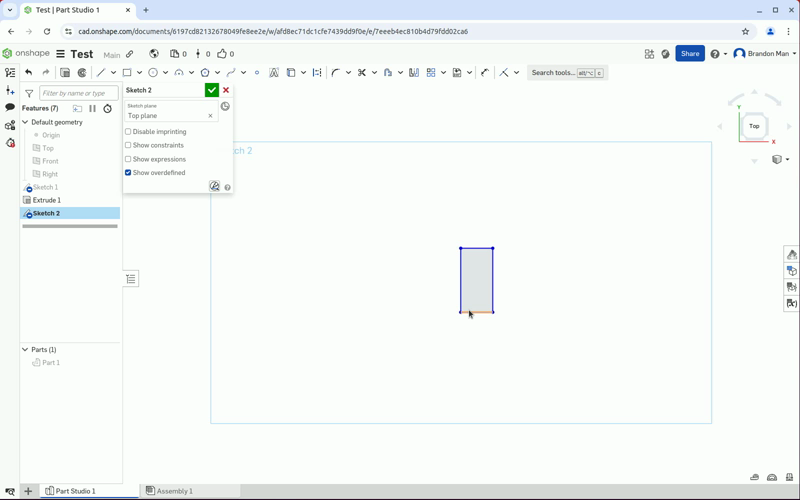
click(469, 309)
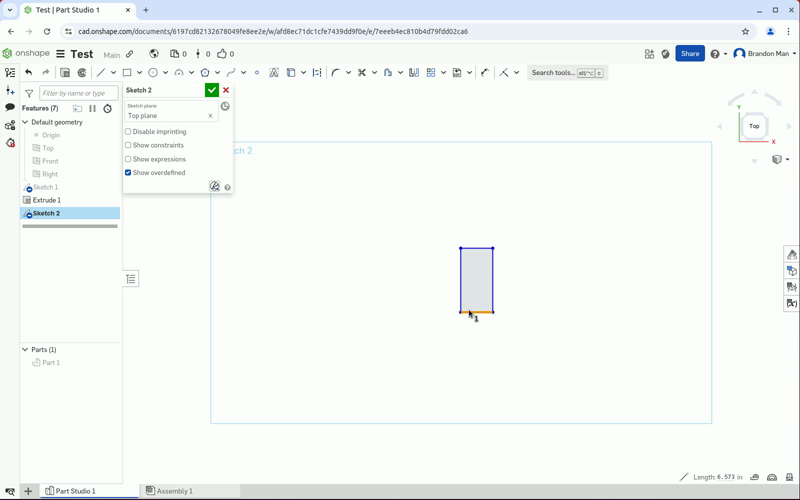
mouse_move(73, 352)
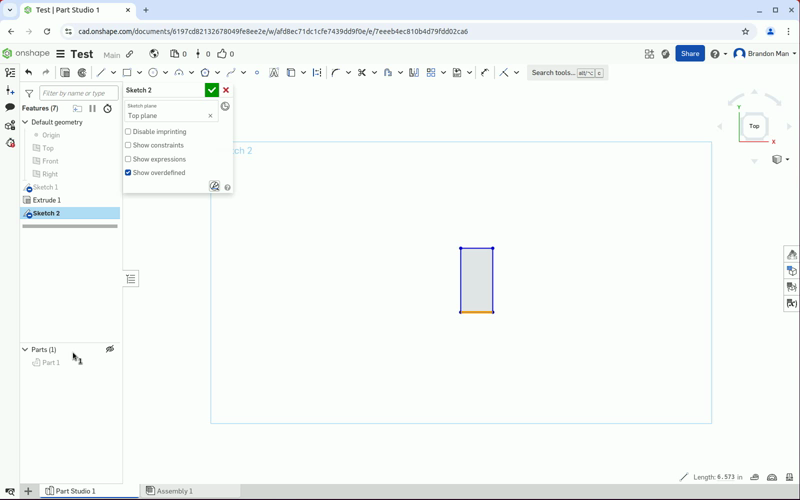
key(shift+y)
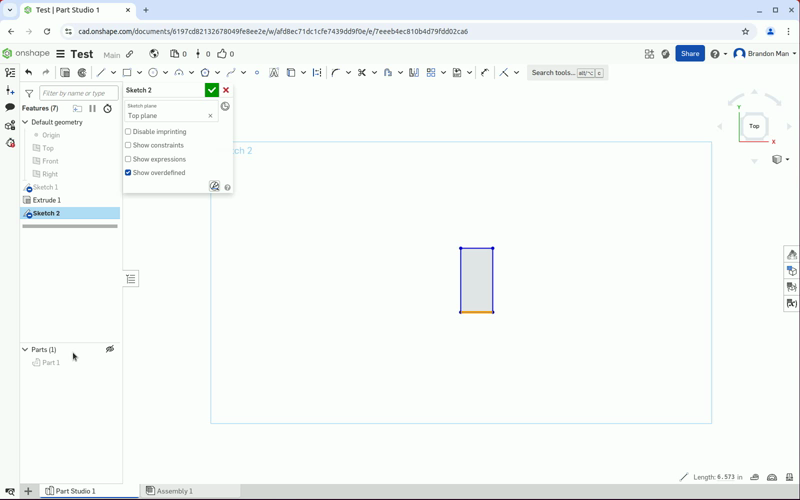
key(shift+e)
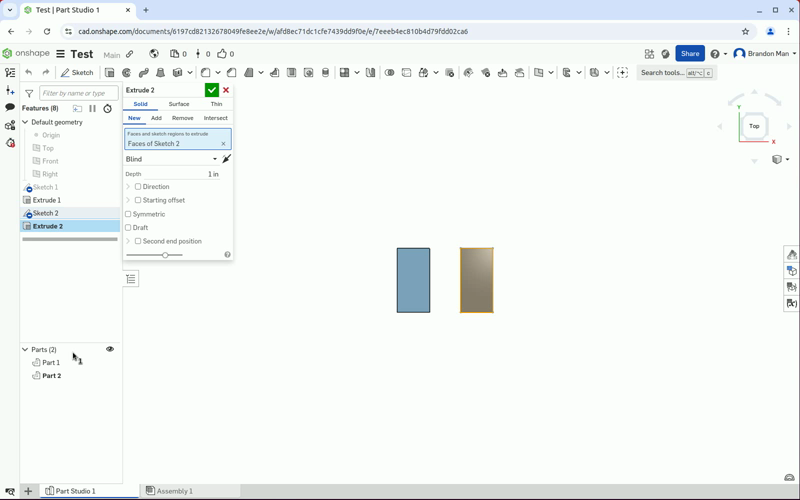
mouse_move(143, 106)
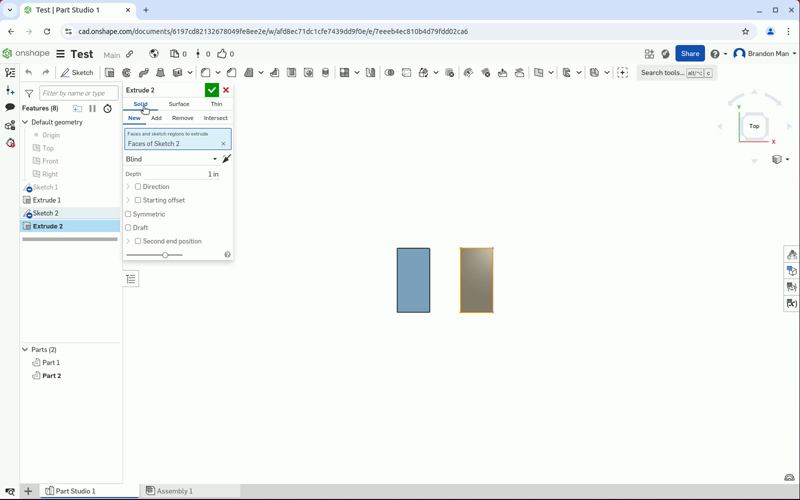
click(143, 106)
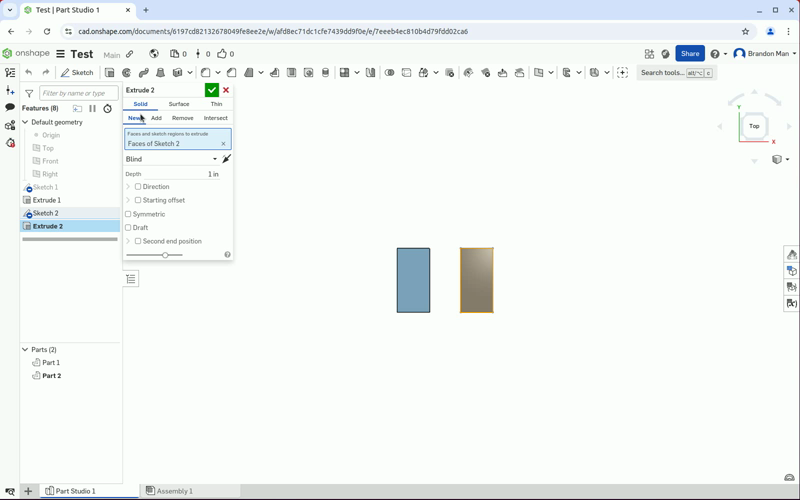
mouse_move(137, 120)
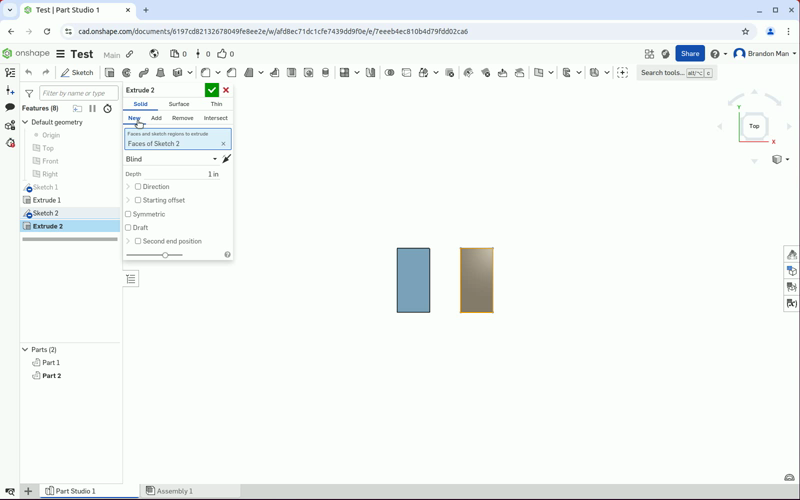
click(137, 120)
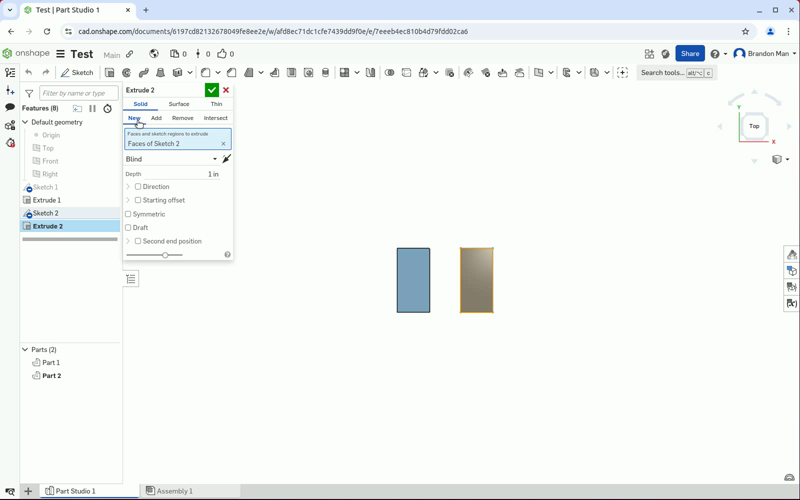
key(tab, 4)
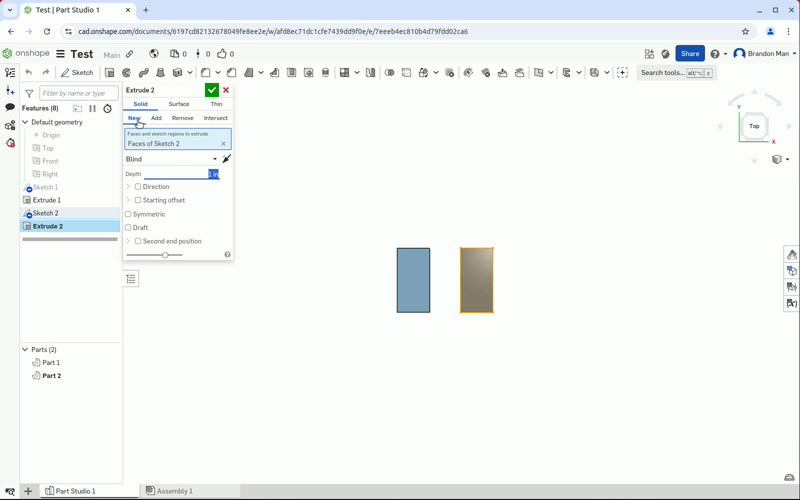
text(1.685)
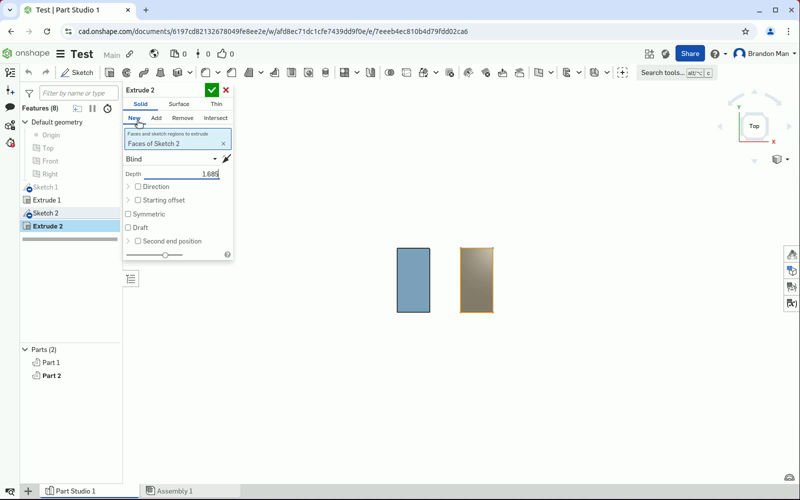
key(enter)
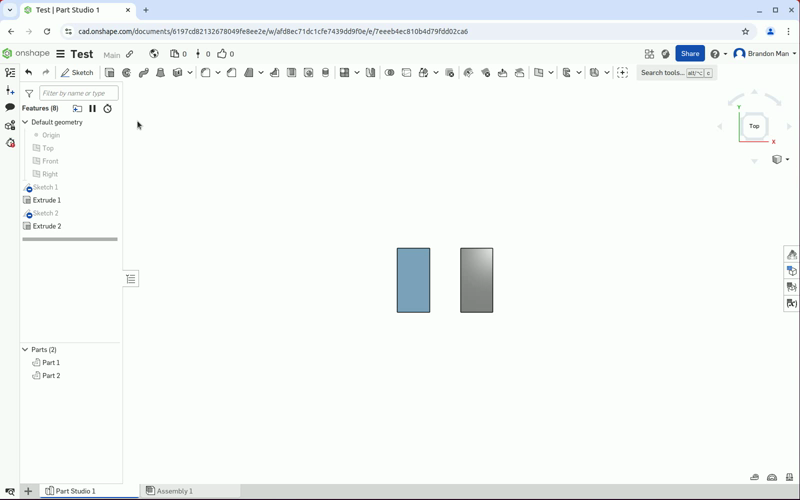
key(shift+h)
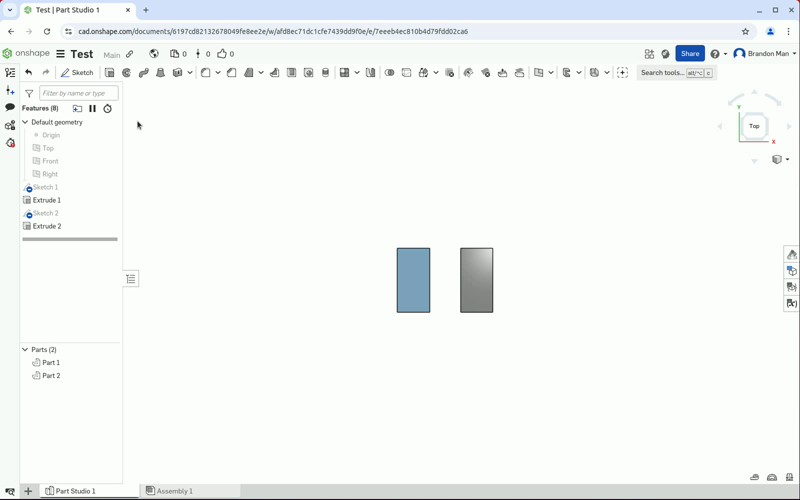
key(shift+h)
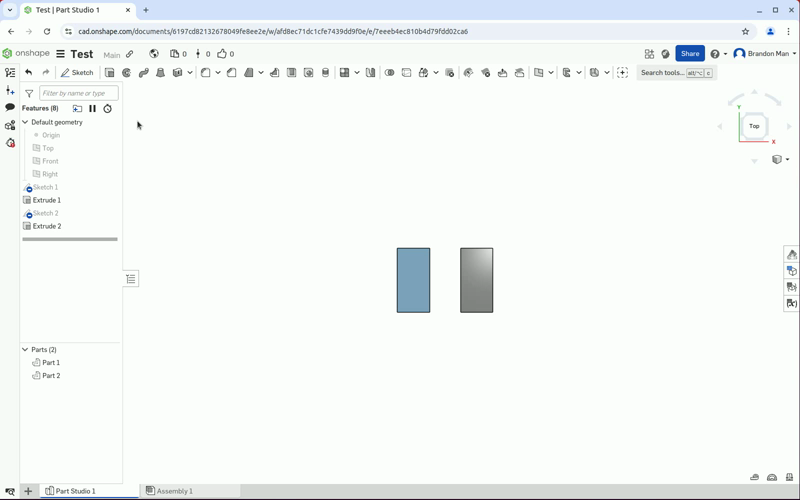
mouse_move(73, 189)
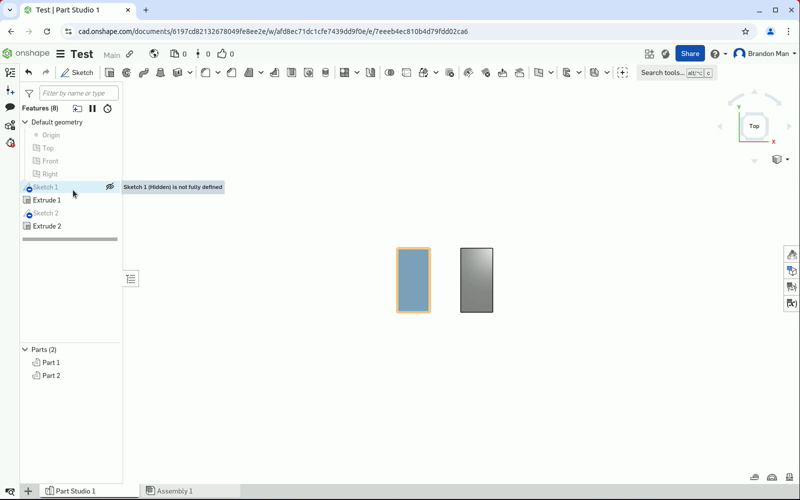
click(73, 189)
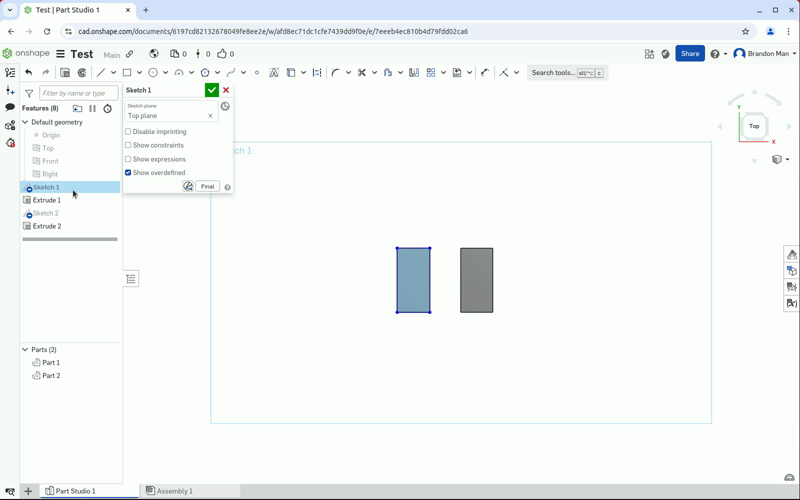
mouse_move(229, 92)
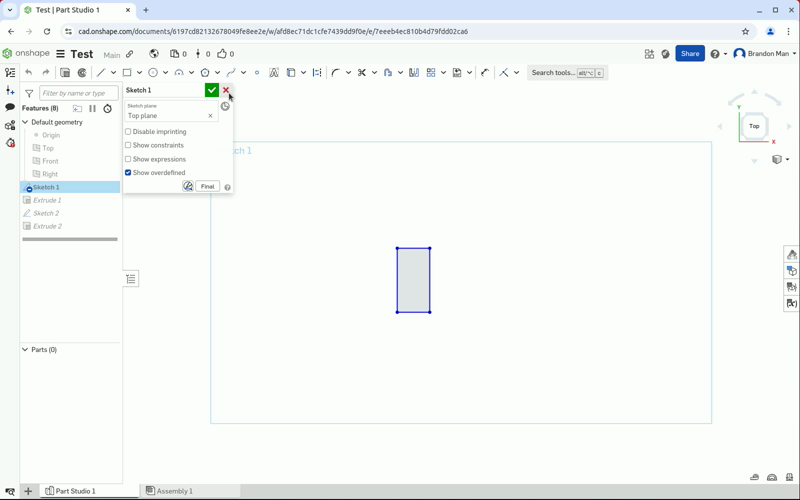
click(229, 92)
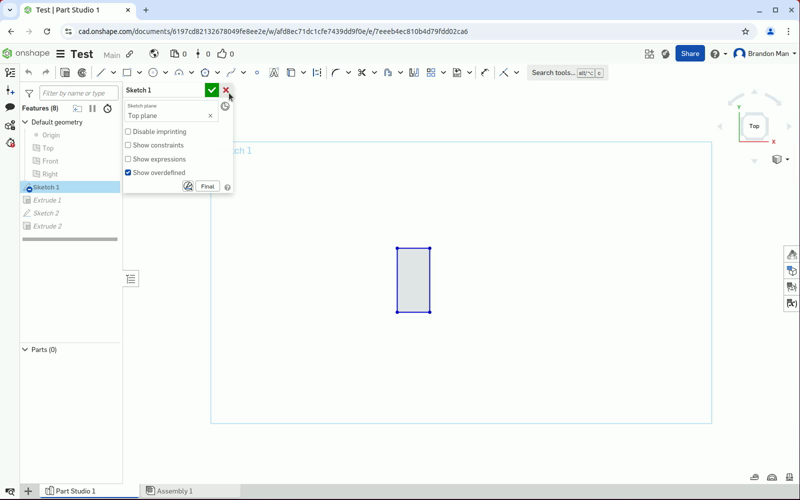
key(shift+s)
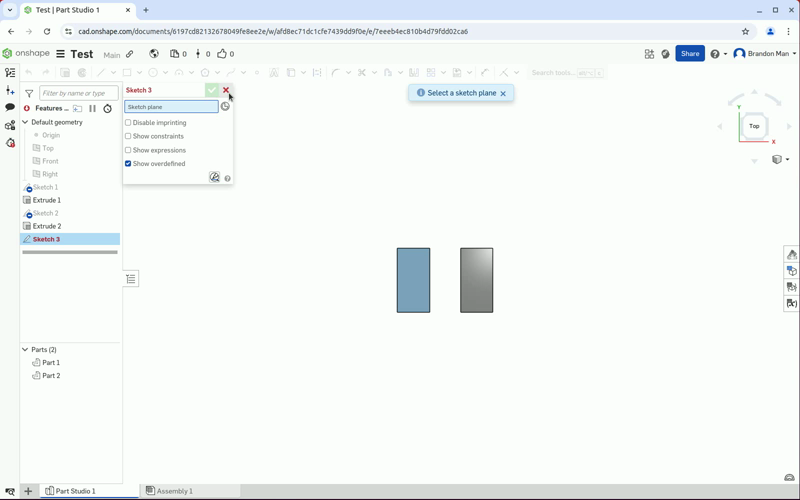
mouse_move(73, 150)
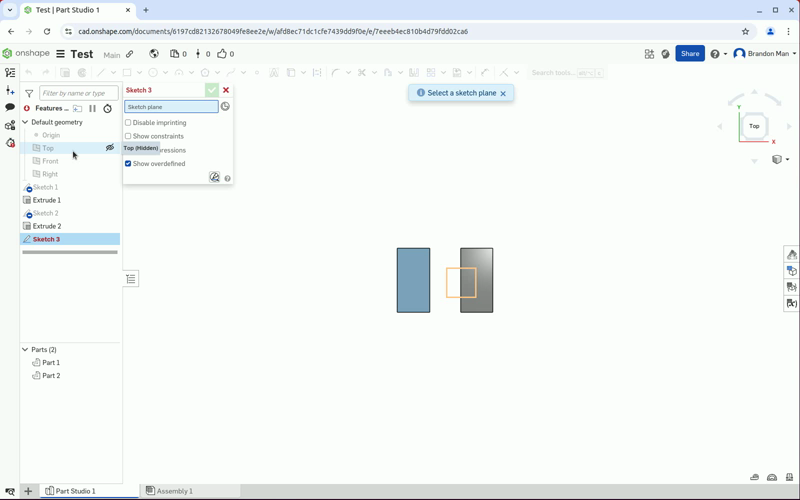
click(73, 150)
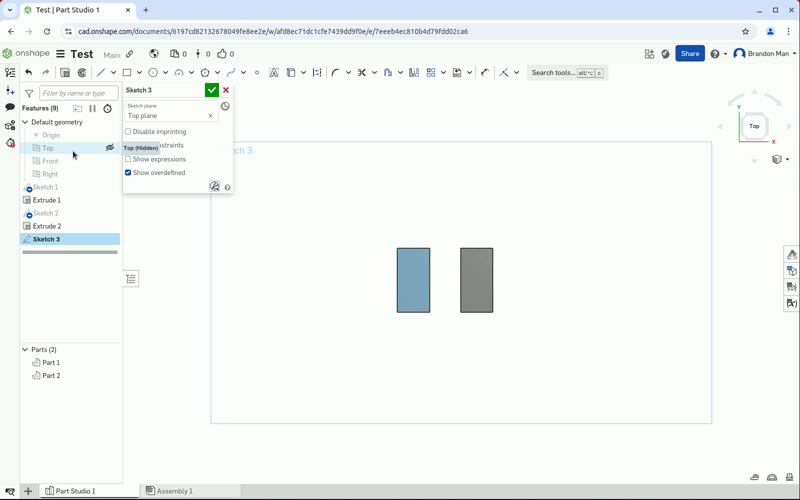
mouse_move(73, 352)
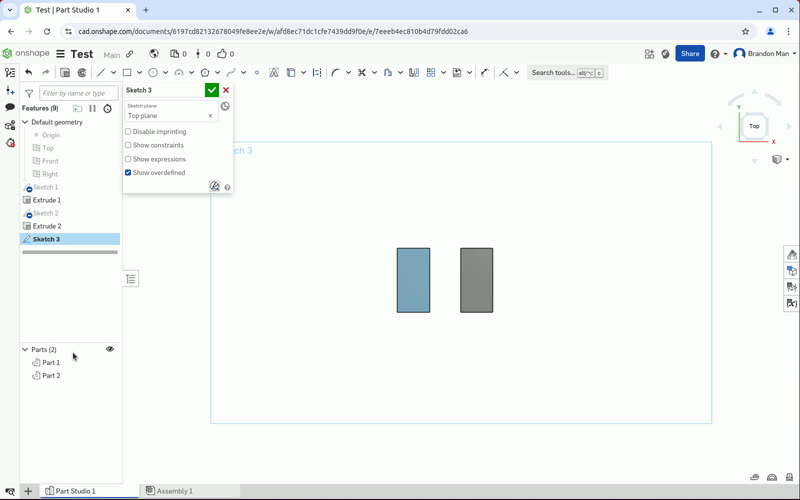
key(y)
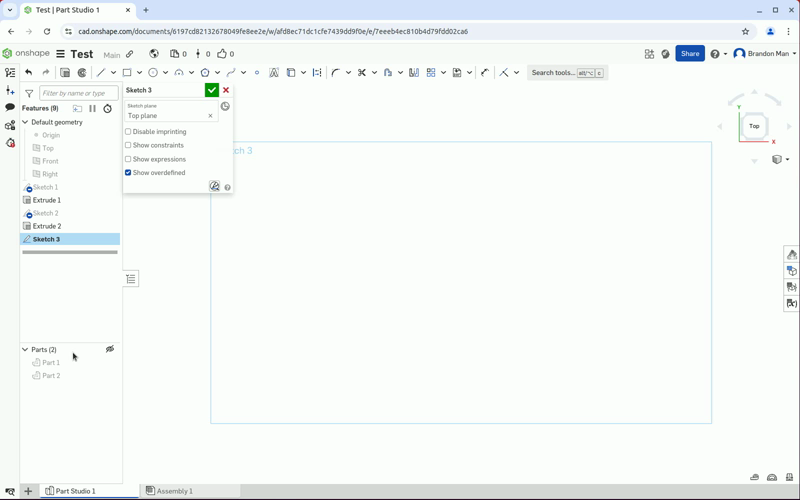
key(l)
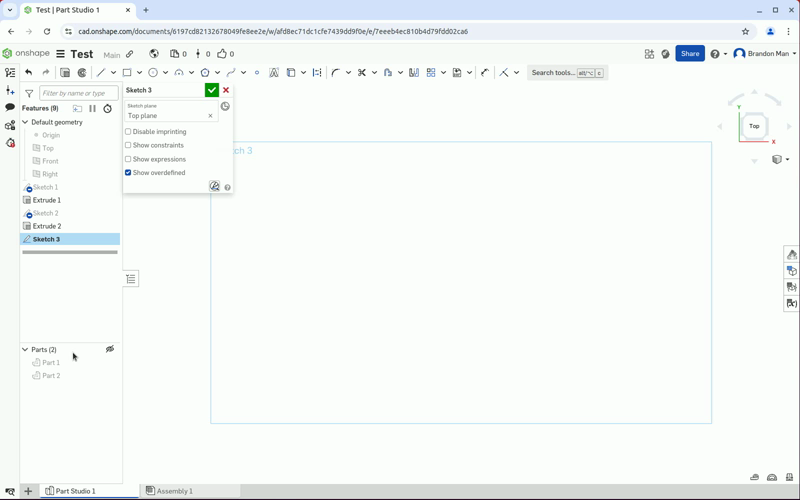
key_down(shift)
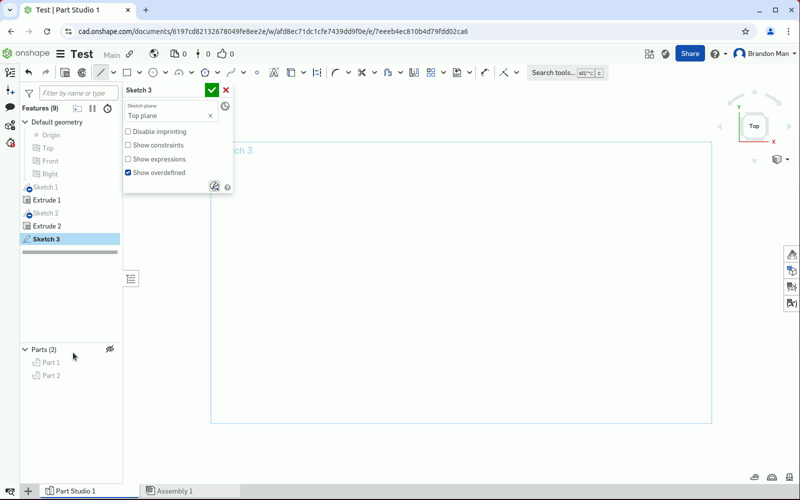
mouse_move(429, 312)
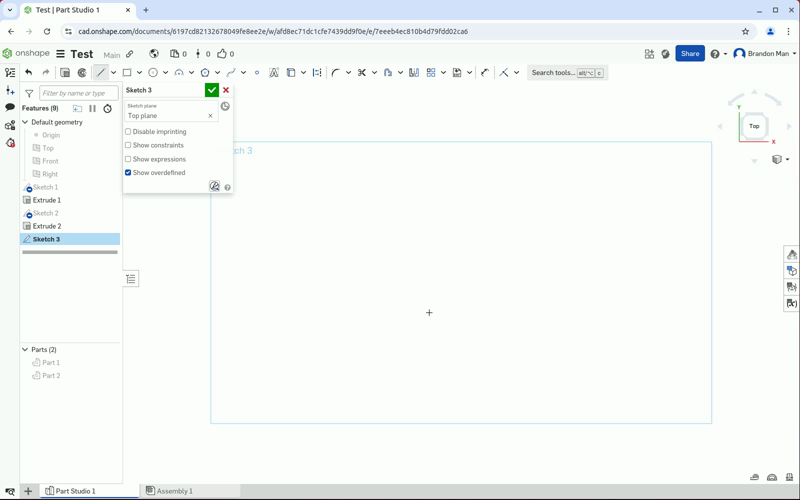
click(429, 312)
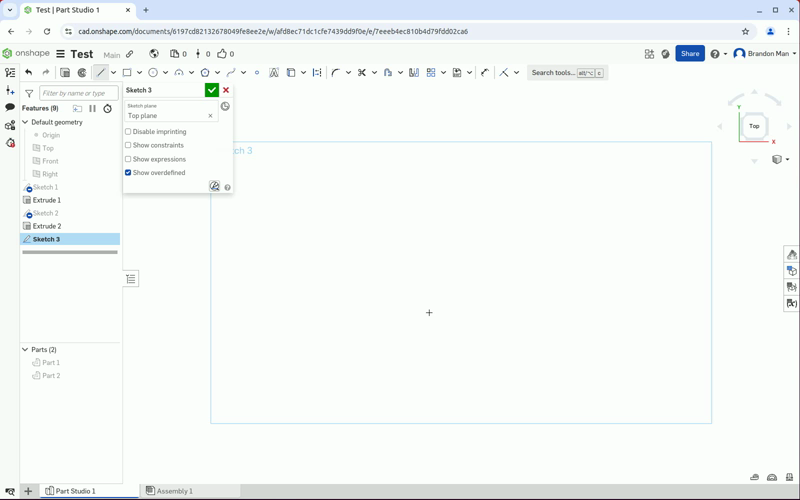
key_up(shift)
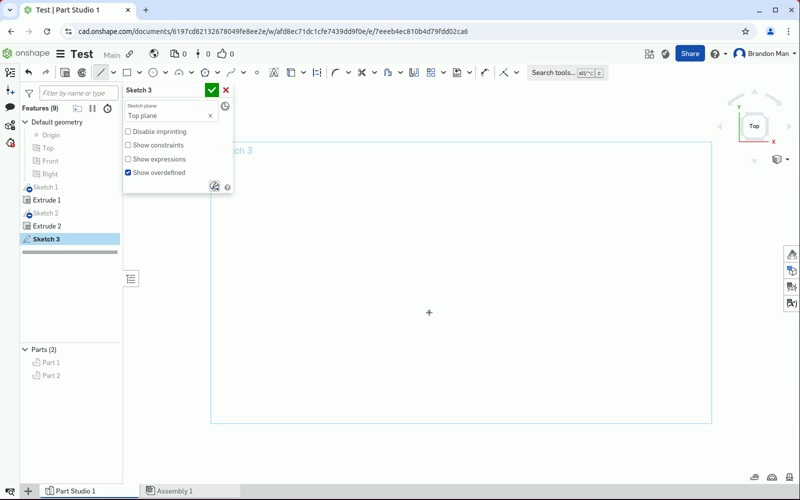
key_down(shift)
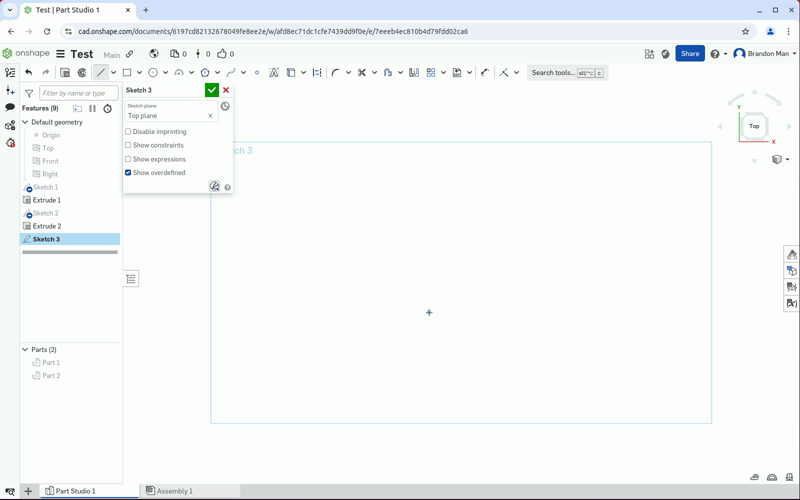
mouse_move(459, 312)
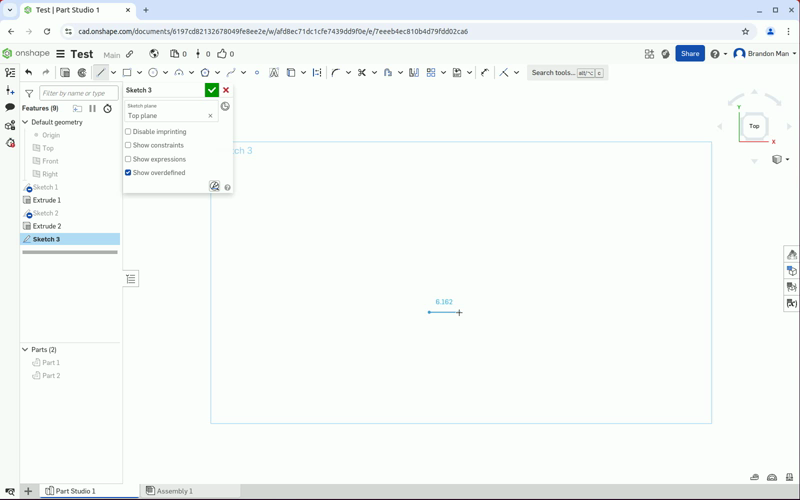
mouse_move(461, 312)
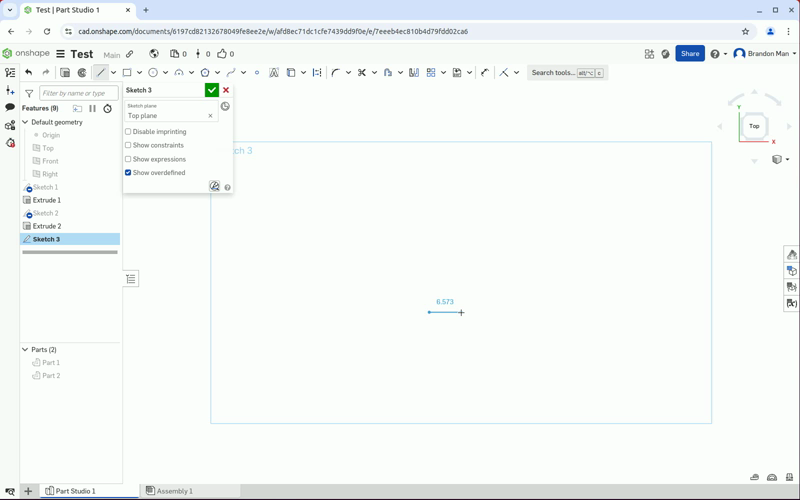
click(461, 312)
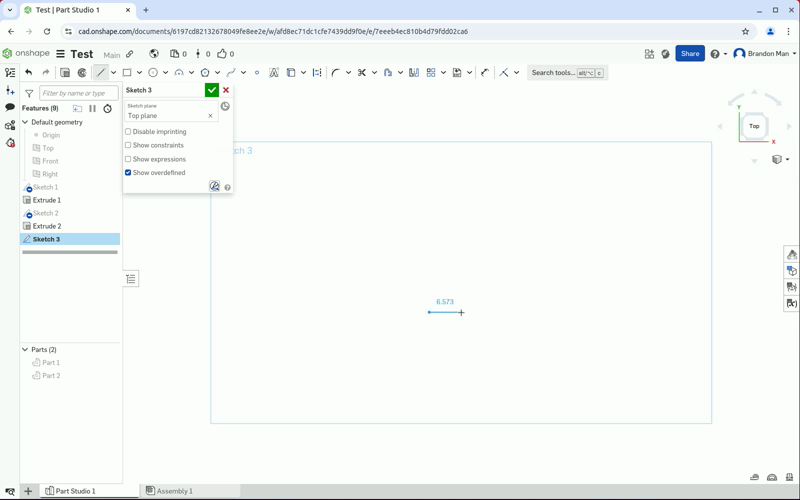
key_up(shift)
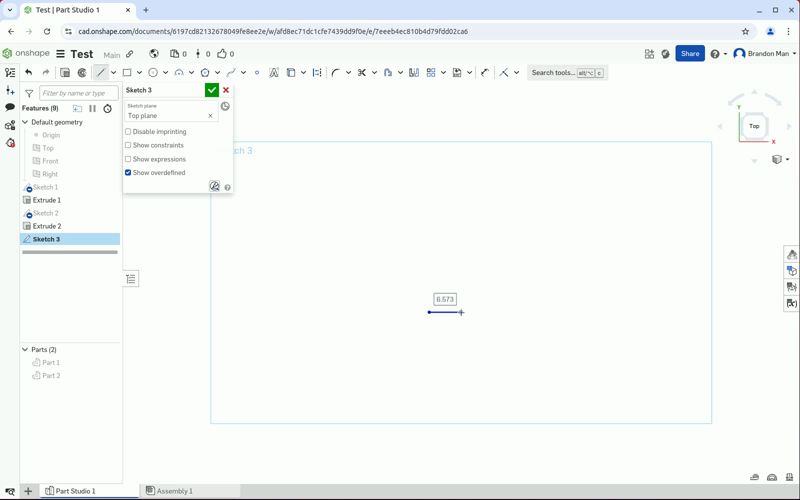
key_down(shift)
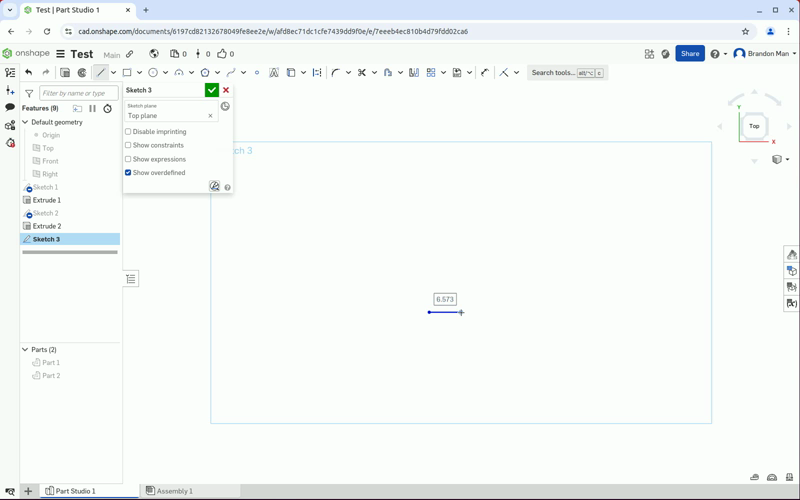
mouse_move(461, 248)
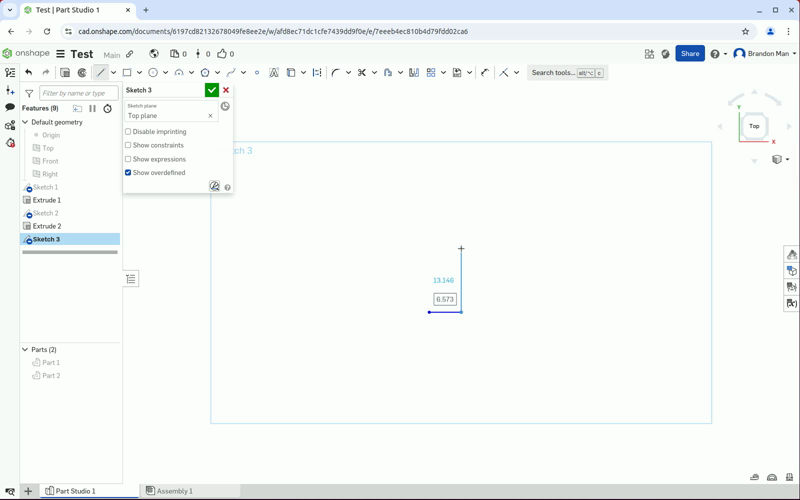
click(461, 248)
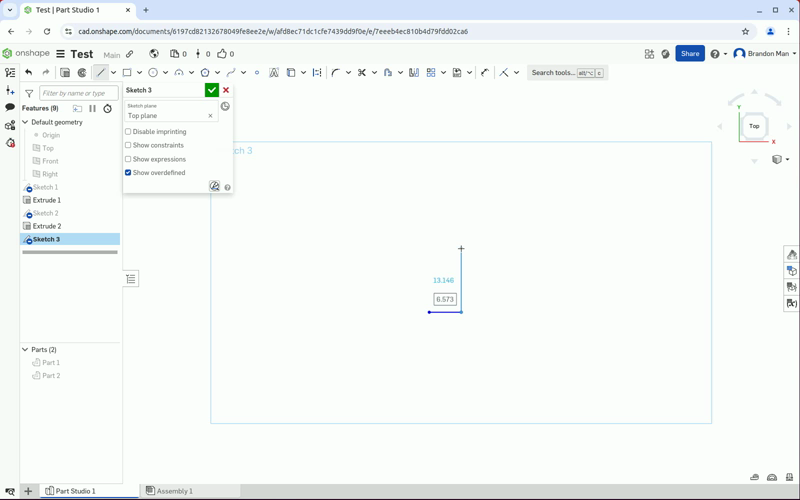
key_up(shift)
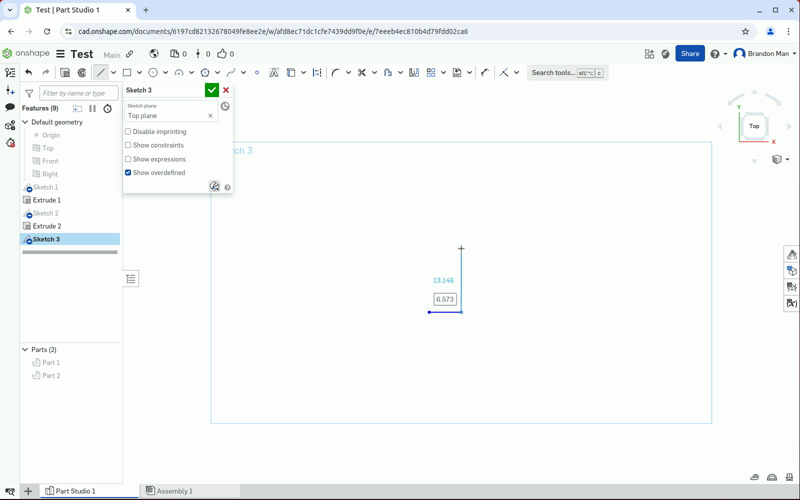
key_down(shift)
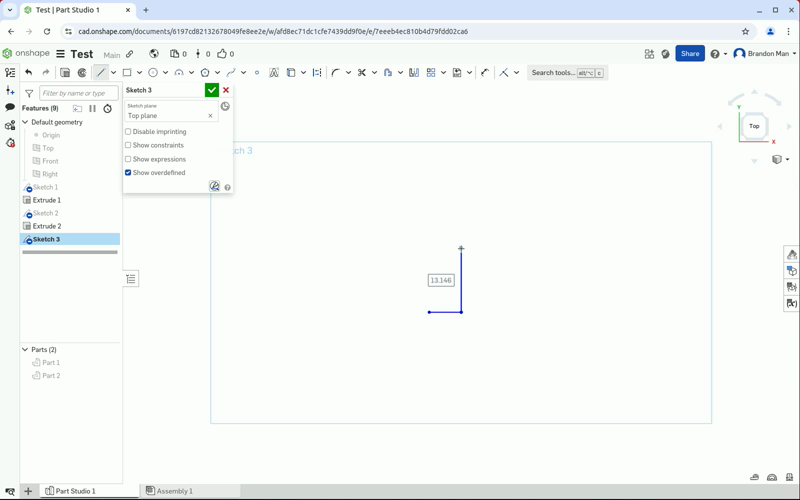
mouse_move(491, 248)
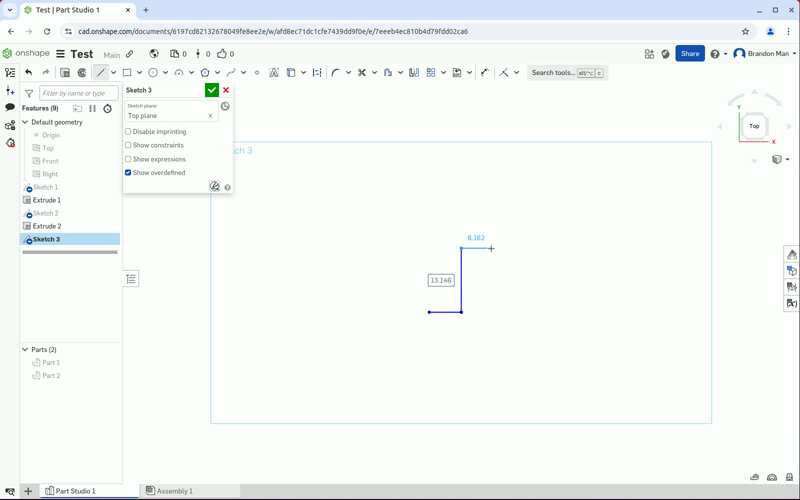
mouse_move(429, 248)
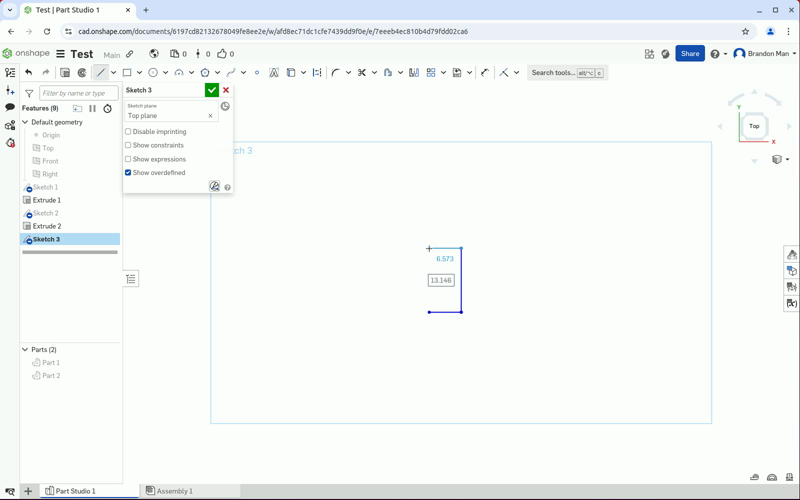
click(429, 248)
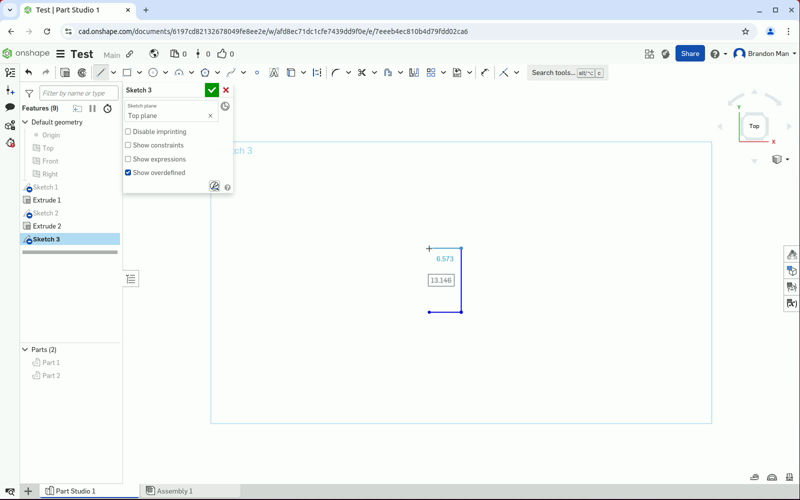
key_up(shift)
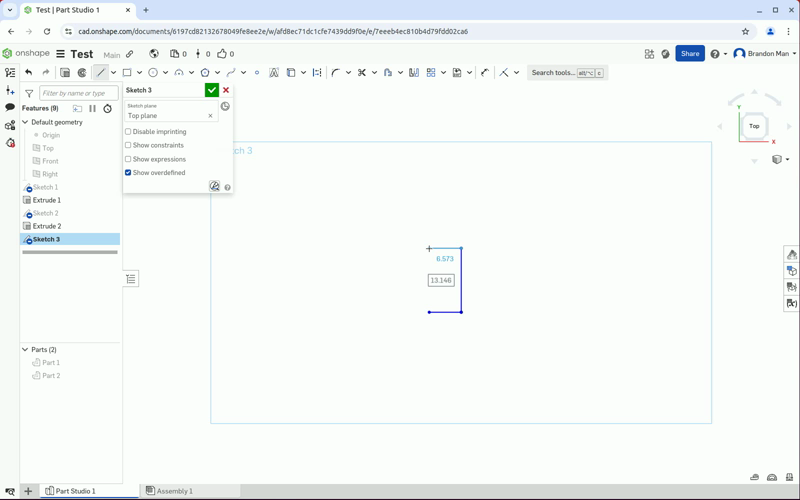
key_down(shift)
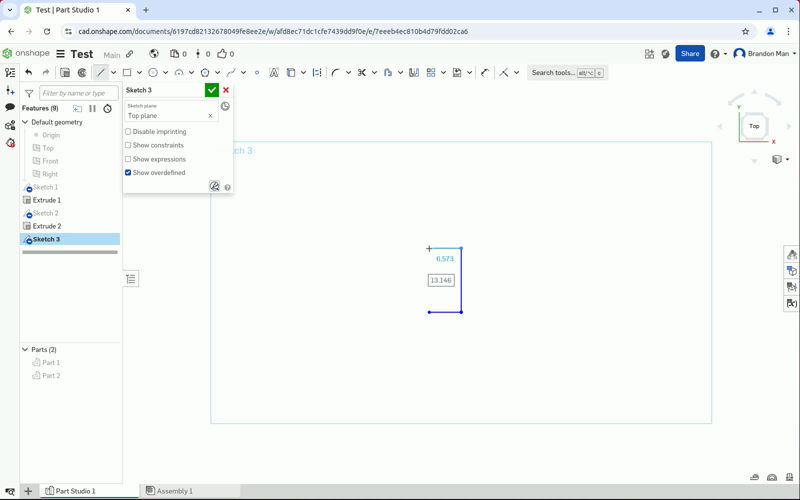
mouse_move(429, 312)
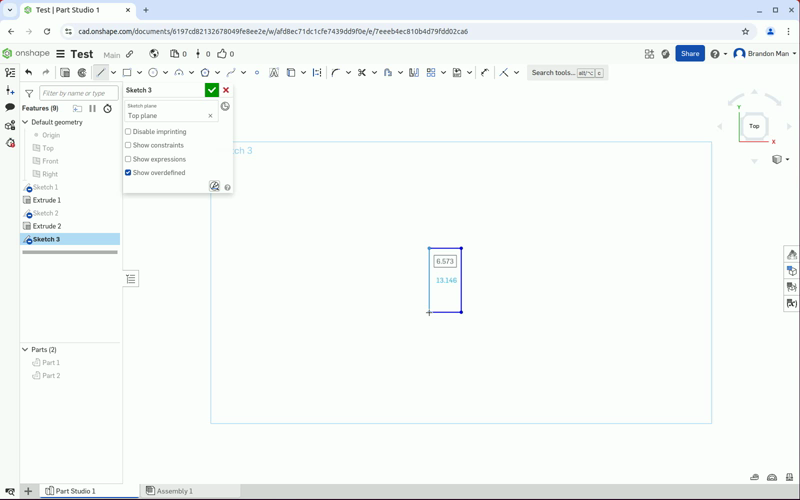
key_up(shift)
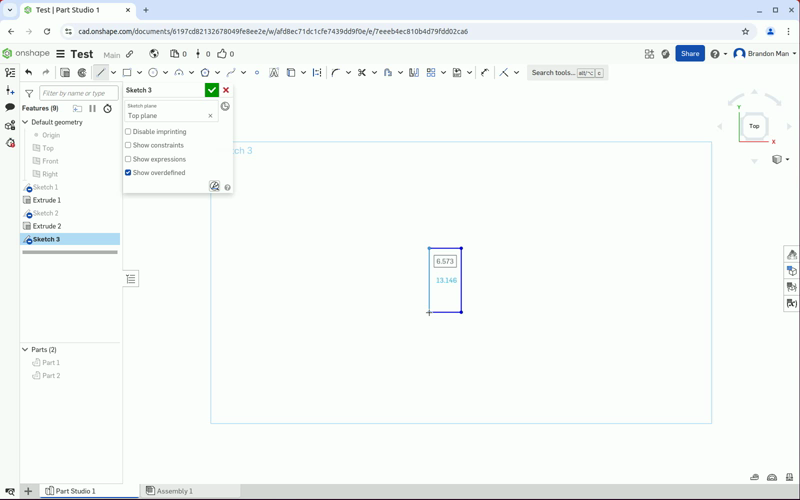
click(429, 312)
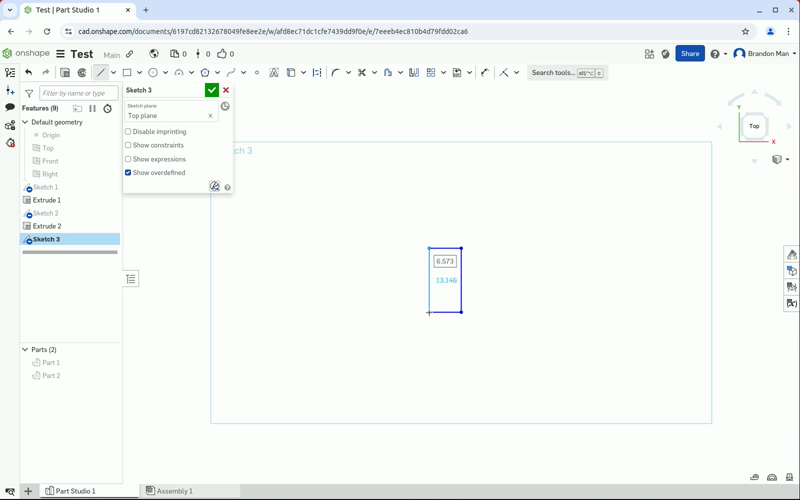
key(esc)
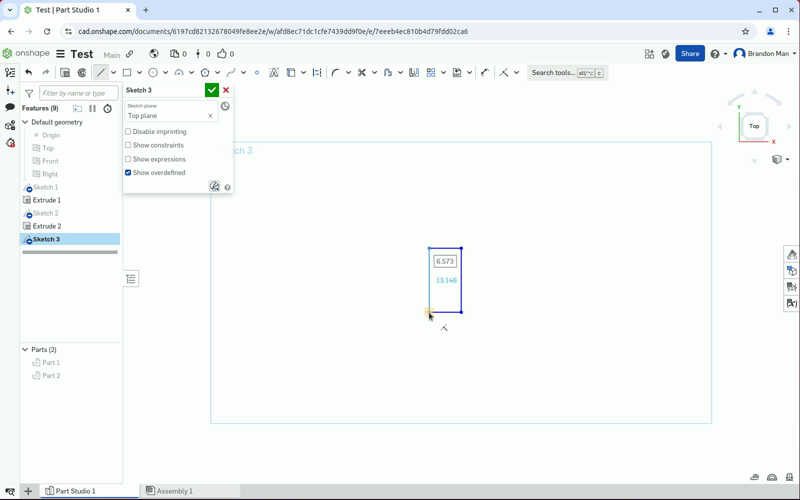
mouse_move(459, 291)
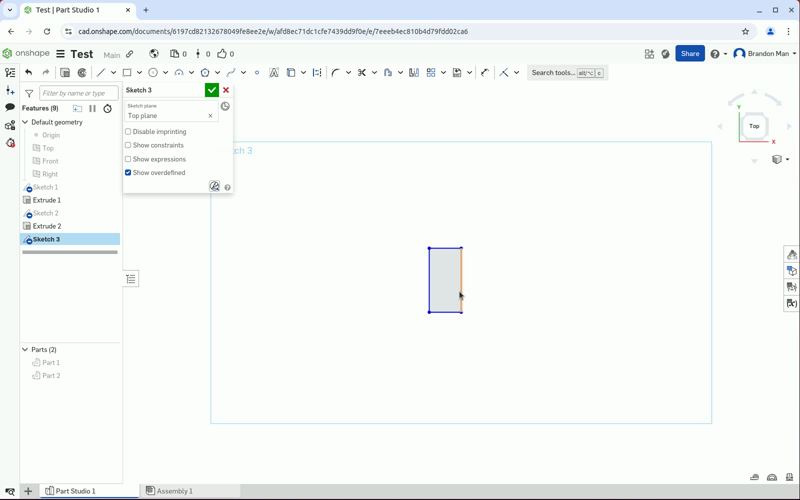
click(459, 291)
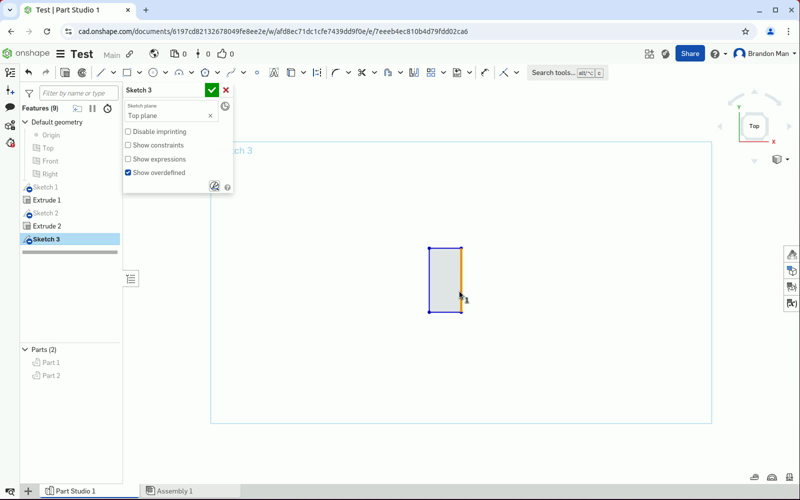
mouse_move(73, 352)
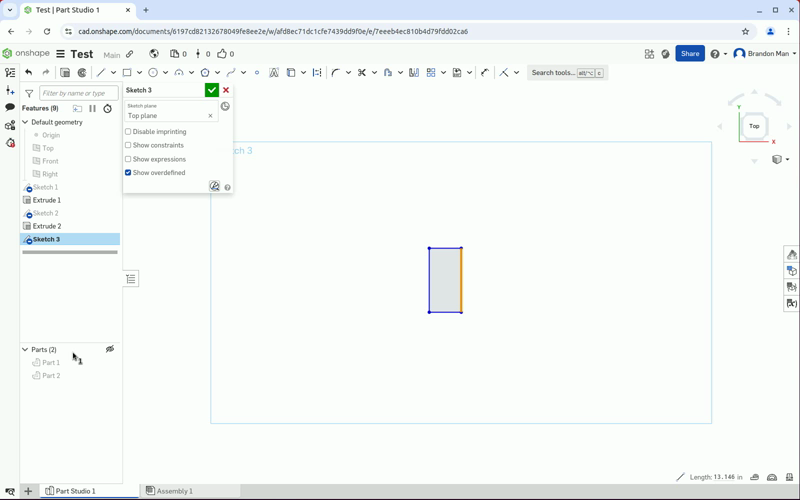
key(shift+y)
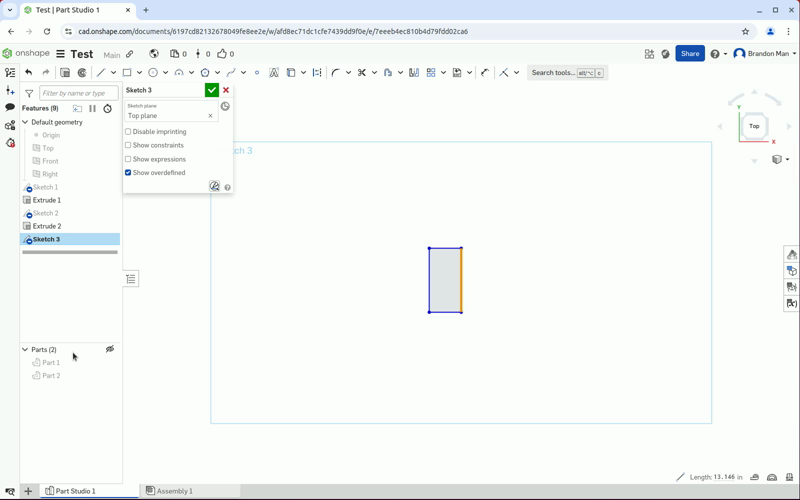
key(shift+e)
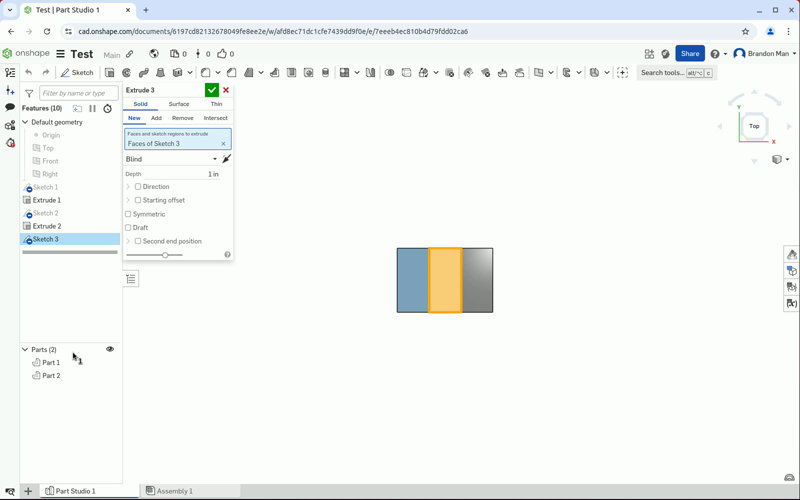
mouse_move(143, 106)
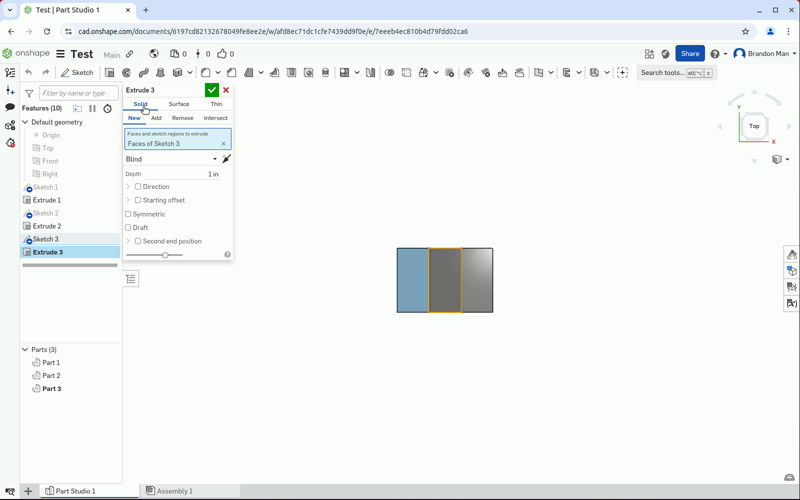
click(143, 106)
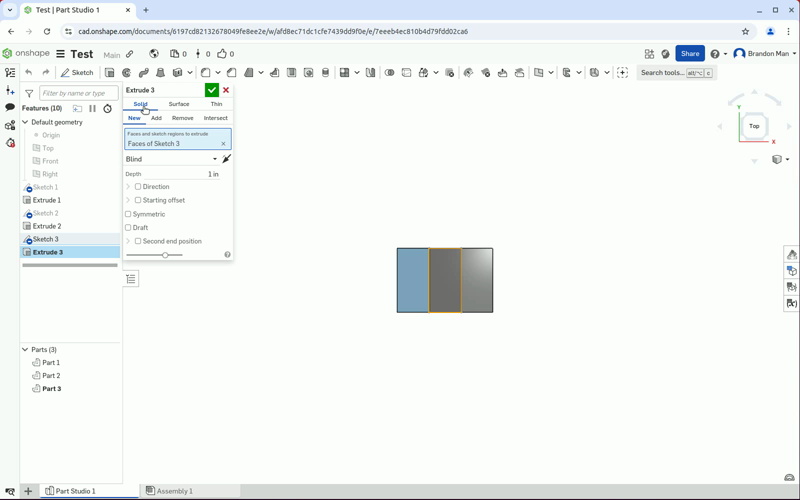
mouse_move(137, 120)
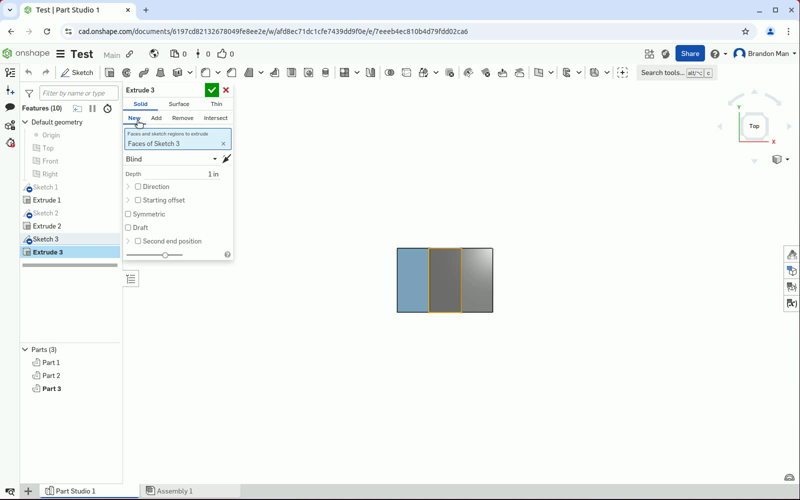
click(137, 120)
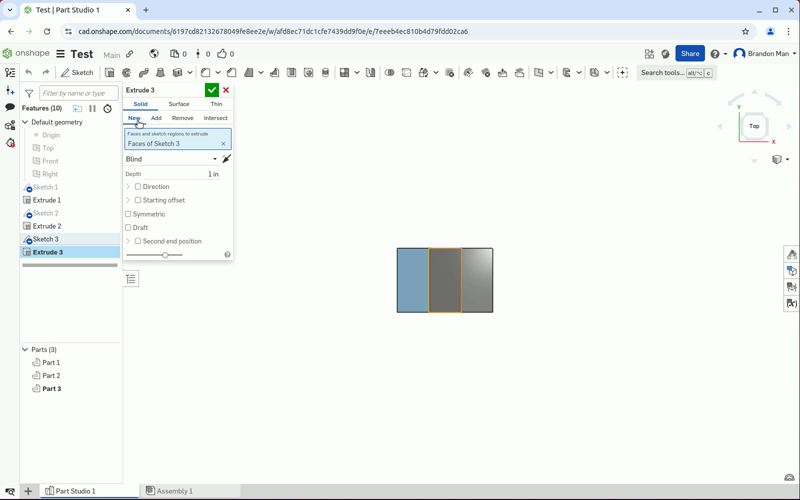
key(tab, 4)
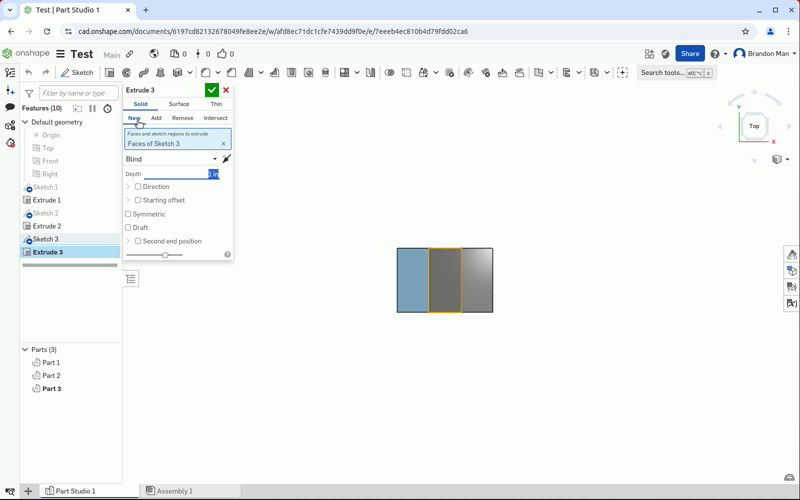
text(1.685)
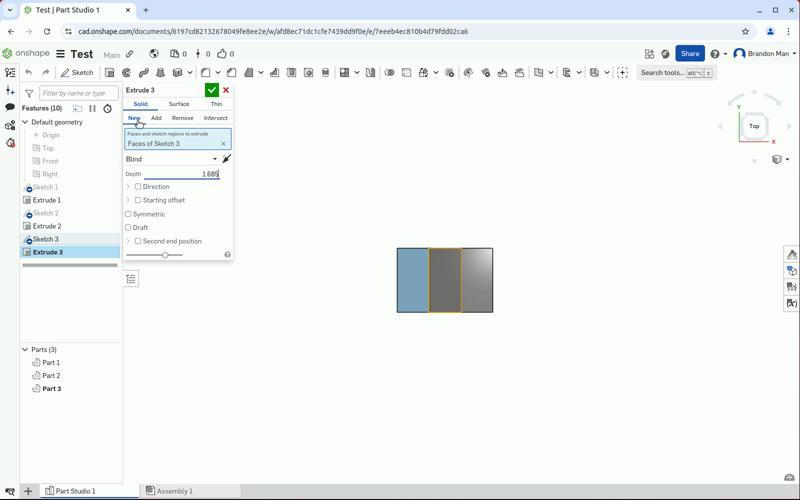
key(enter)
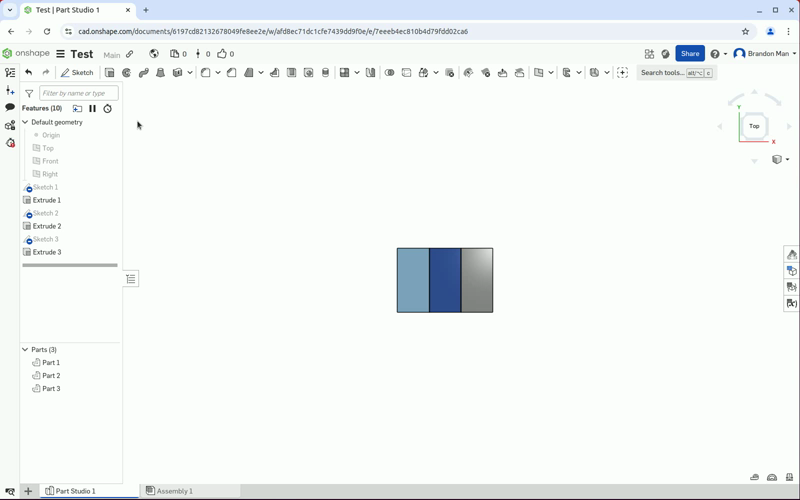
key(shift+h)
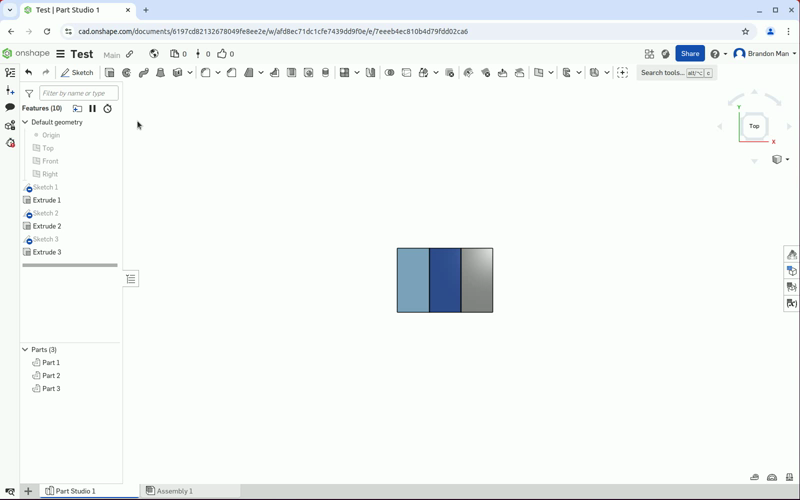
key(shift+h)
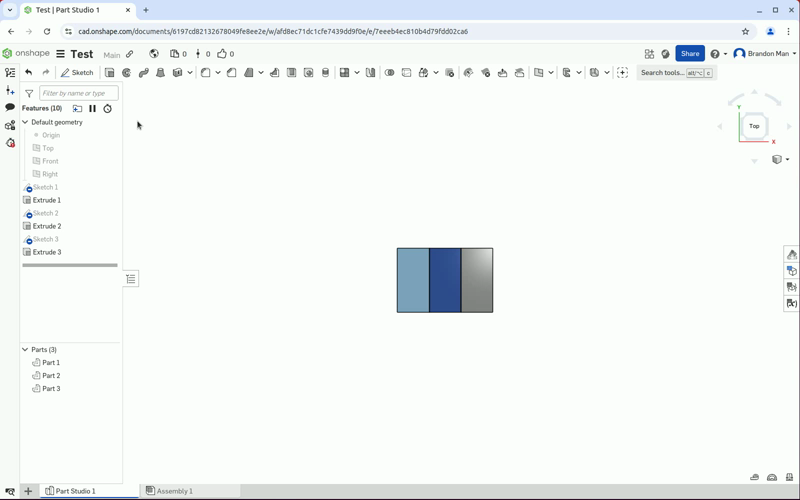
mouse_move(73, 189)
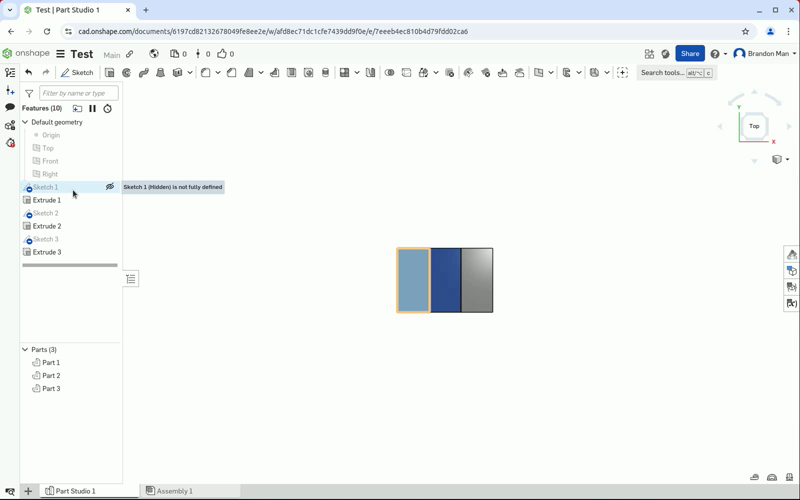
click(73, 189)
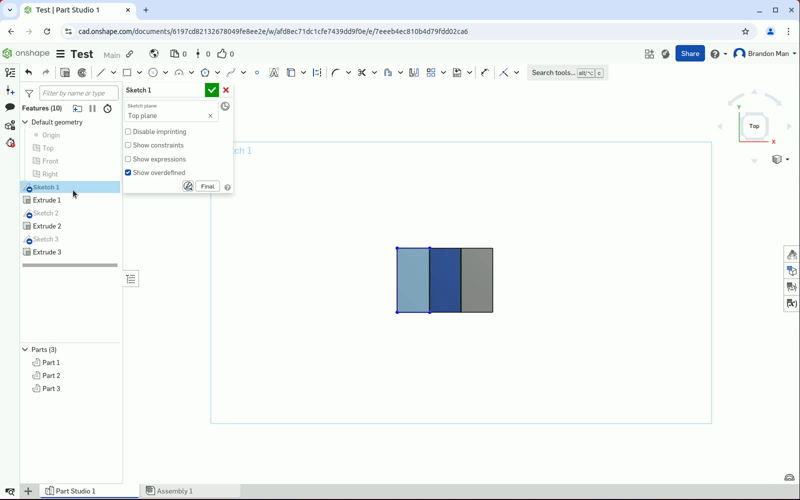
mouse_move(229, 92)
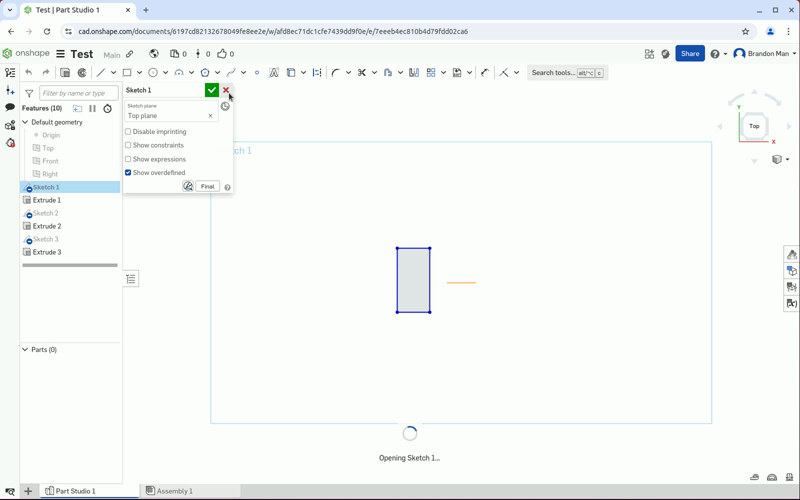
click(229, 92)
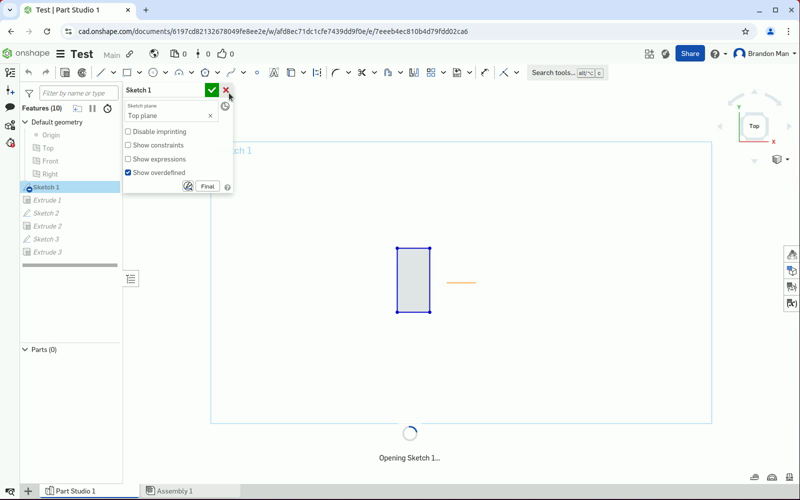
key(shift+s)
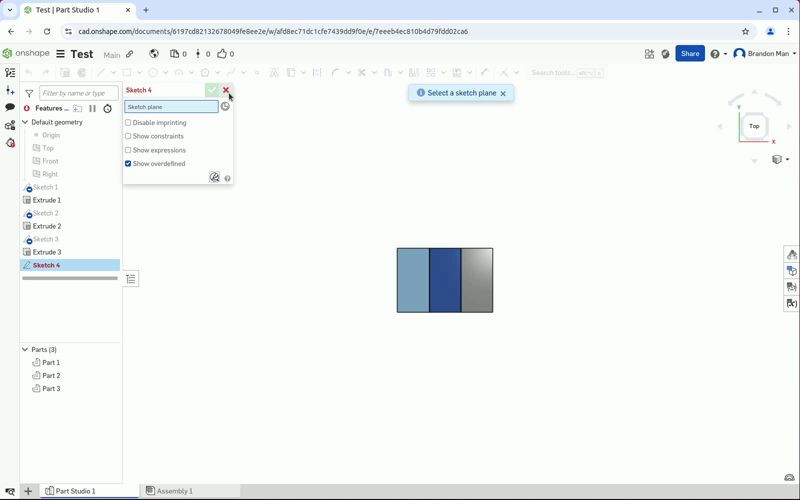
mouse_move(73, 150)
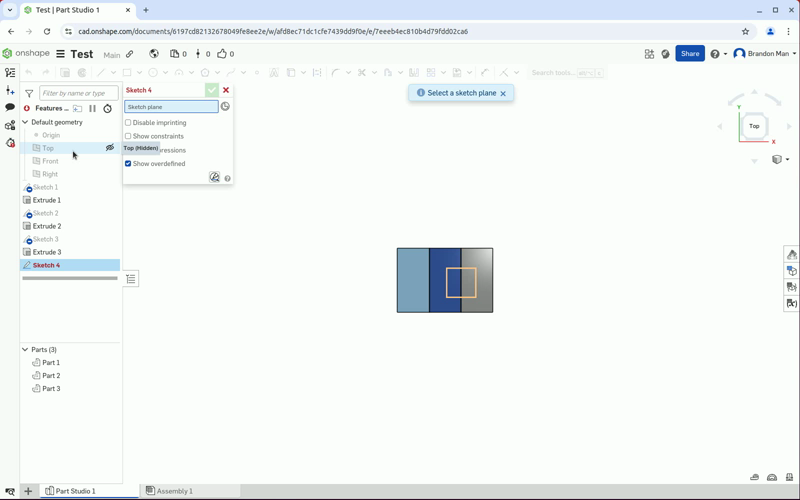
click(73, 150)
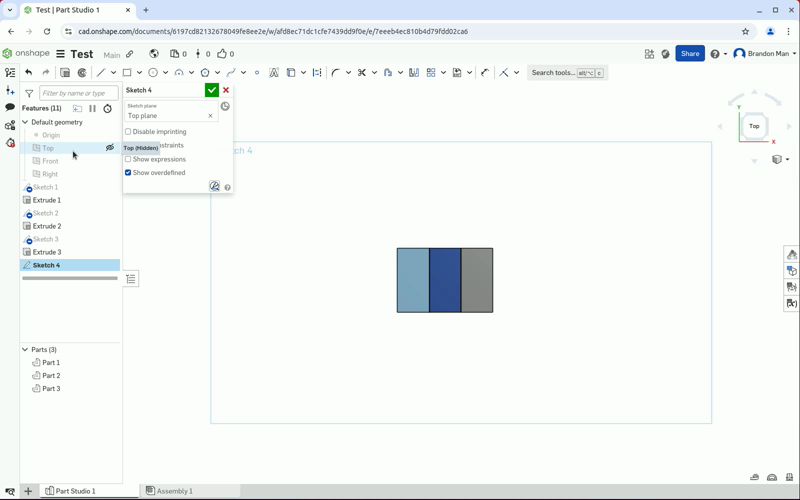
mouse_move(73, 352)
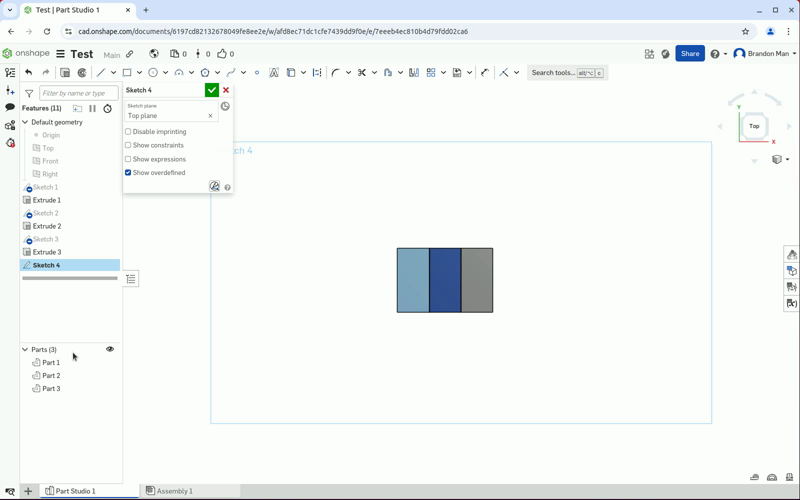
key(y)
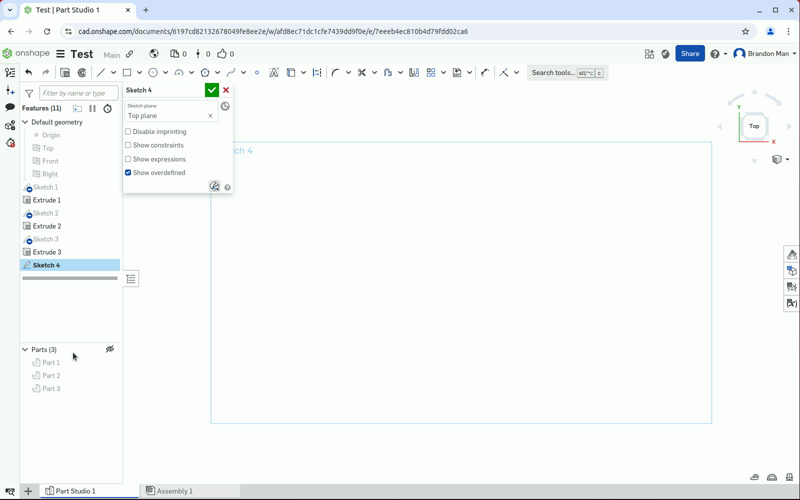
key(l)
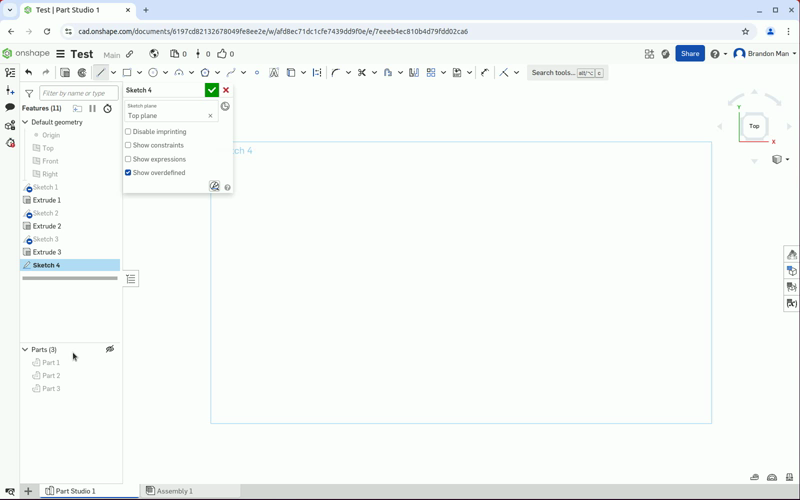
key_down(shift)
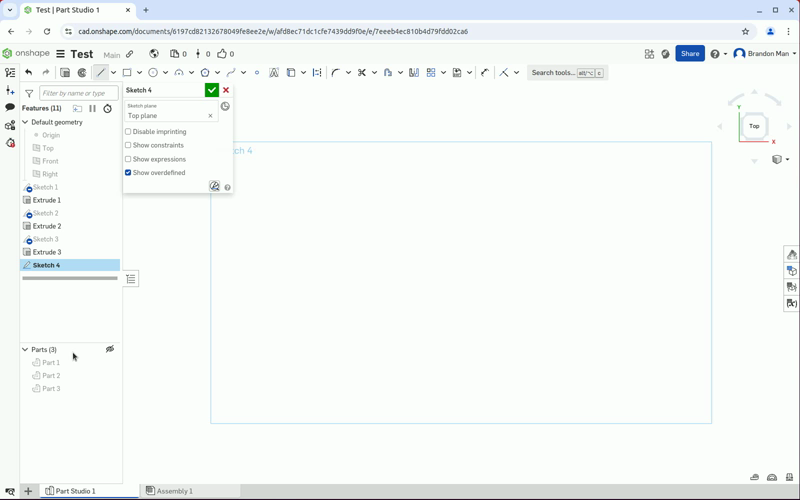
mouse_move(453, 312)
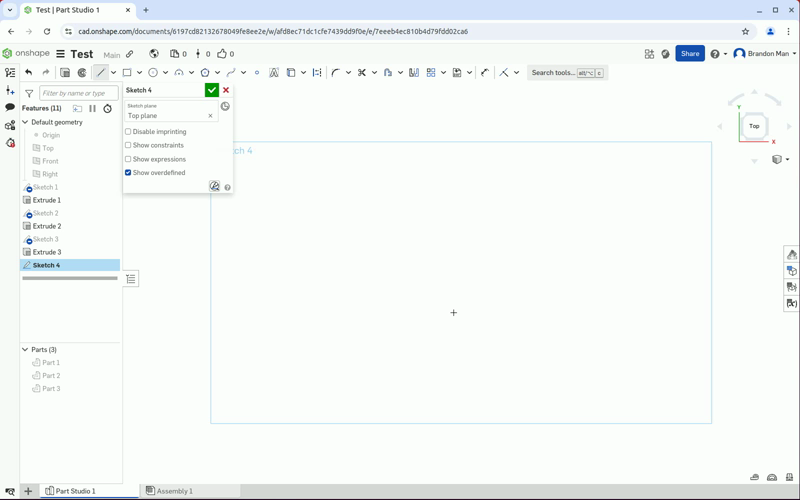
click(453, 312)
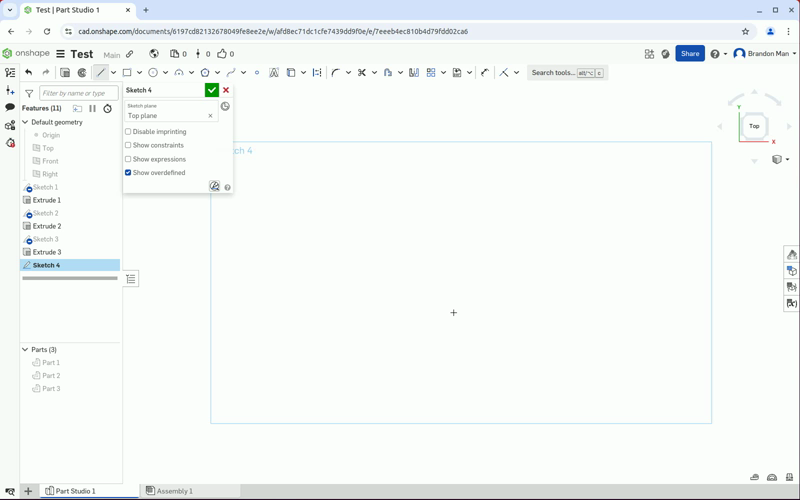
key_up(shift)
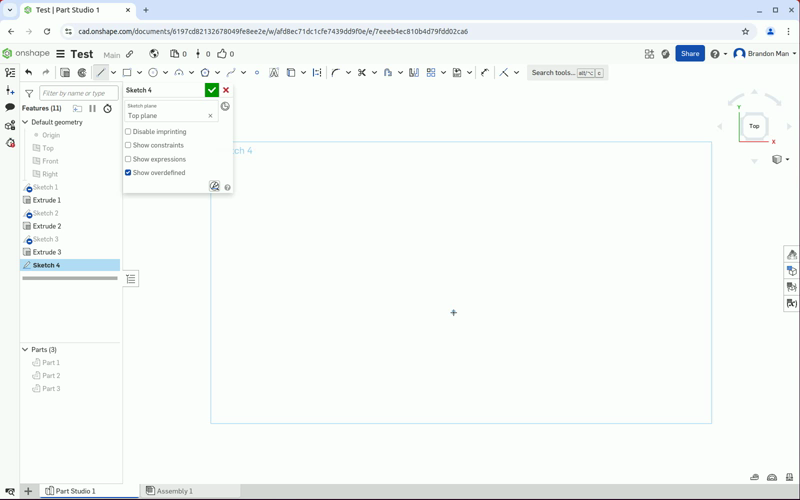
key_down(shift)
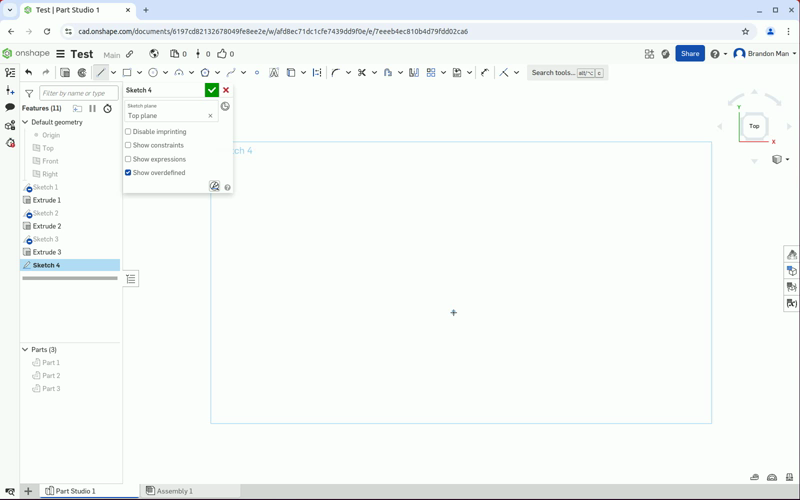
mouse_move(483, 312)
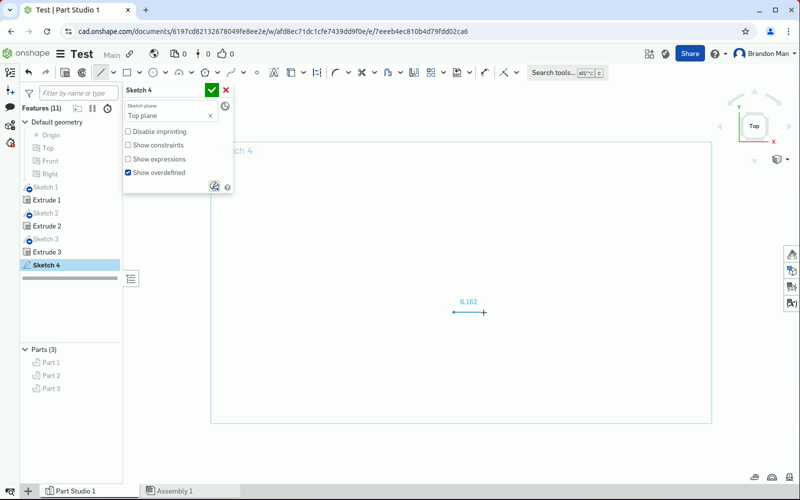
mouse_move(461, 312)
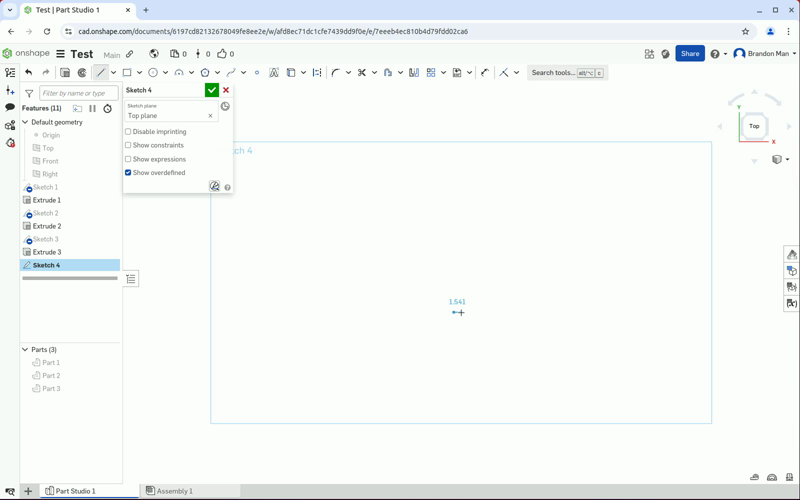
scroll(6)
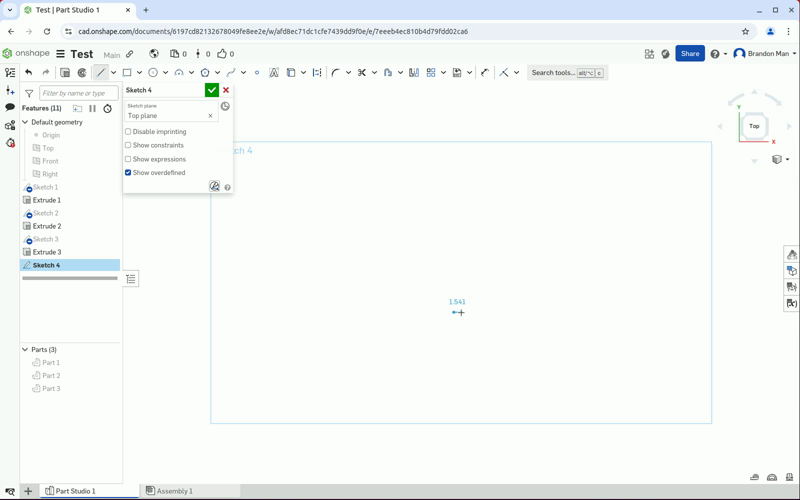
scroll(6)
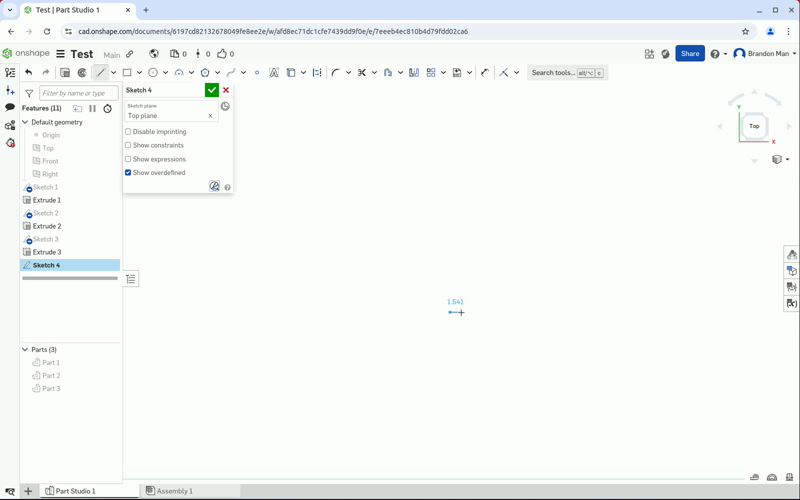
scroll(6)
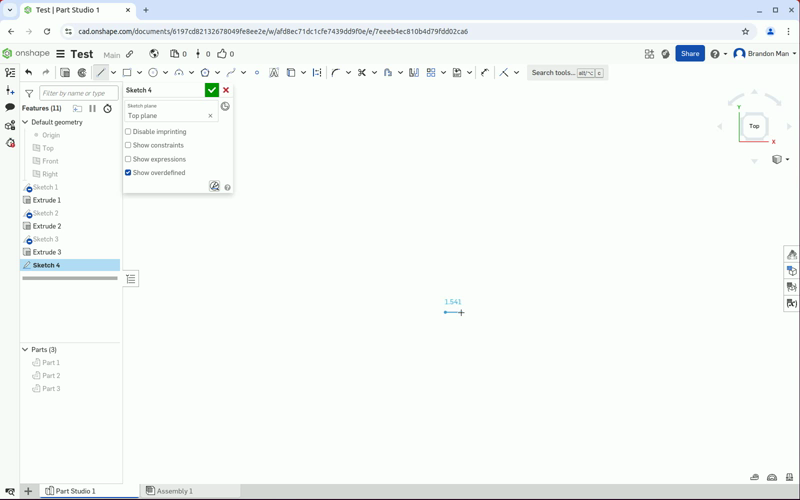
scroll(6)
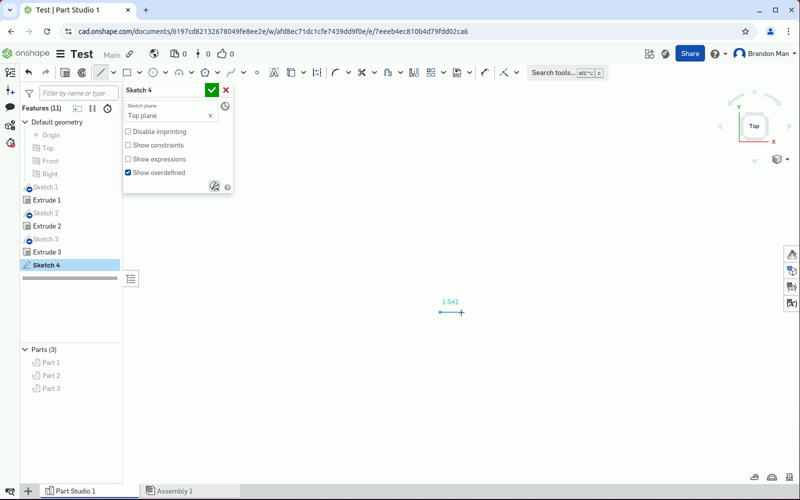
scroll(6)
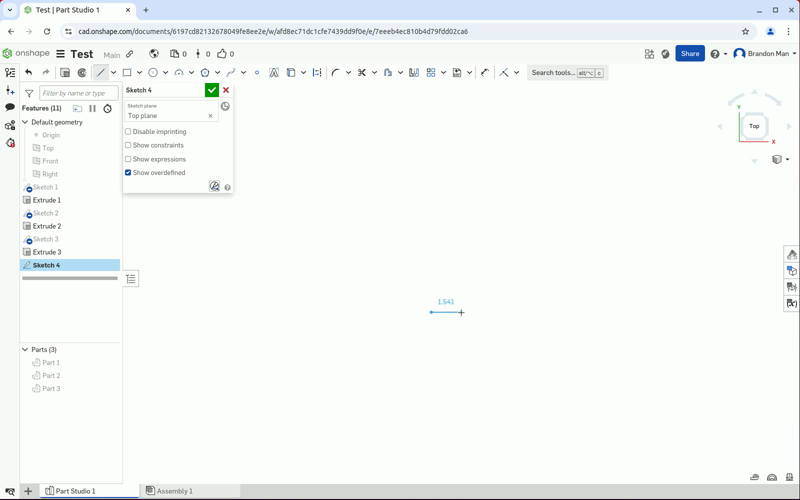
scroll(6)
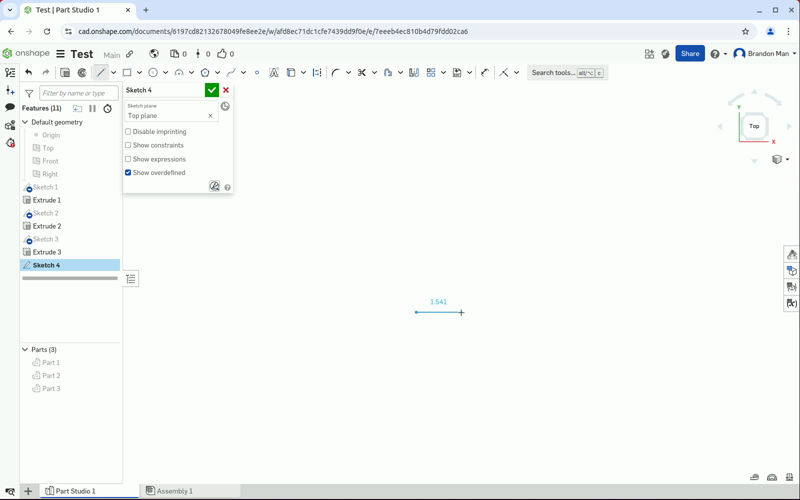
scroll(6)
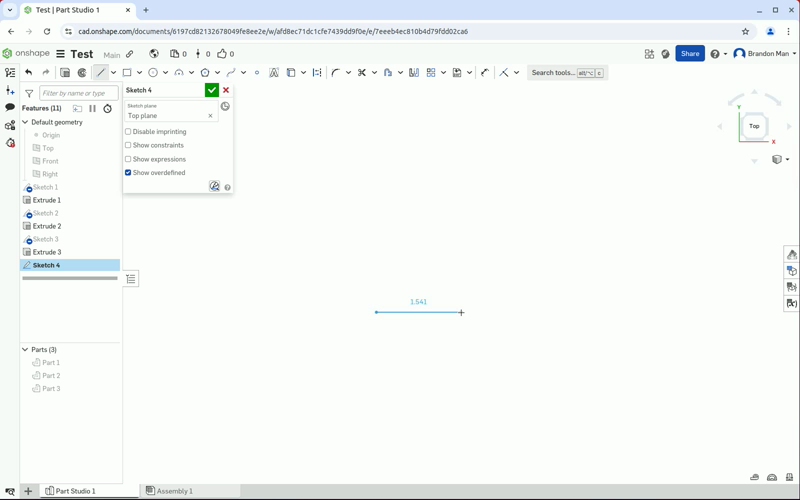
click(461, 312)
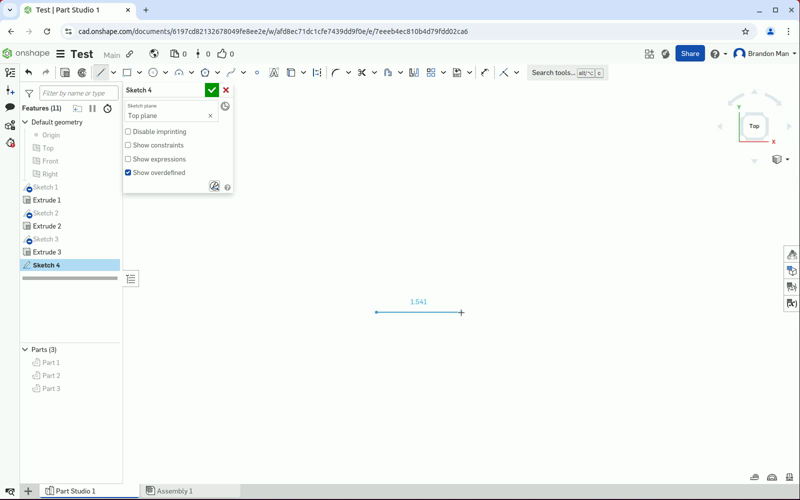
scroll(-6)
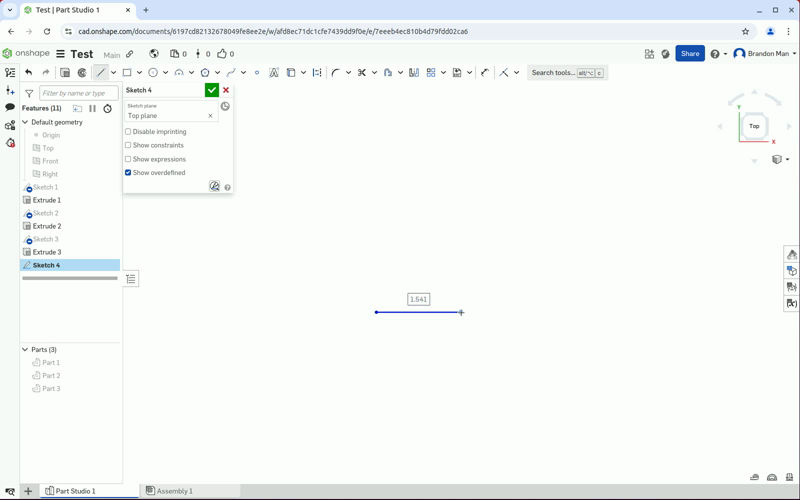
scroll(-6)
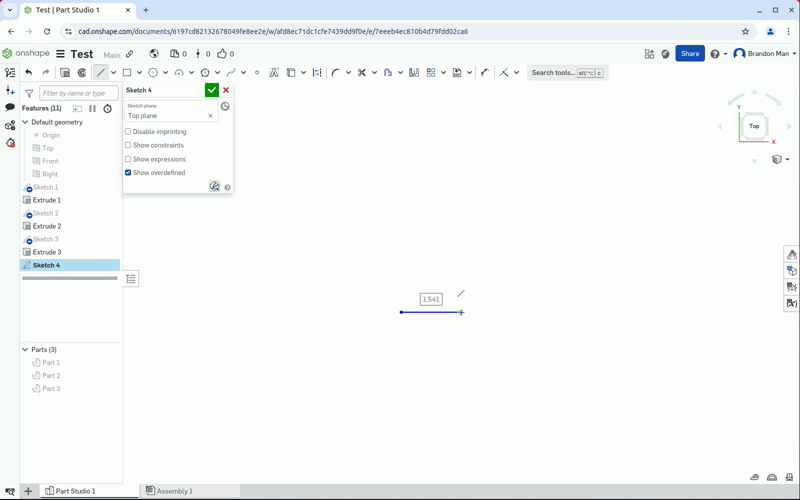
scroll(-6)
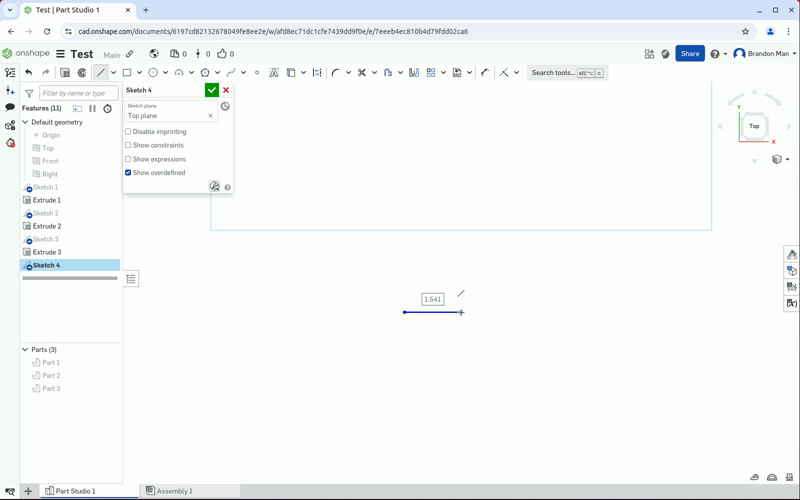
scroll(-6)
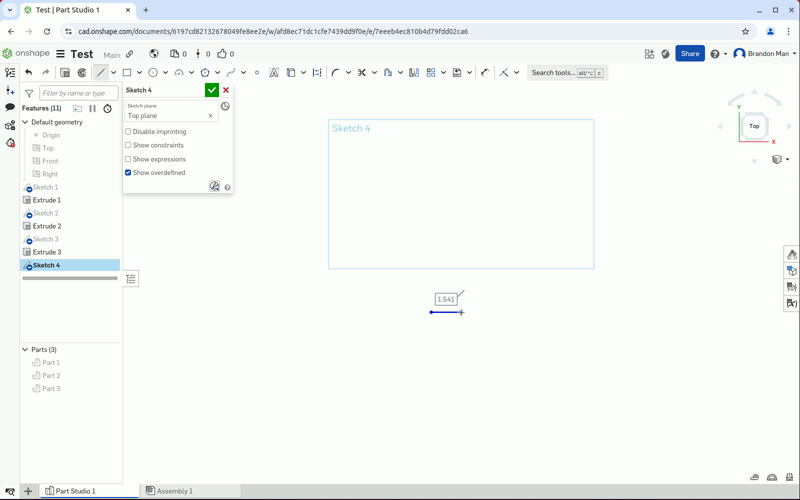
scroll(-6)
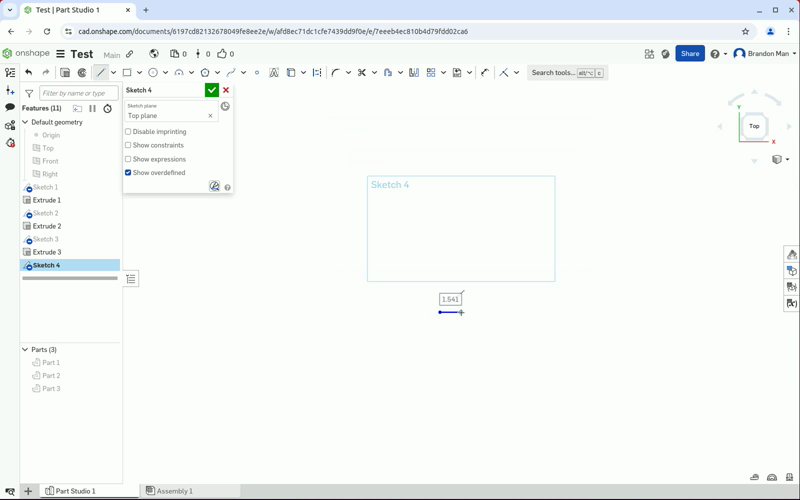
scroll(-6)
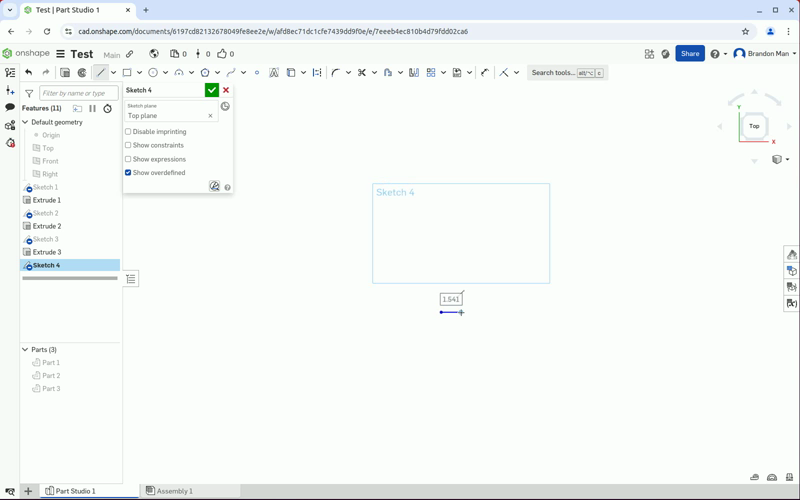
scroll(-6)
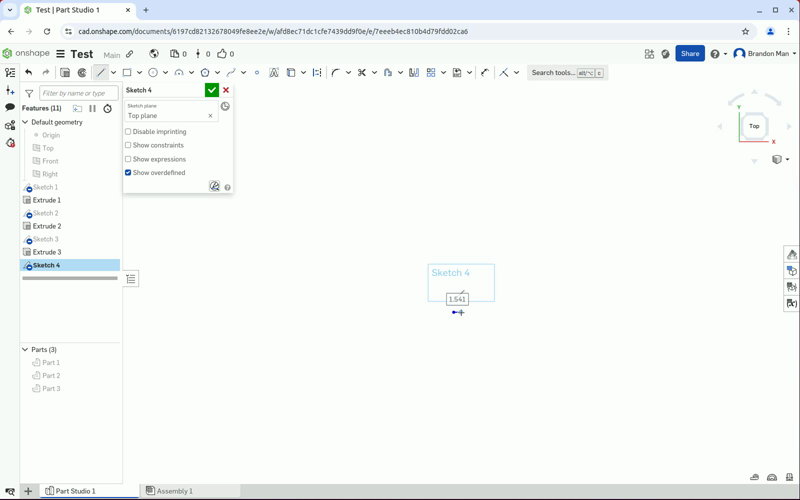
key_up(shift)
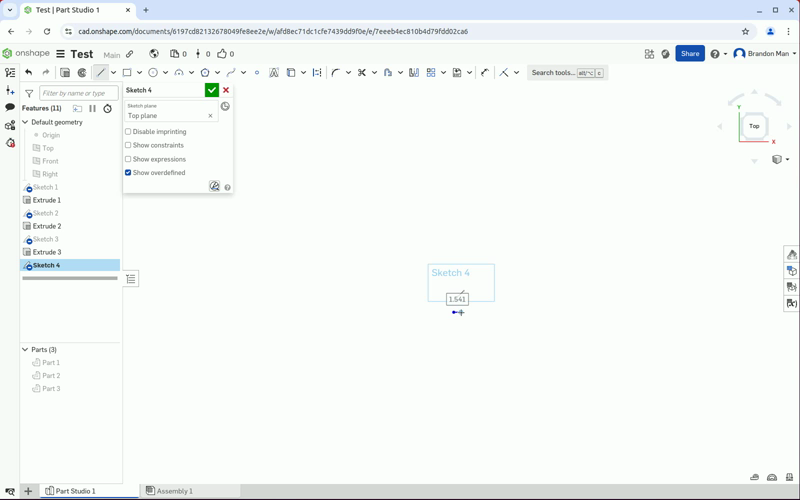
key_down(shift)
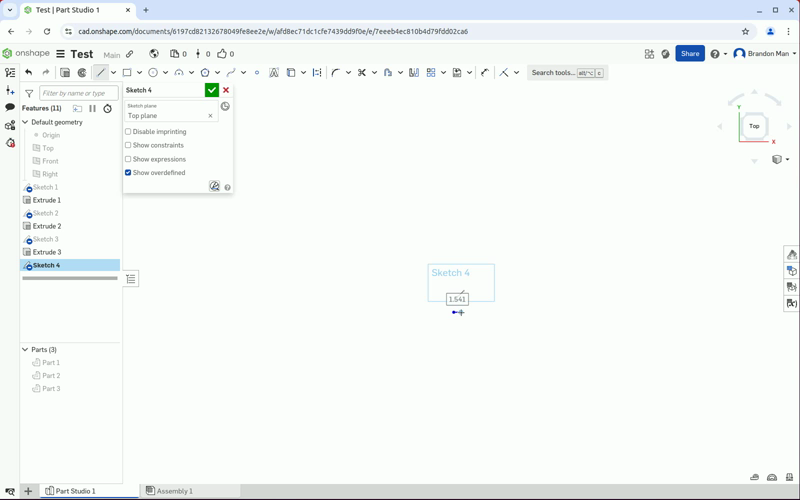
mouse_move(461, 248)
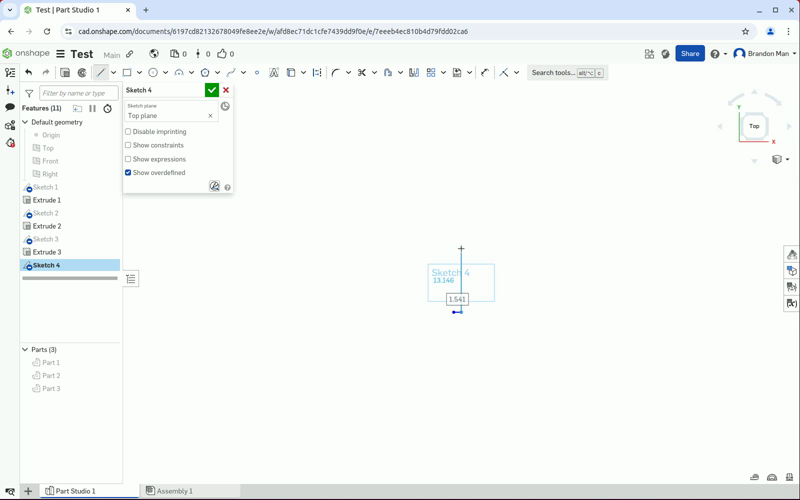
click(461, 248)
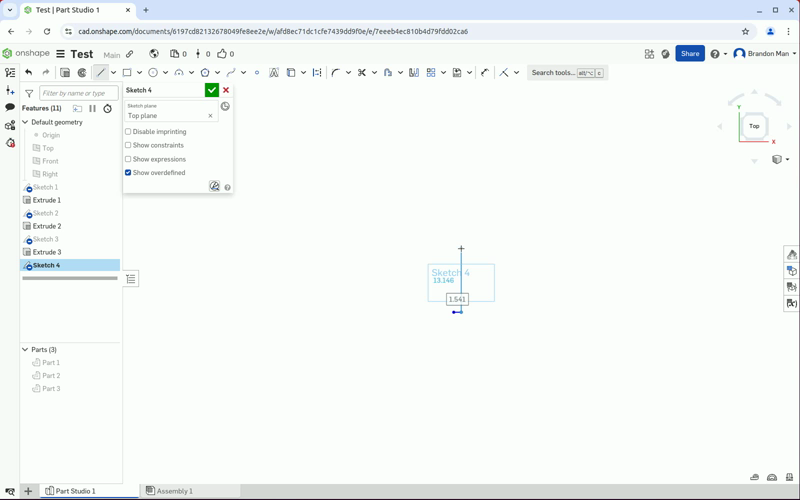
key_up(shift)
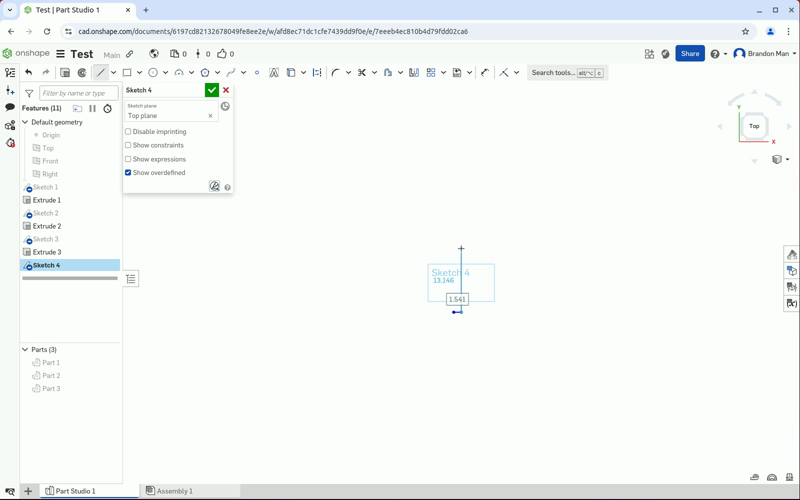
key_down(shift)
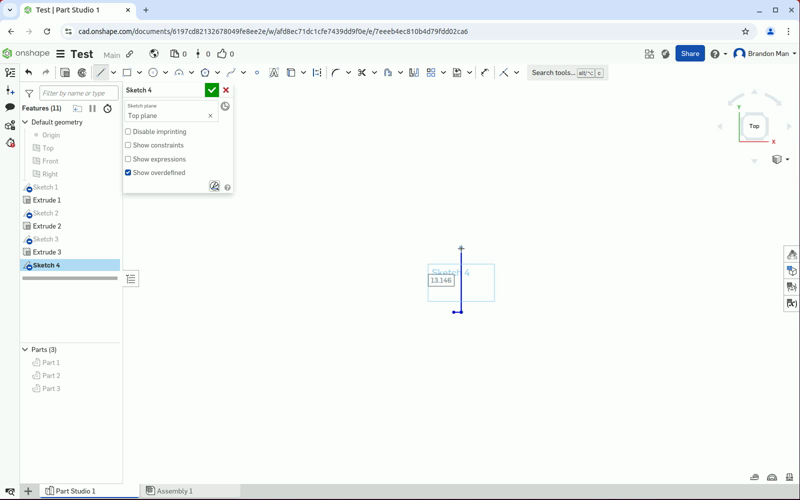
mouse_move(491, 248)
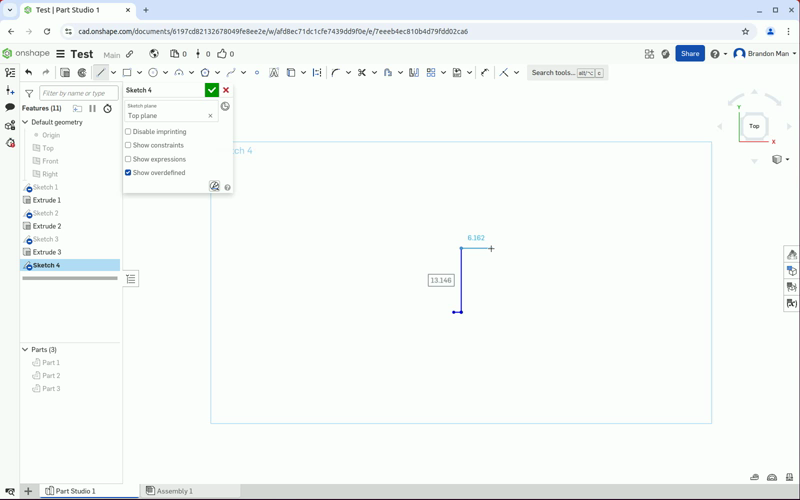
mouse_move(453, 248)
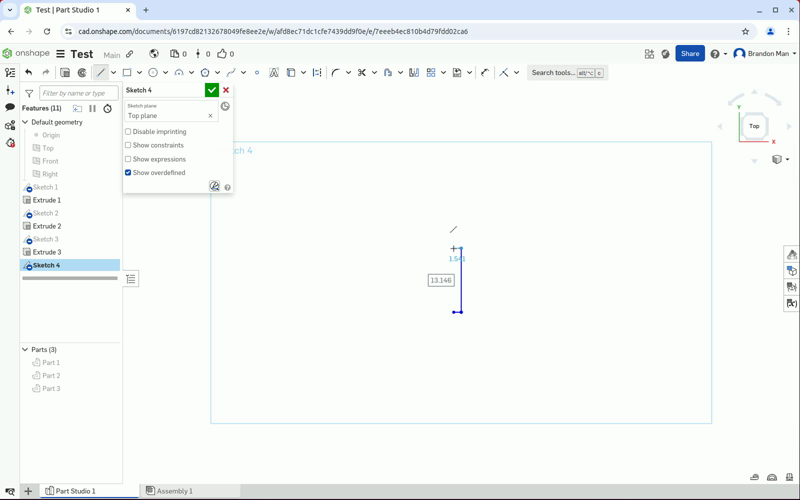
scroll(6)
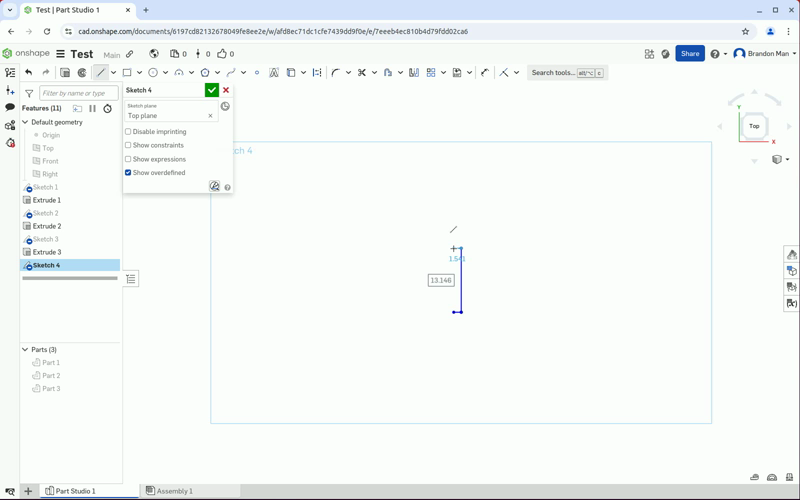
scroll(6)
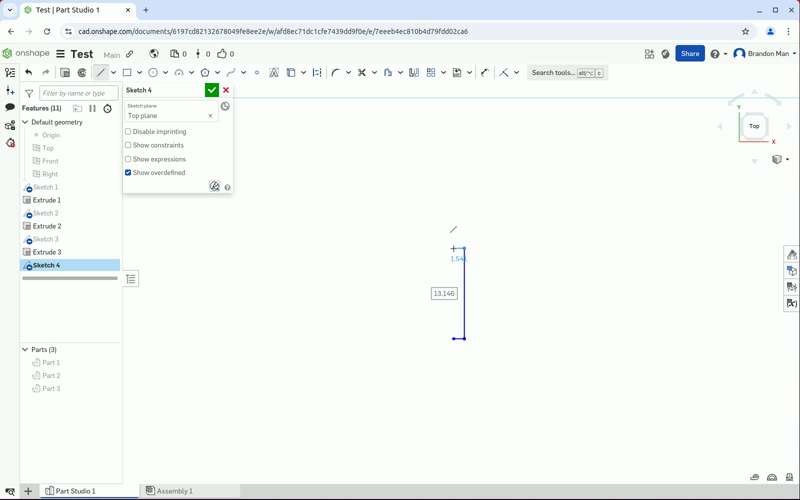
scroll(6)
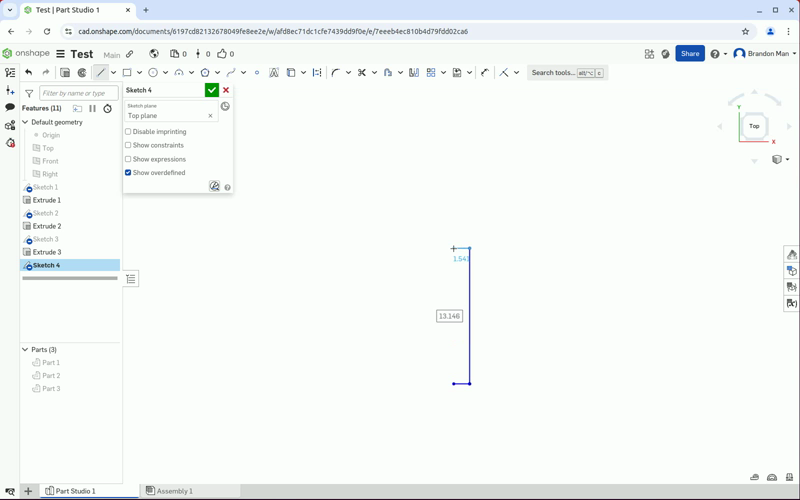
scroll(6)
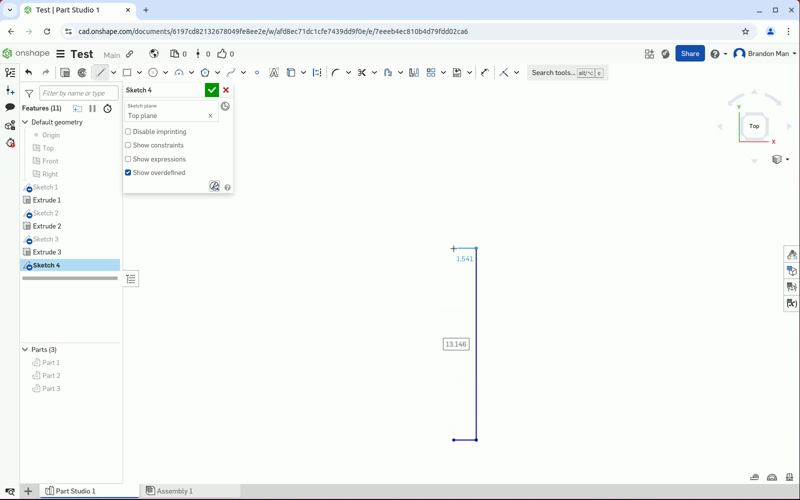
scroll(6)
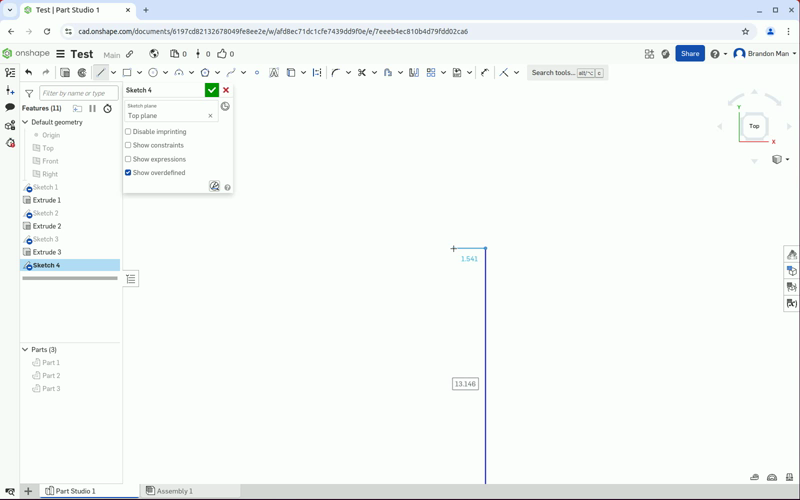
scroll(6)
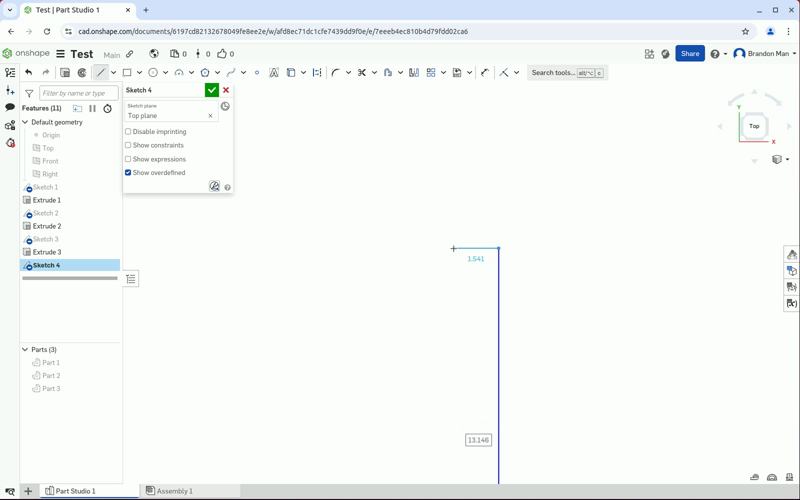
scroll(6)
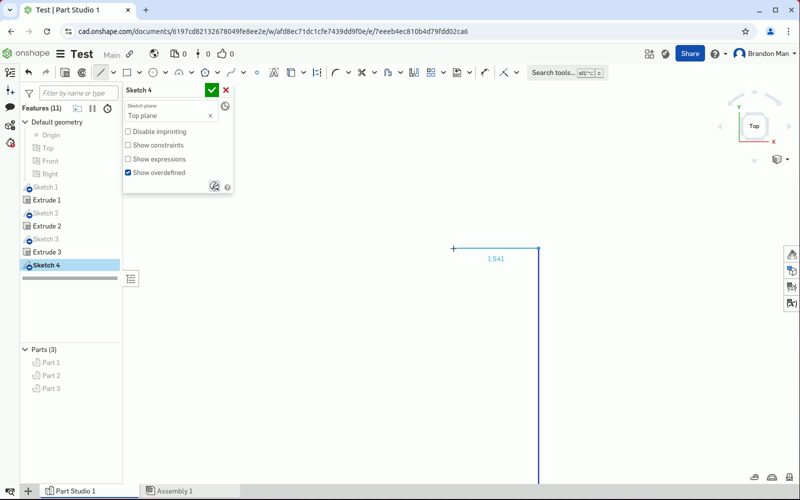
click(453, 248)
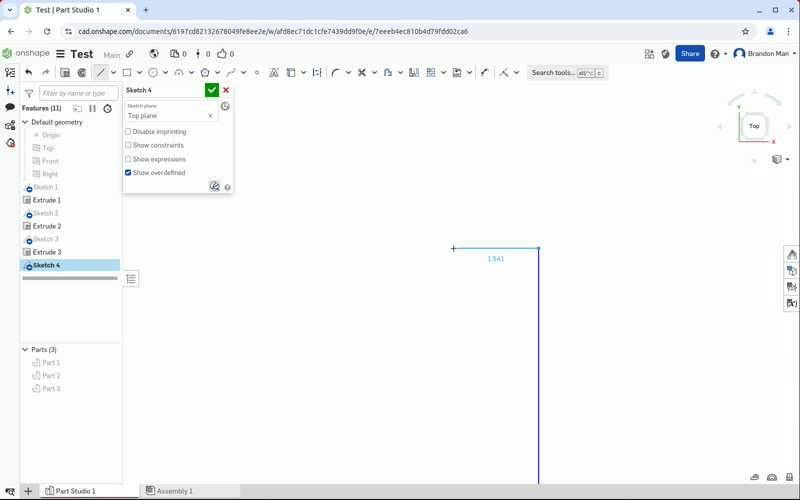
scroll(-6)
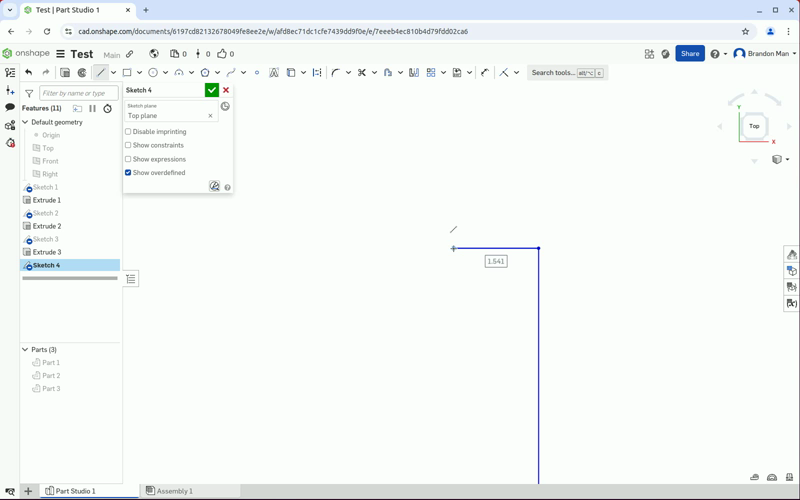
scroll(-6)
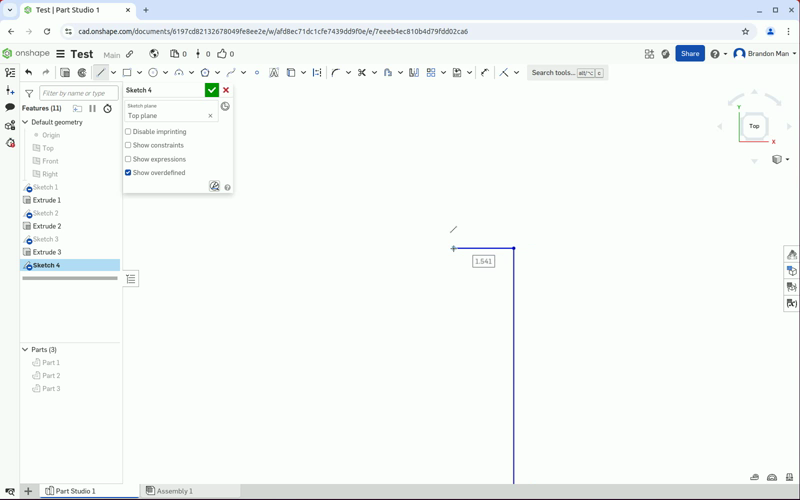
scroll(-6)
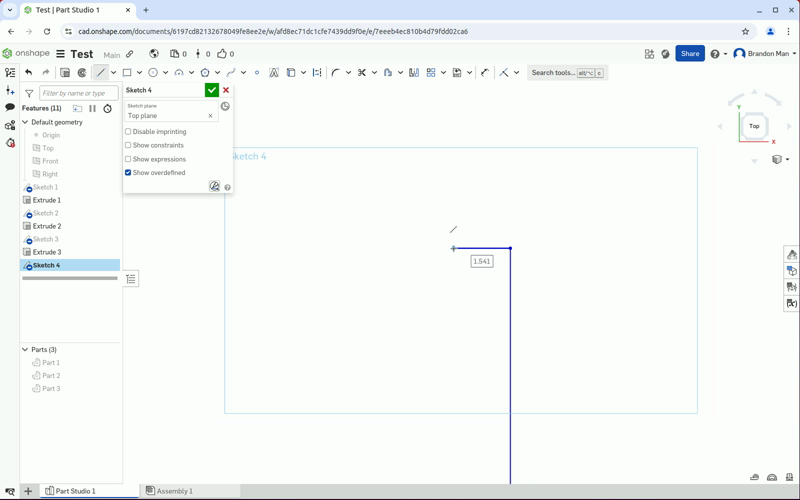
scroll(-6)
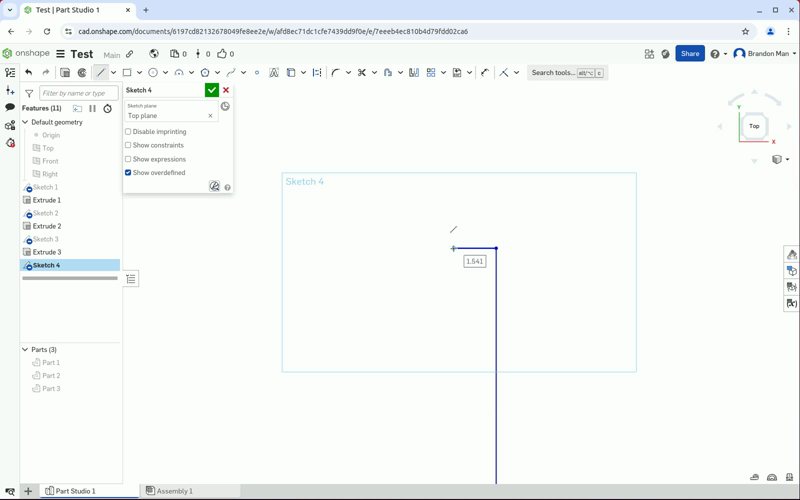
scroll(-6)
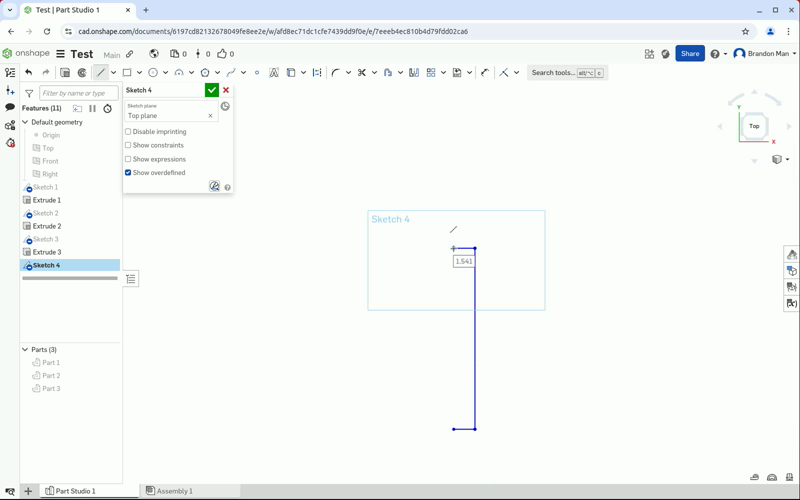
scroll(-6)
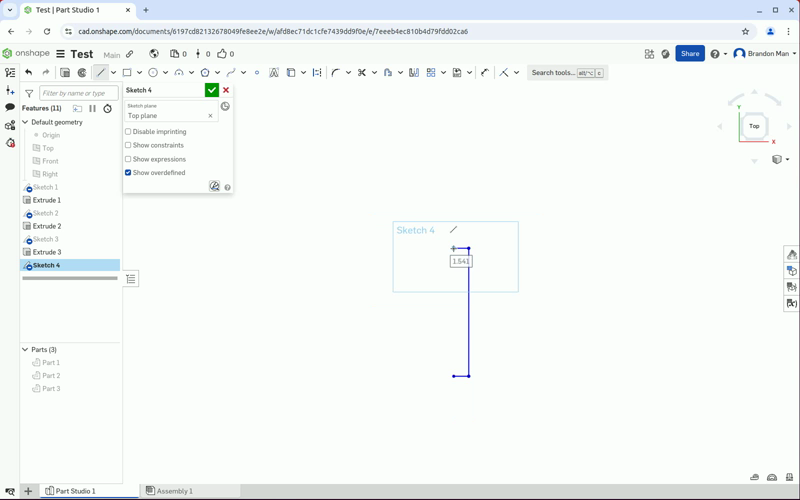
scroll(-6)
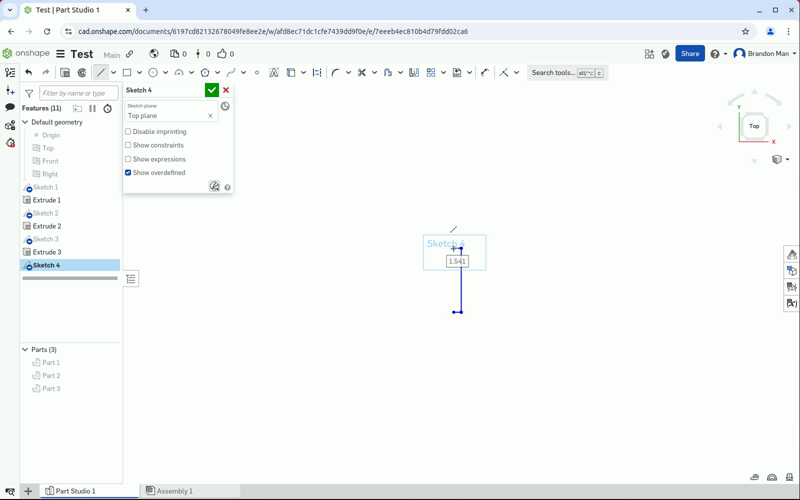
key_up(shift)
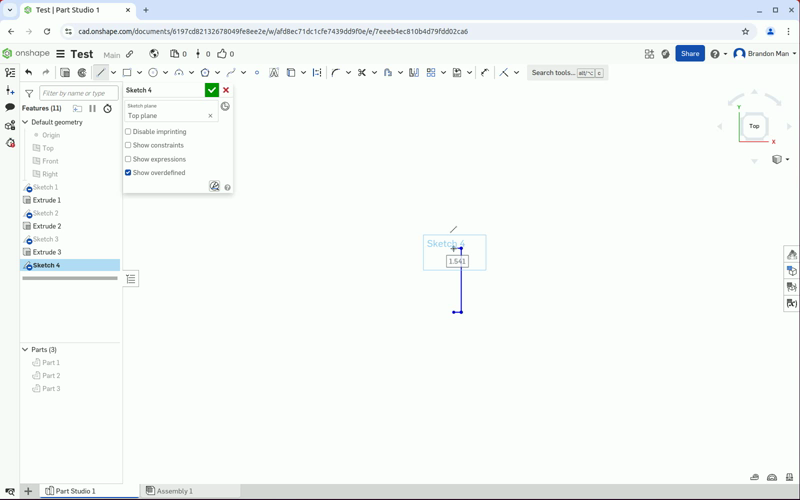
key_down(shift)
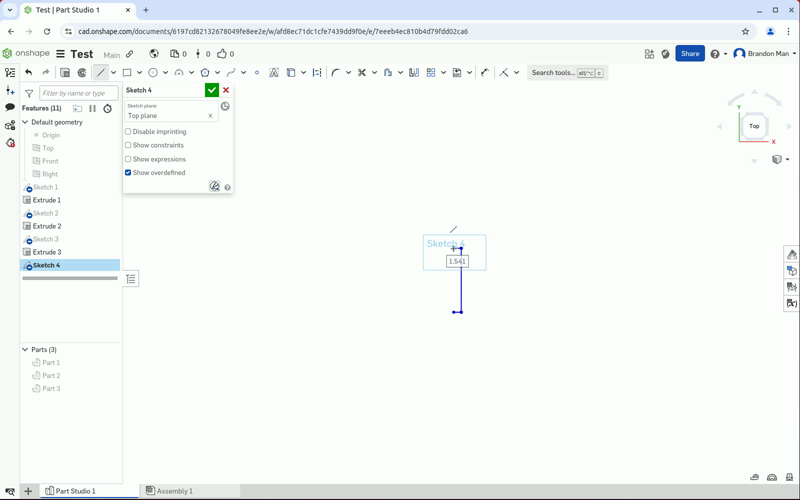
mouse_move(453, 312)
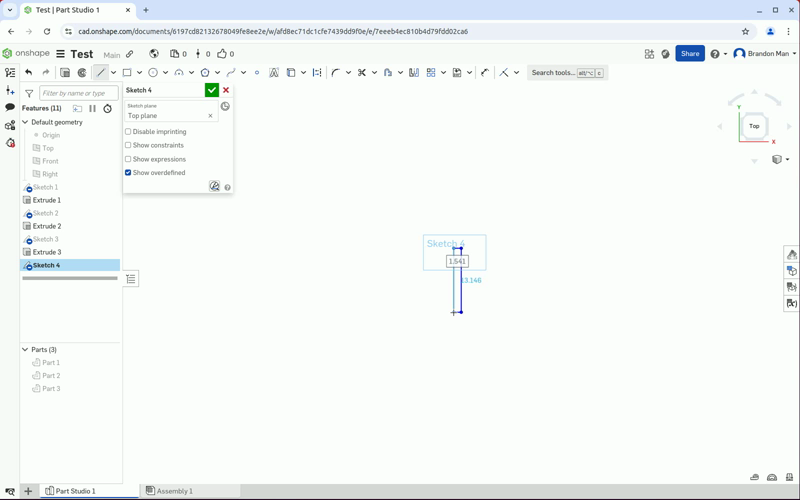
key_up(shift)
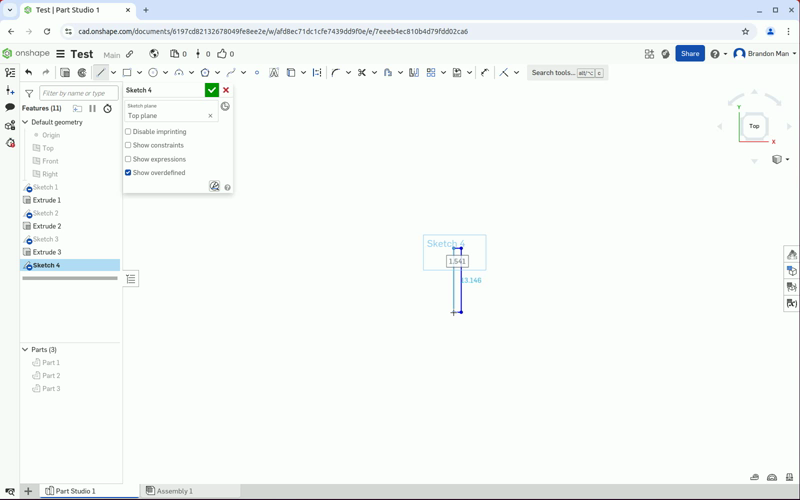
click(453, 312)
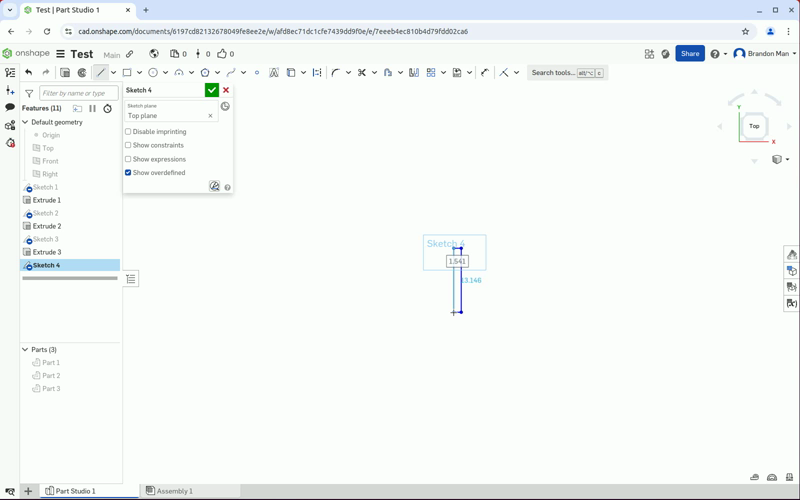
key(esc)
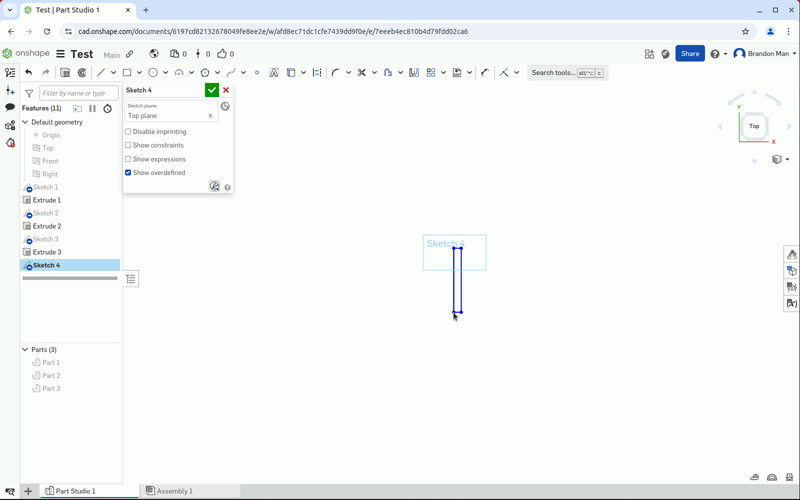
mouse_move(454, 294)
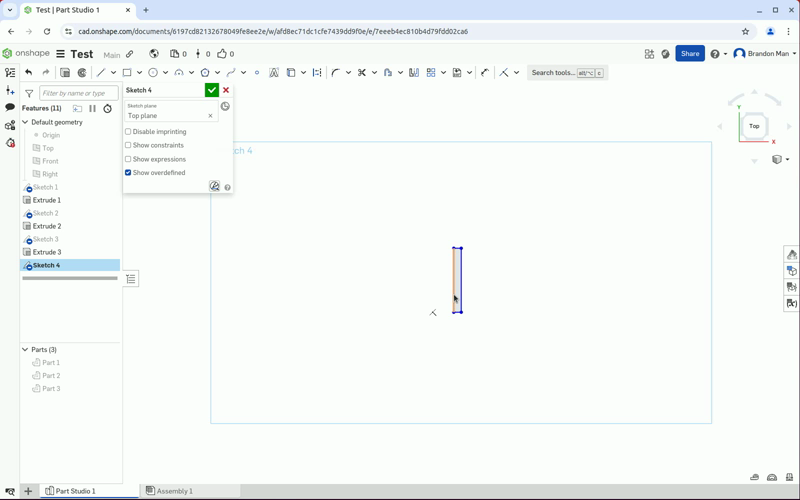
scroll(6)
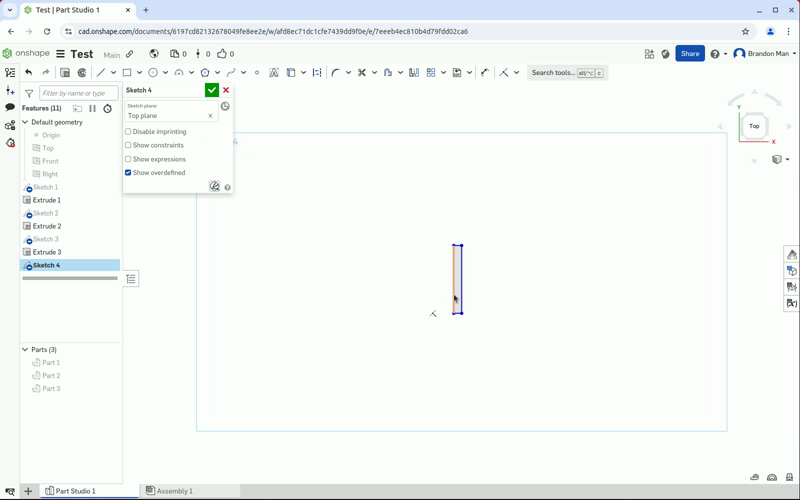
scroll(6)
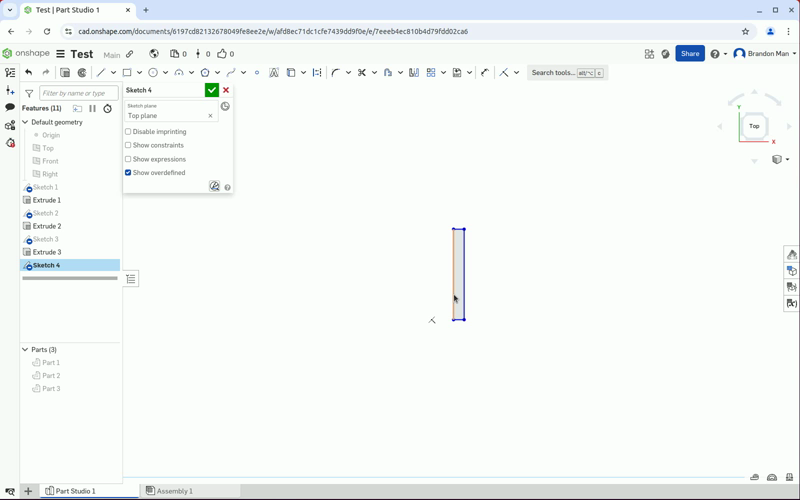
scroll(6)
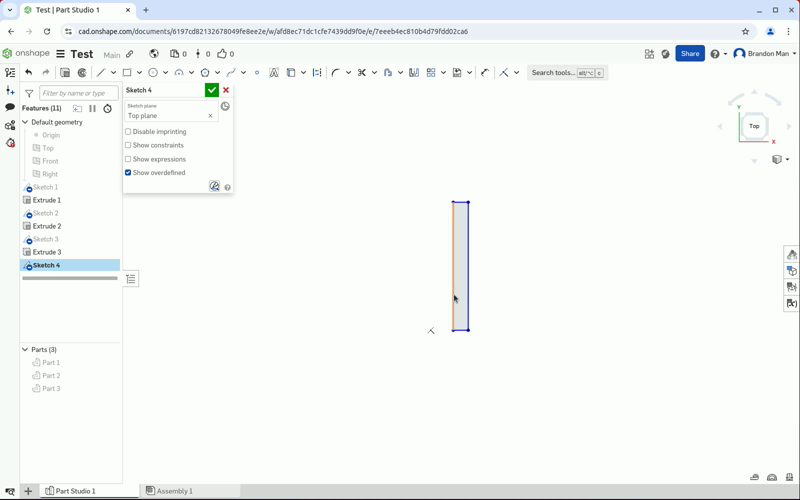
scroll(6)
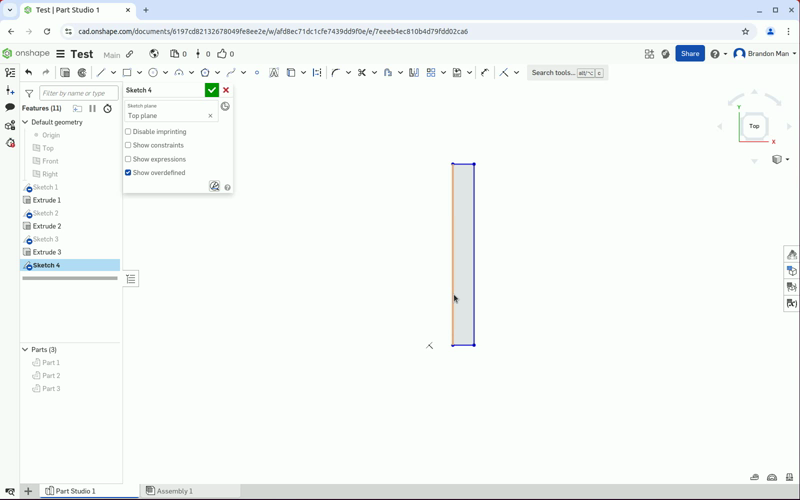
scroll(6)
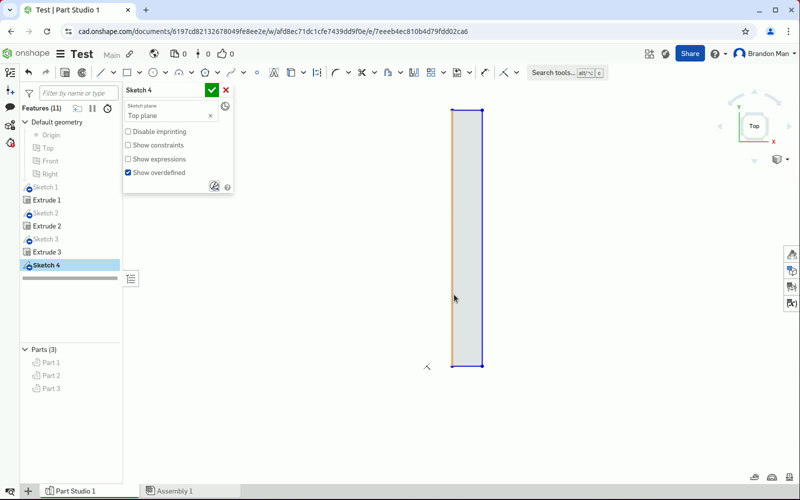
scroll(6)
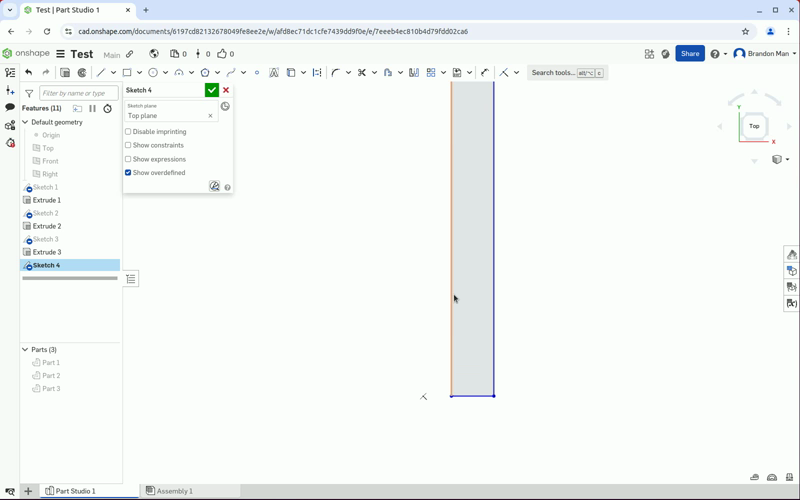
scroll(6)
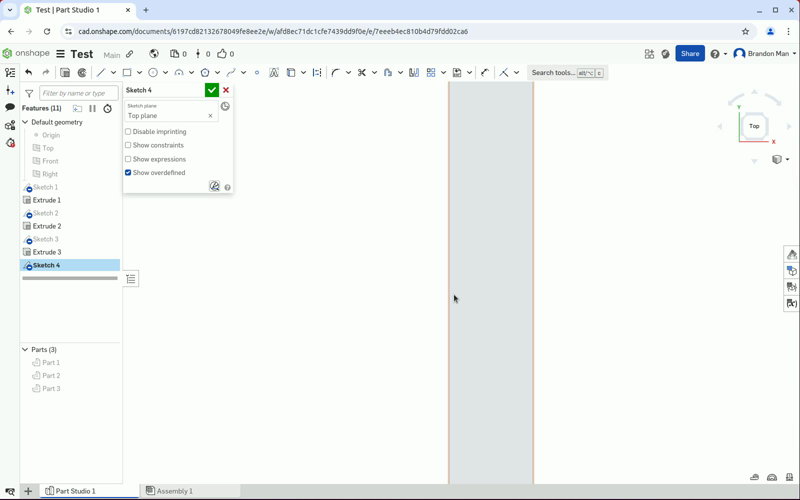
click(454, 294)
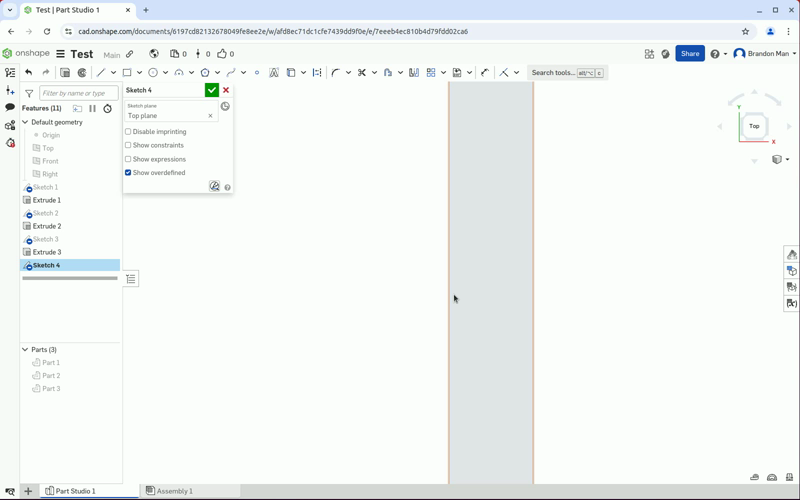
scroll(-6)
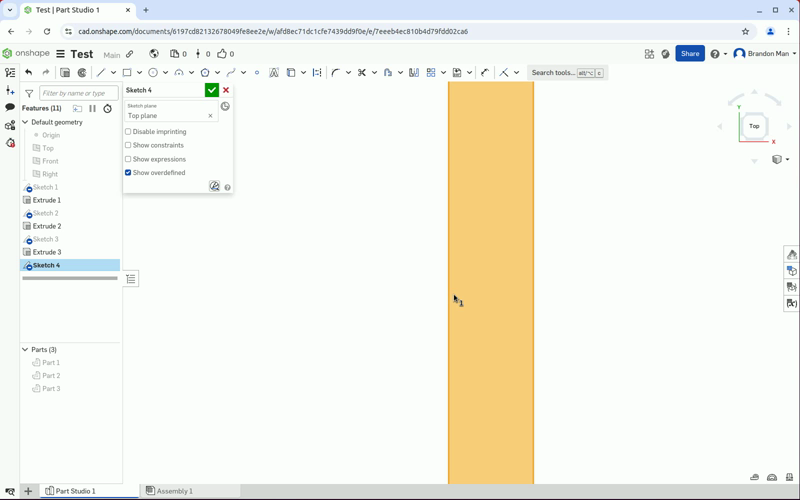
scroll(-6)
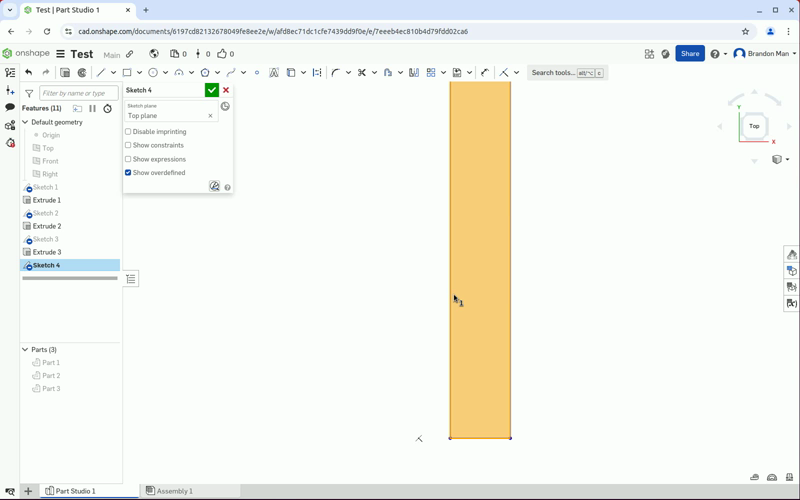
scroll(-6)
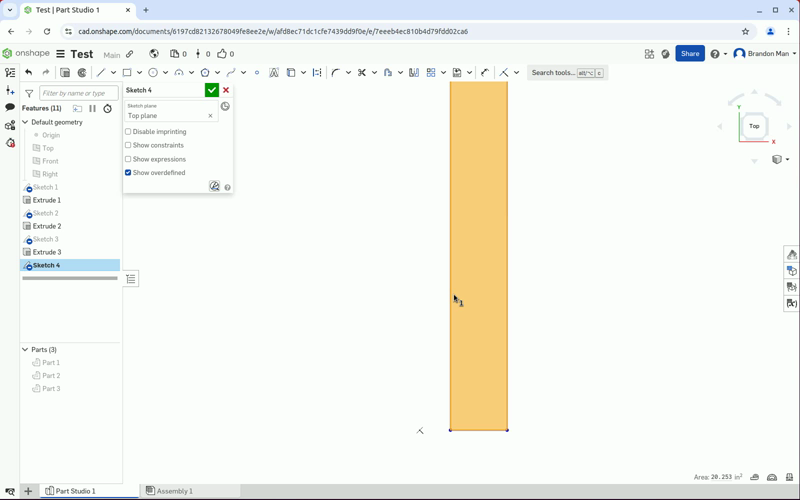
scroll(-6)
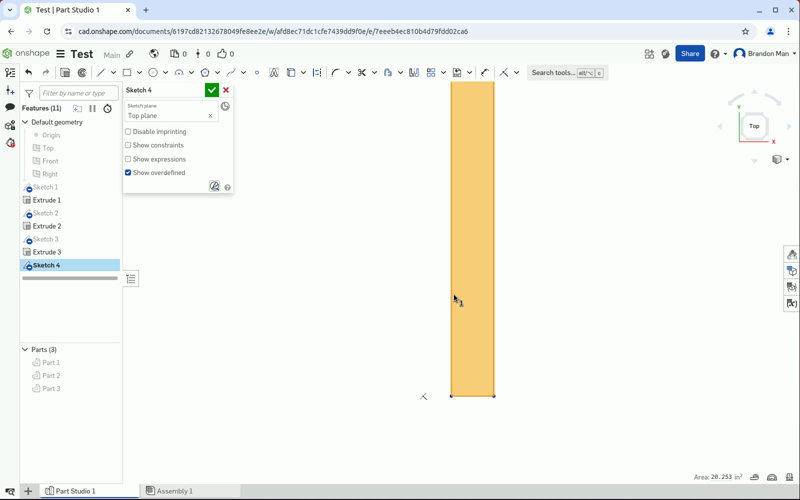
scroll(-6)
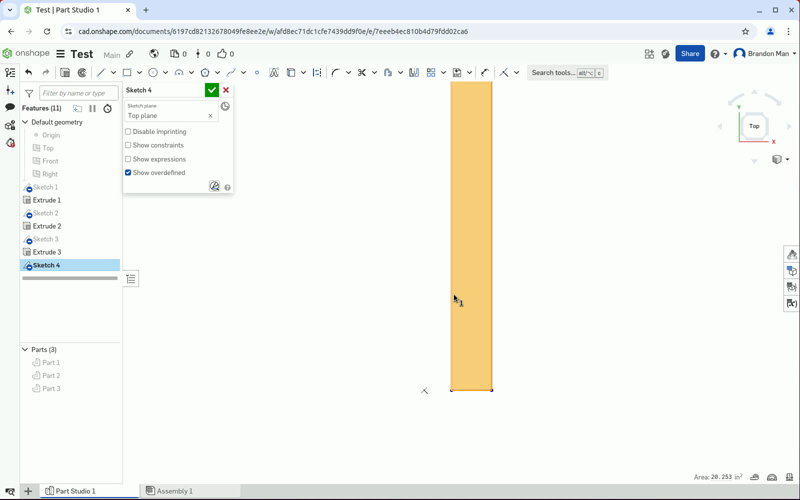
scroll(-6)
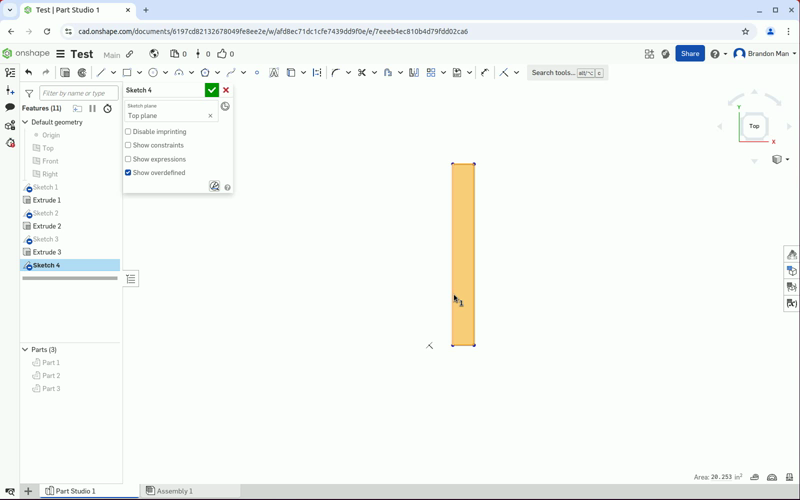
scroll(-6)
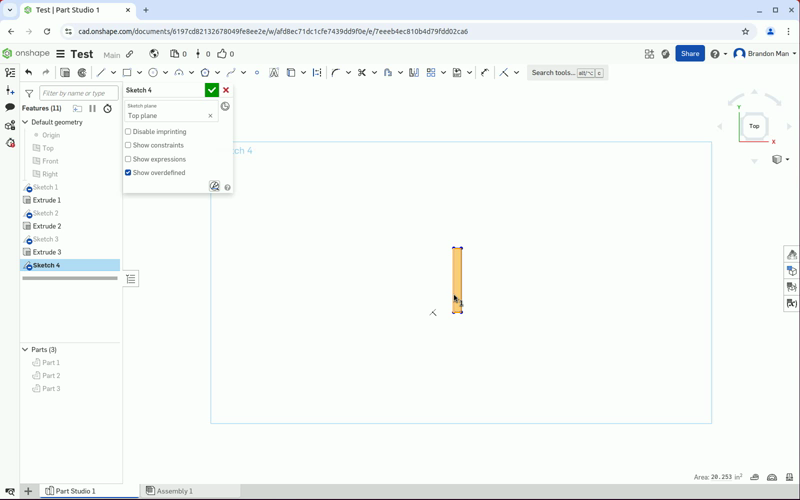
mouse_move(73, 352)
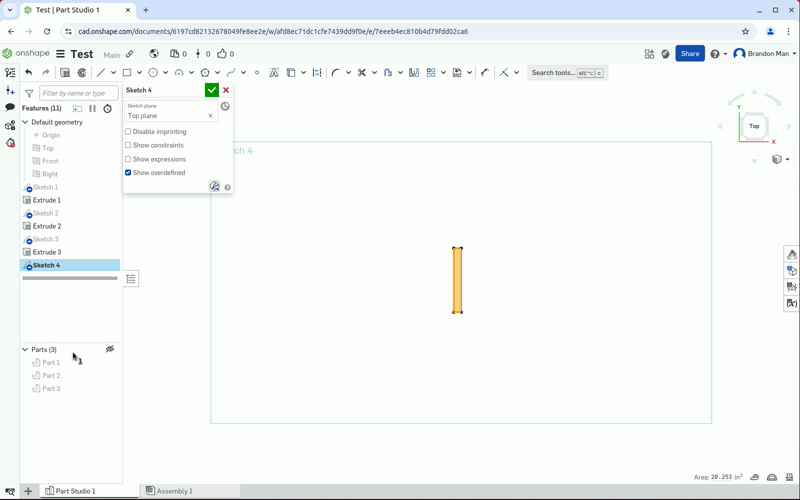
key(shift+y)
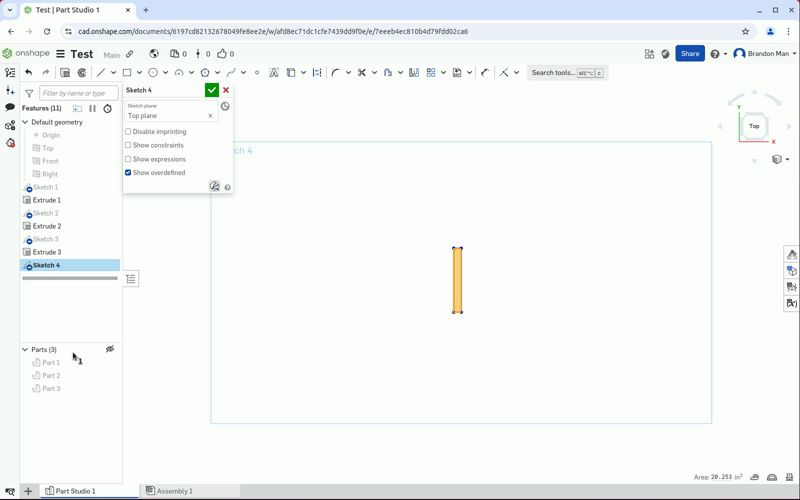
key(shift+e)
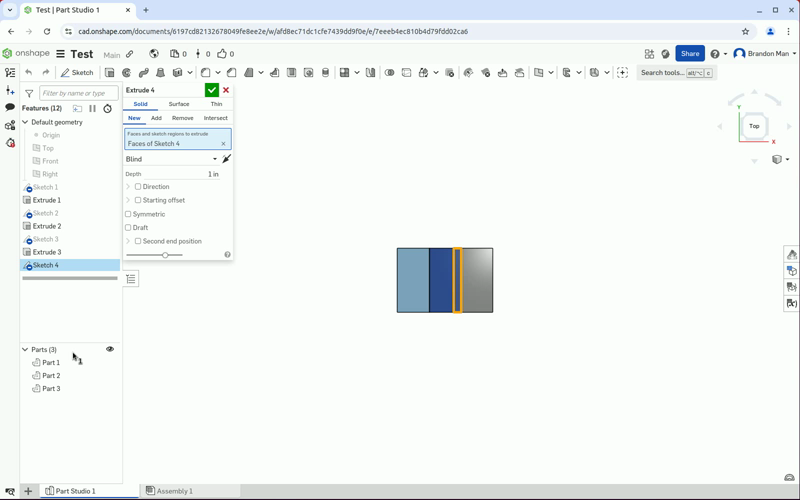
mouse_move(143, 106)
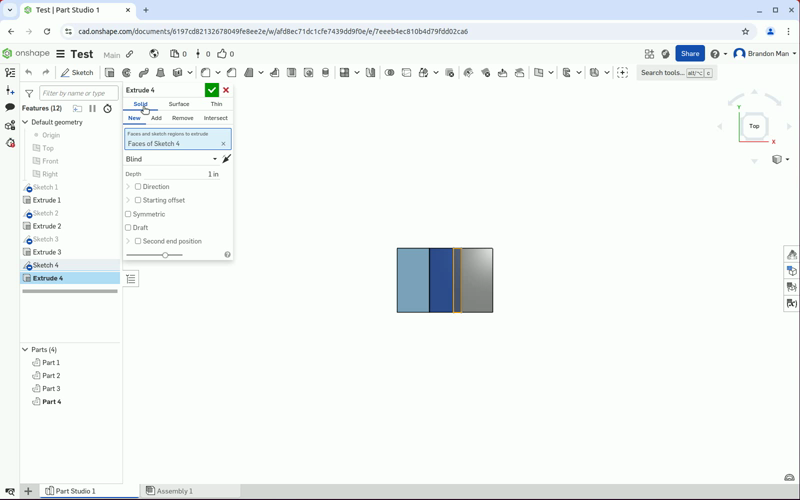
click(143, 106)
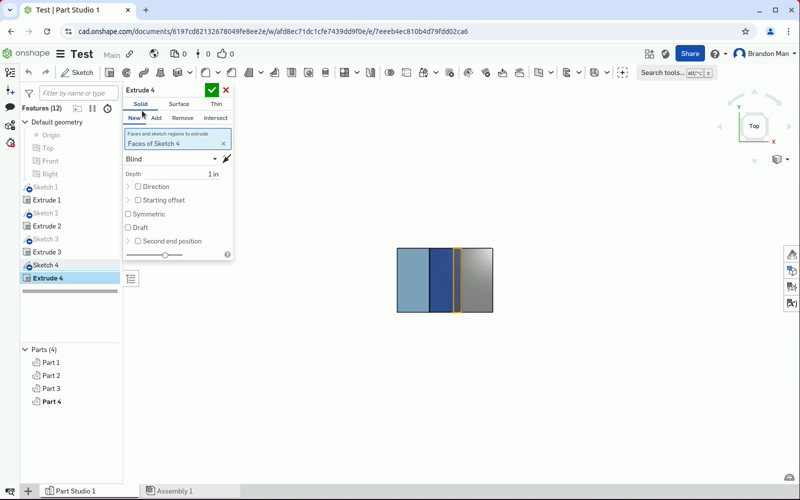
mouse_move(137, 120)
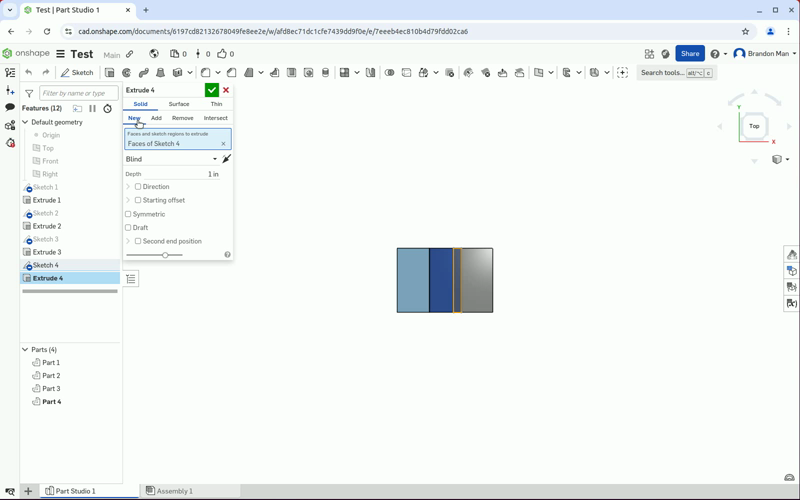
click(137, 120)
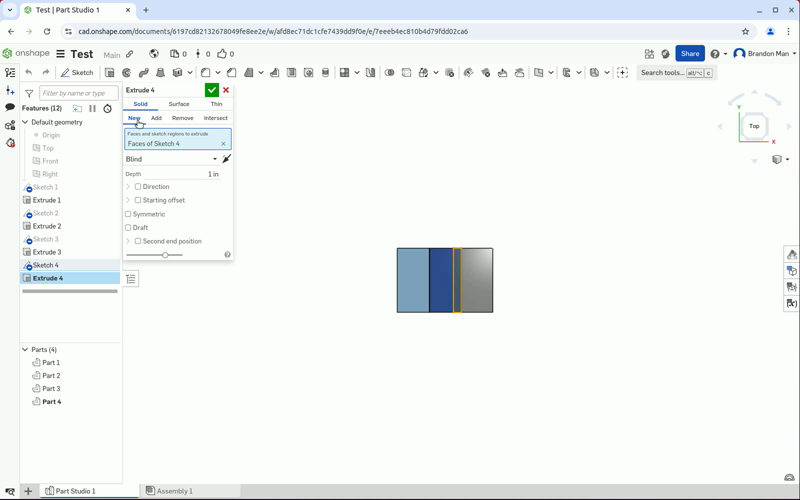
key(tab, 4)
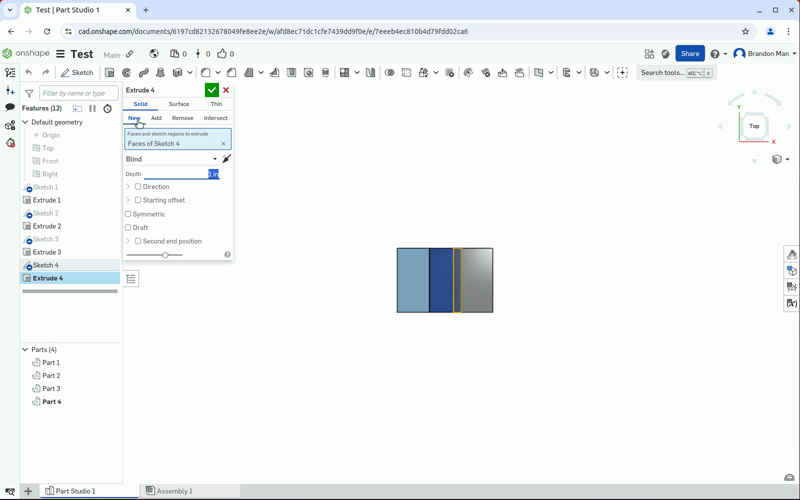
text(-5.777)
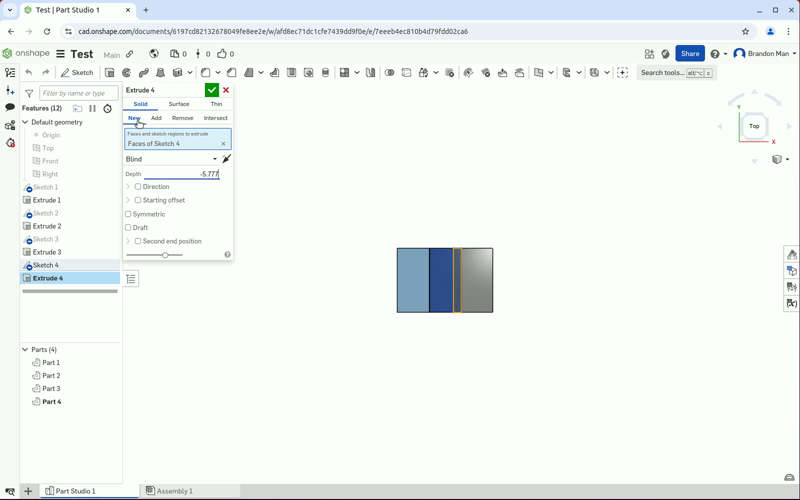
key(enter)
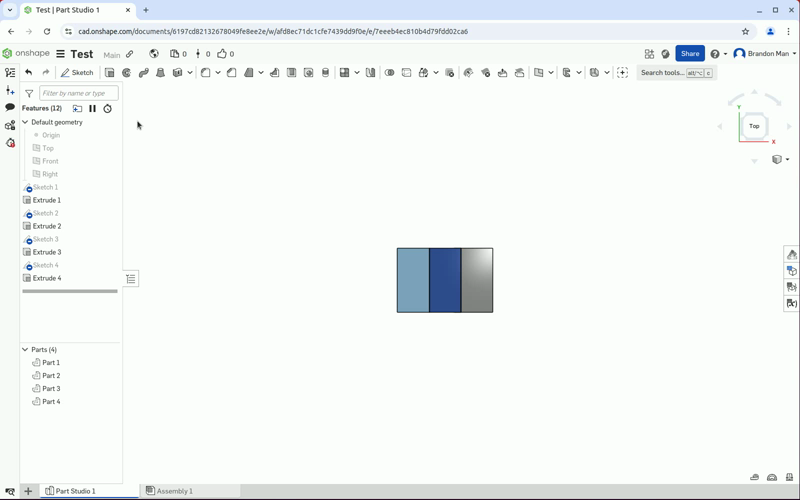
key(shift+h)
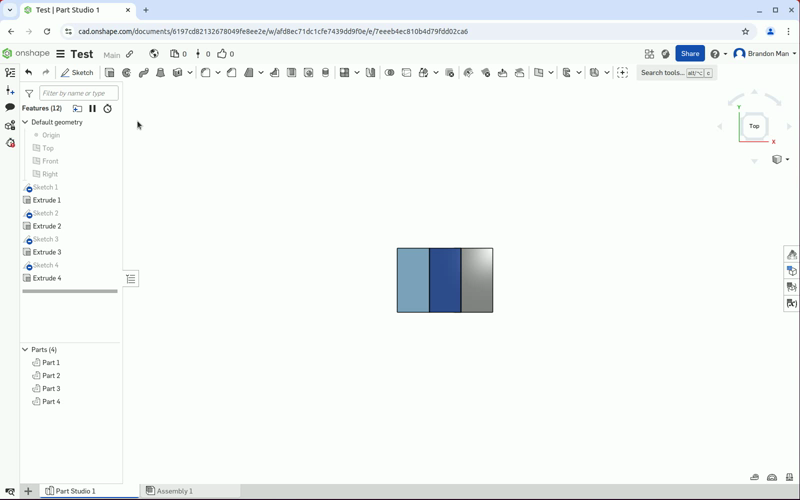
key(shift+h)
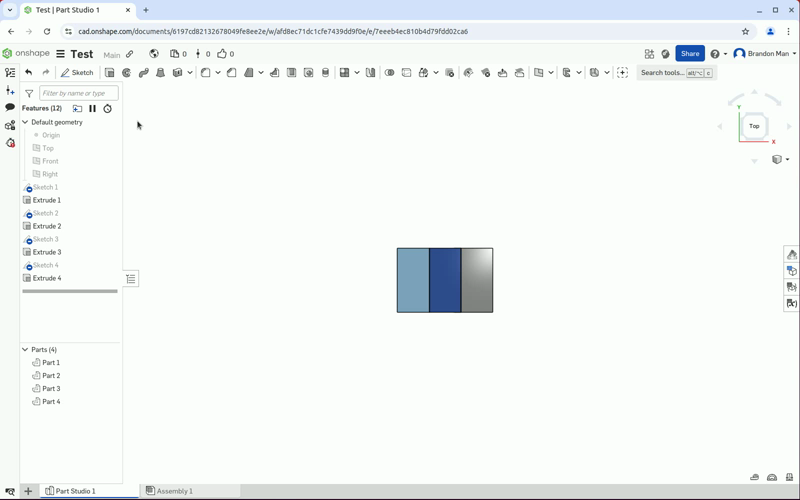
mouse_move(73, 189)
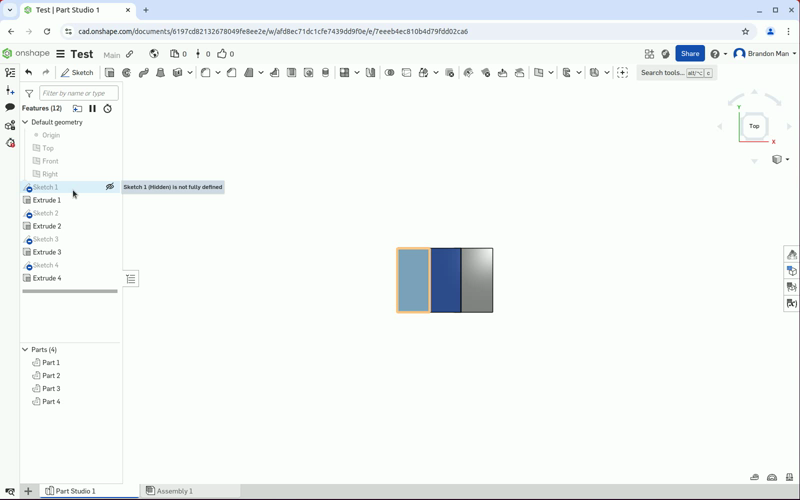
click(73, 189)
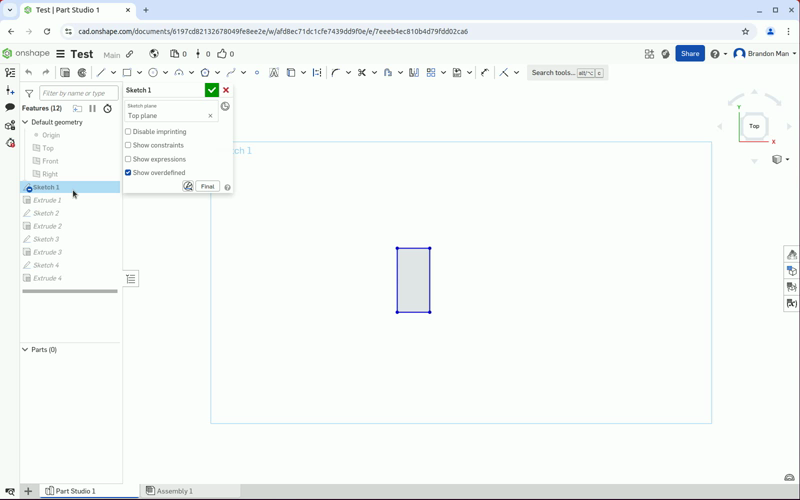
mouse_move(229, 92)
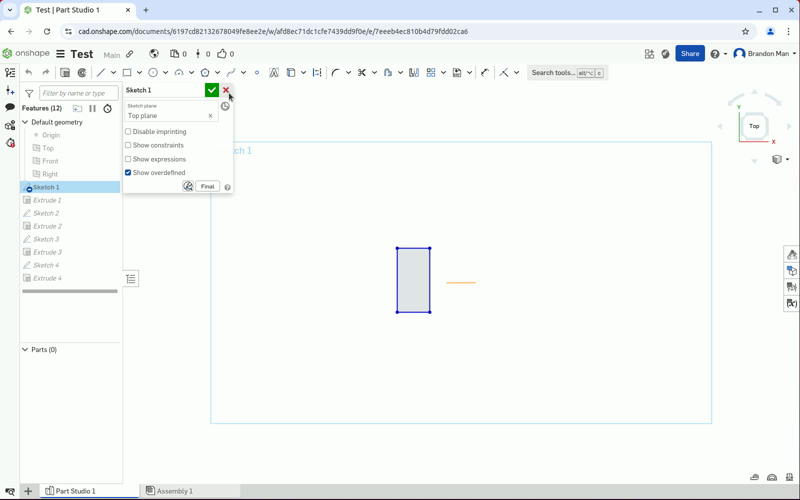
click(229, 92)
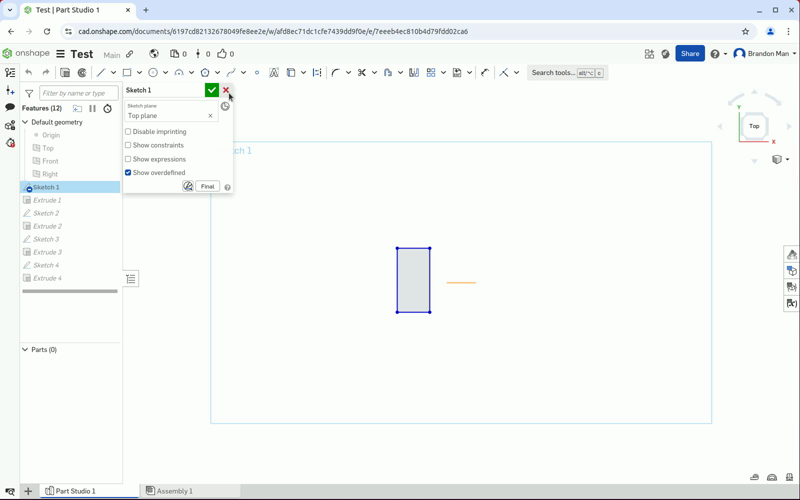
key(shift+s)
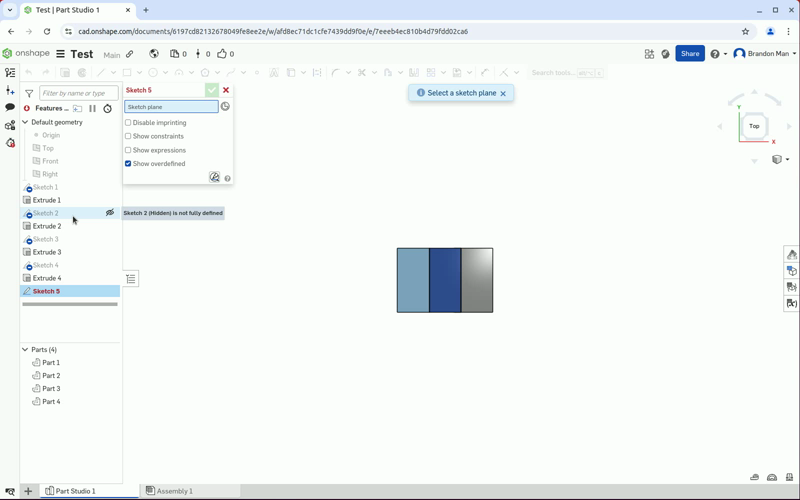
scroll(3)
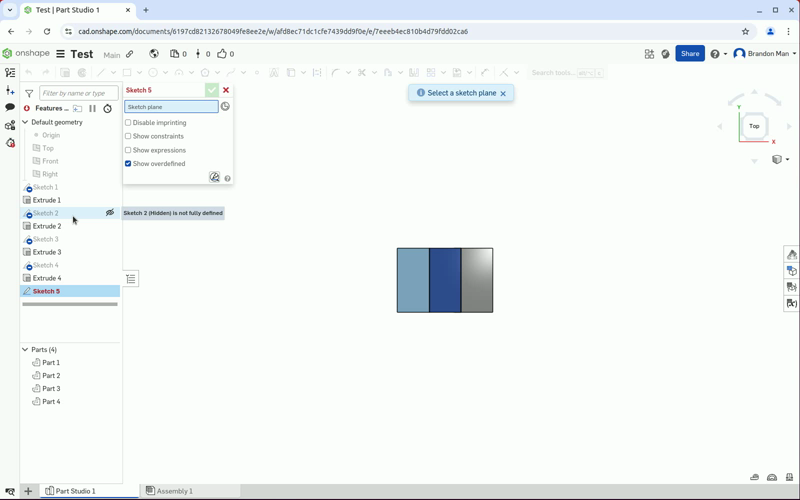
mouse_move(73, 150)
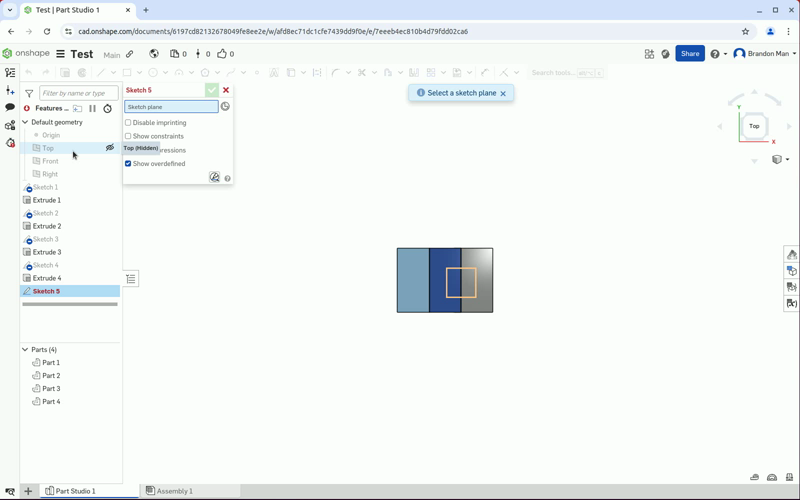
click(73, 150)
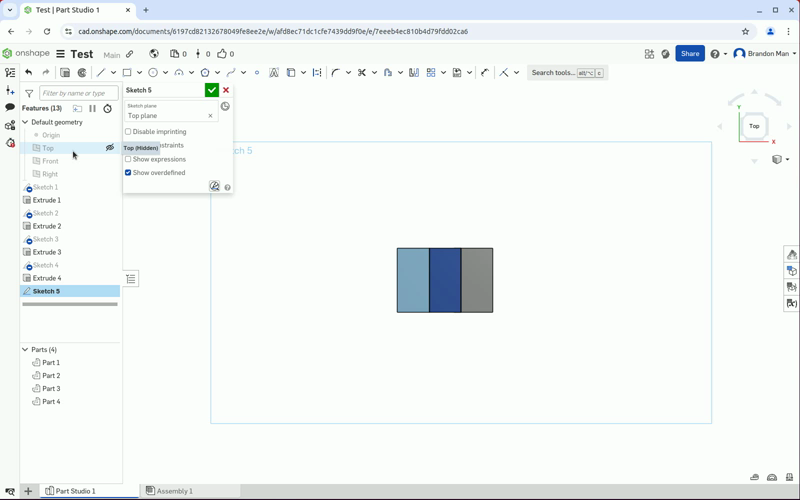
mouse_move(73, 352)
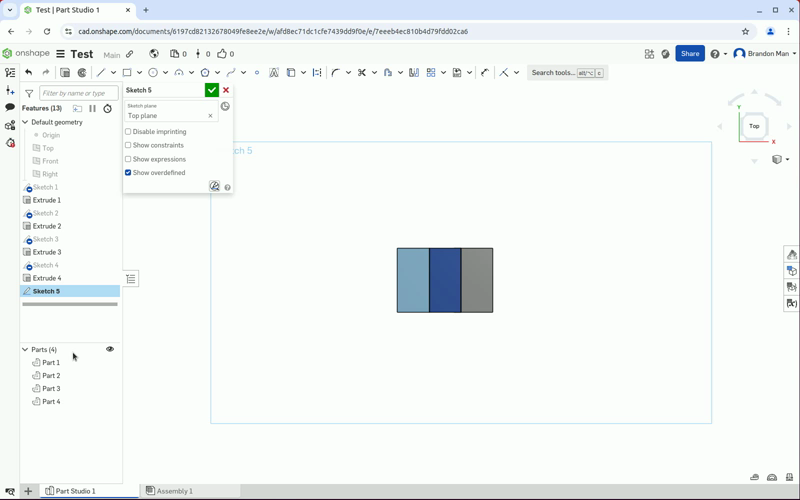
key(y)
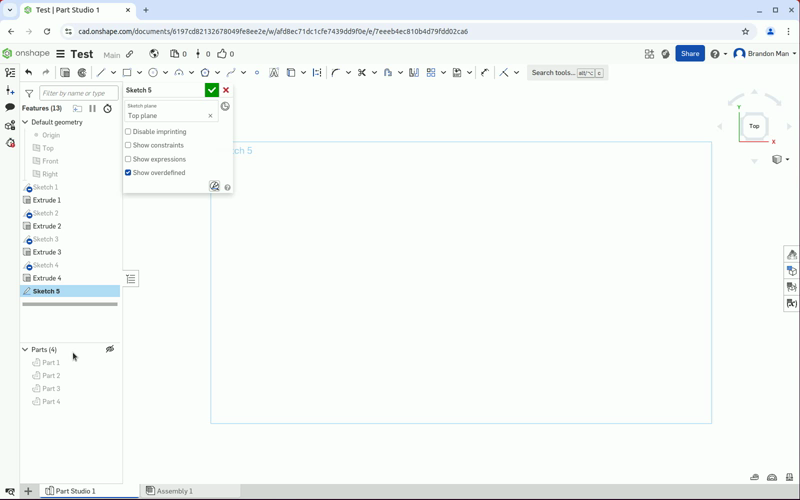
key(l)
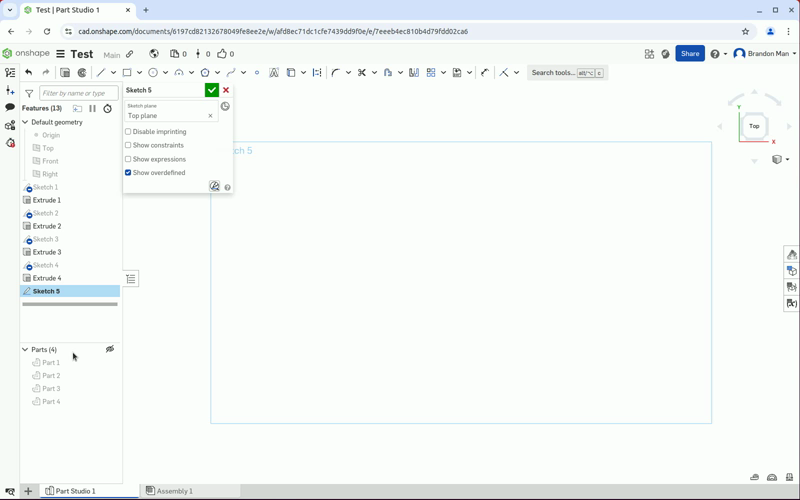
key_down(shift)
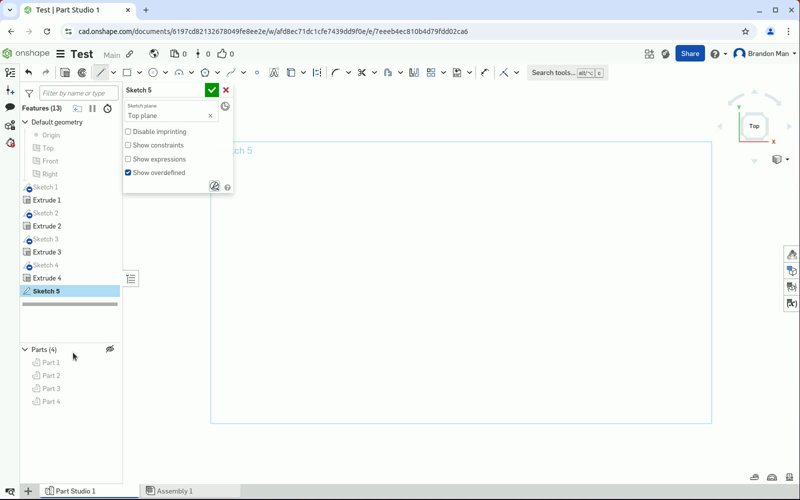
mouse_move(429, 312)
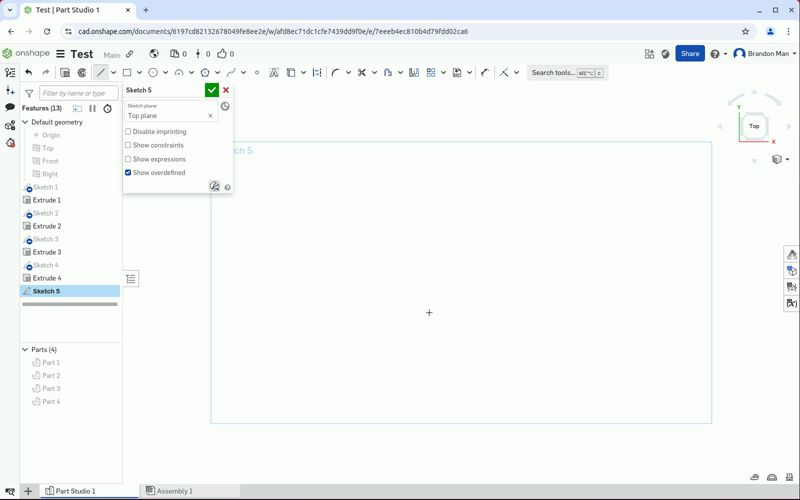
click(429, 312)
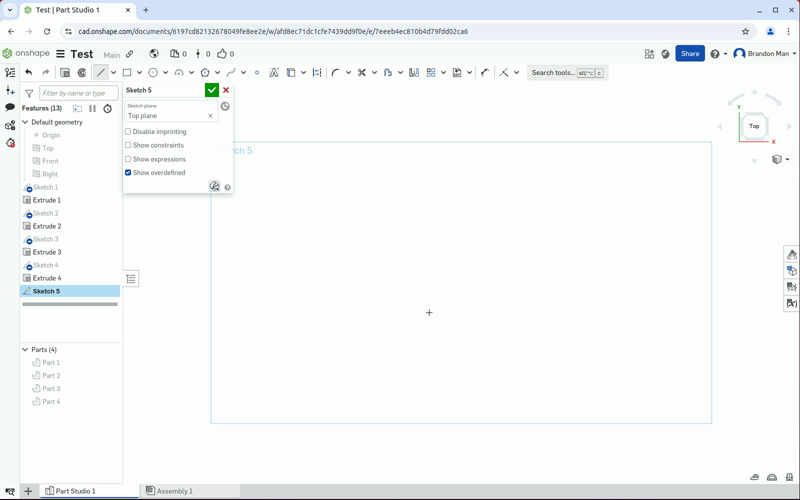
key_up(shift)
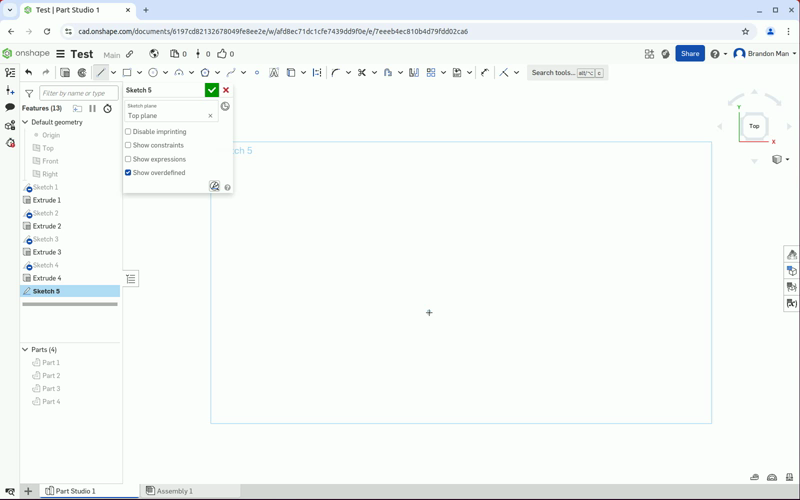
key_down(shift)
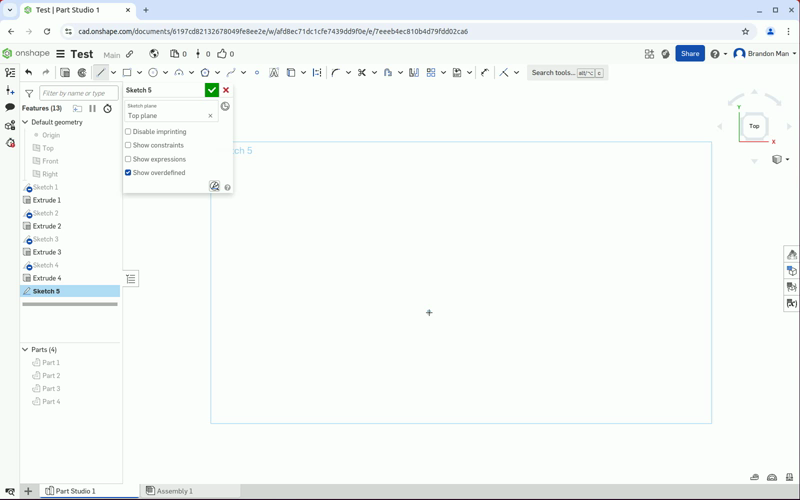
mouse_move(459, 312)
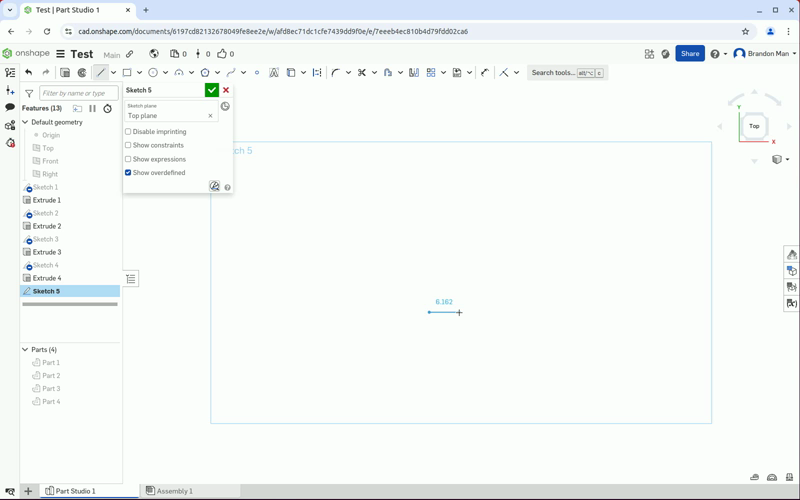
mouse_move(436, 312)
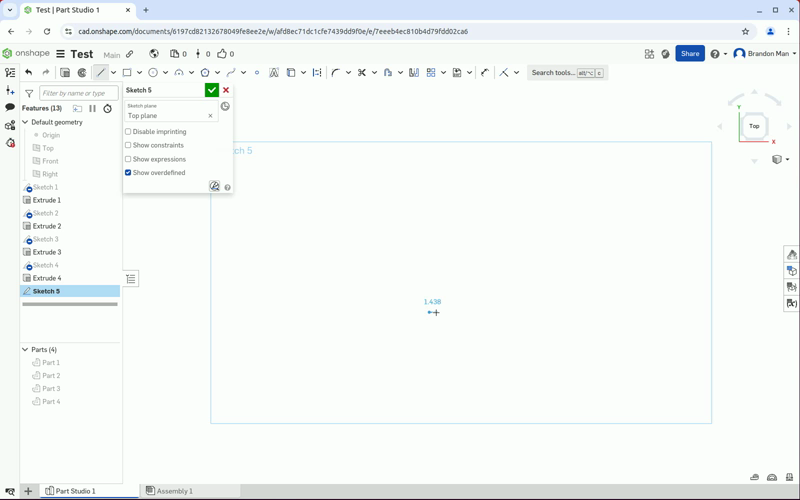
scroll(6)
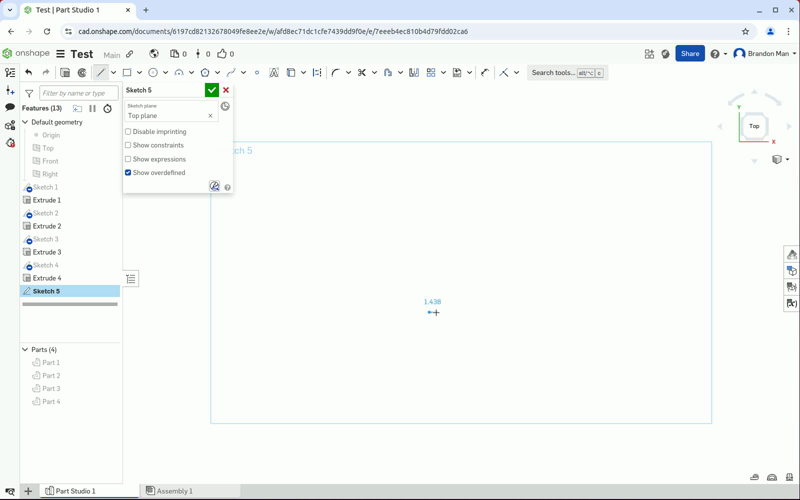
scroll(6)
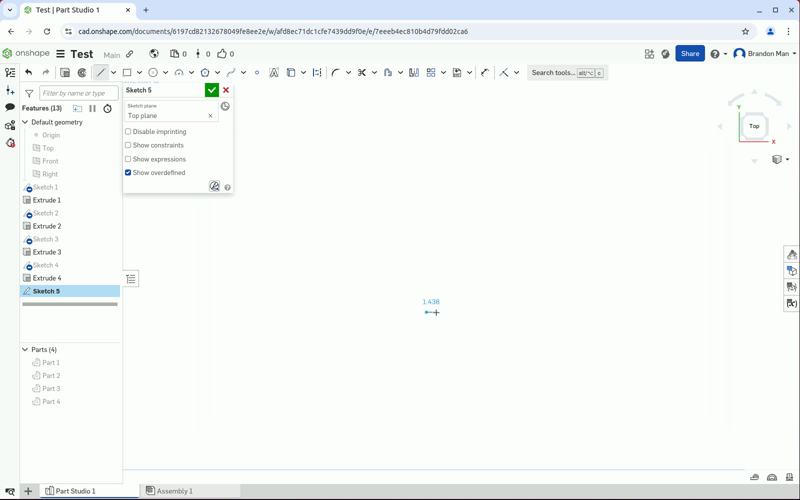
scroll(6)
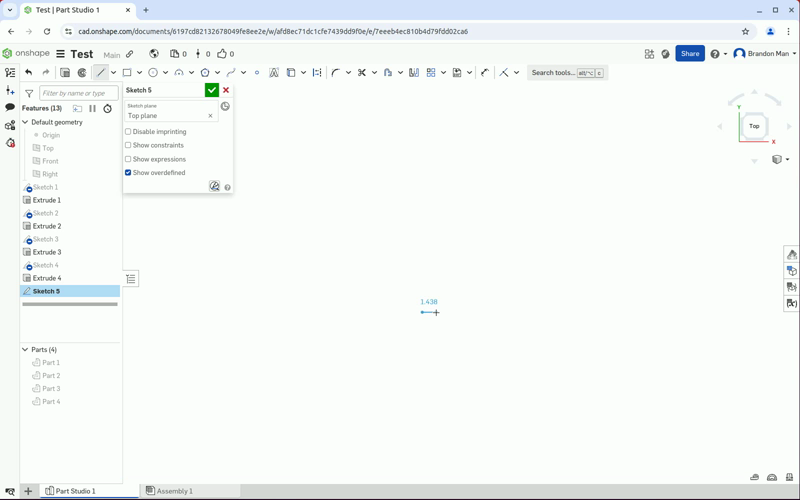
scroll(6)
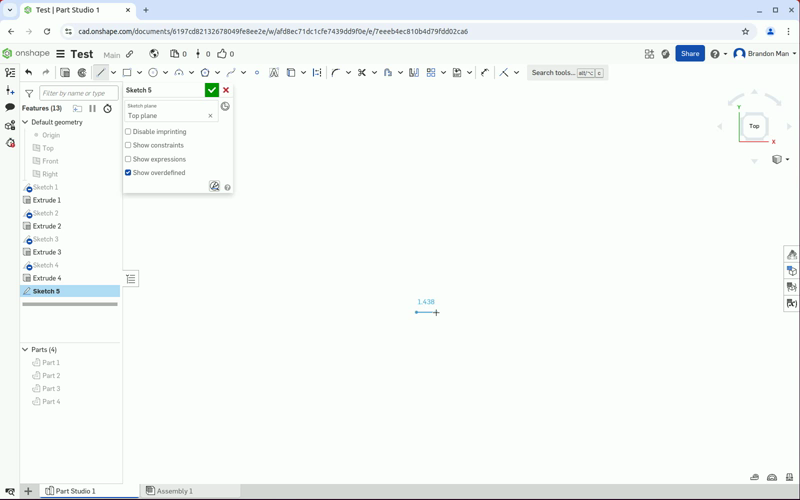
scroll(6)
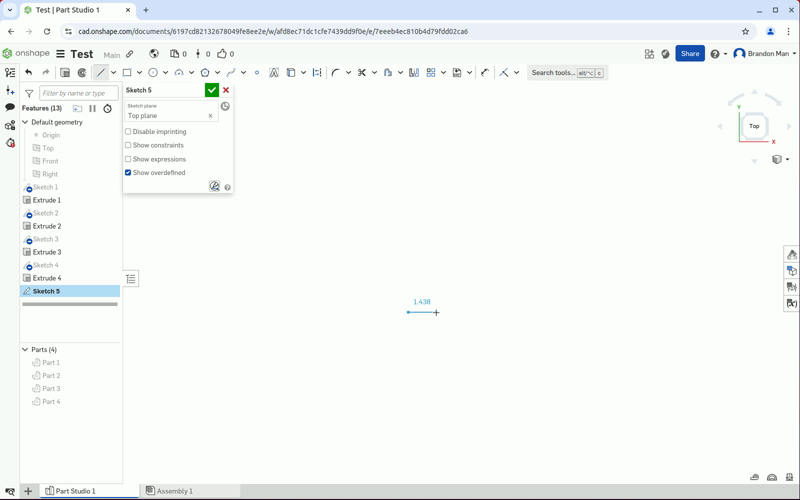
scroll(6)
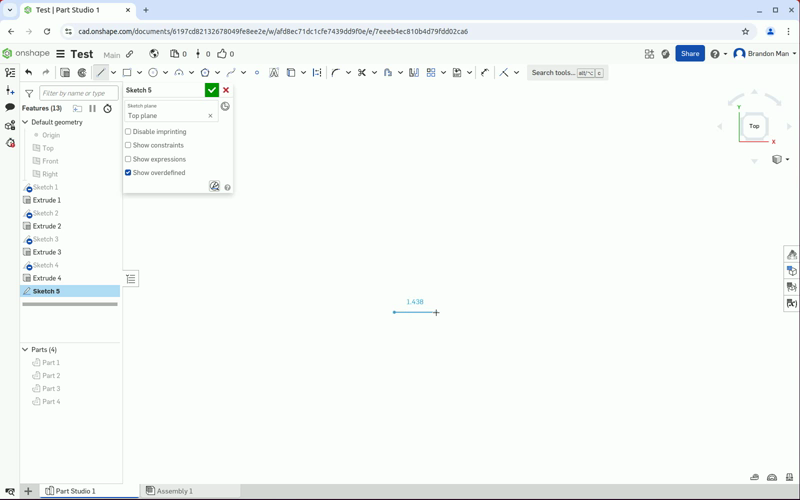
scroll(6)
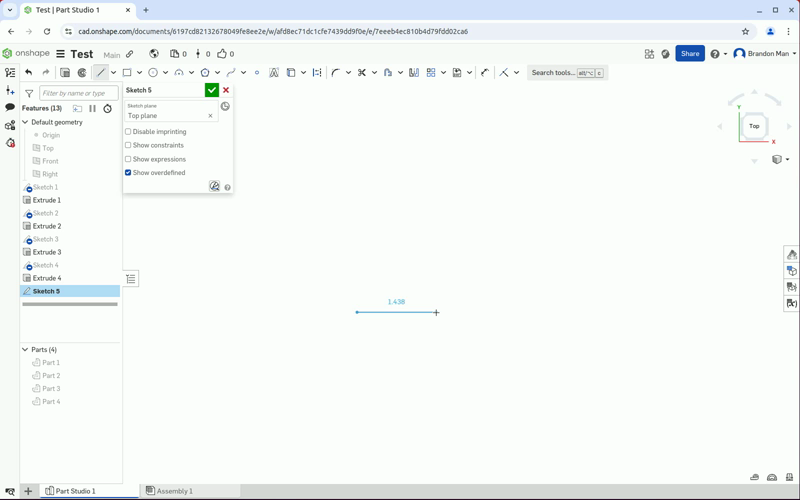
click(436, 312)
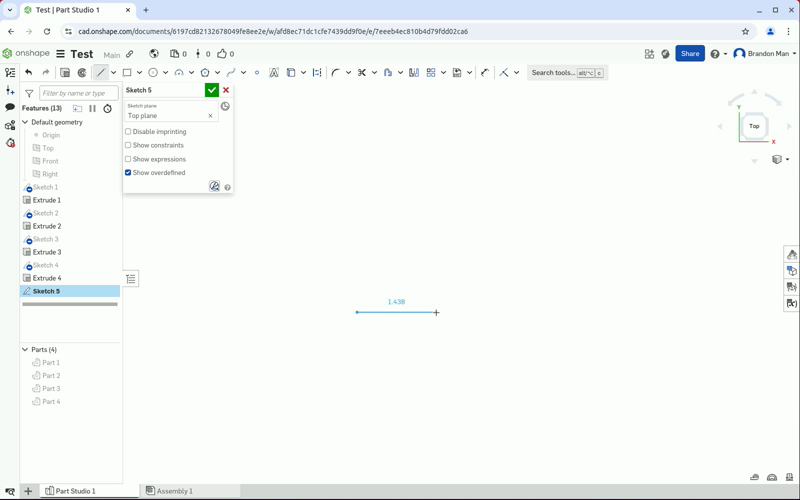
scroll(-6)
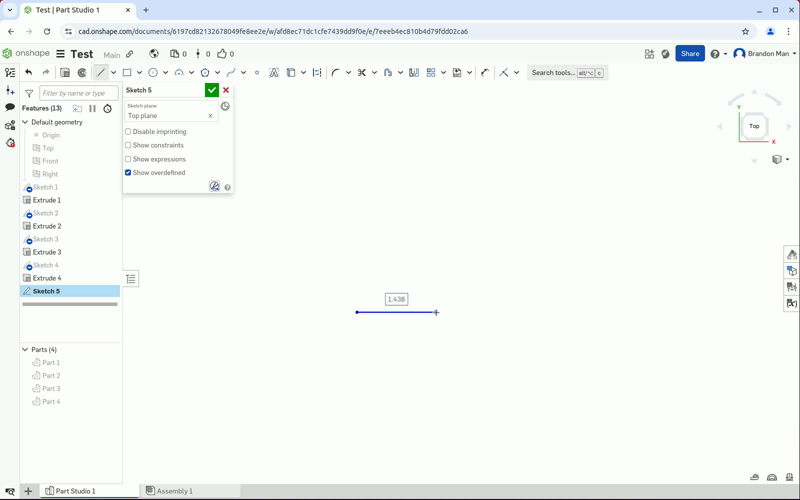
scroll(-6)
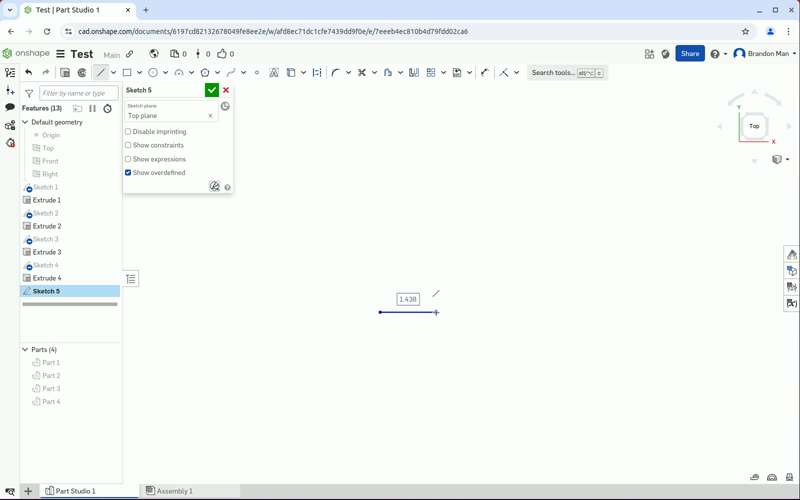
scroll(-6)
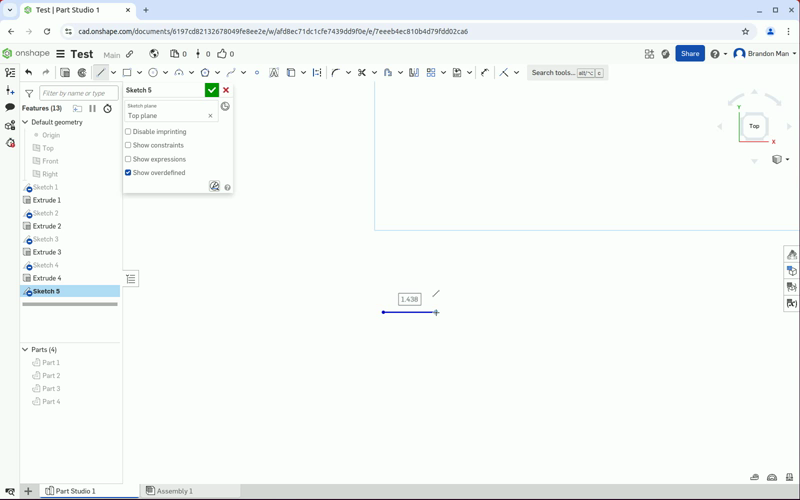
scroll(-6)
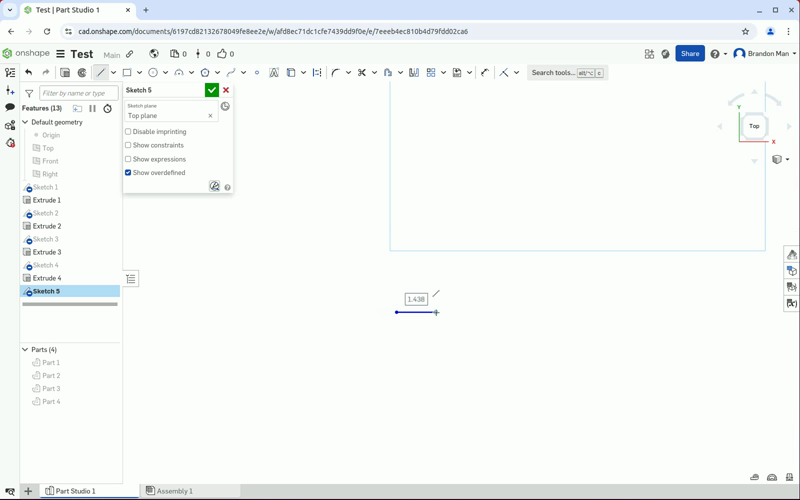
scroll(-6)
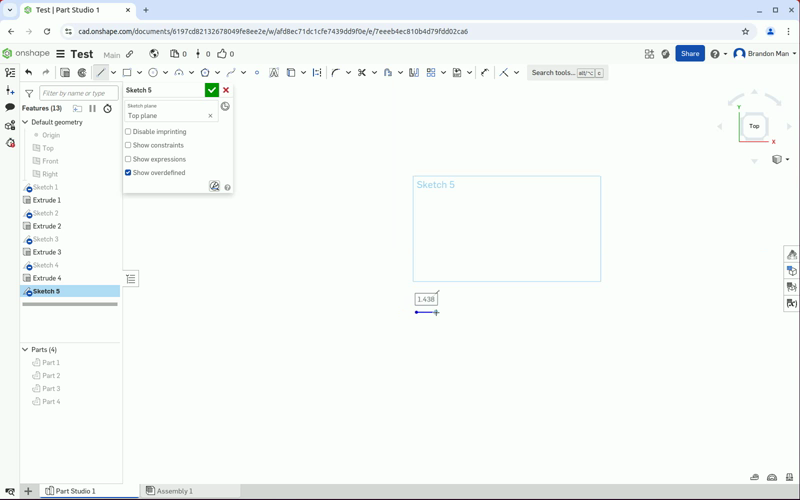
scroll(-6)
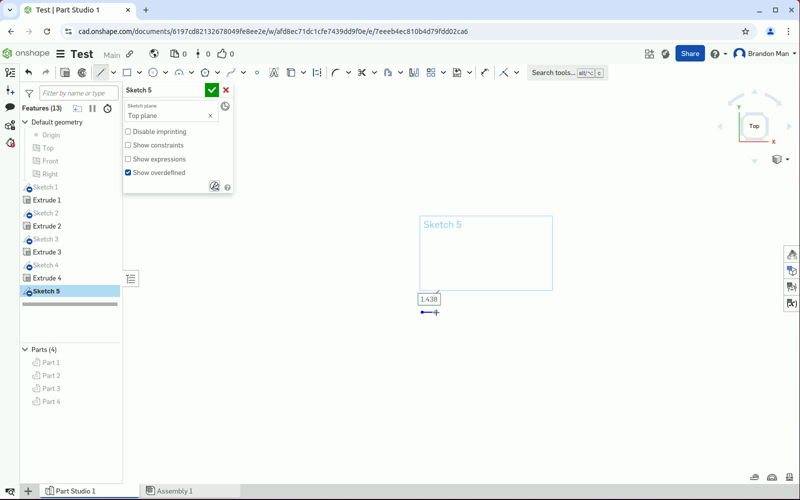
scroll(-6)
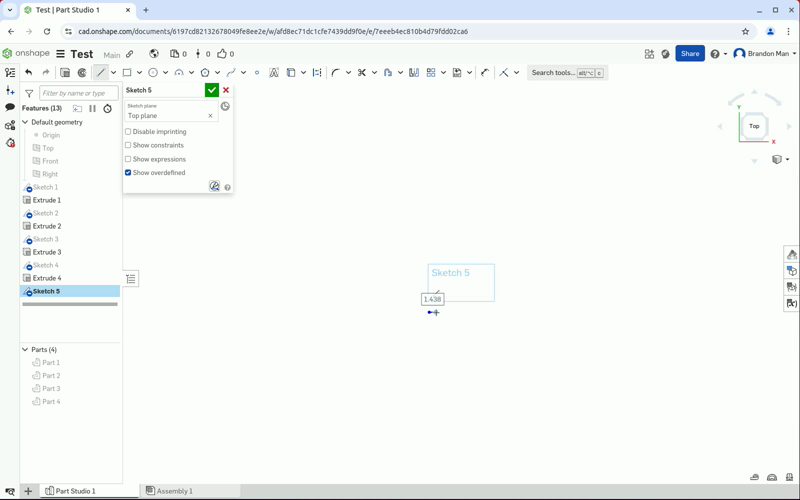
key_up(shift)
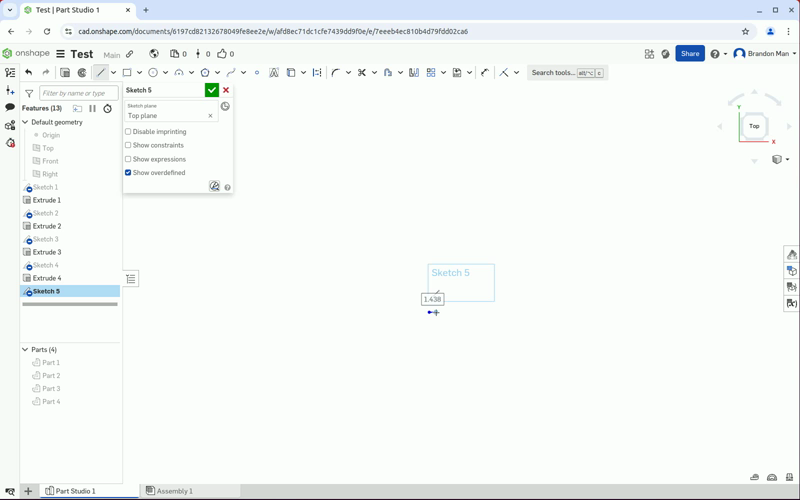
key_down(shift)
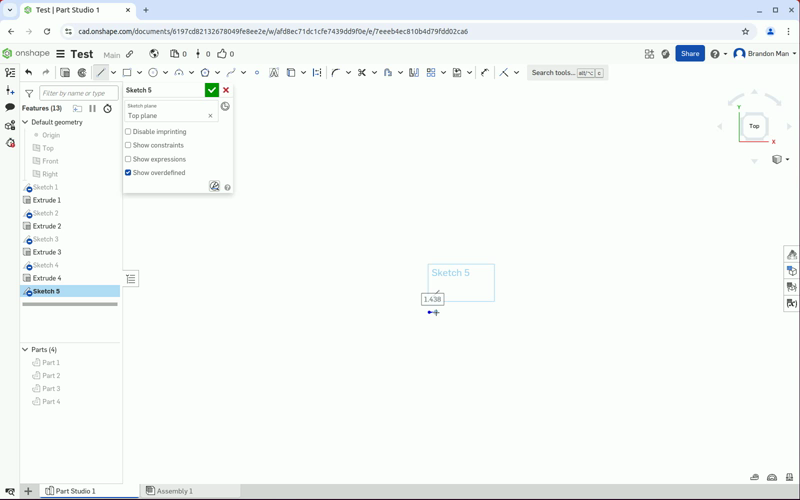
mouse_move(436, 248)
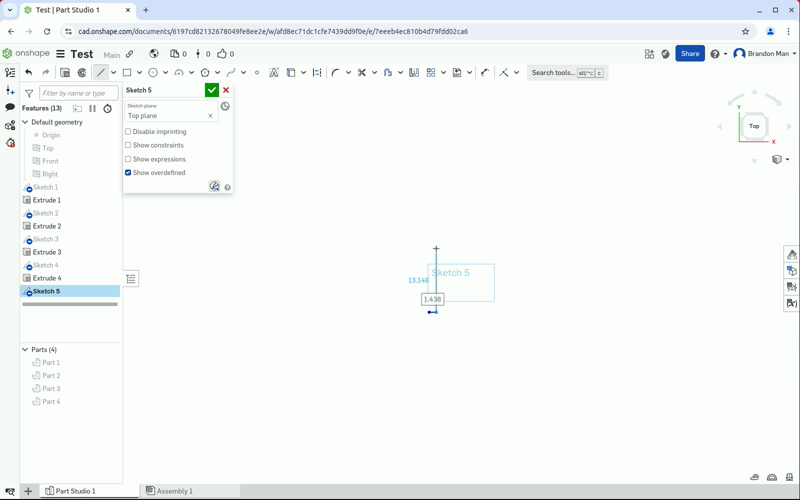
click(436, 248)
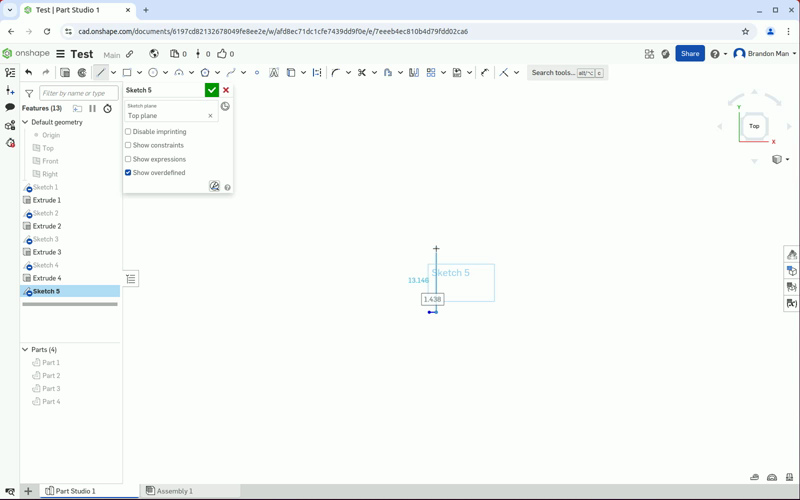
key_up(shift)
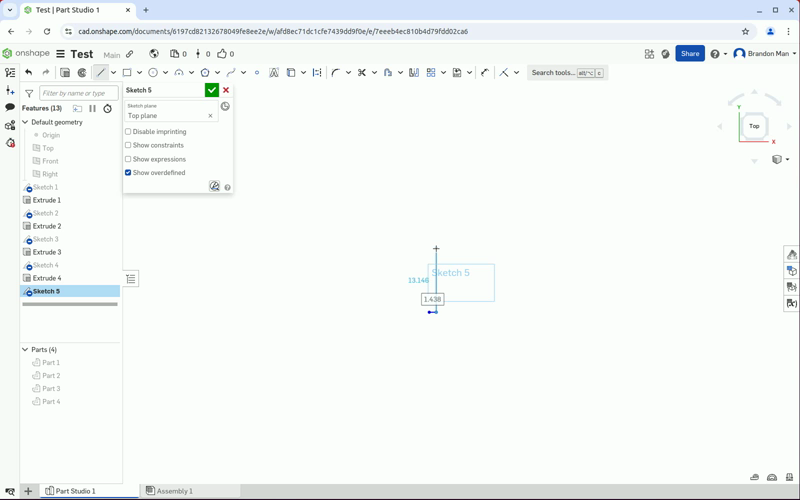
key_down(shift)
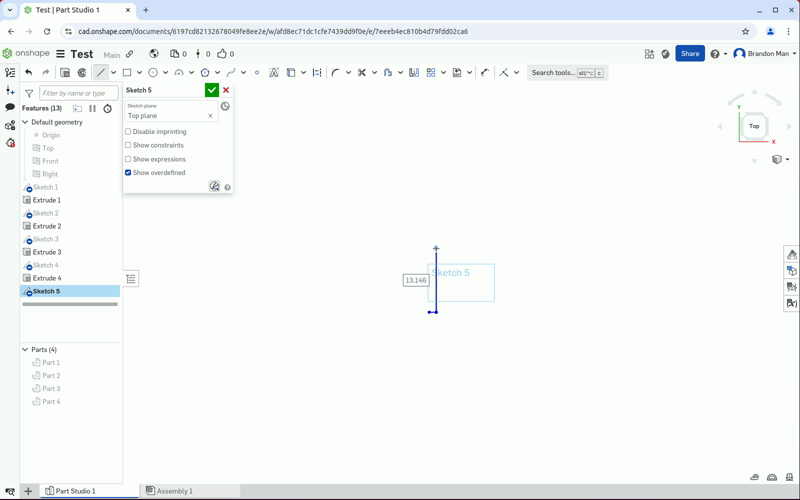
mouse_move(466, 248)
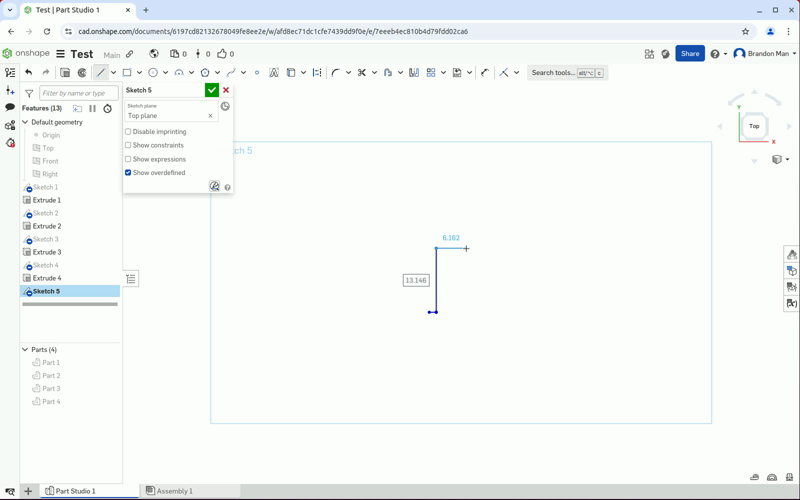
mouse_move(429, 248)
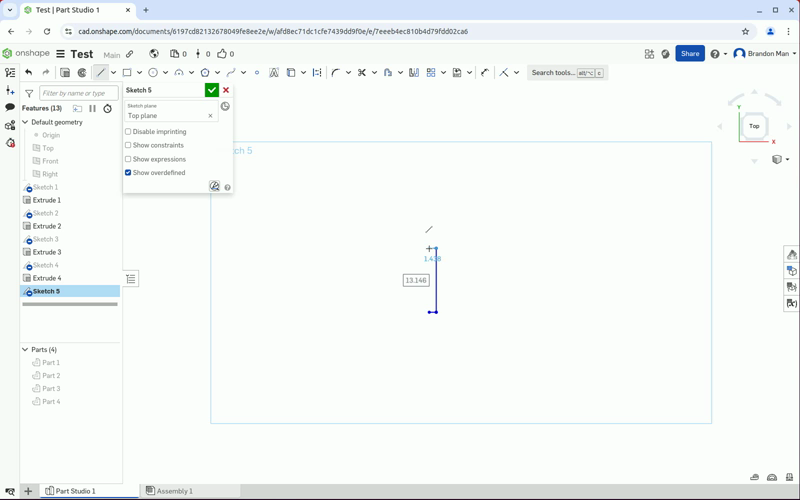
scroll(6)
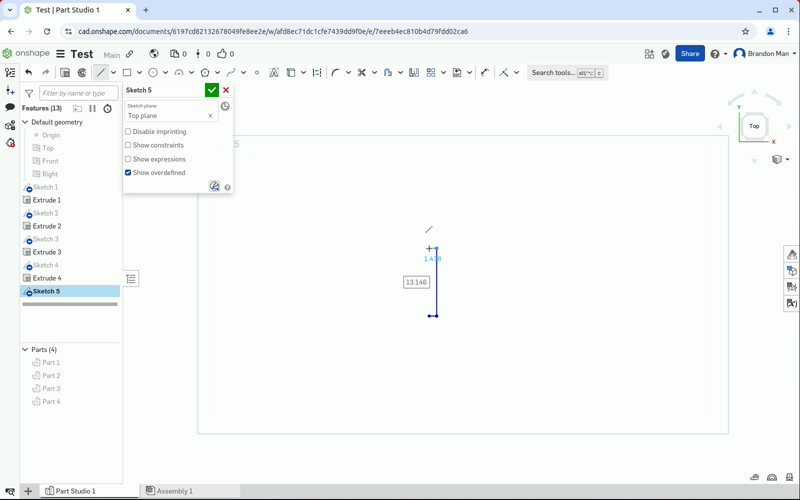
scroll(6)
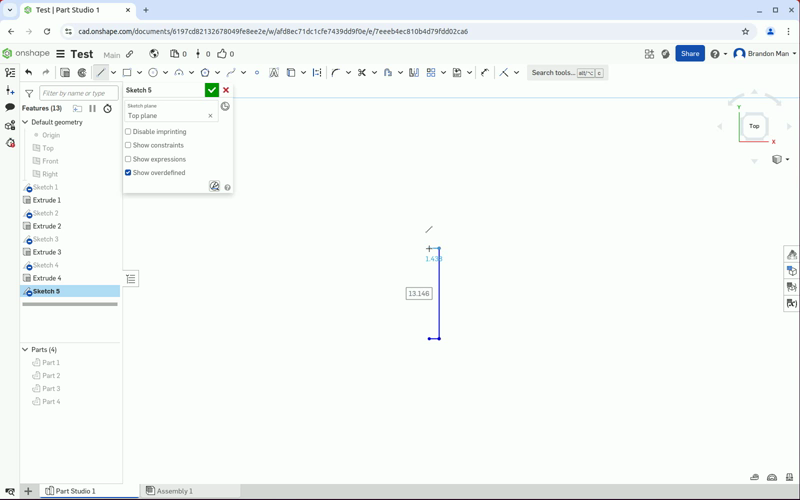
scroll(6)
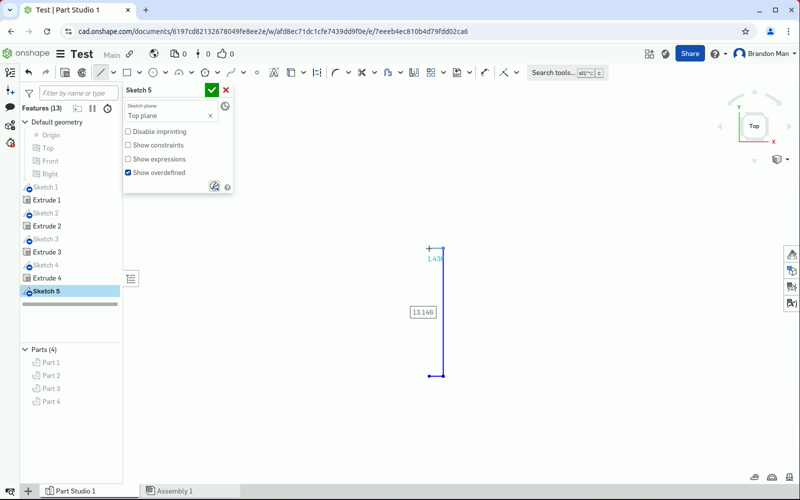
scroll(6)
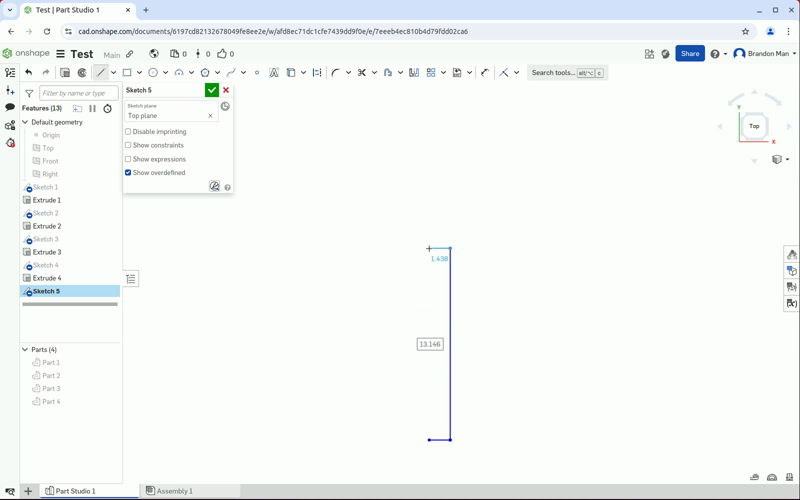
scroll(6)
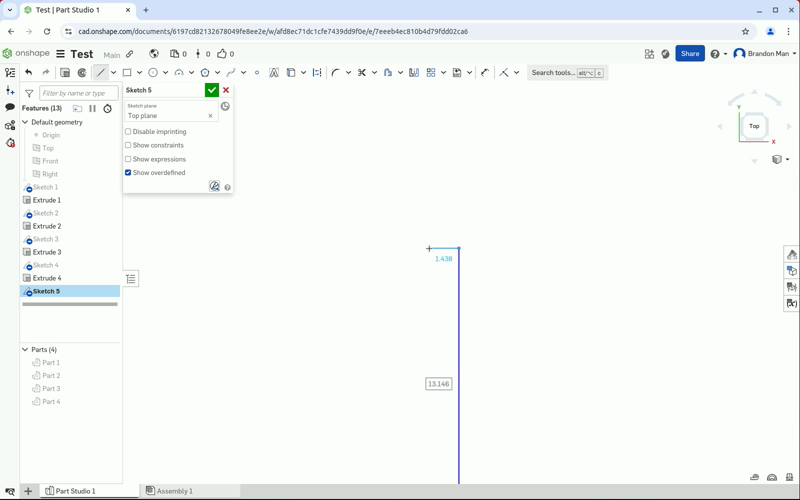
scroll(6)
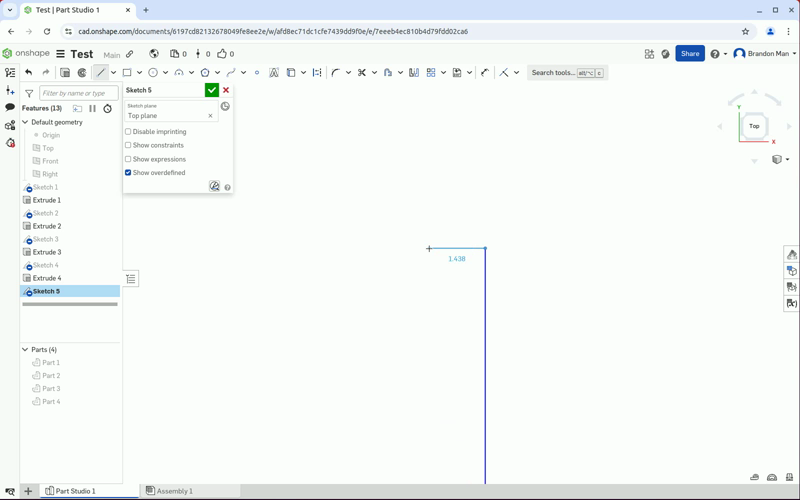
scroll(6)
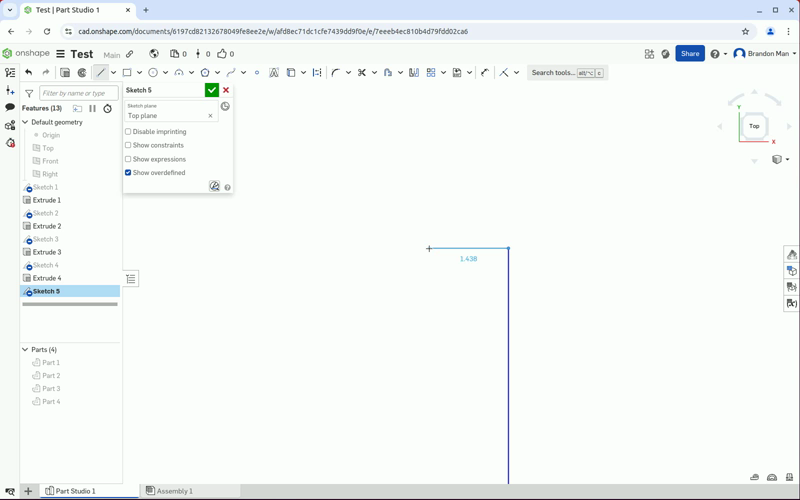
click(429, 248)
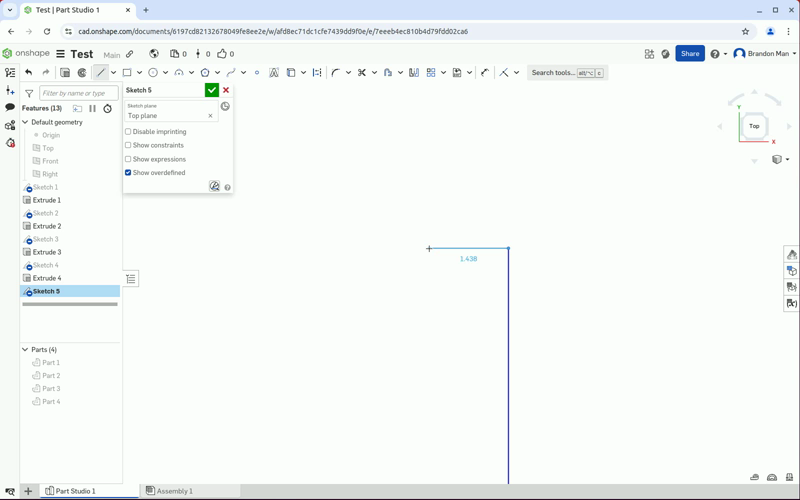
scroll(-6)
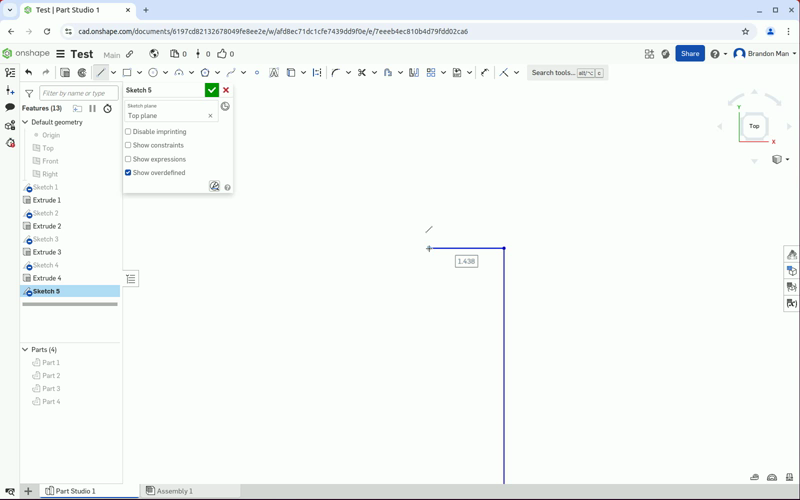
scroll(-6)
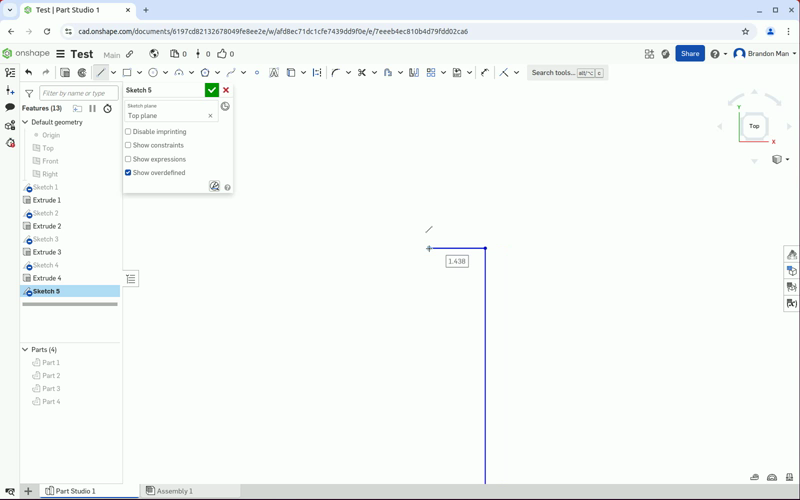
scroll(-6)
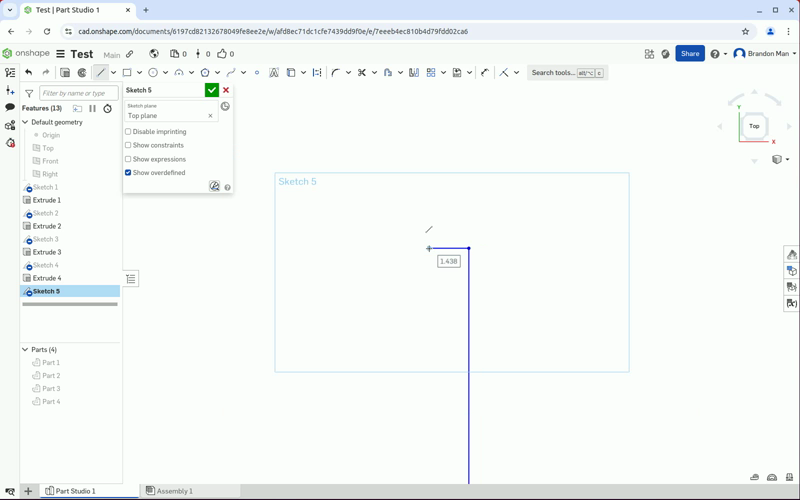
scroll(-6)
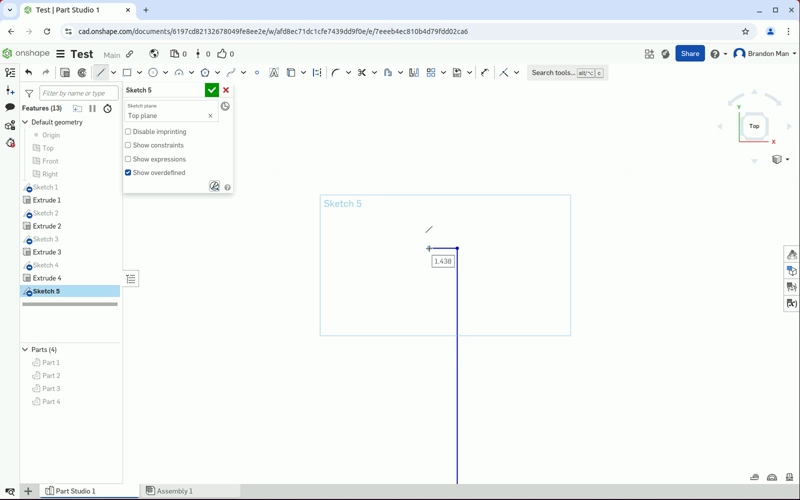
scroll(-6)
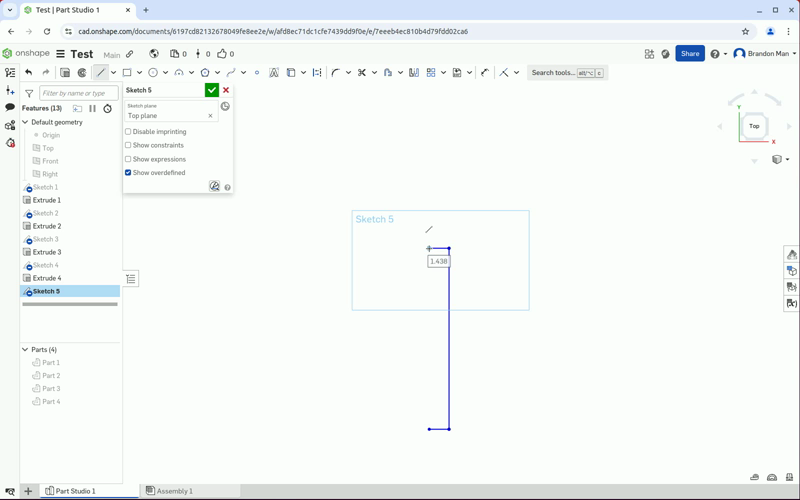
scroll(-6)
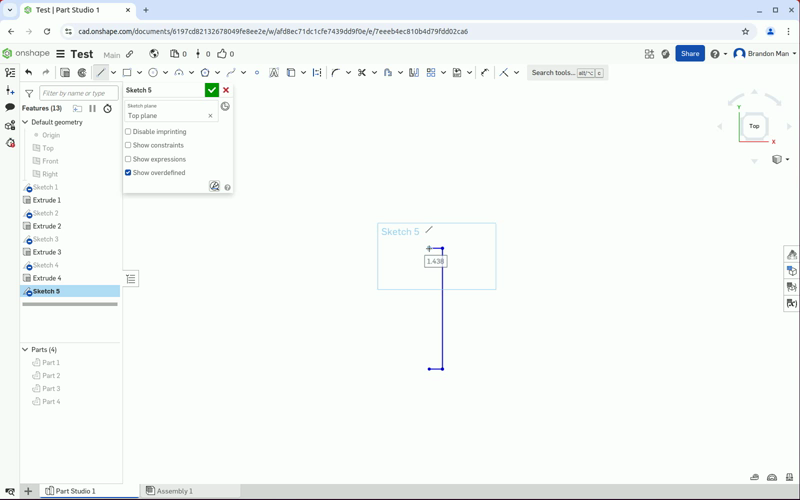
scroll(-6)
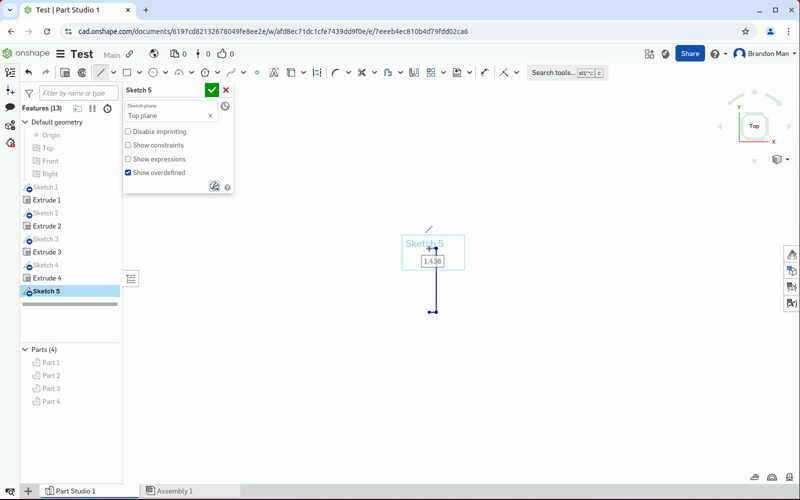
key_up(shift)
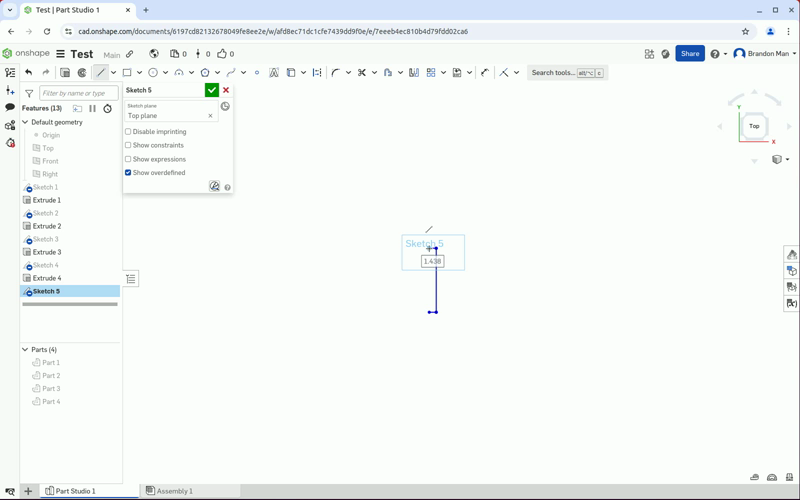
key_down(shift)
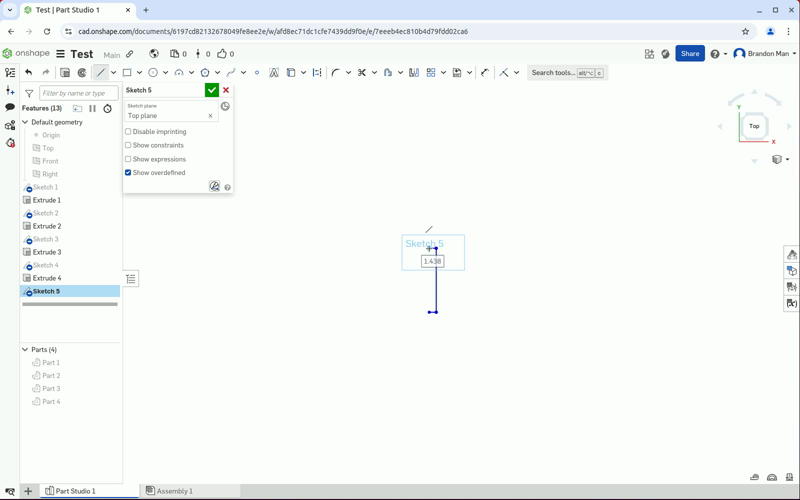
mouse_move(429, 312)
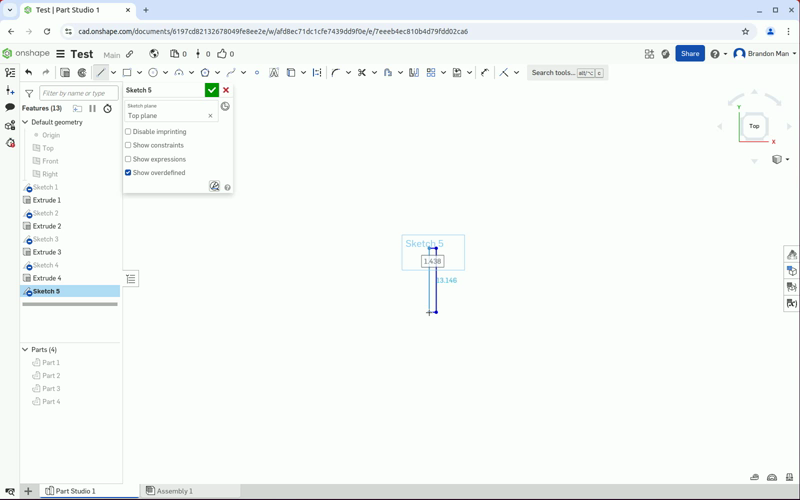
key_up(shift)
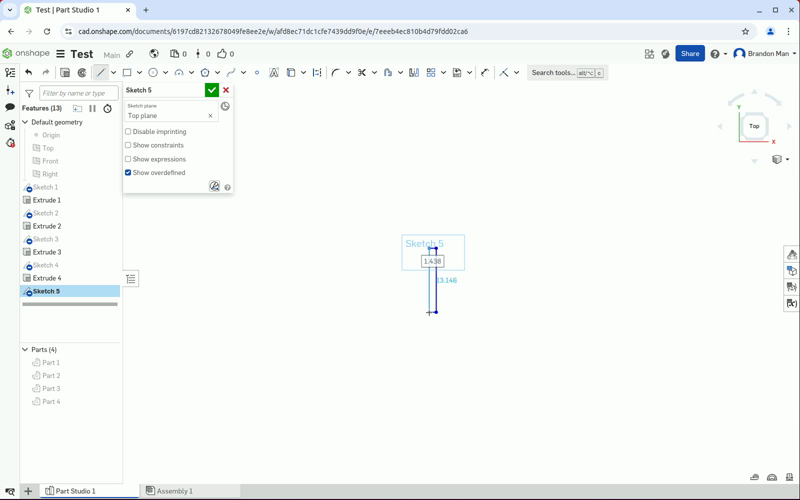
click(429, 312)
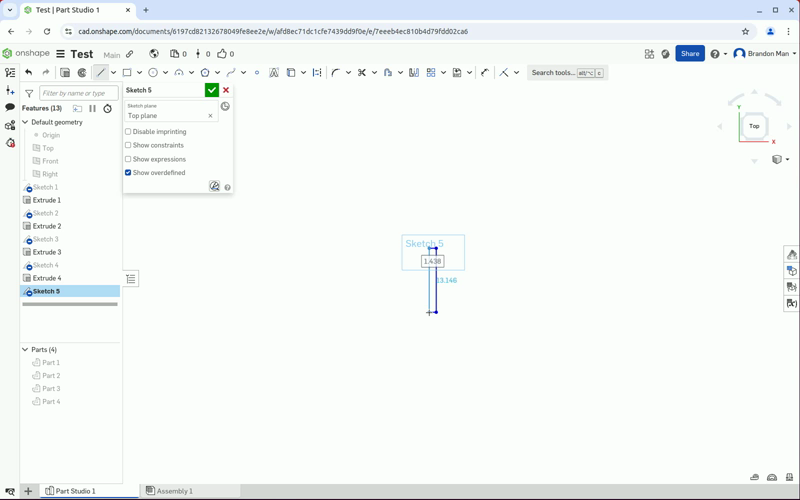
key(esc)
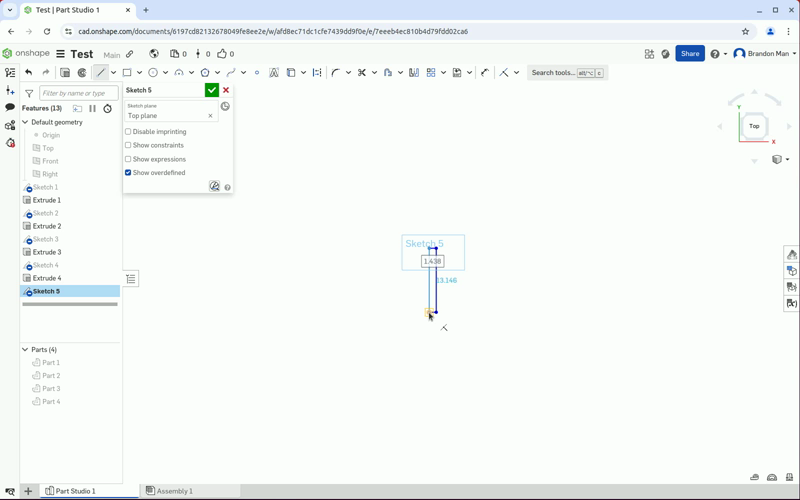
mouse_move(430, 263)
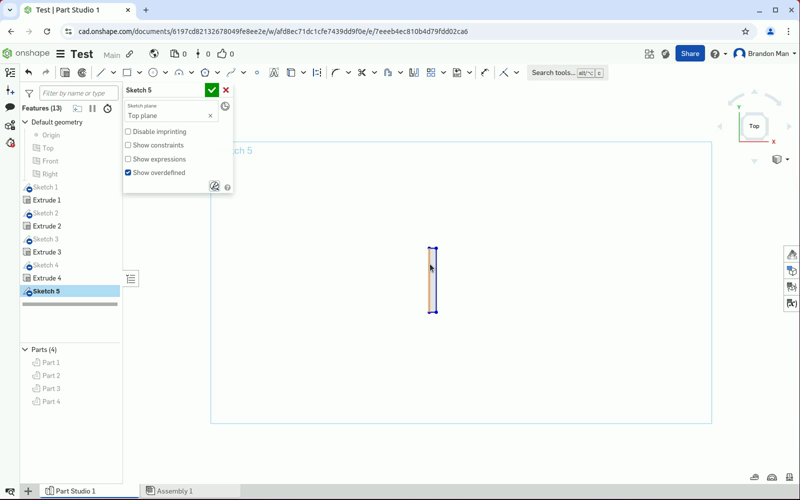
scroll(6)
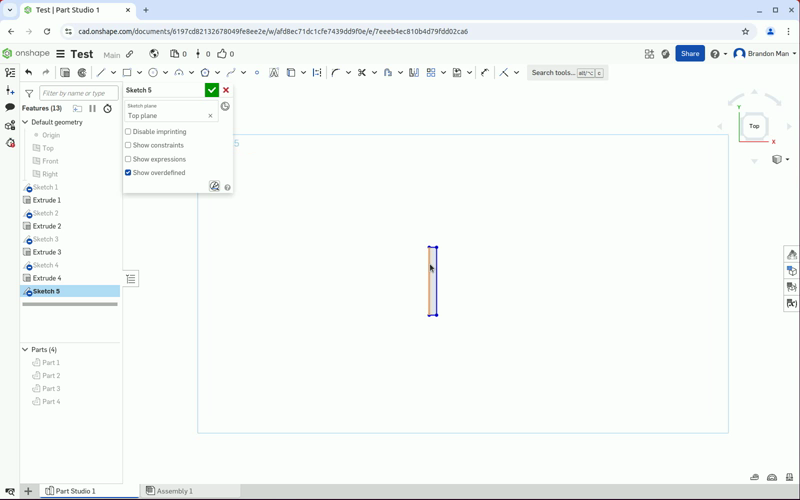
scroll(6)
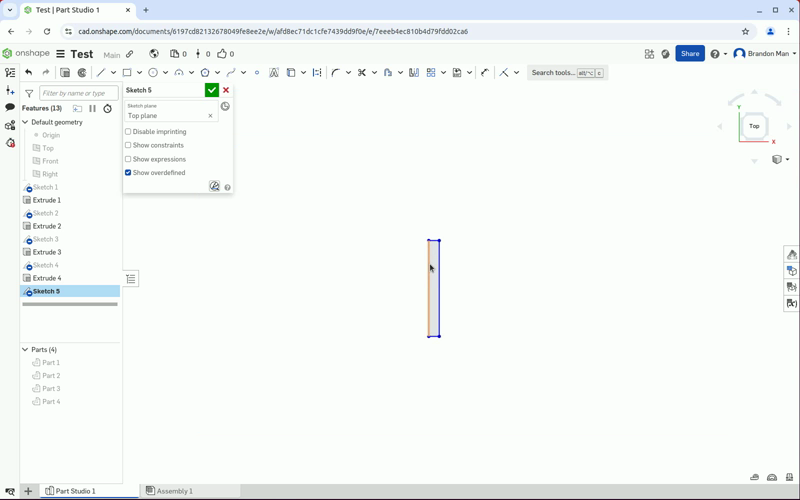
scroll(6)
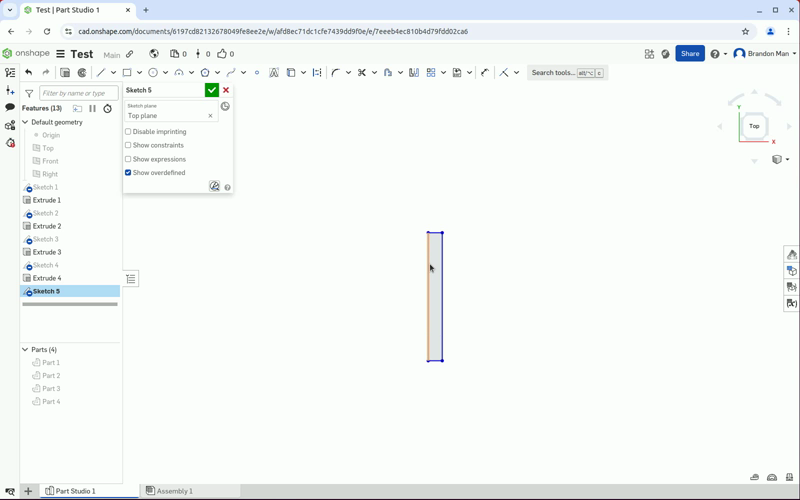
scroll(6)
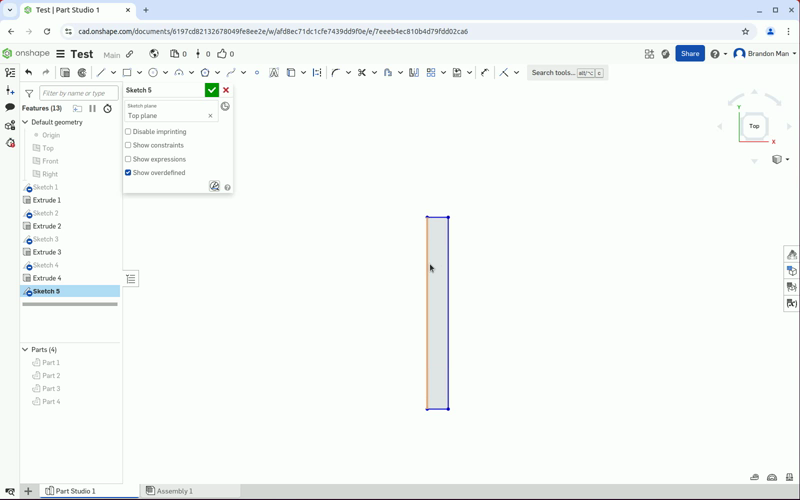
scroll(6)
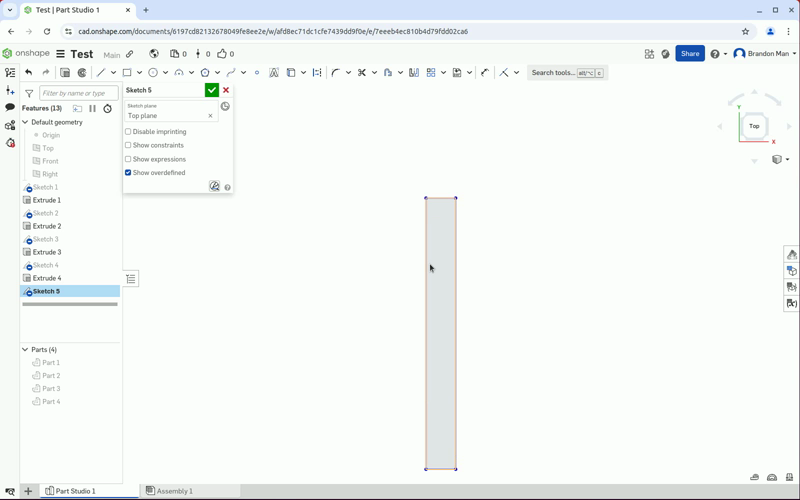
scroll(6)
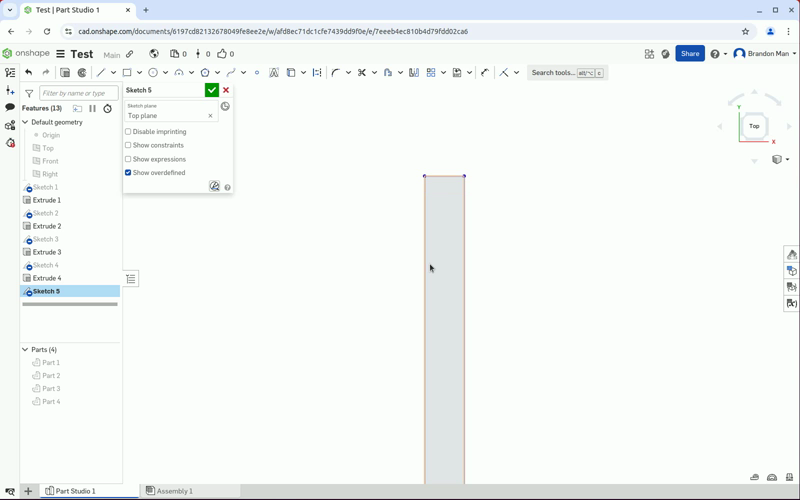
scroll(6)
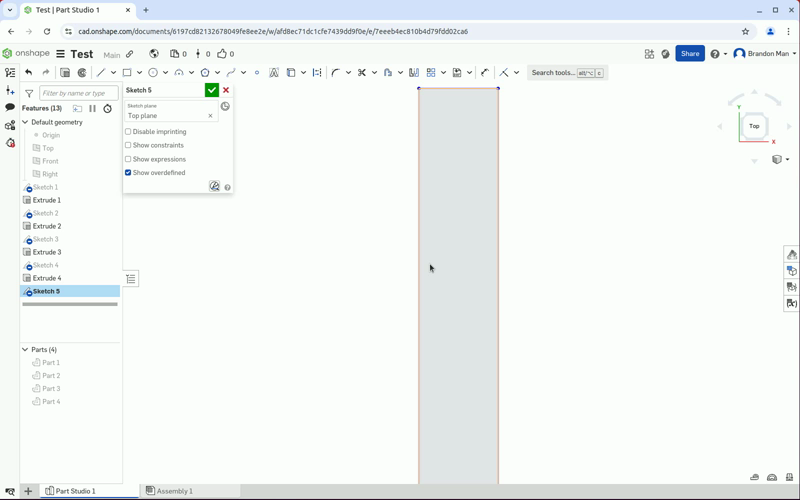
click(430, 263)
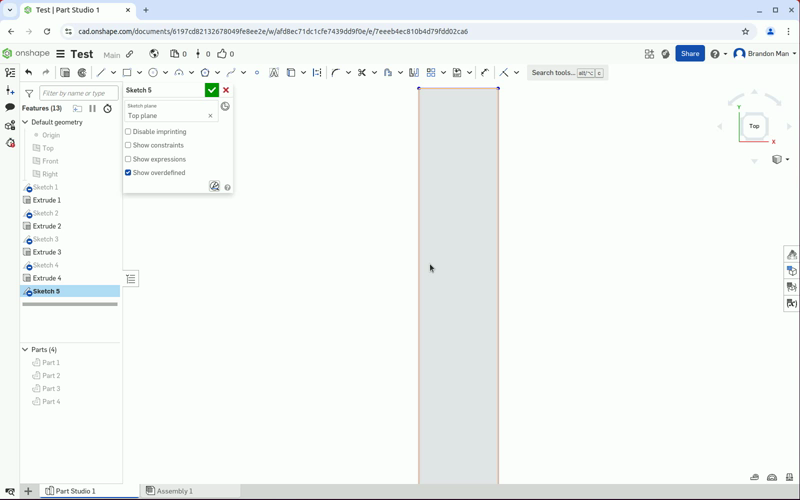
scroll(-6)
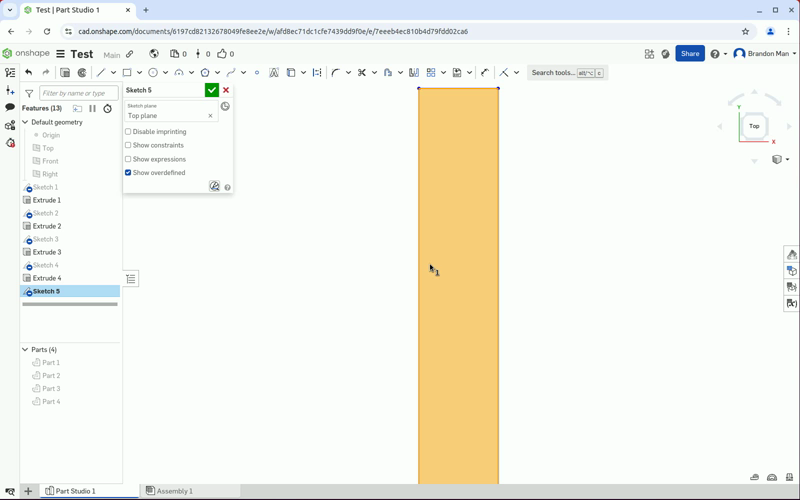
scroll(-6)
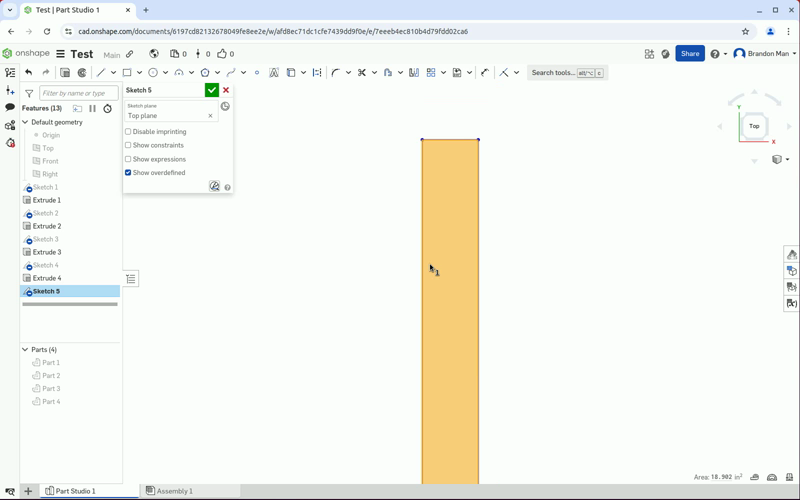
scroll(-6)
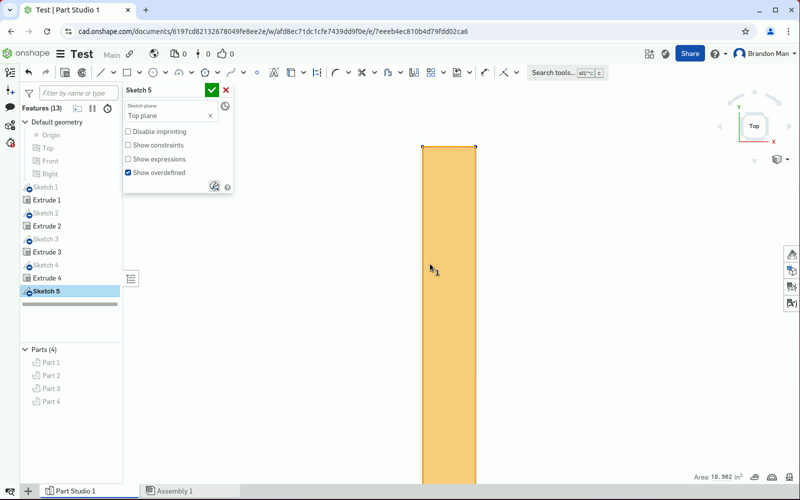
scroll(-6)
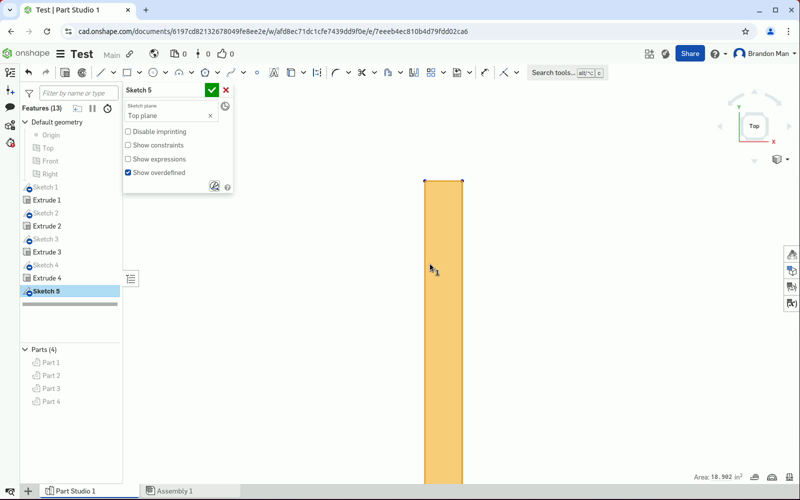
scroll(-6)
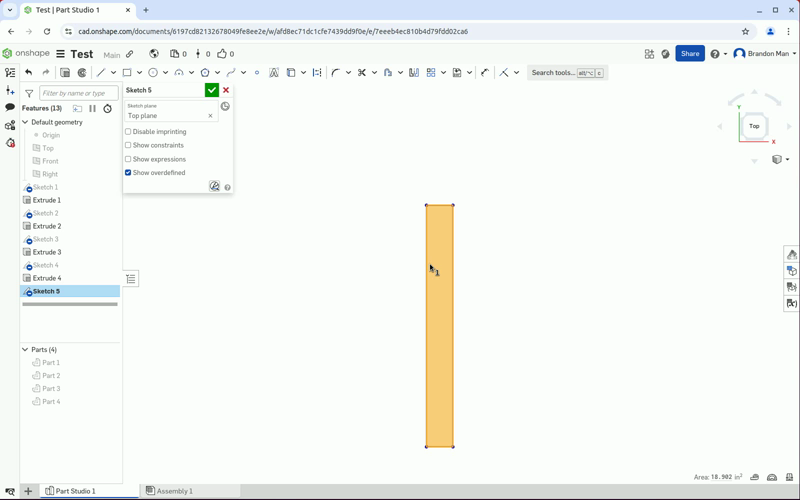
scroll(-6)
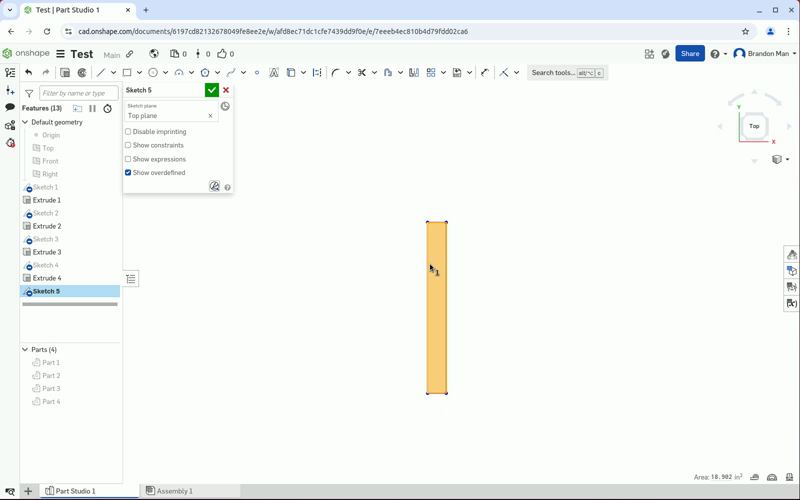
scroll(-6)
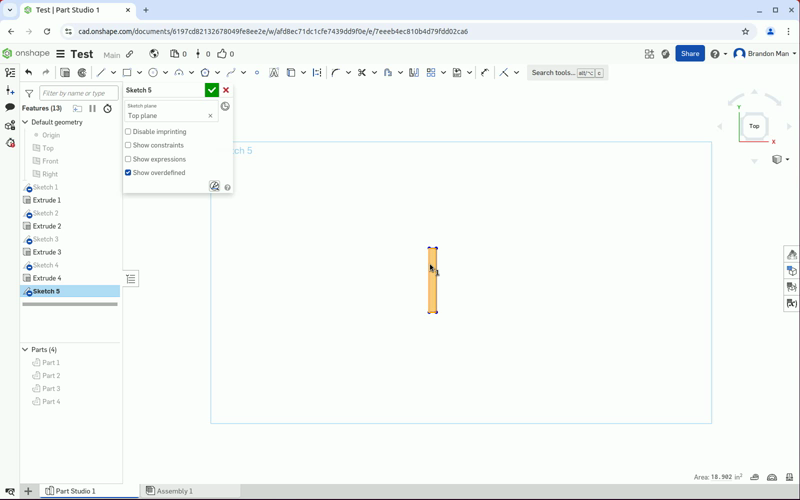
mouse_move(73, 352)
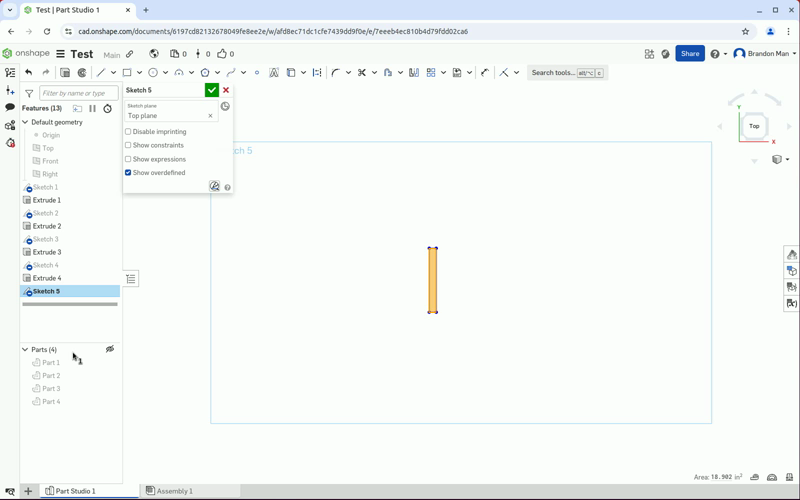
key(shift+y)
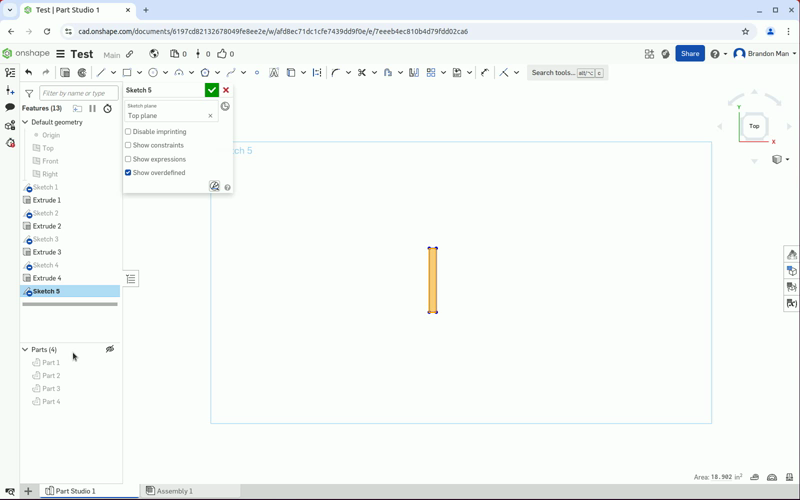
key(shift+e)
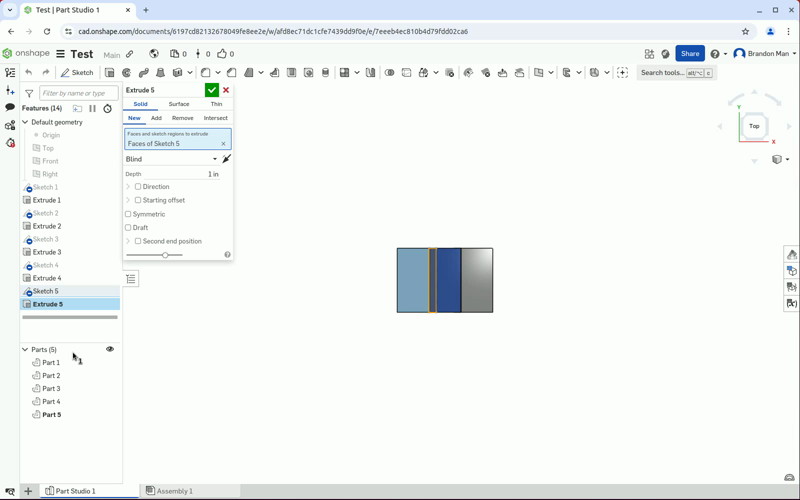
mouse_move(143, 106)
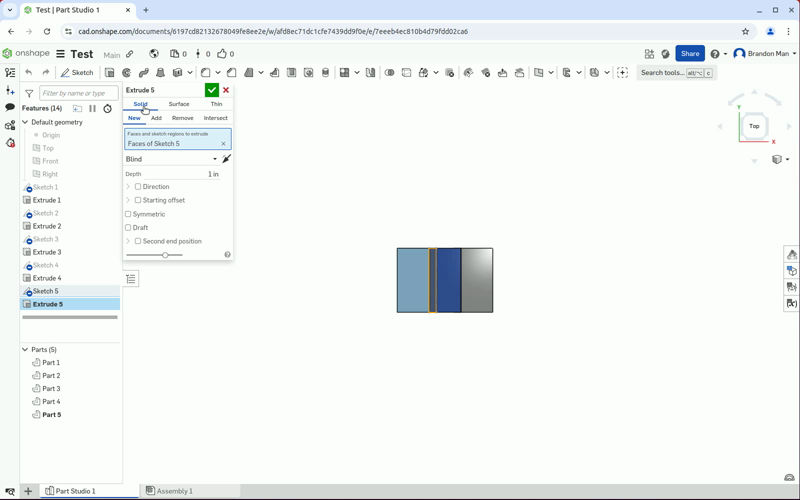
click(143, 106)
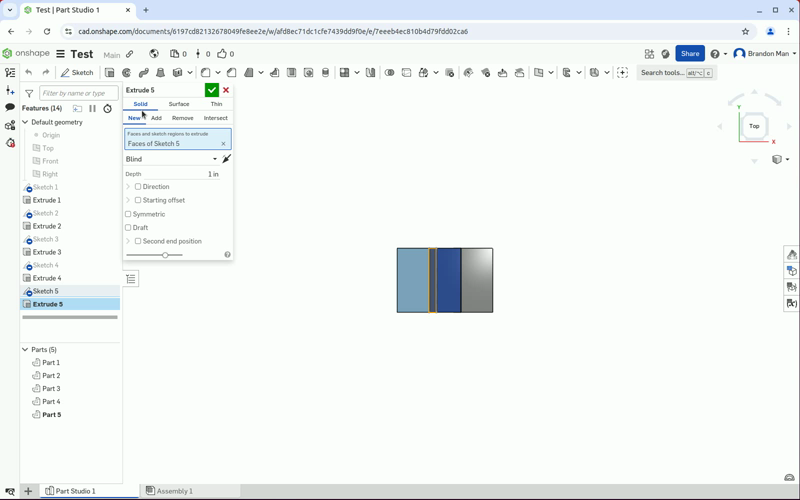
mouse_move(137, 120)
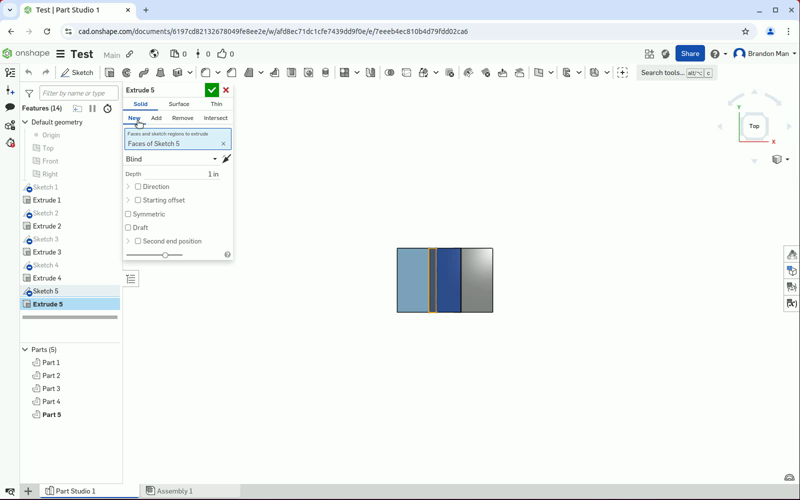
click(137, 120)
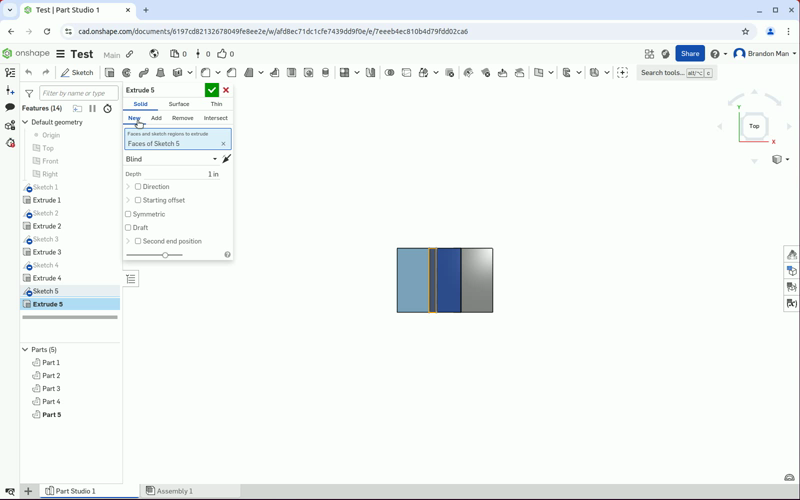
key(tab, 4)
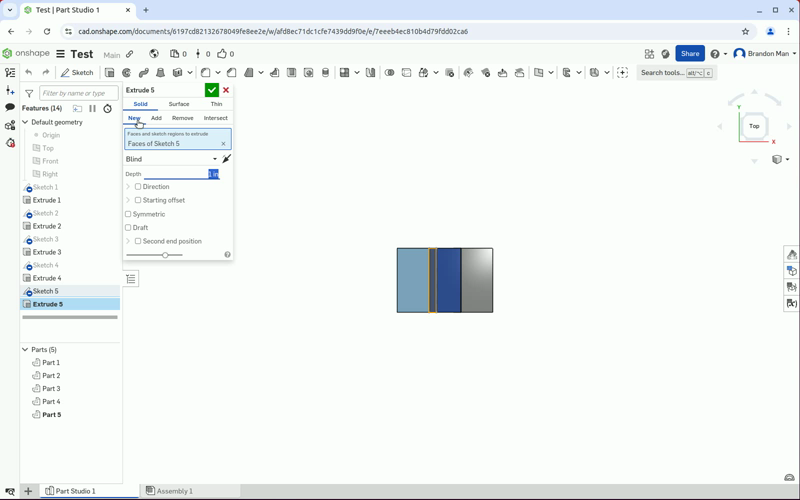
text(-5.777)
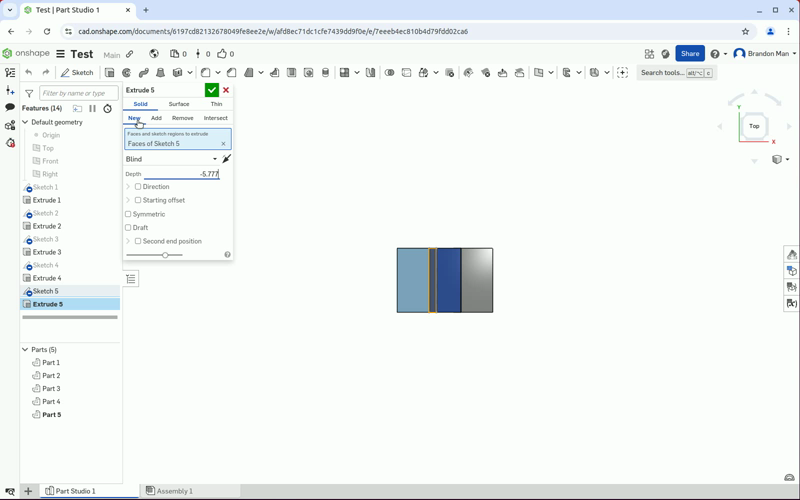
key(enter)
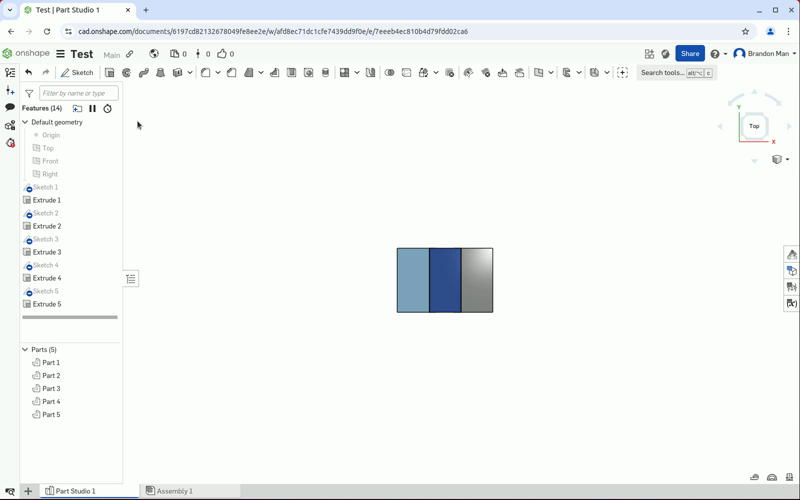
key(shift+h)
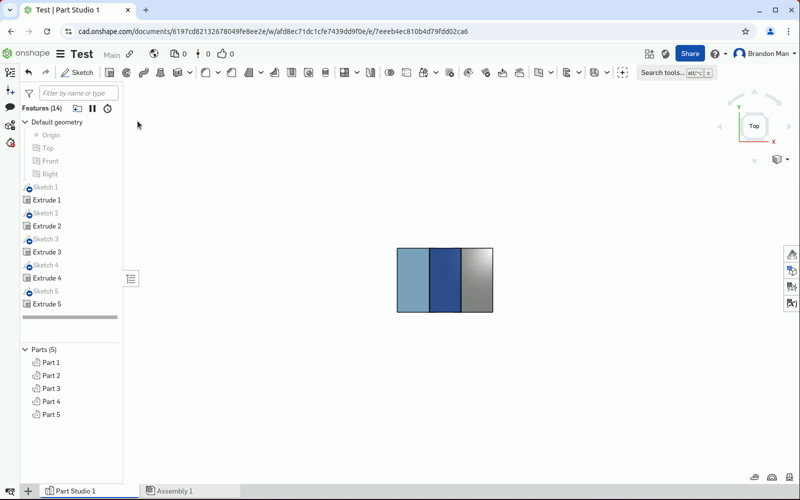
key(shift+h)
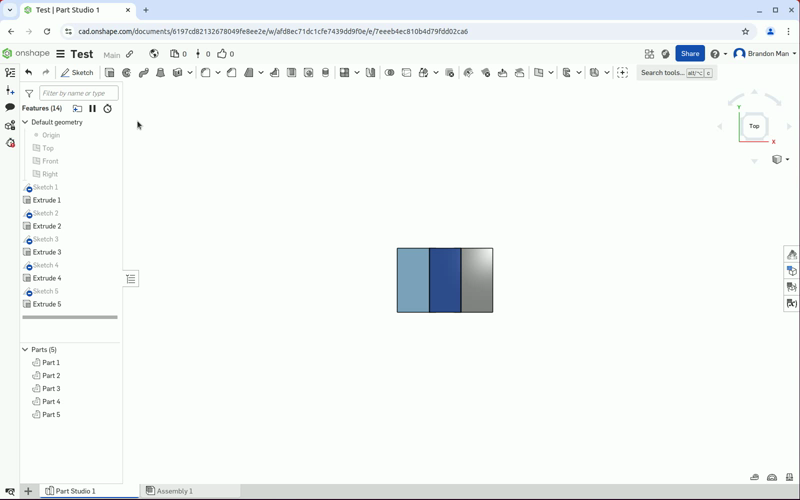
mouse_move(73, 189)
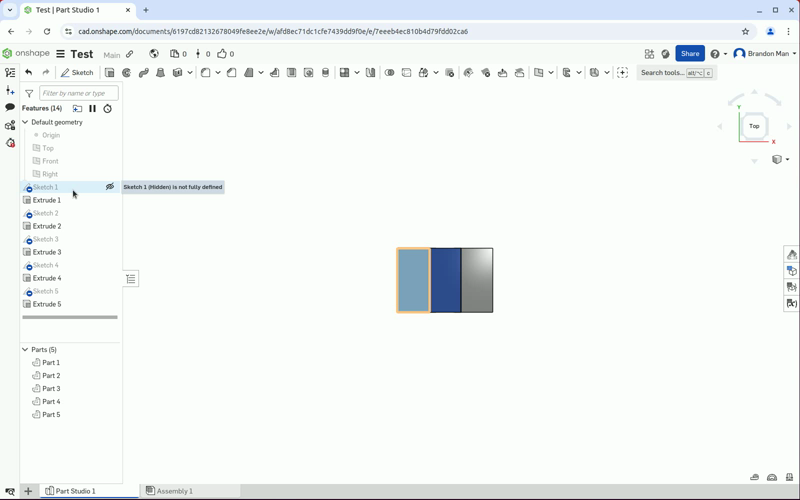
click(73, 189)
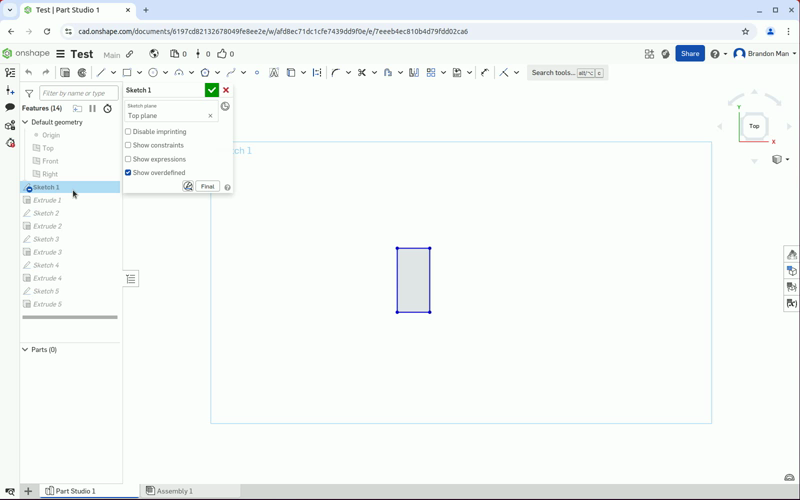
mouse_move(229, 92)
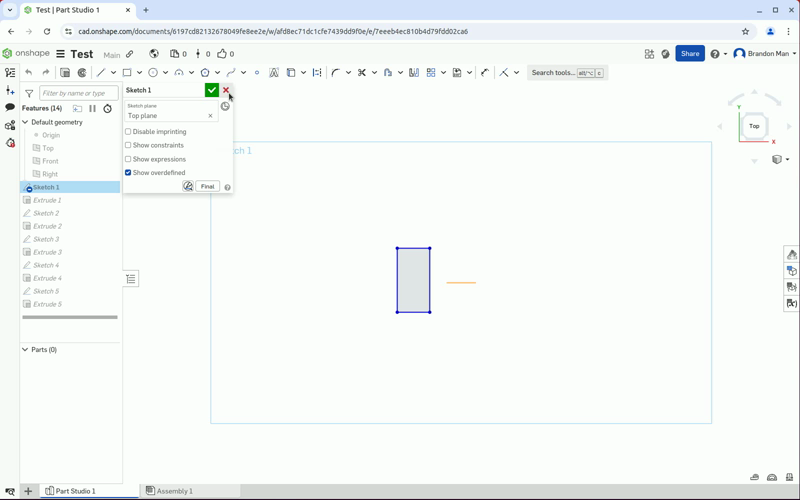
click(229, 92)
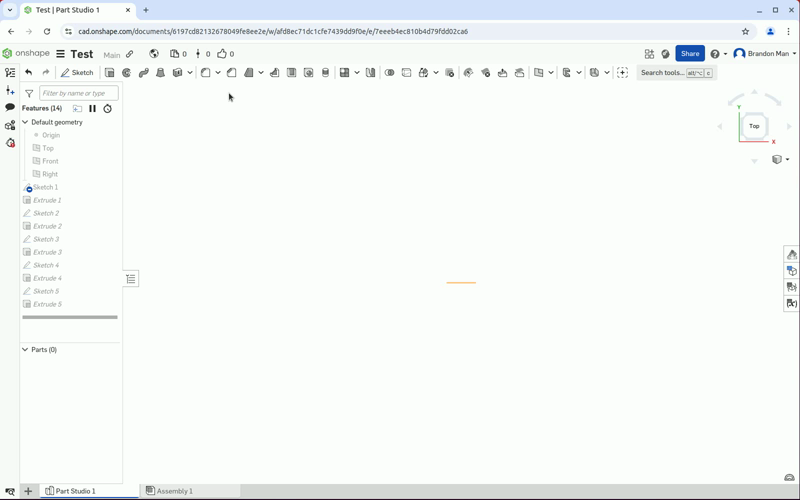
mouse_move(73, 352)
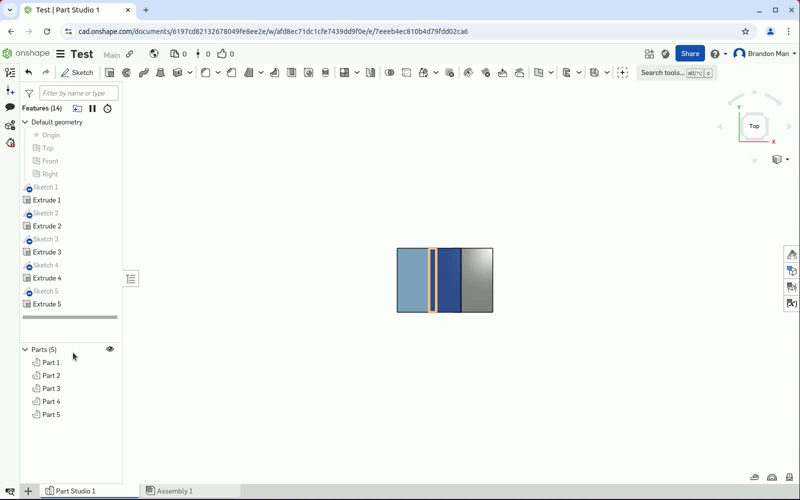
key(y)
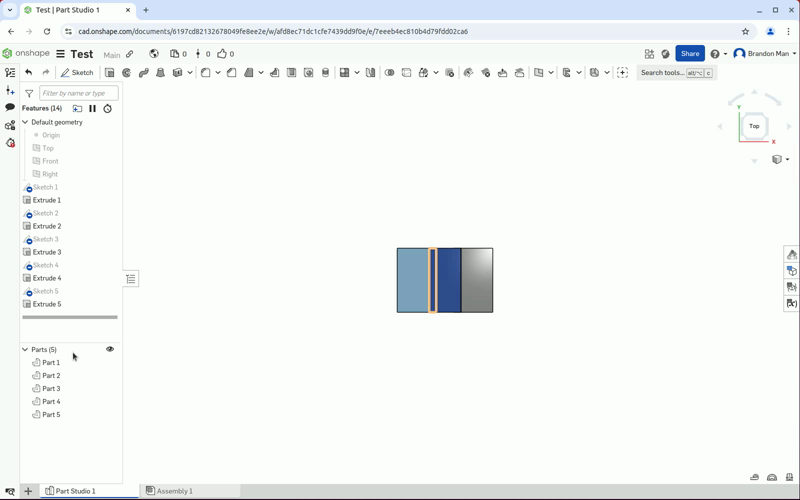
key(shift+p)
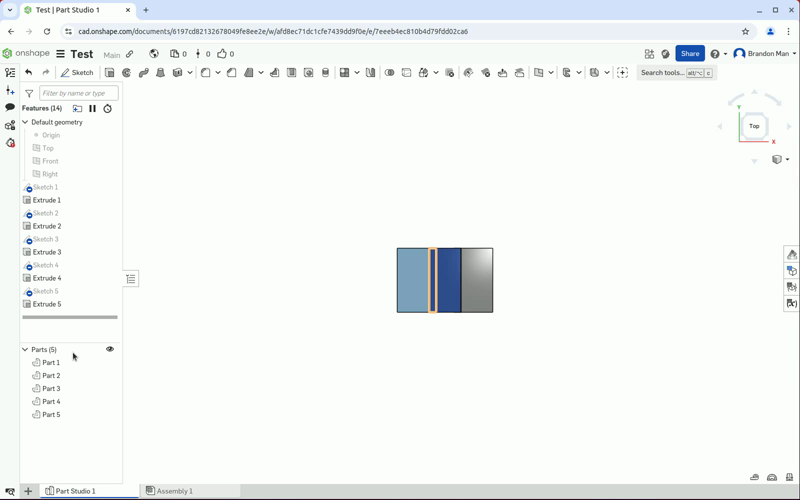
key(space)
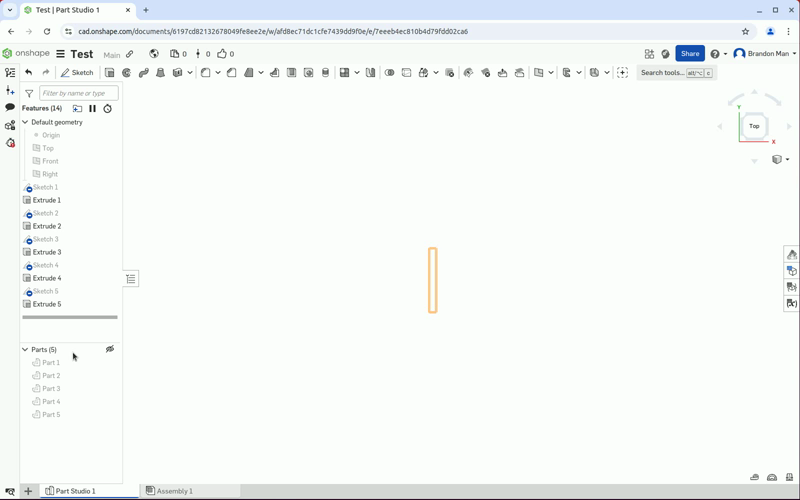
key_down(shift)
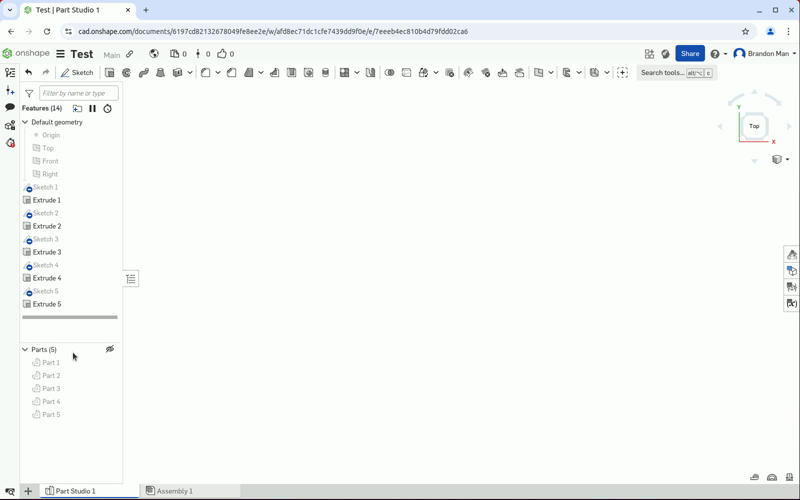
key(up)
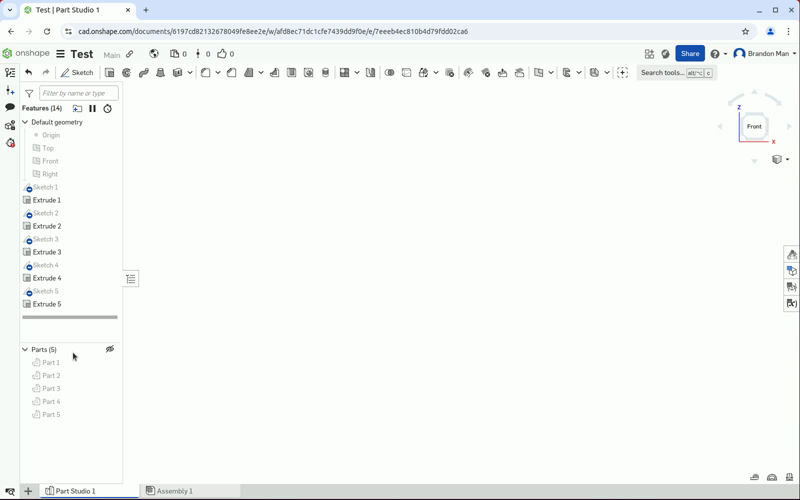
key_up(shift)
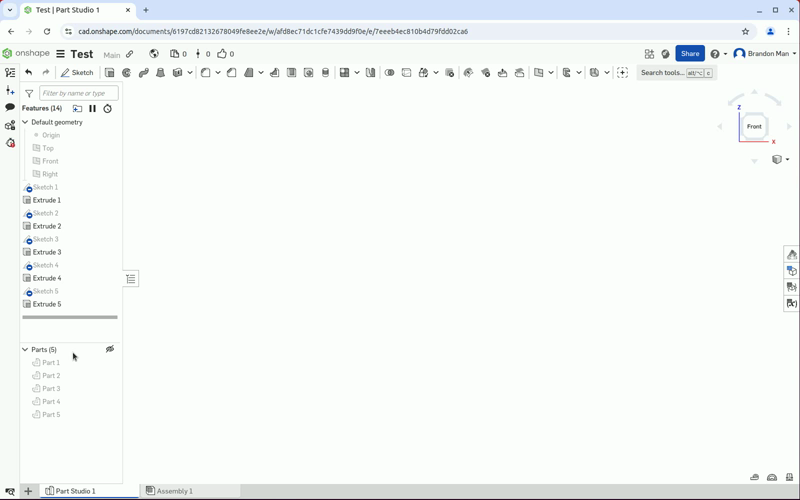
key(space)
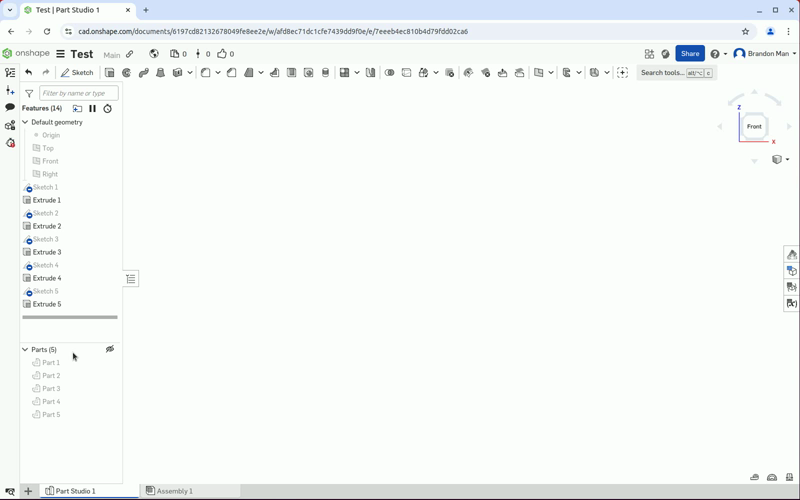
key_down(shift)
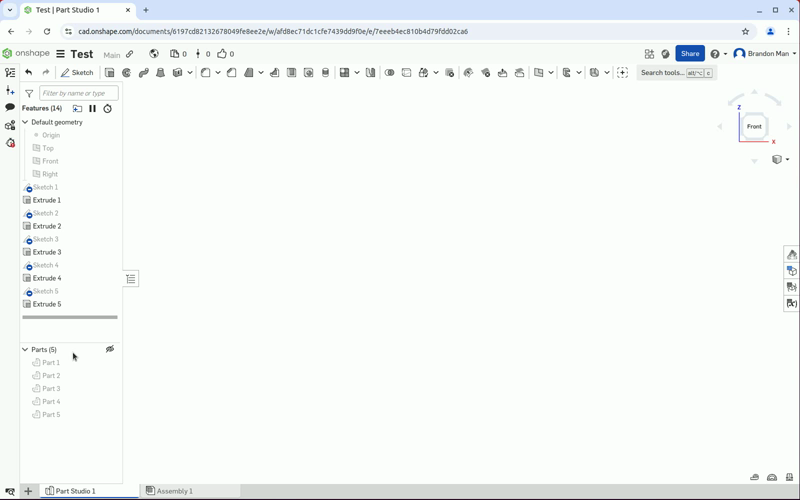
key(left)
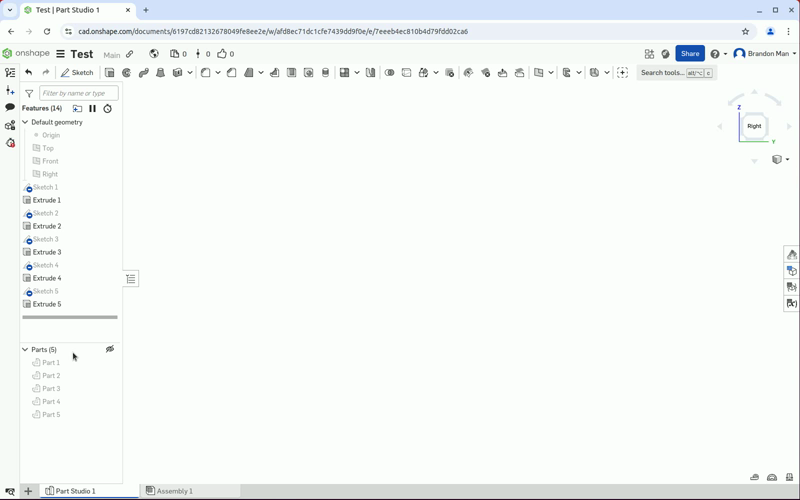
key_up(shift)
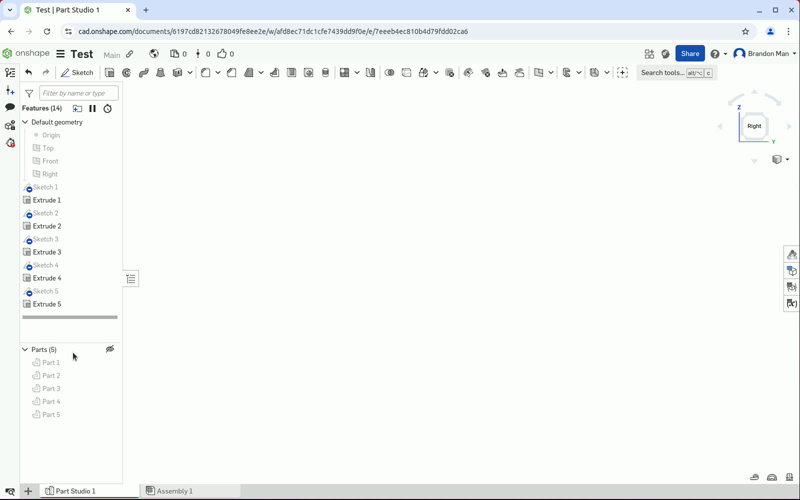
mouse_move(73, 352)
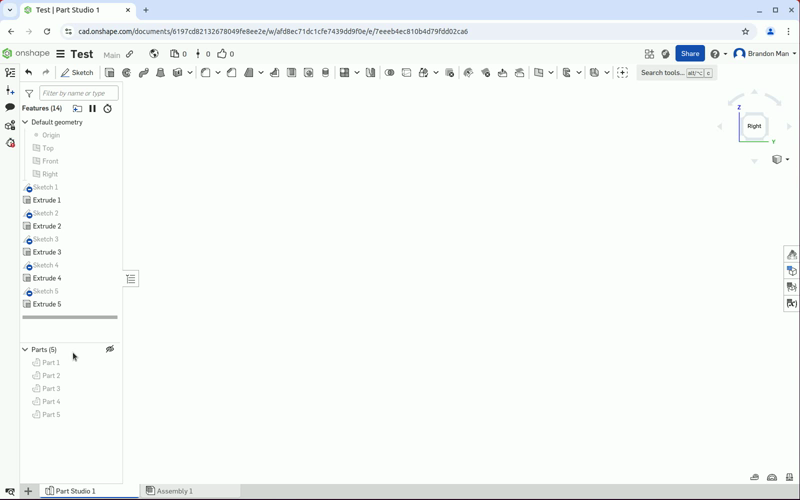
key(shift+y)
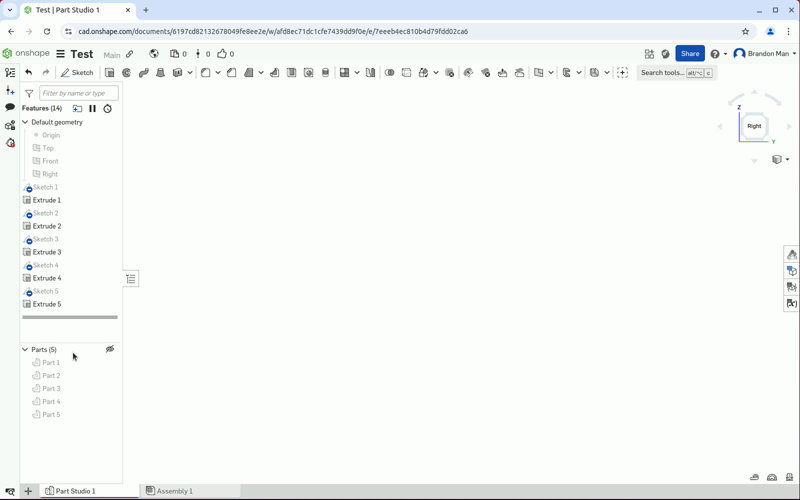
key(shift+s)
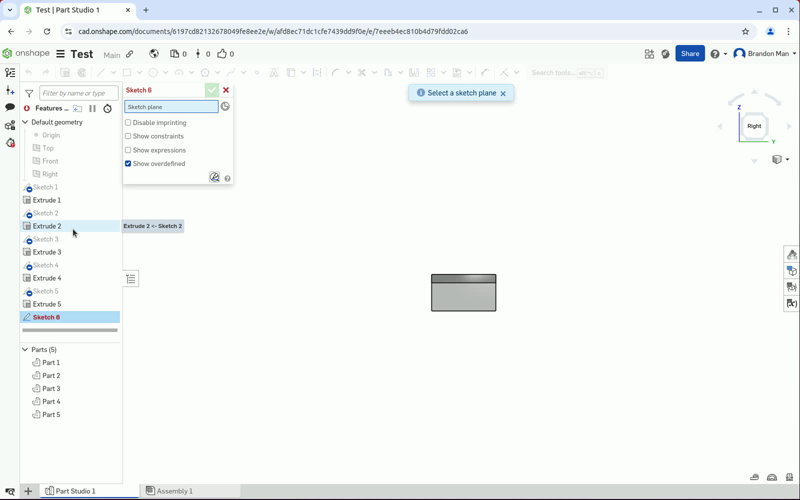
scroll(3)
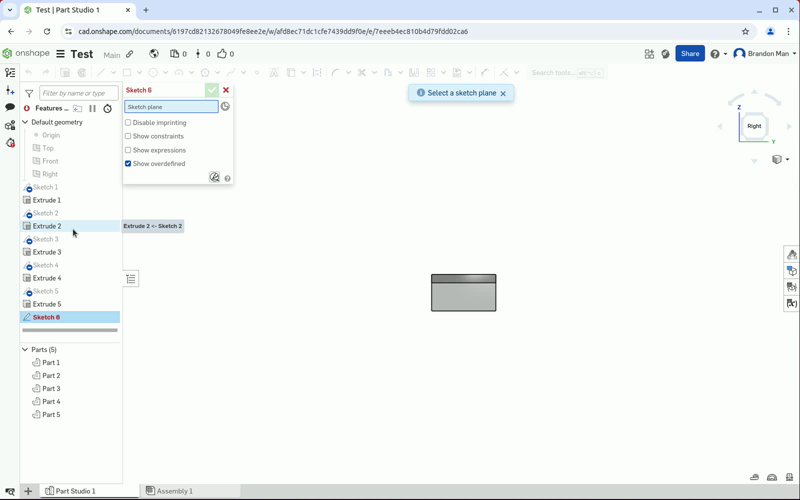
mouse_move(73, 176)
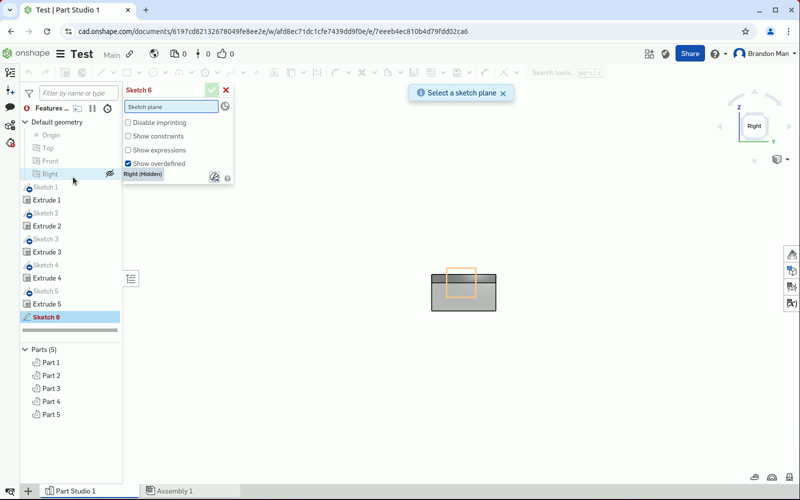
click(73, 176)
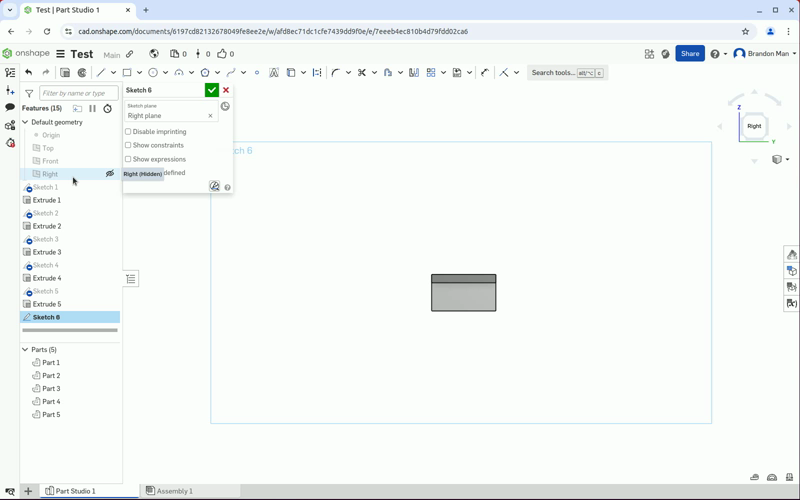
mouse_move(73, 352)
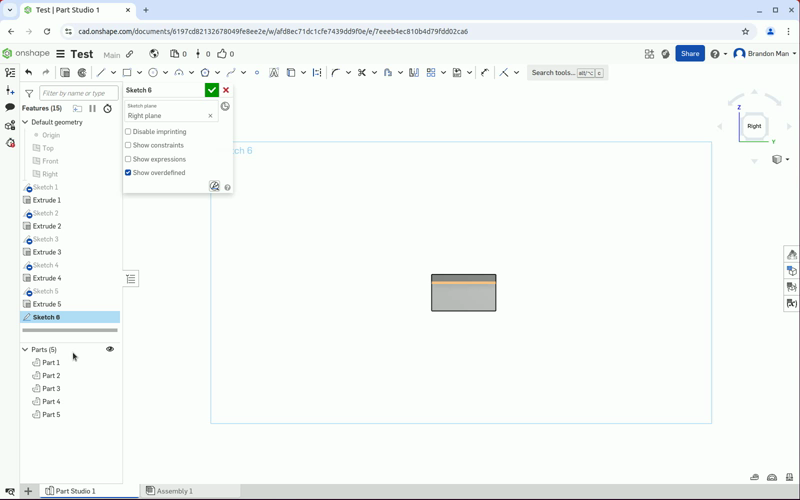
key(y)
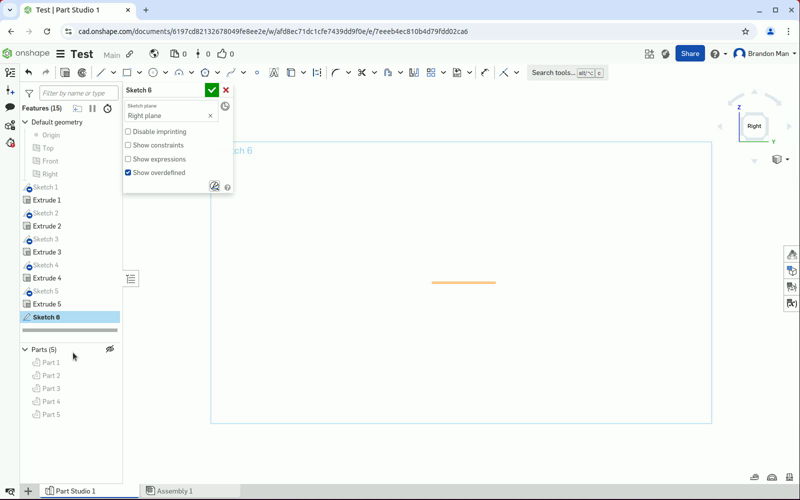
key(l)
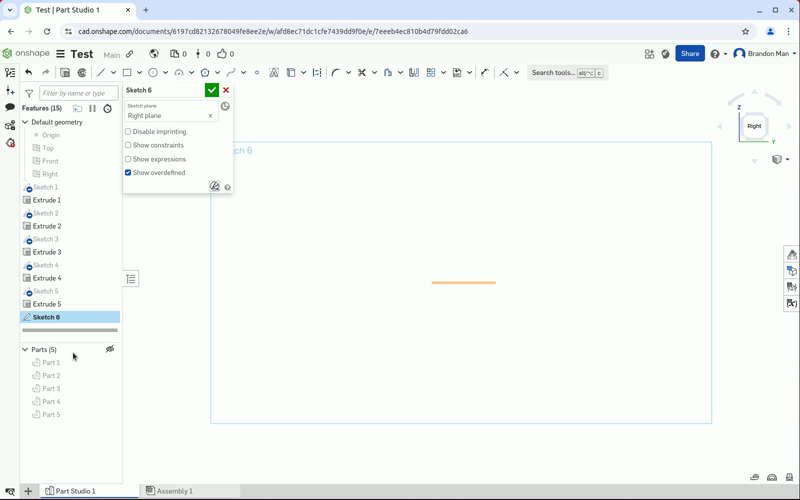
key_down(shift)
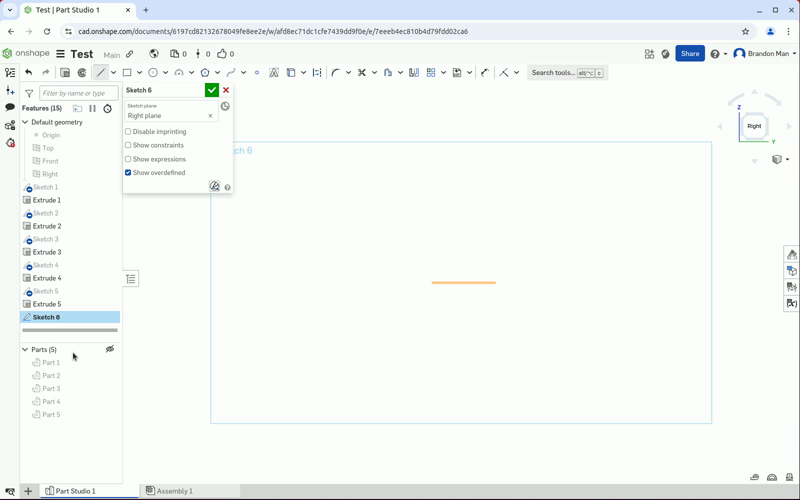
mouse_move(431, 311)
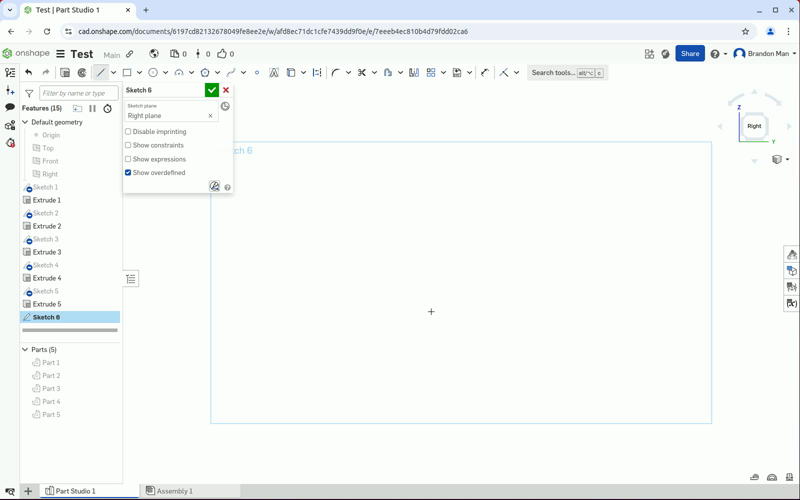
click(431, 311)
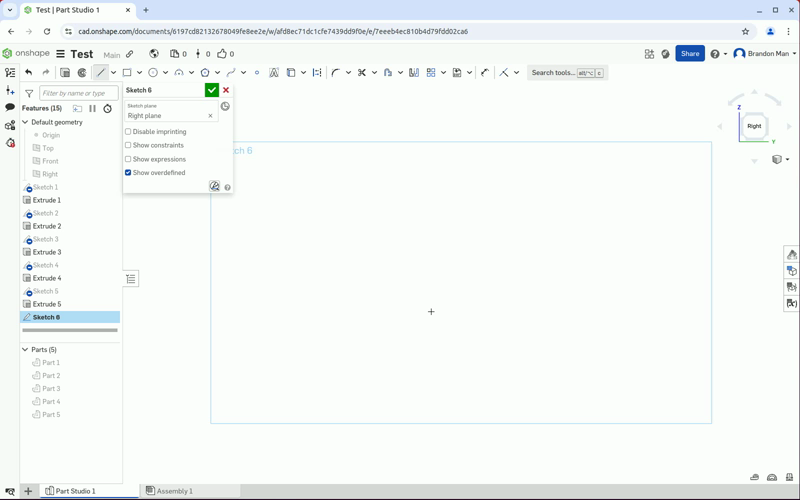
key_up(shift)
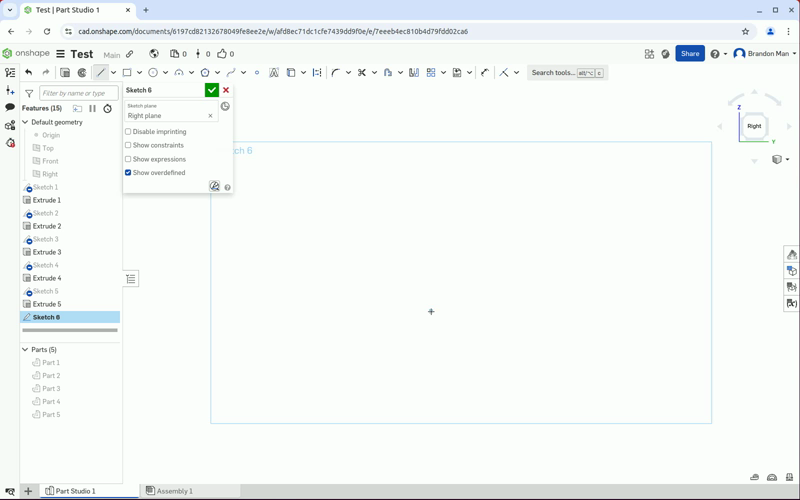
key_down(shift)
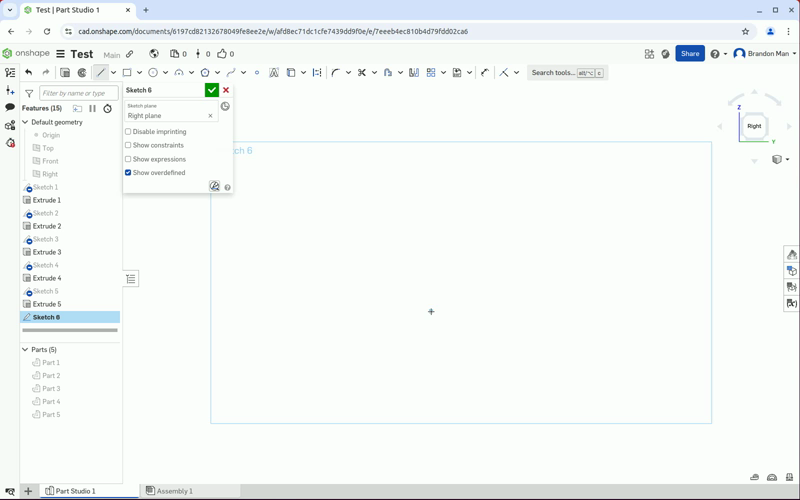
mouse_move(461, 311)
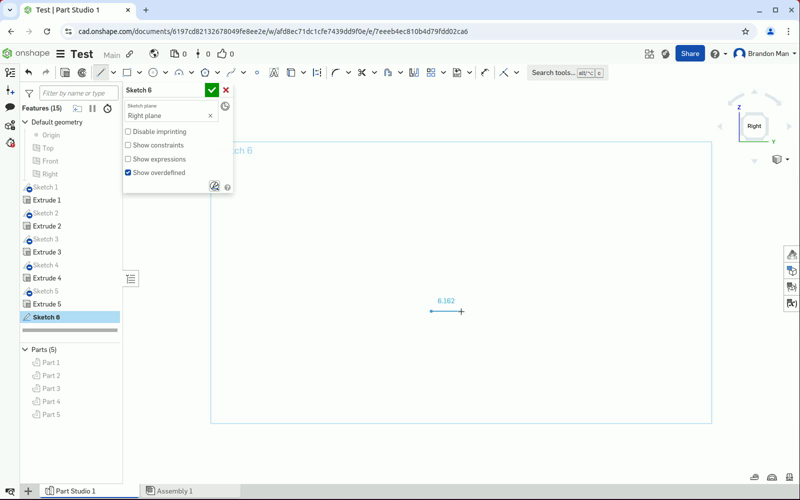
mouse_move(476, 311)
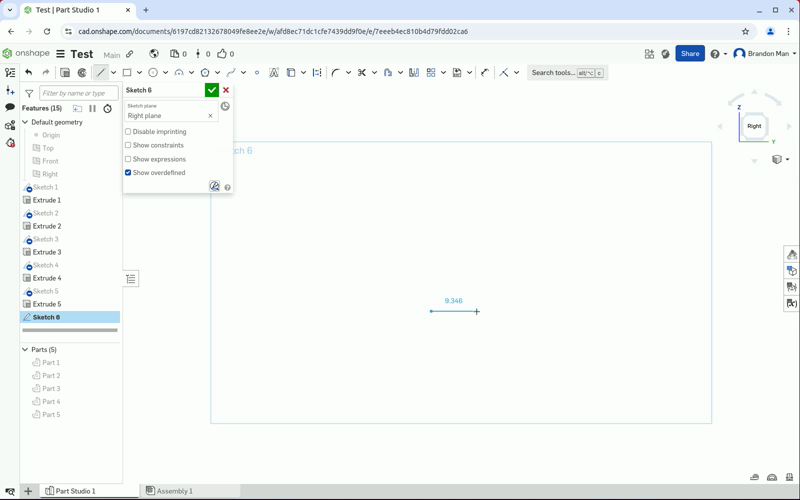
click(476, 311)
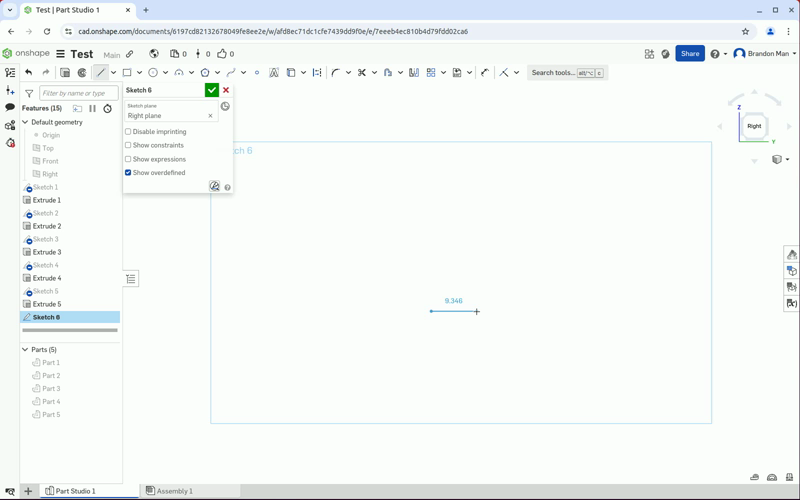
key_up(shift)
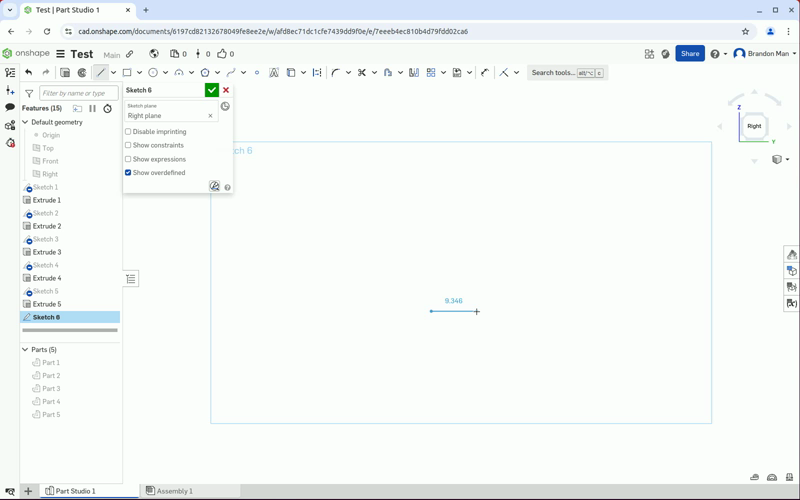
key_down(shift)
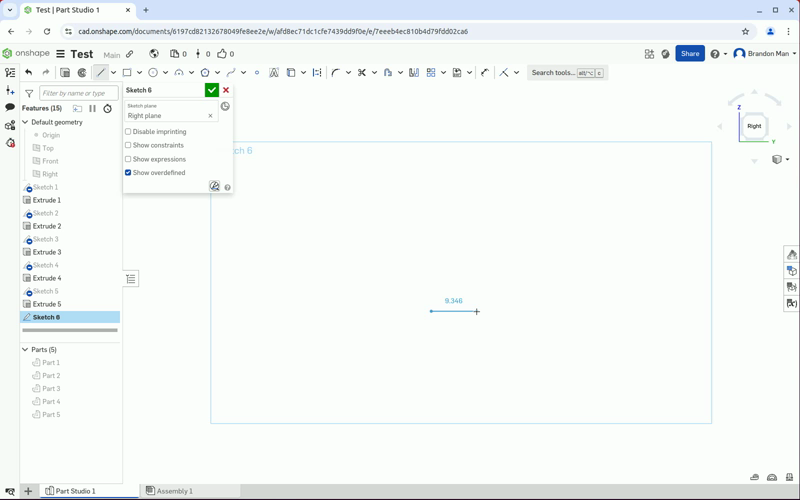
mouse_move(506, 311)
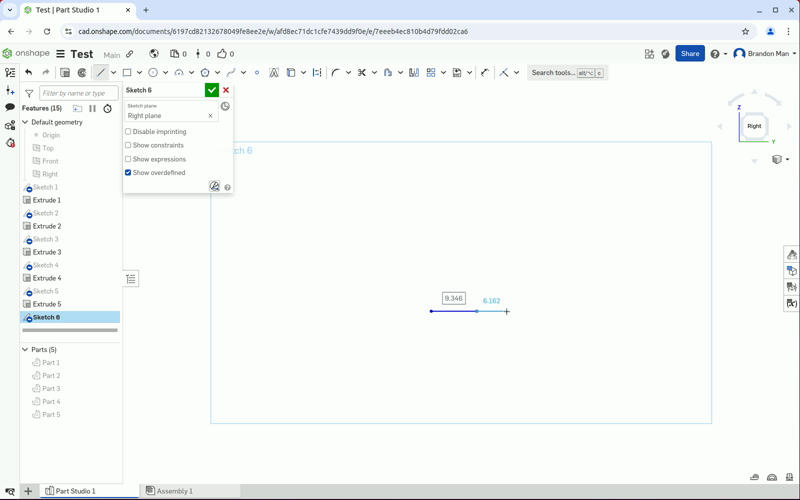
mouse_move(431, 291)
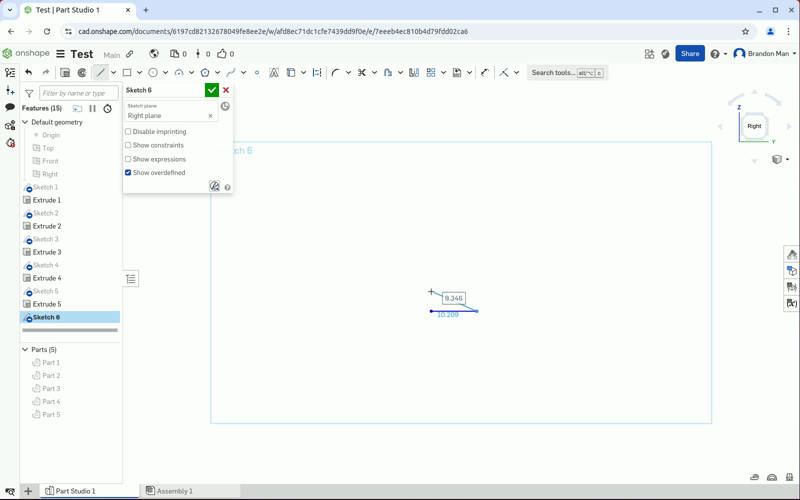
click(431, 291)
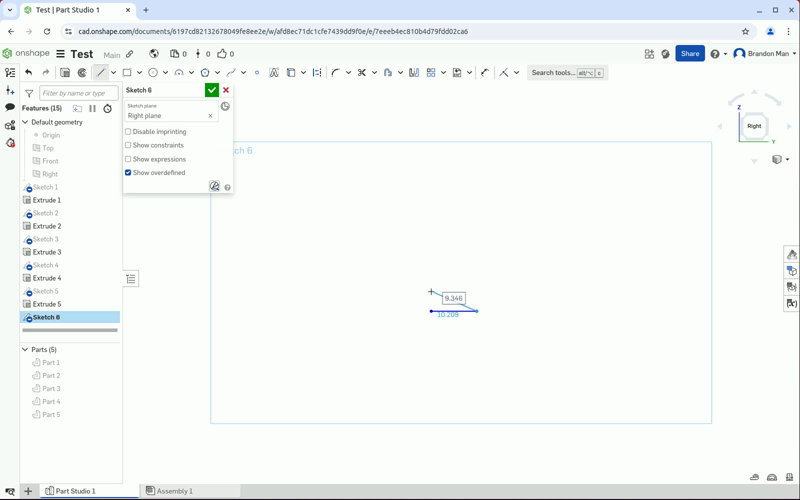
key_up(shift)
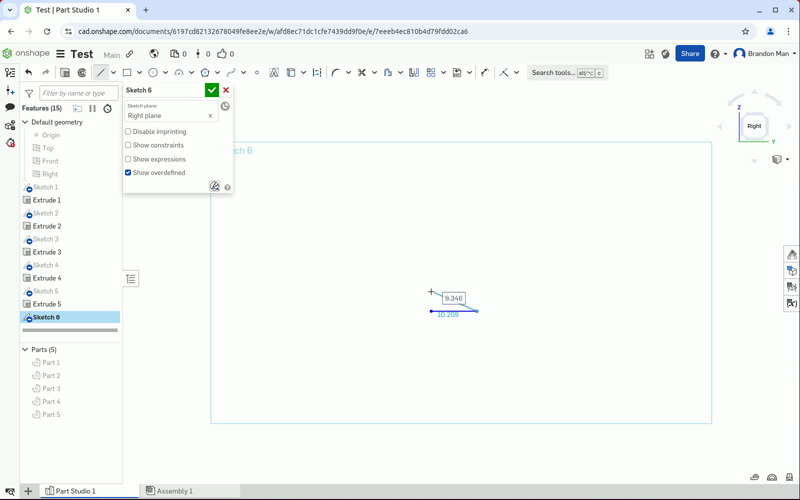
mouse_move(461, 291)
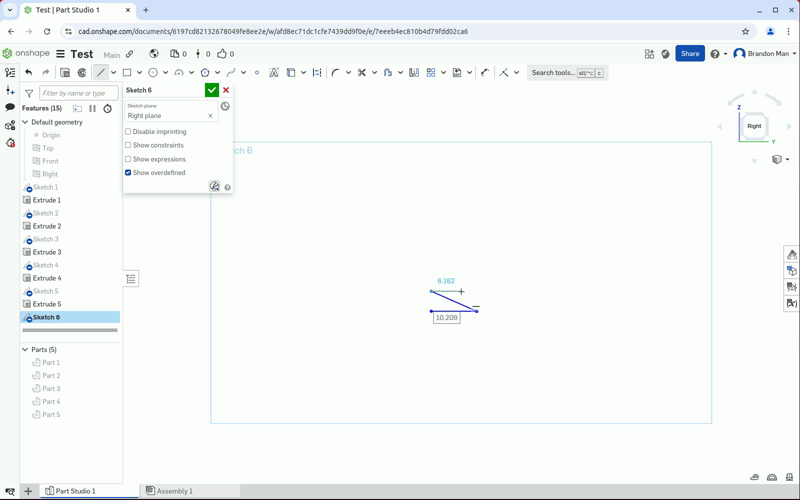
key_down(shift)
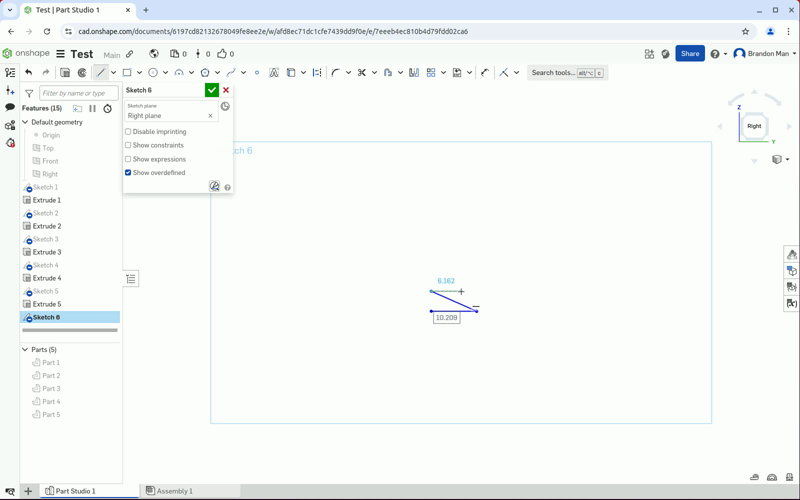
mouse_move(431, 311)
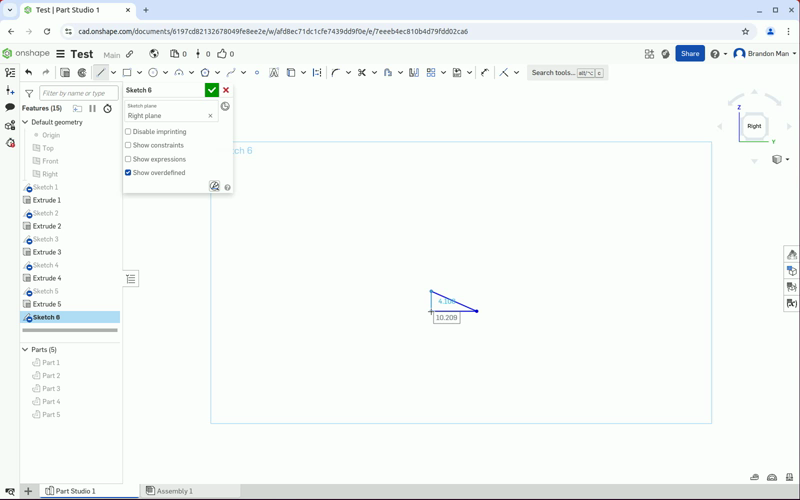
key_up(shift)
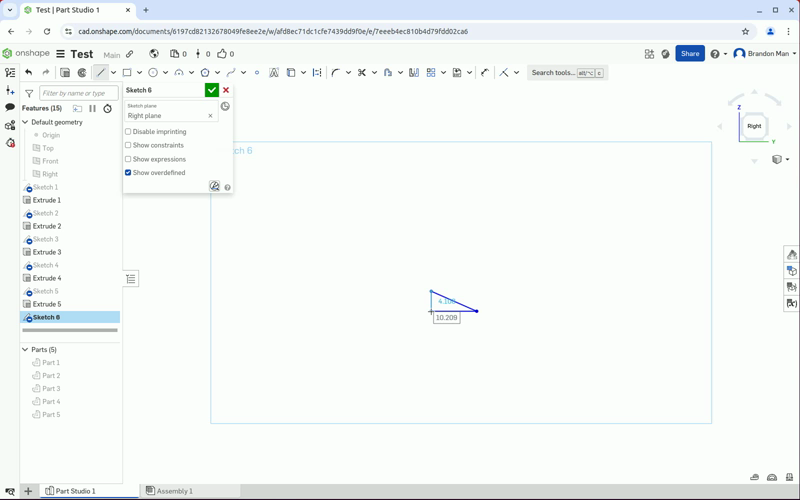
click(431, 311)
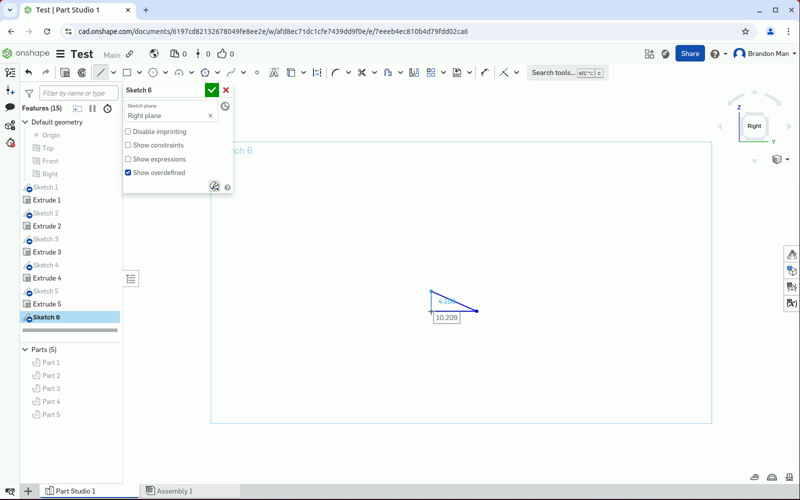
key(esc)
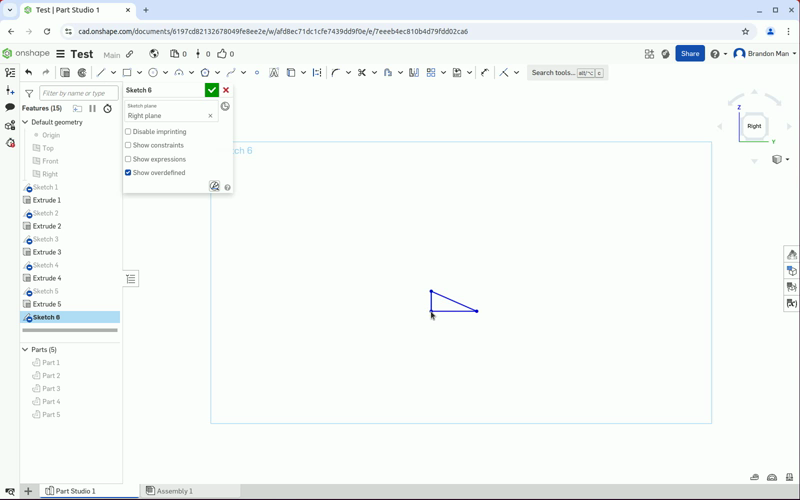
mouse_move(448, 307)
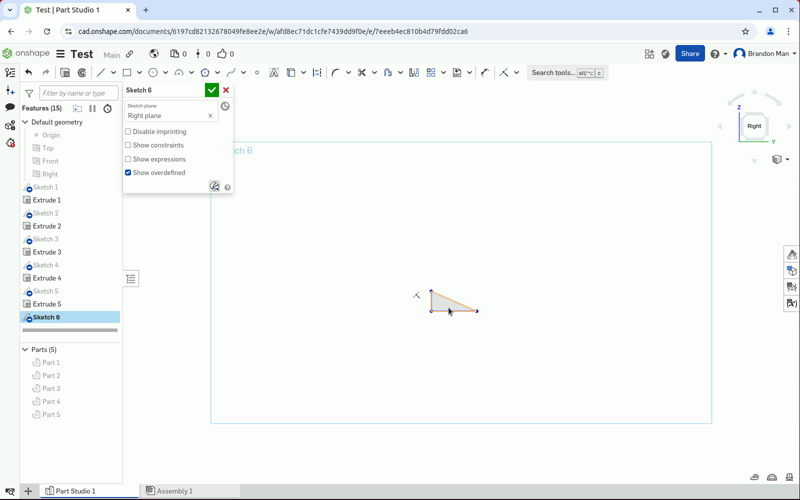
scroll(6)
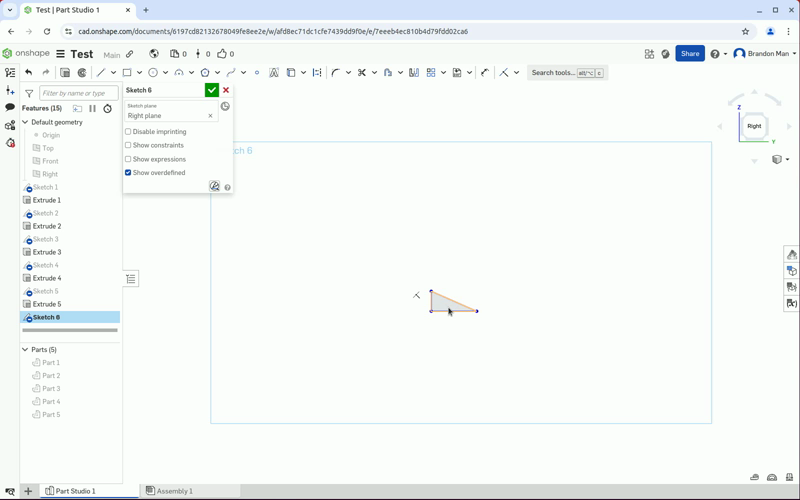
scroll(6)
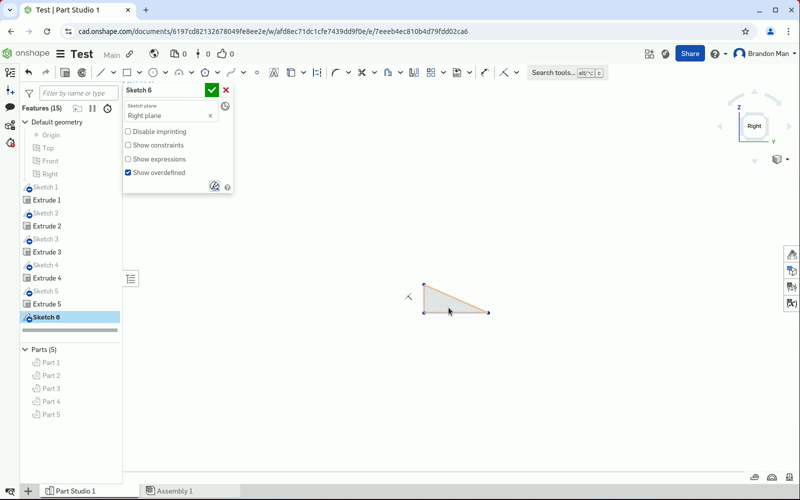
scroll(6)
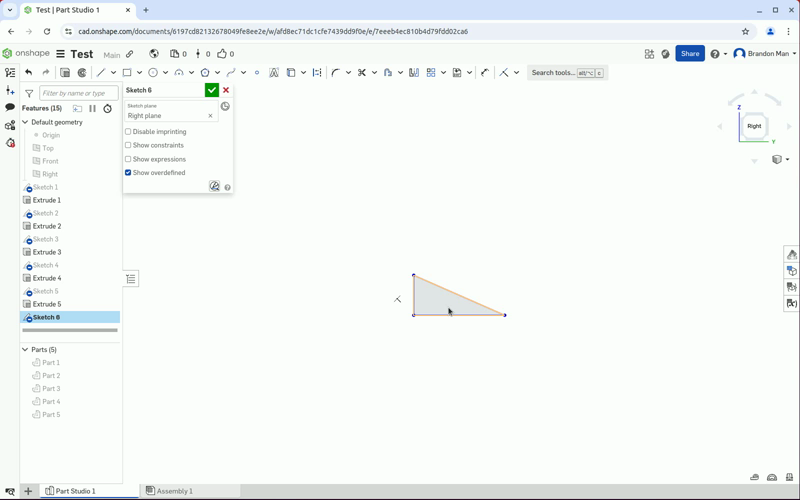
scroll(6)
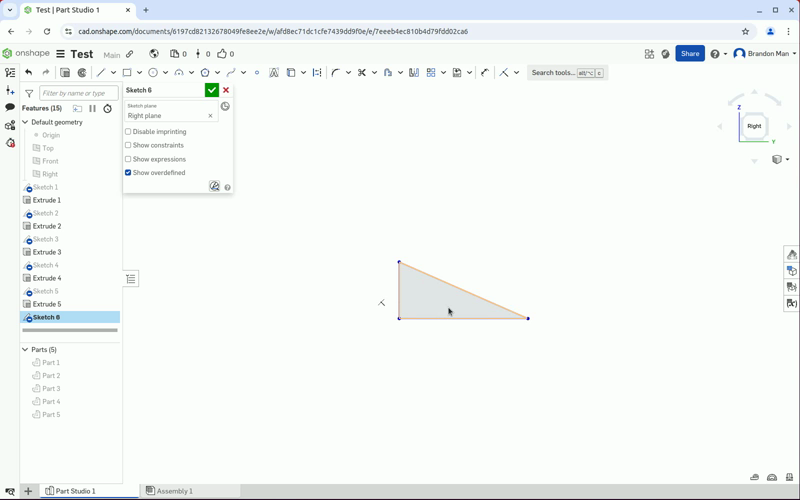
scroll(6)
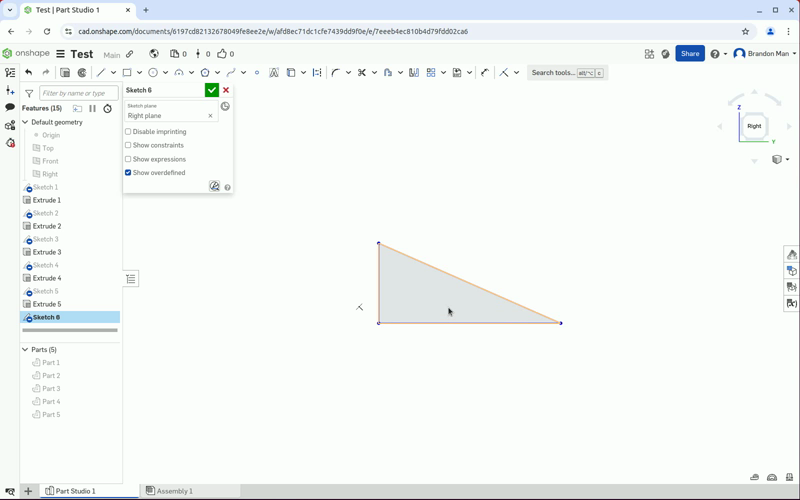
scroll(6)
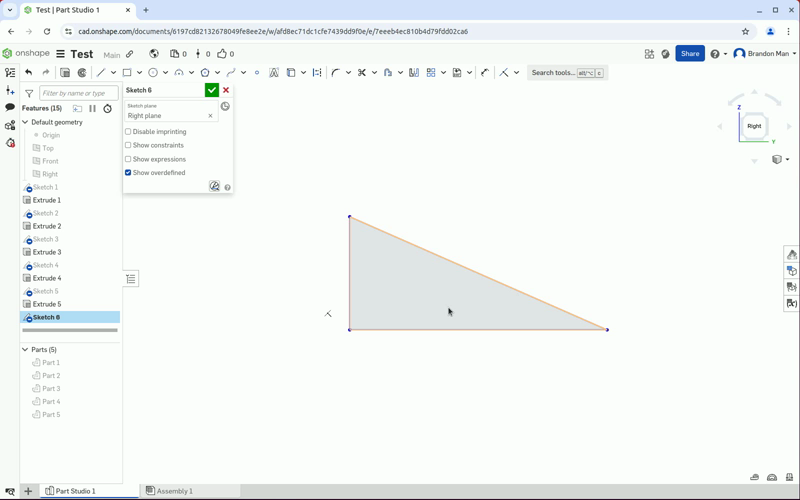
scroll(6)
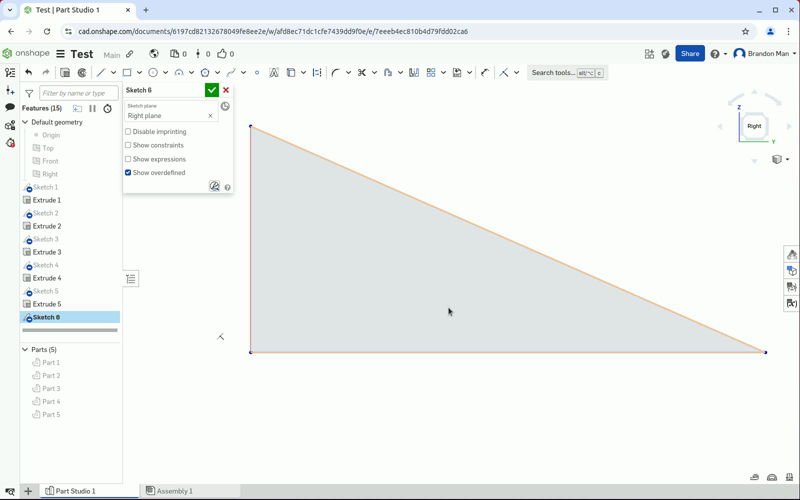
click(448, 307)
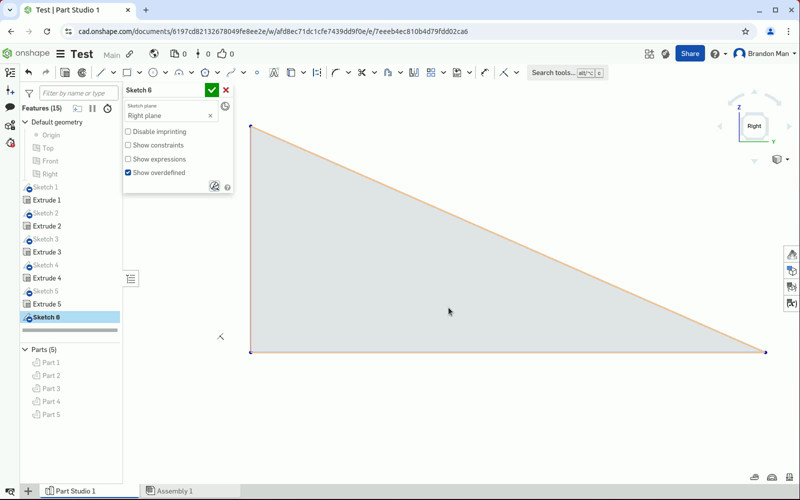
scroll(-6)
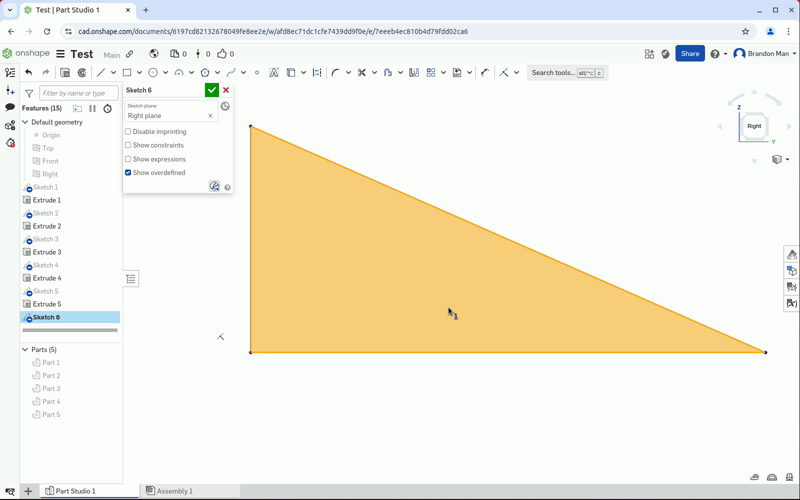
scroll(-6)
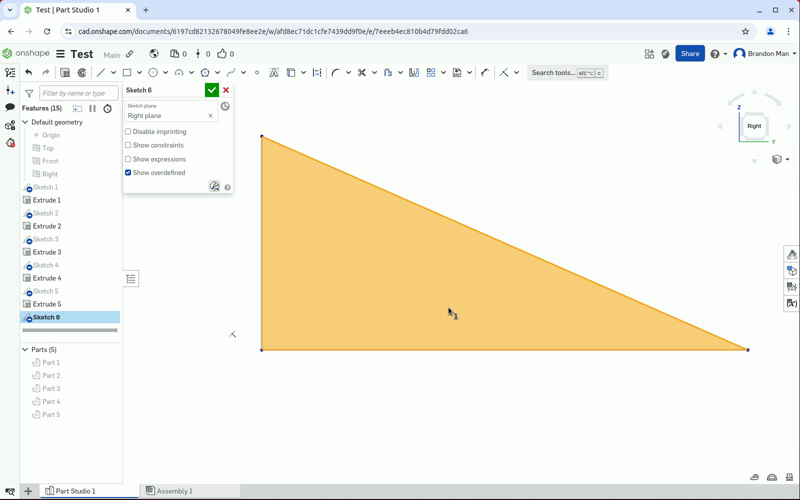
scroll(-6)
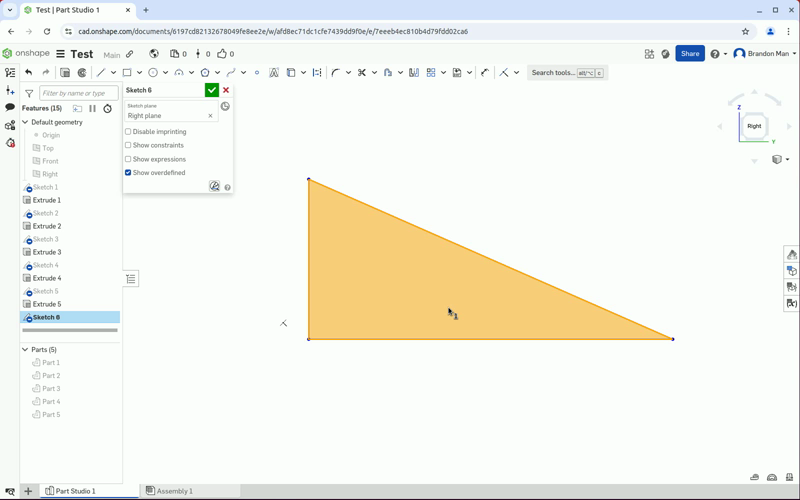
scroll(-6)
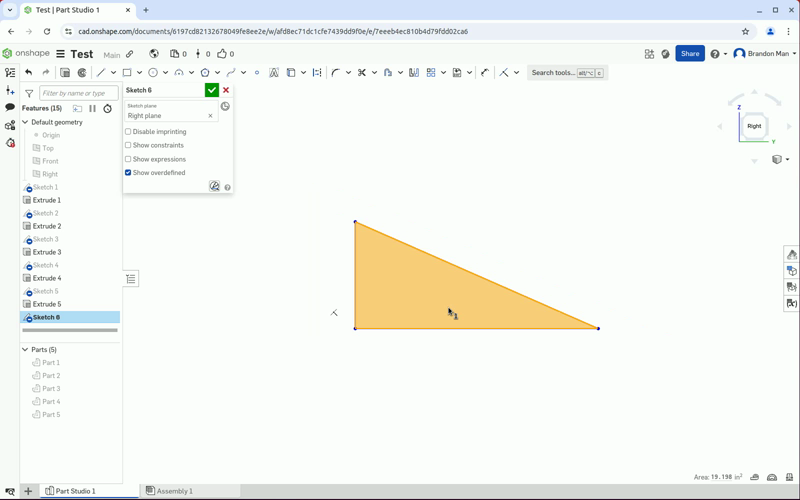
scroll(-6)
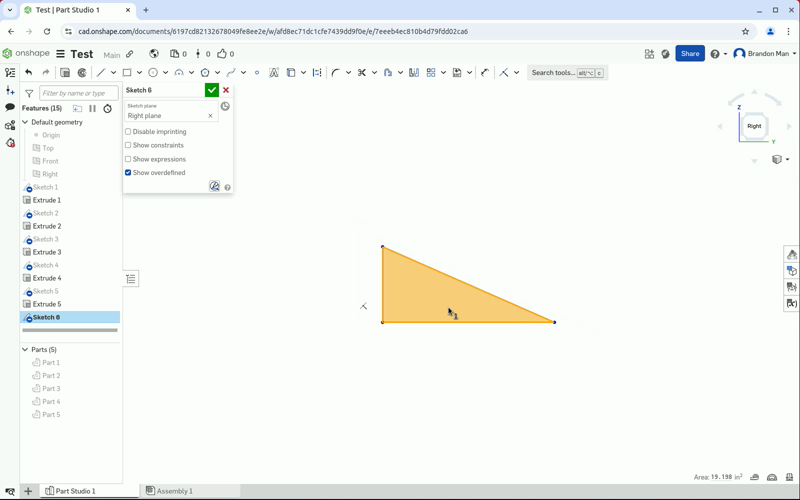
scroll(-6)
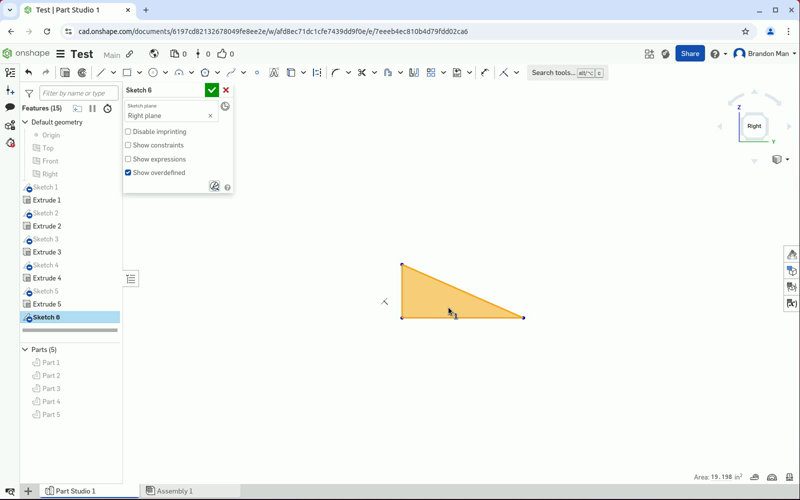
scroll(-6)
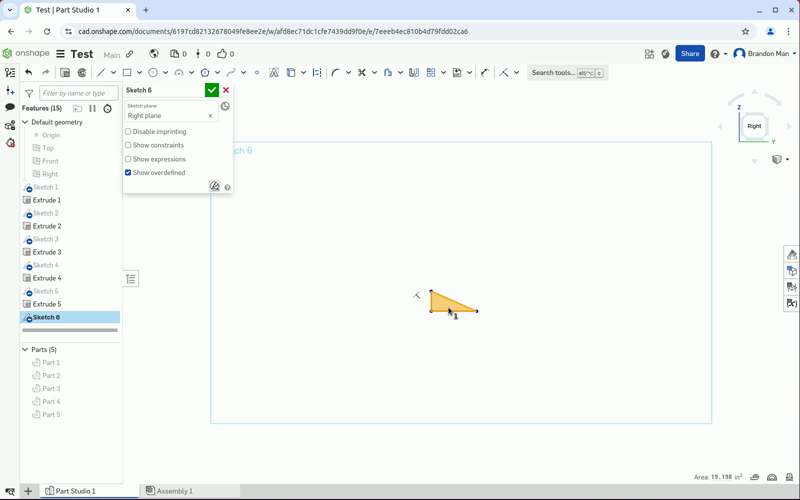
mouse_move(73, 352)
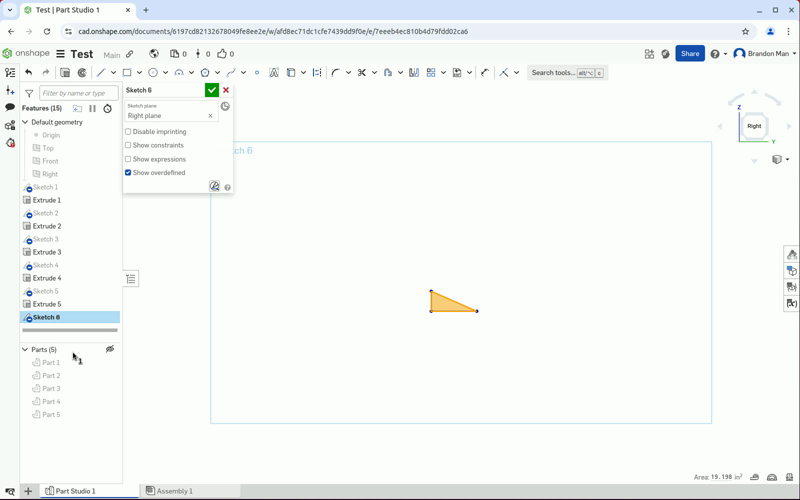
key(shift+y)
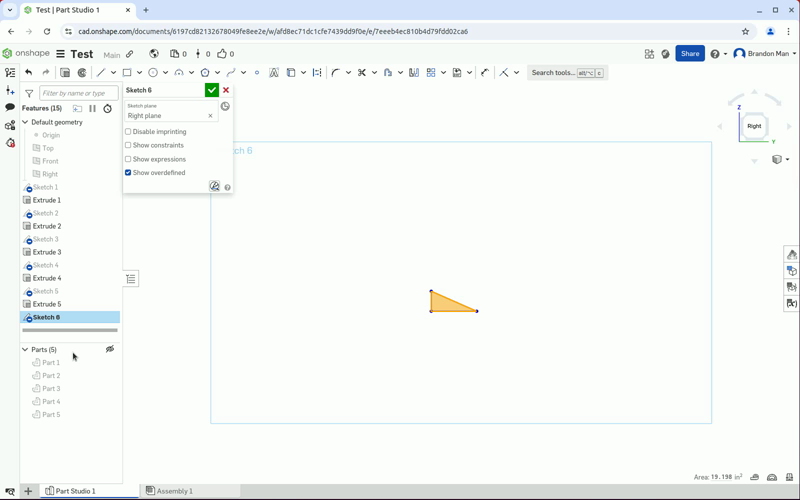
key(shift+e)
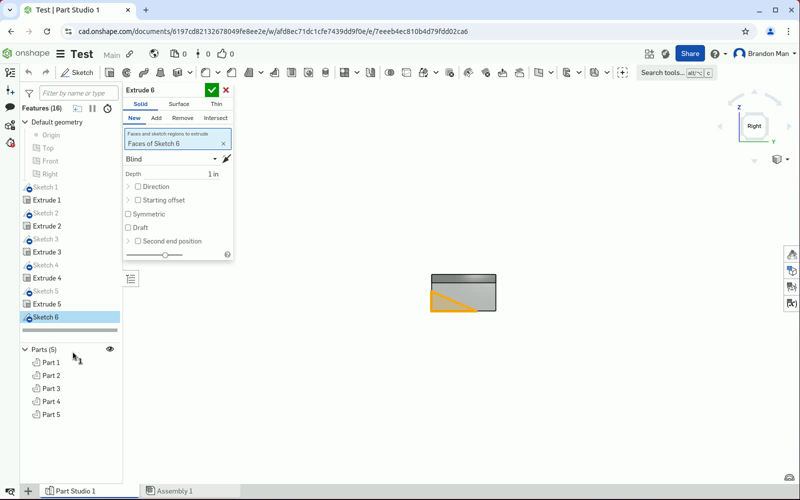
mouse_move(143, 106)
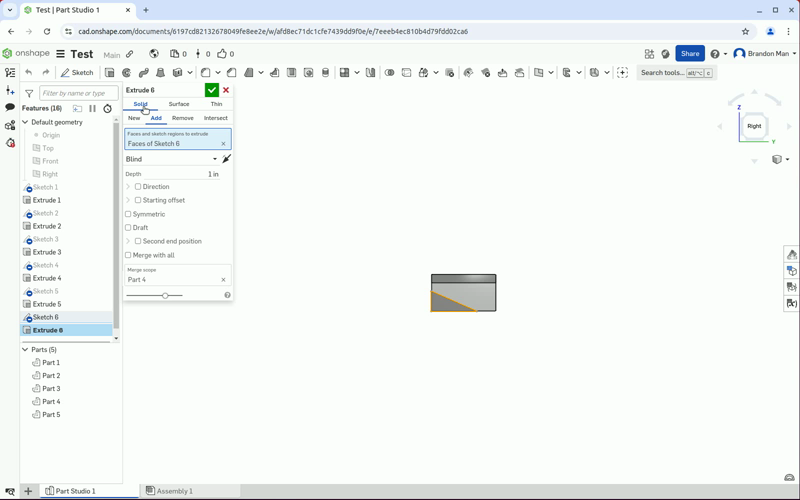
click(143, 106)
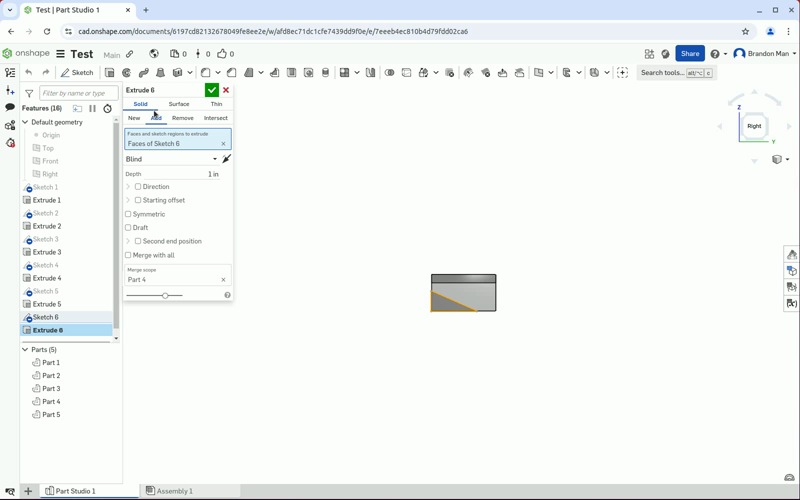
mouse_move(186, 120)
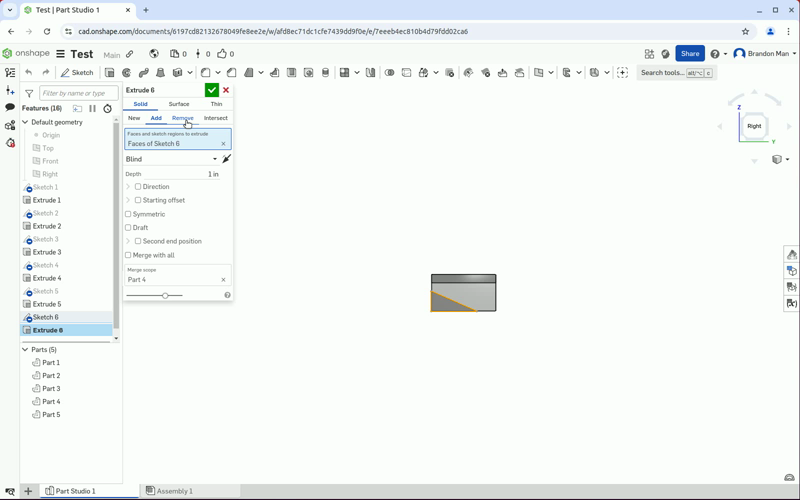
click(186, 120)
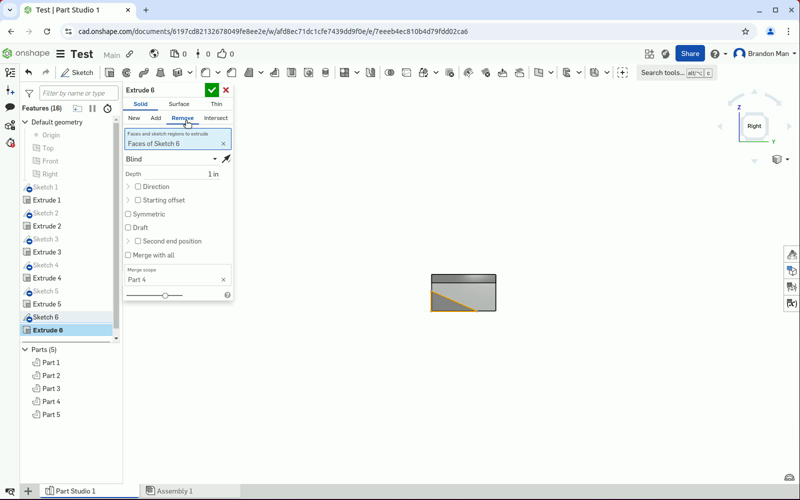
key(tab, 4)
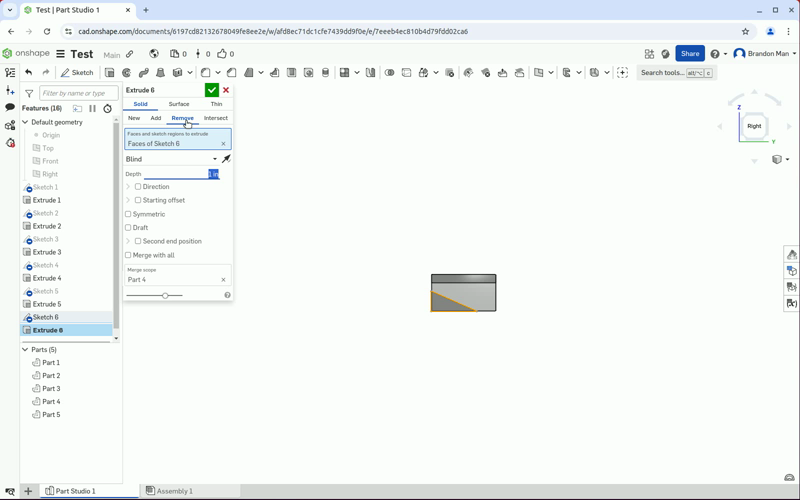
text(24.793)
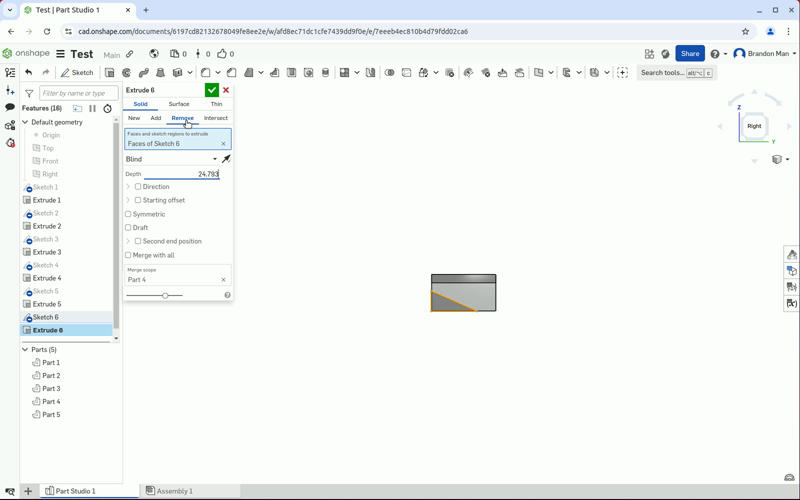
key(tab, 6)
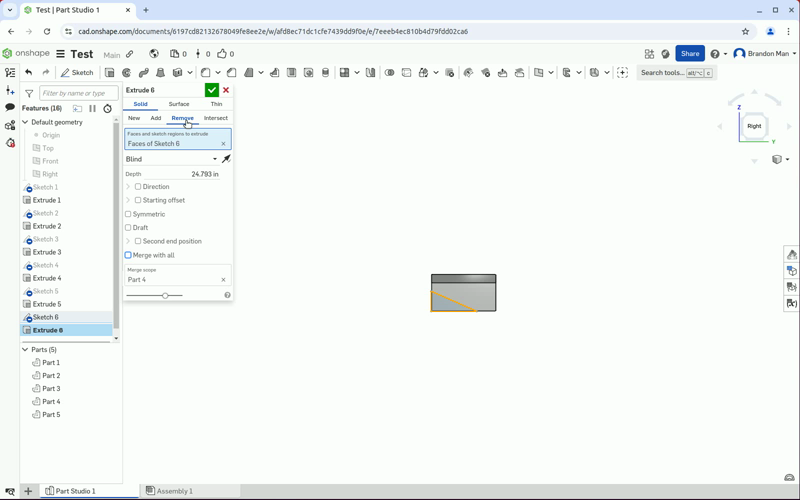
key(space)
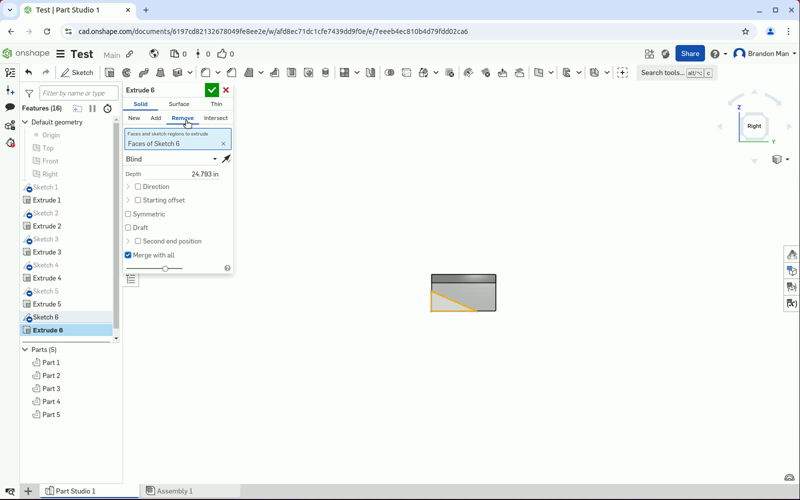
key(enter)
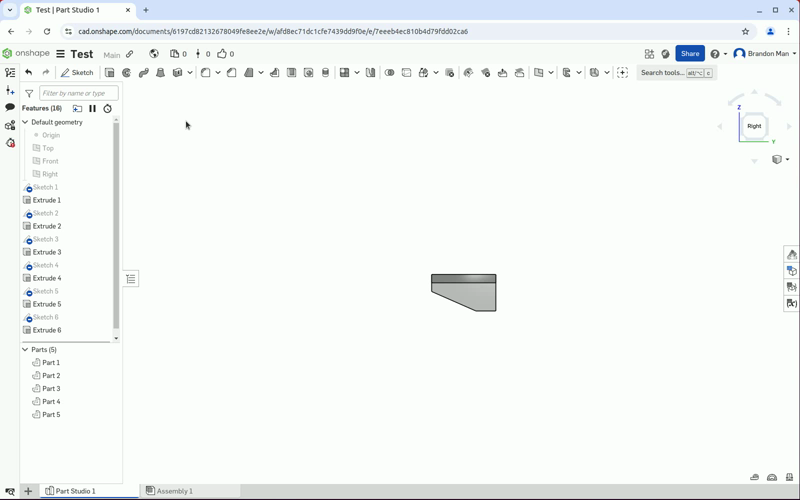
key(shift+h)
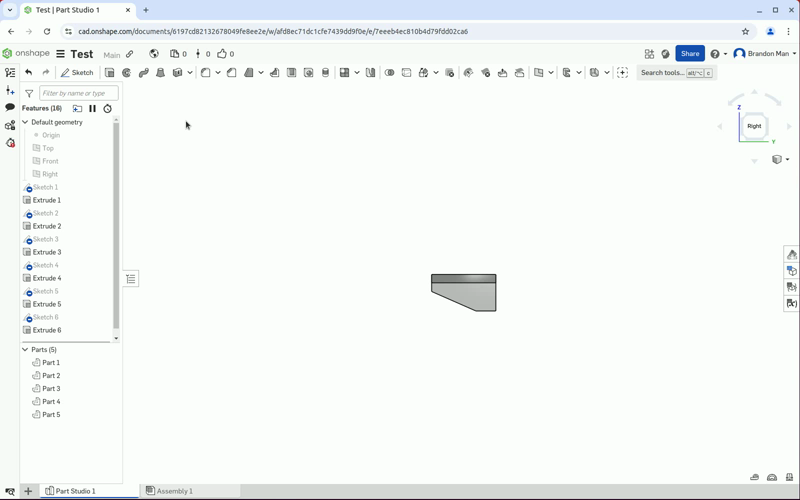
key(shift+h)
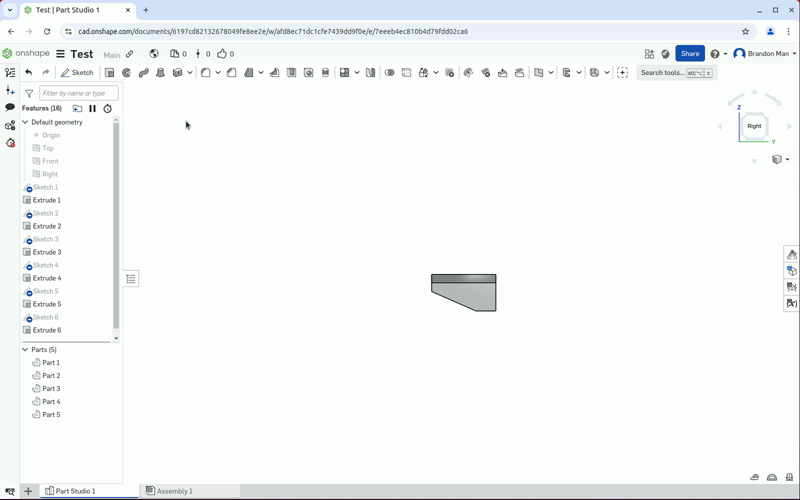
mouse_move(69, 189)
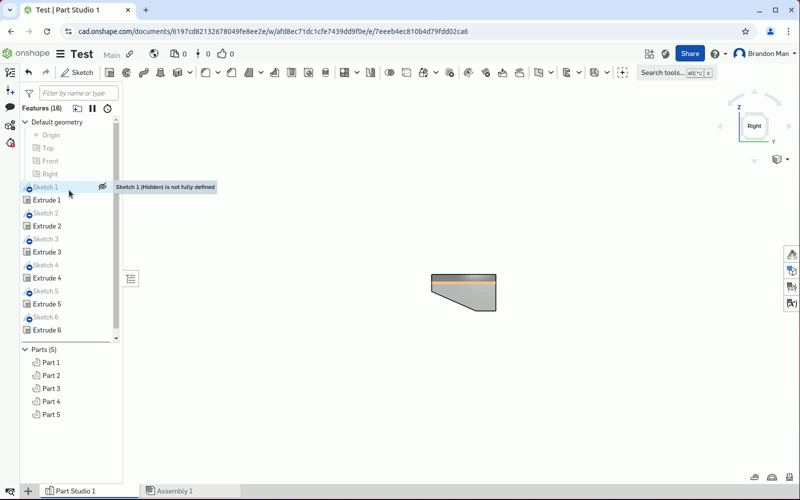
click(69, 189)
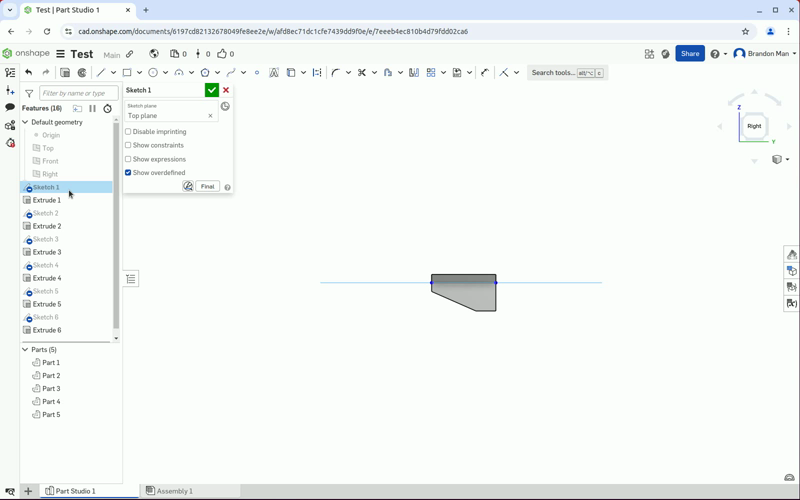
mouse_move(229, 92)
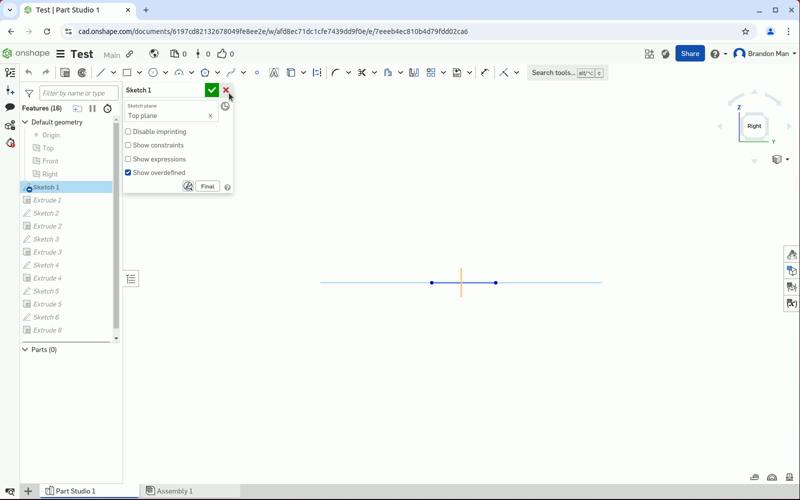
click(229, 92)
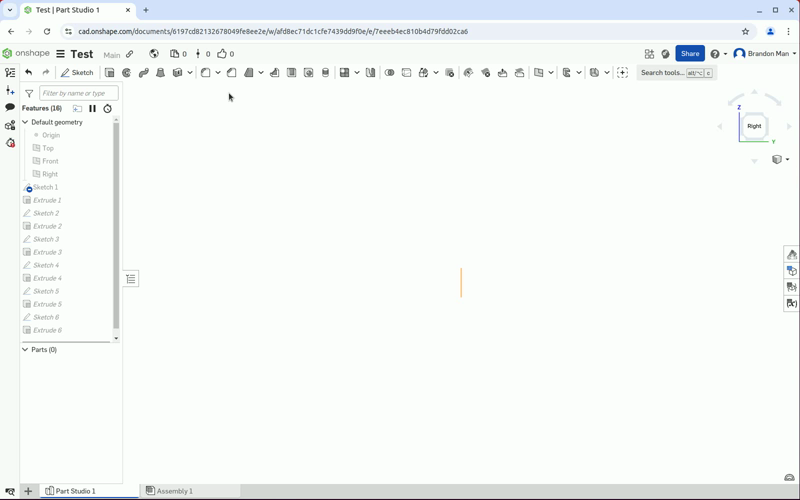
mouse_move(73, 352)
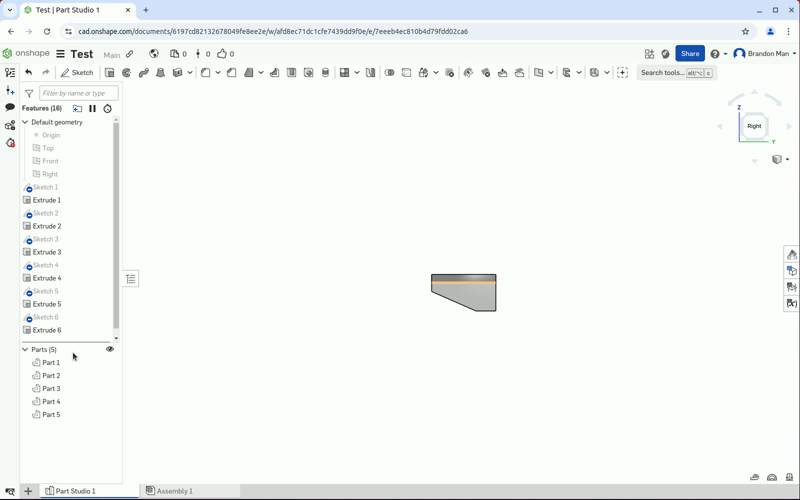
key(y)
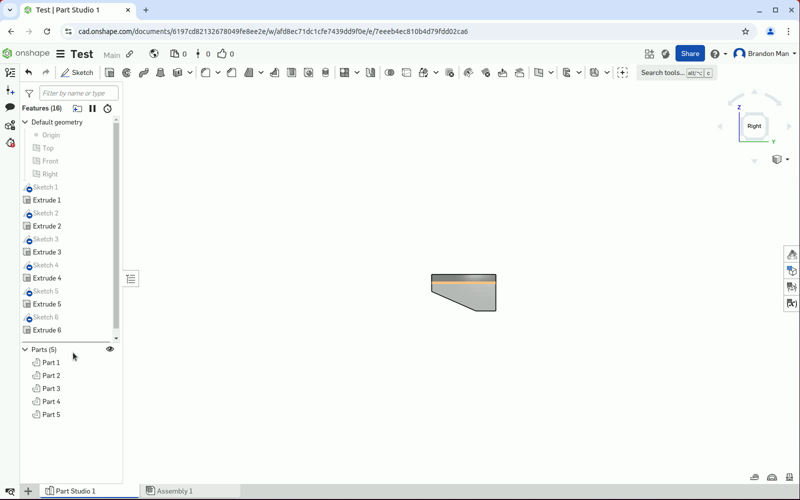
key(shift+p)
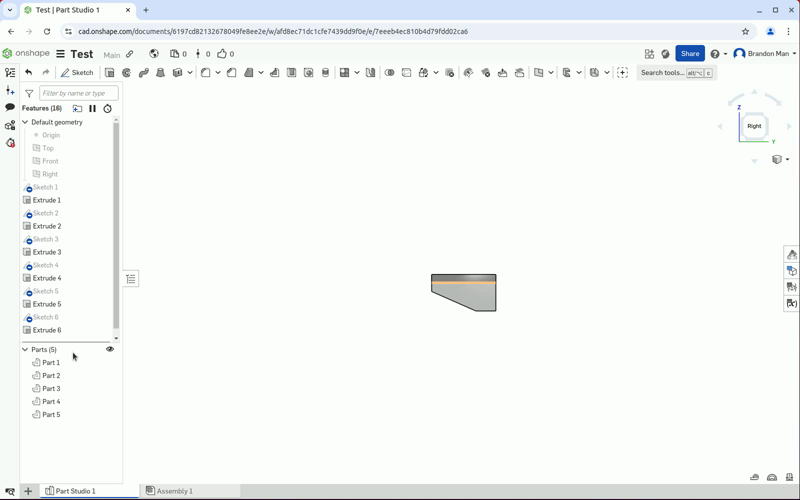
key(space)
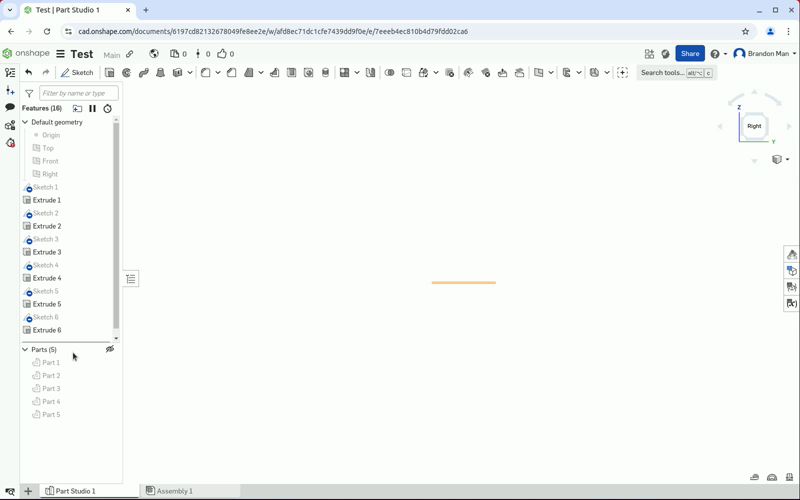
key_down(shift)
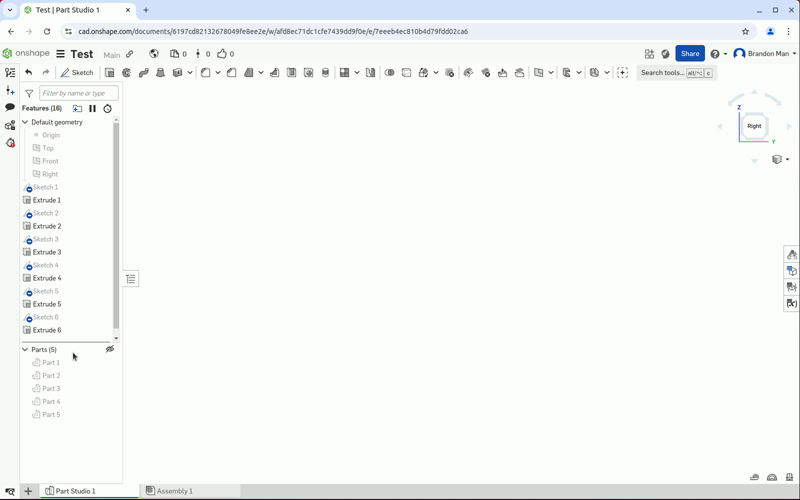
key(right)
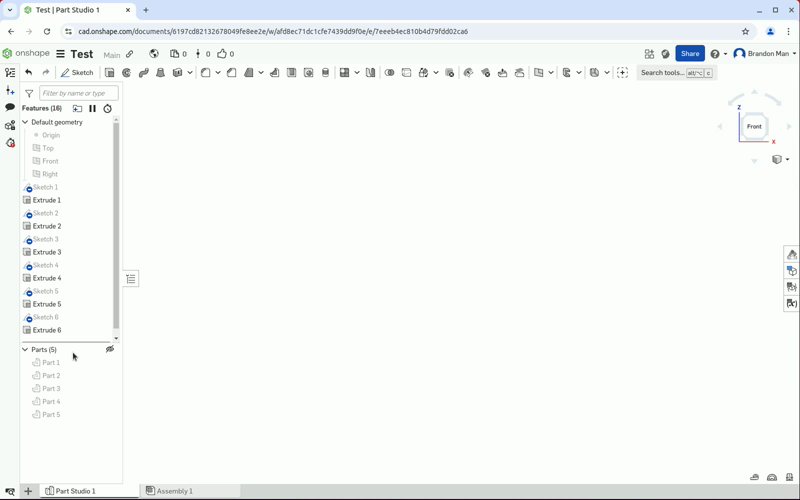
key_up(shift)
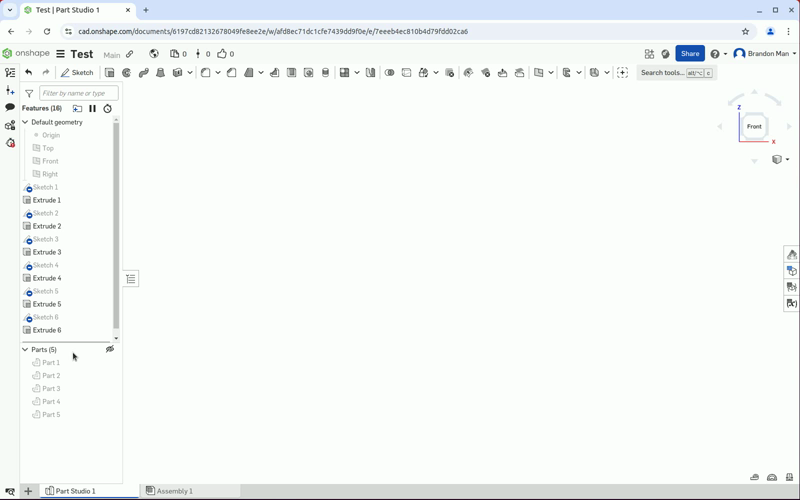
key(space)
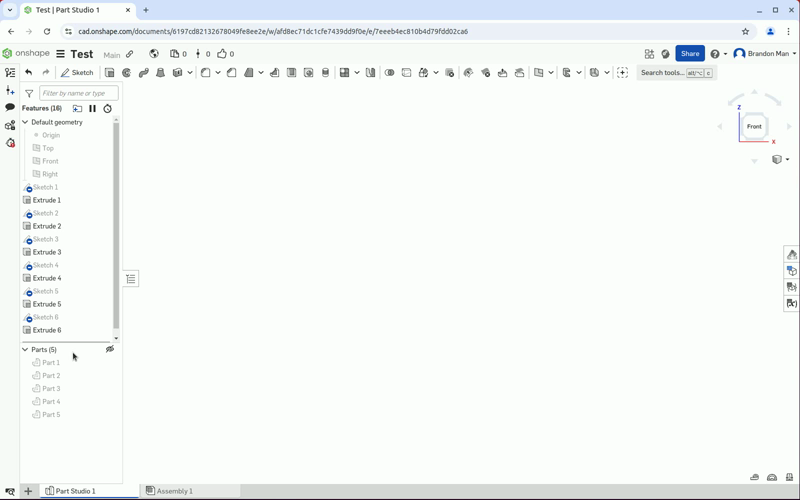
key_down(shift)
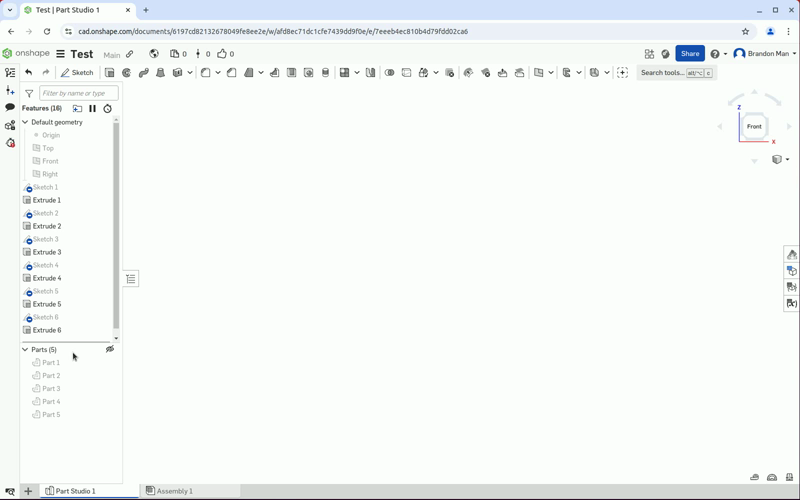
key(down)
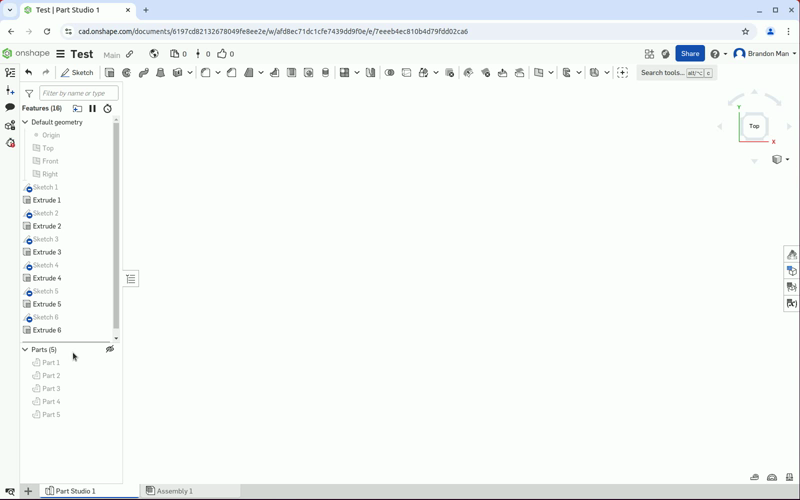
key_up(shift)
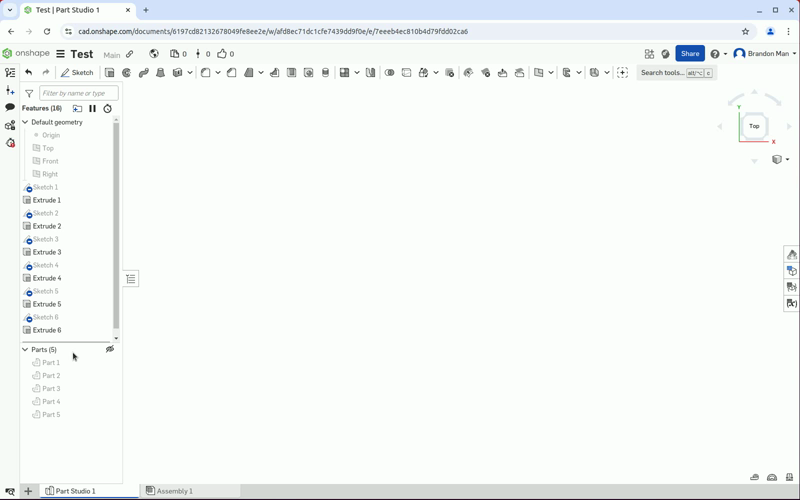
mouse_move(73, 352)
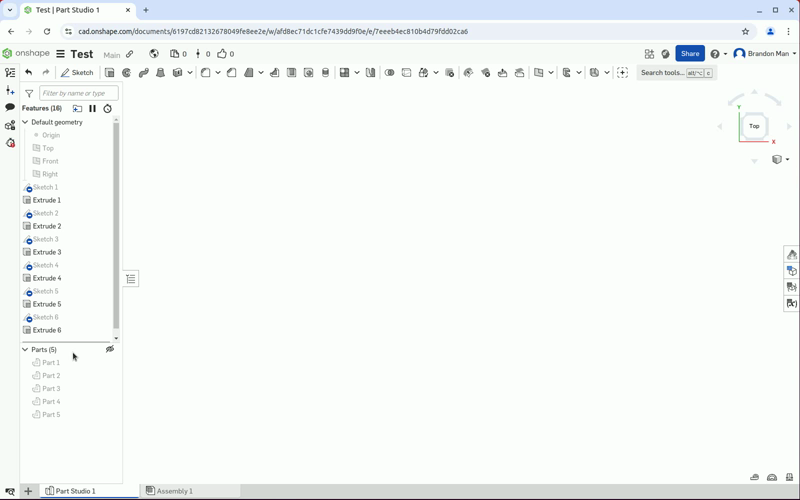
key(shift+y)
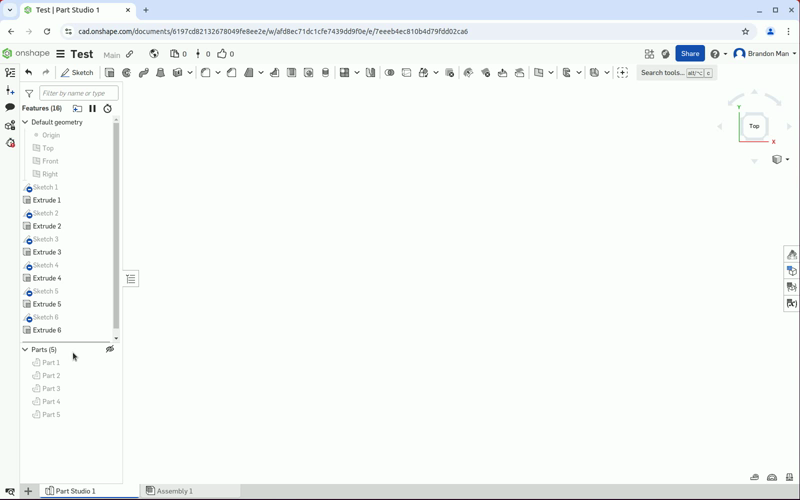
key(shift+s)
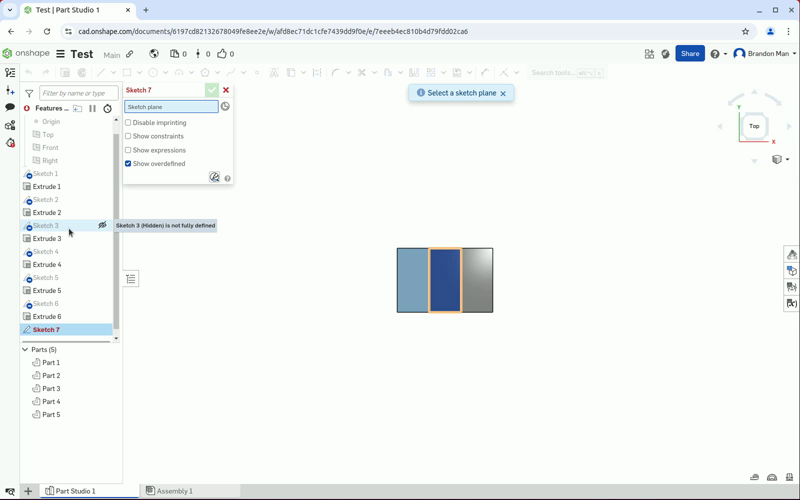
scroll(3)
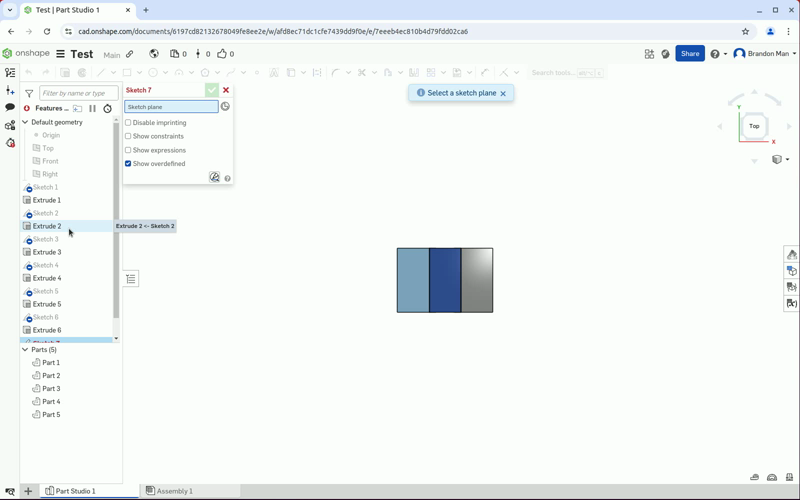
mouse_move(69, 150)
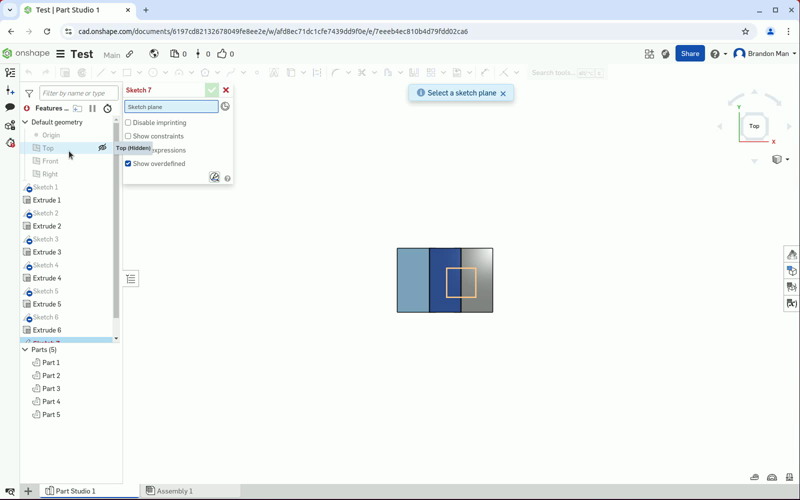
click(69, 150)
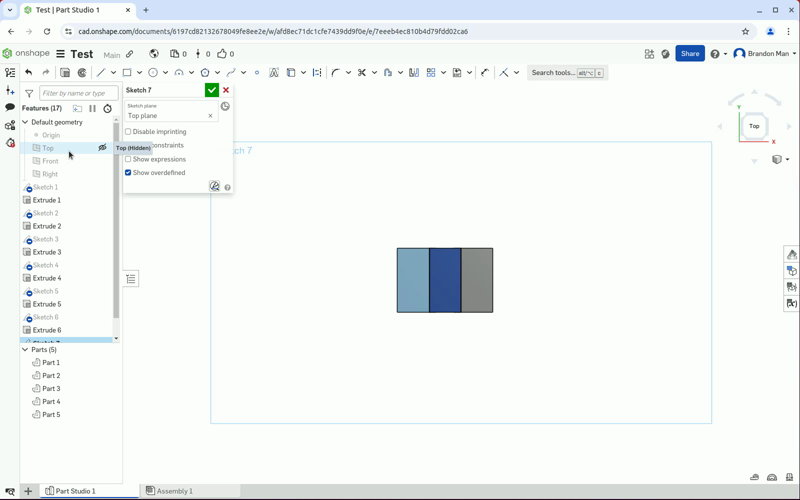
mouse_move(73, 352)
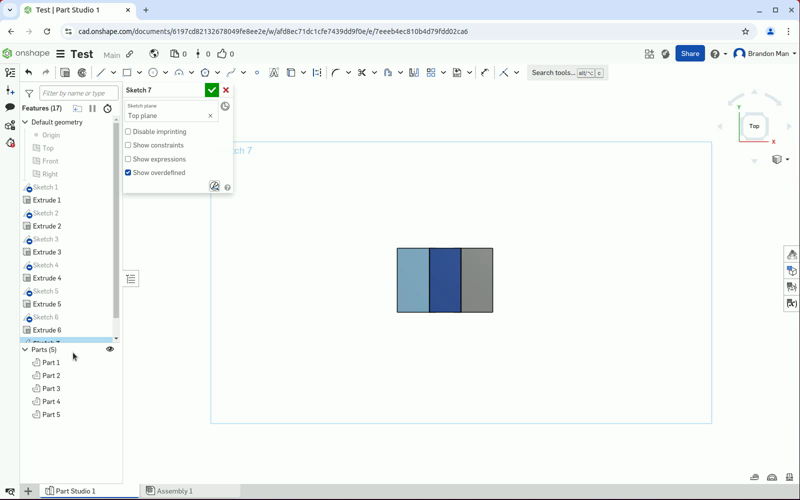
key(y)
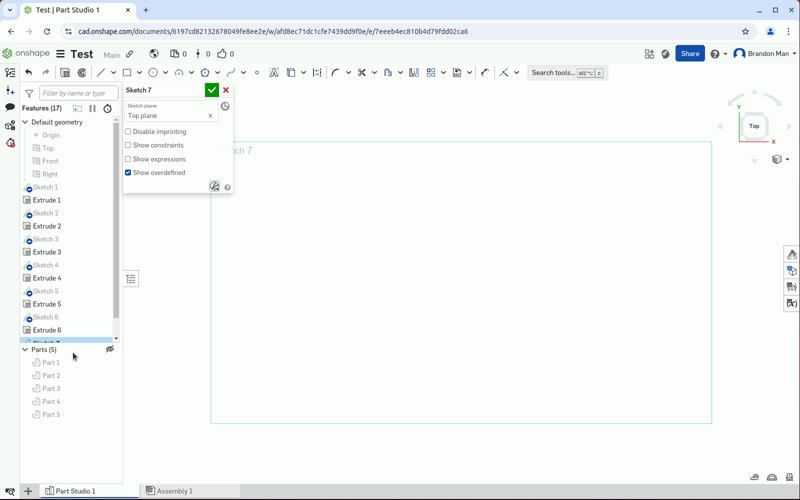
key(l)
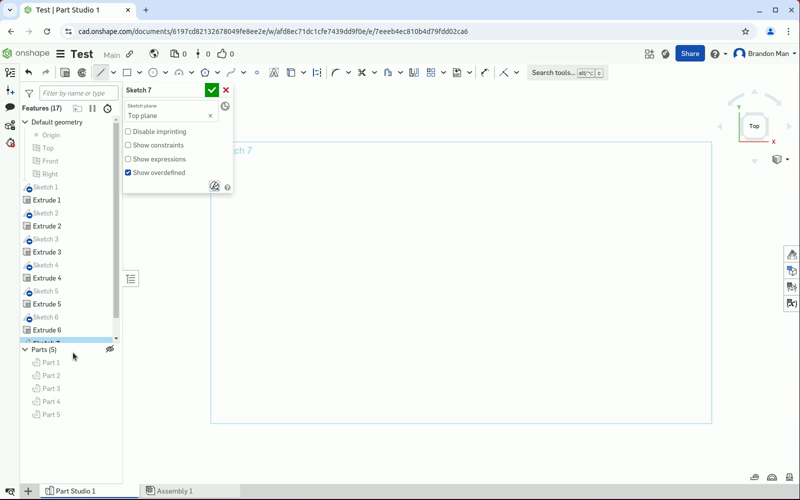
key_down(shift)
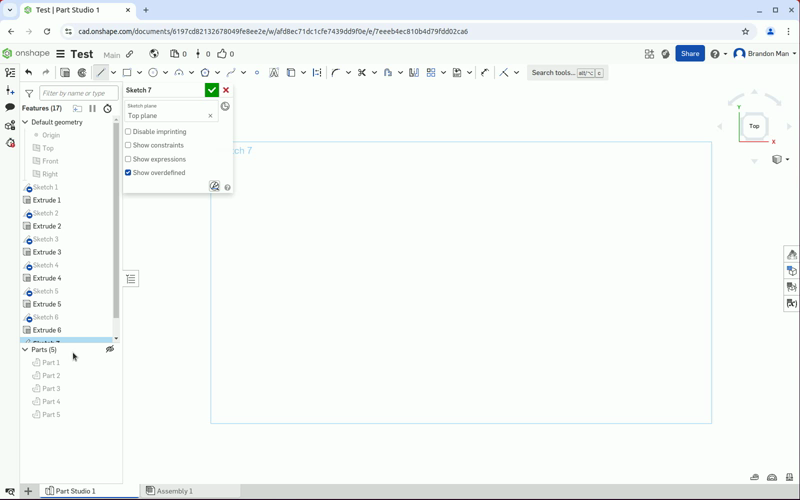
mouse_move(453, 247)
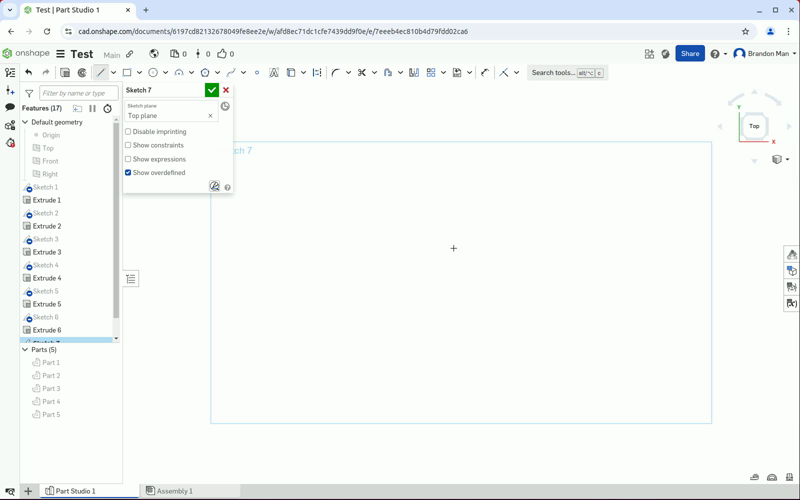
click(453, 247)
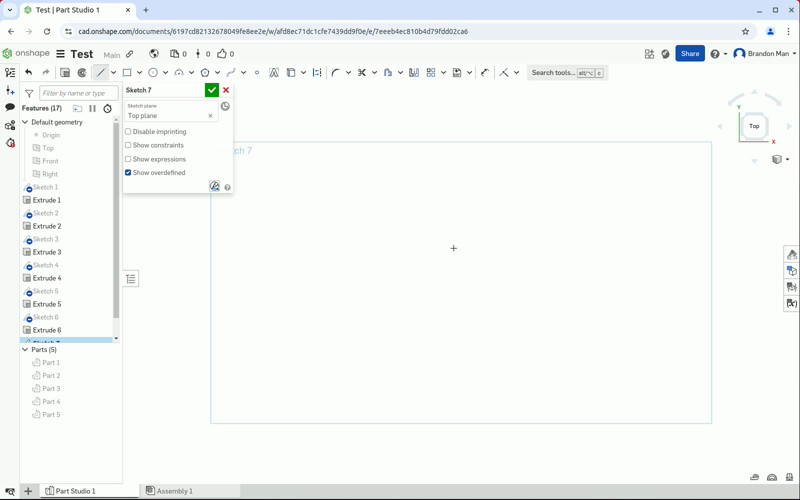
key_up(shift)
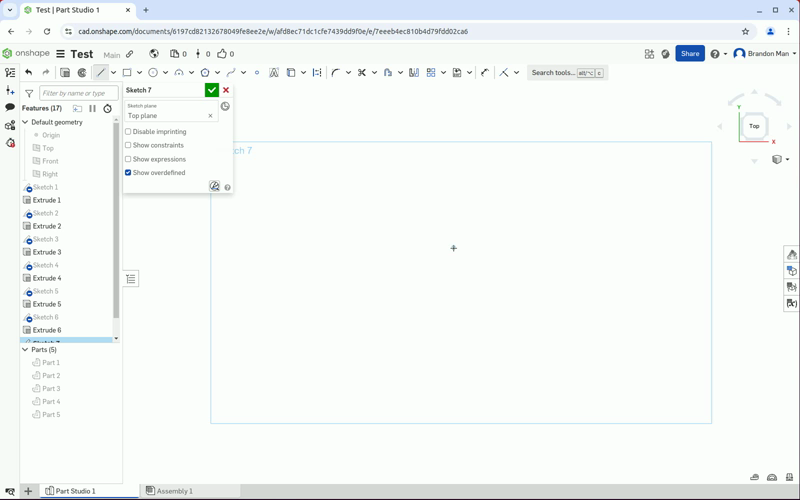
key_down(shift)
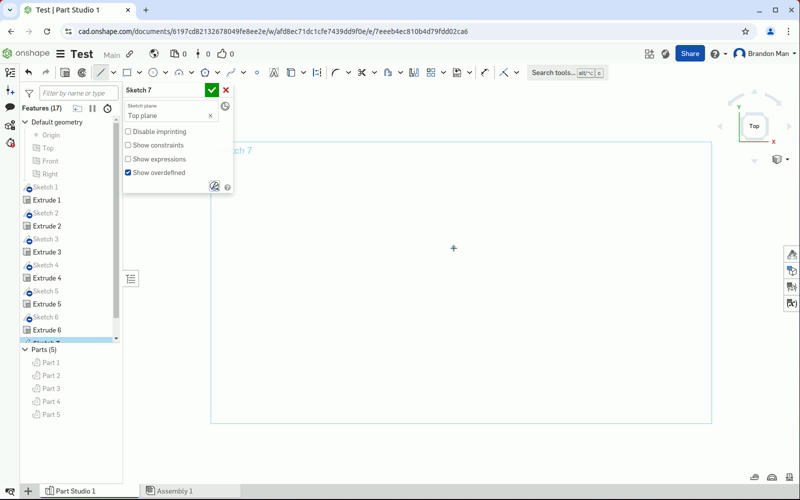
mouse_move(483, 247)
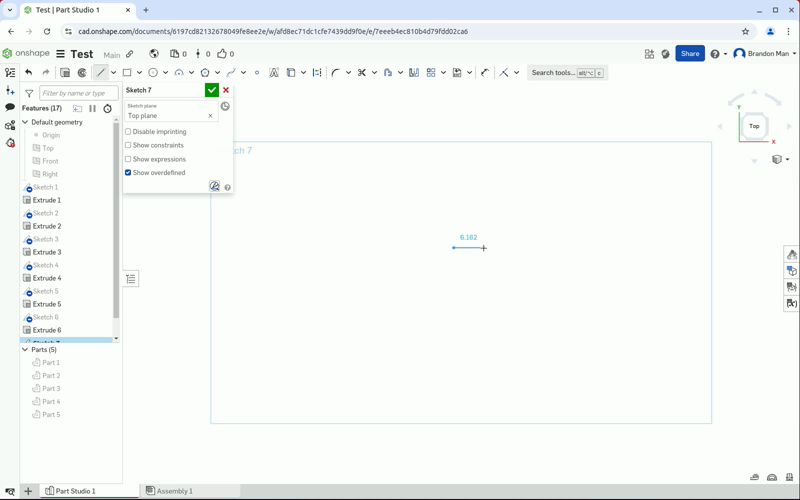
mouse_move(461, 247)
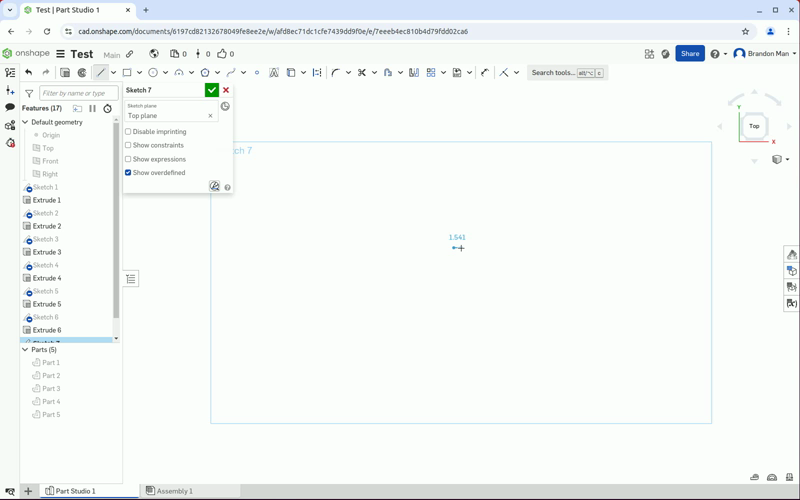
scroll(6)
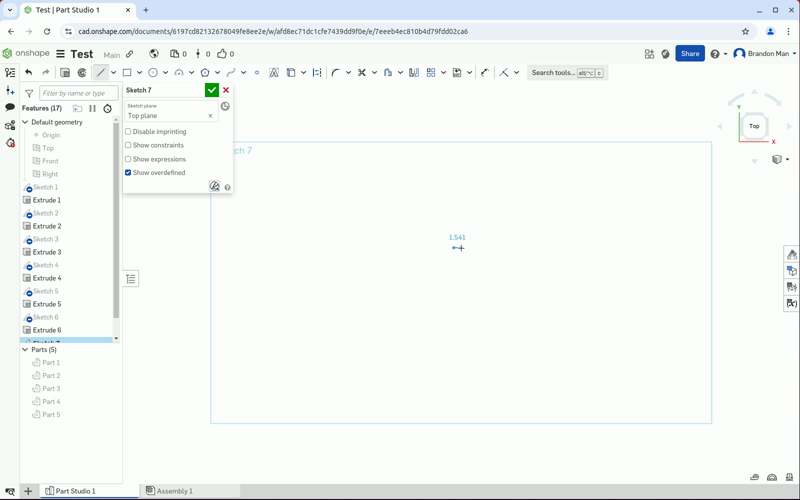
scroll(6)
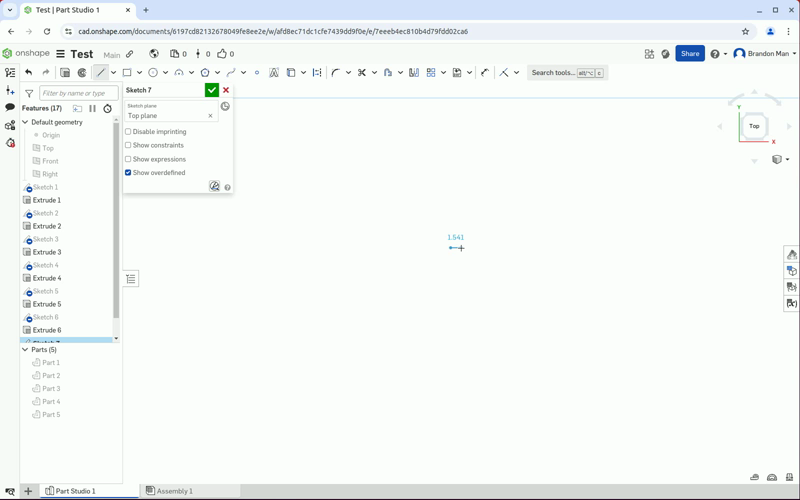
scroll(6)
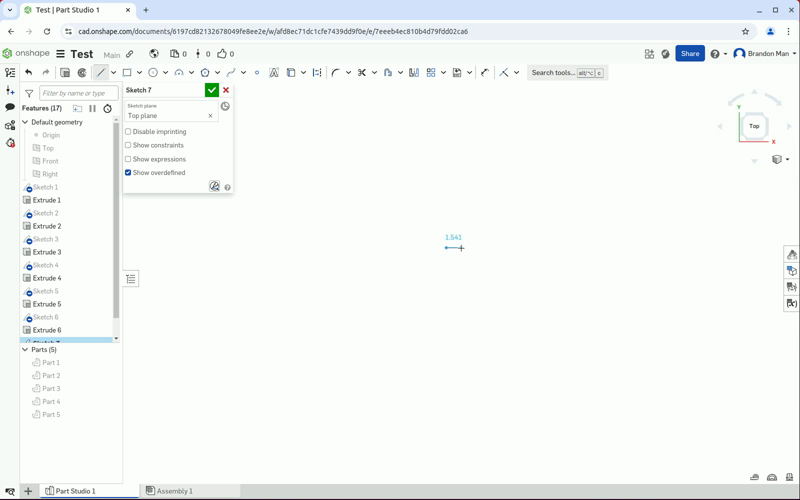
scroll(6)
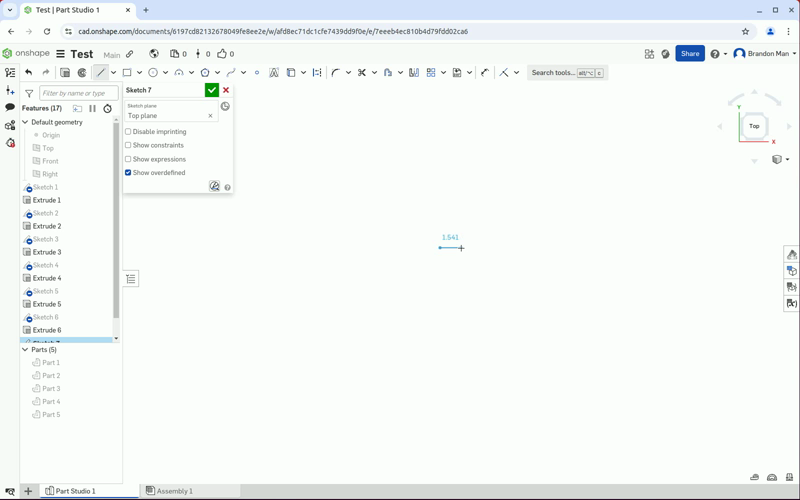
scroll(6)
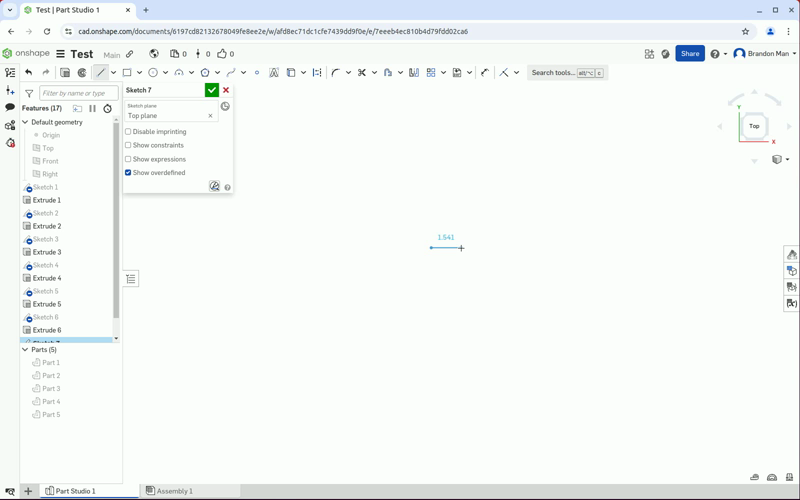
scroll(6)
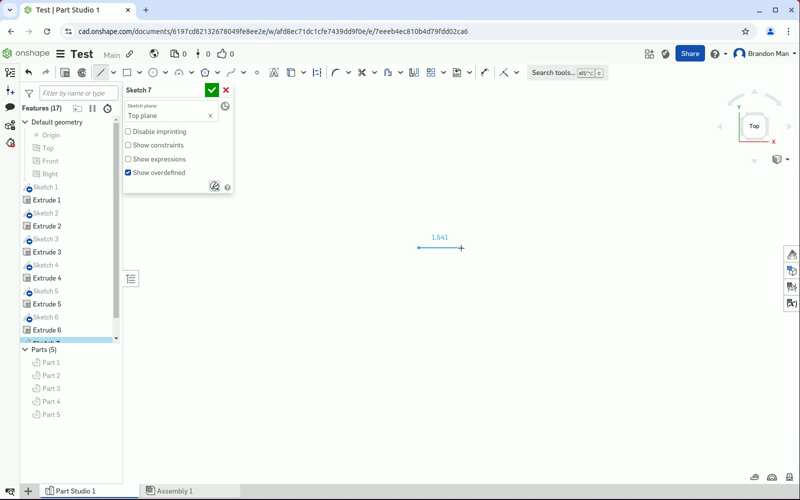
scroll(6)
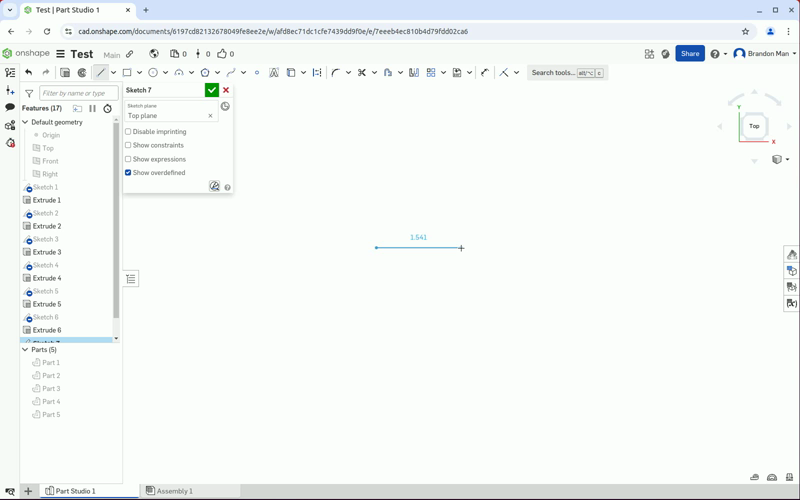
click(461, 247)
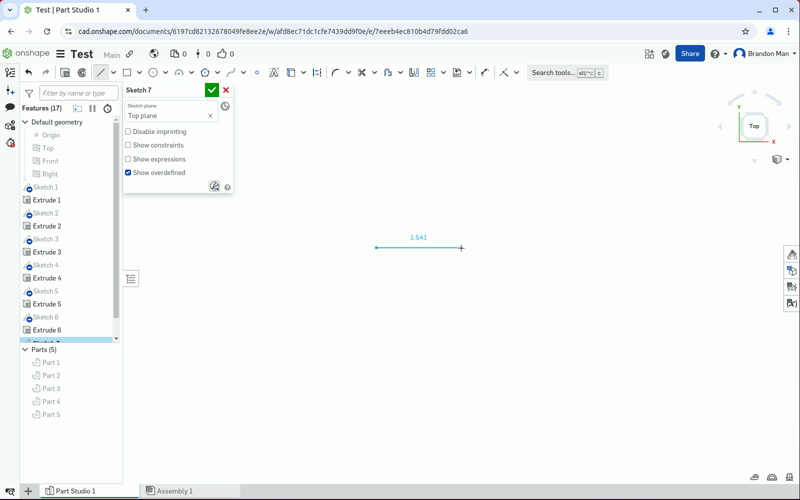
scroll(-6)
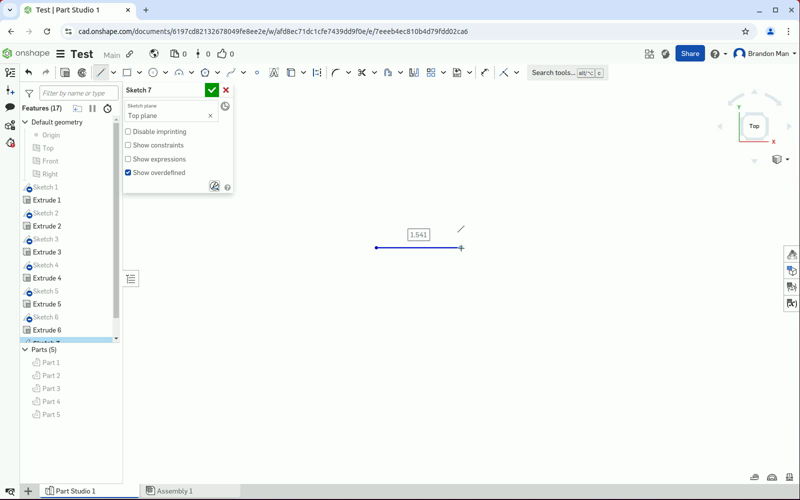
scroll(-6)
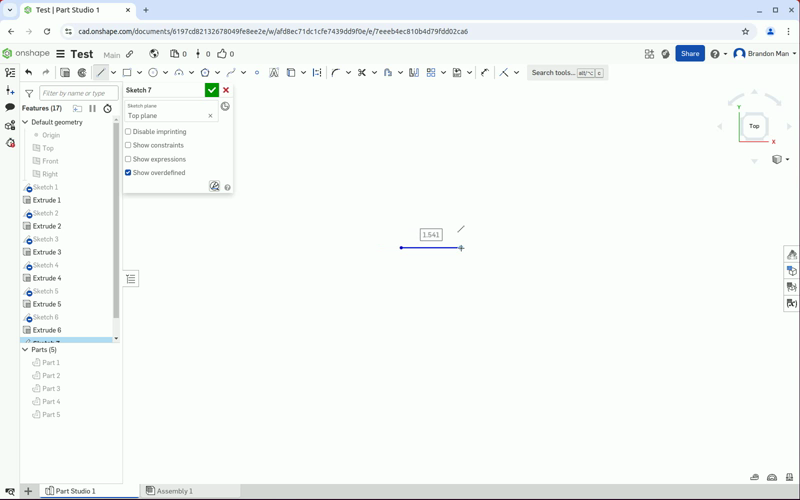
scroll(-6)
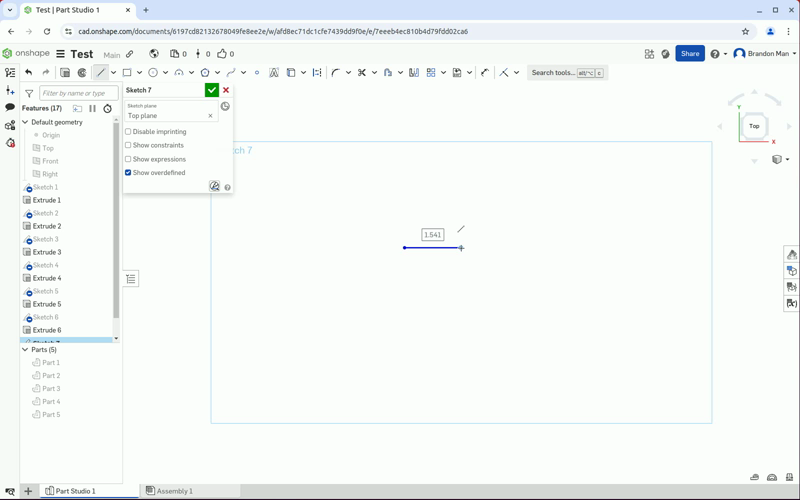
scroll(-6)
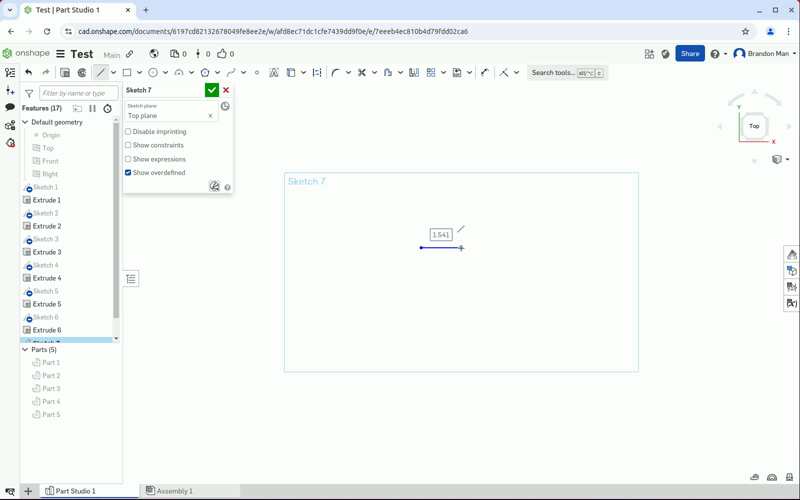
scroll(-6)
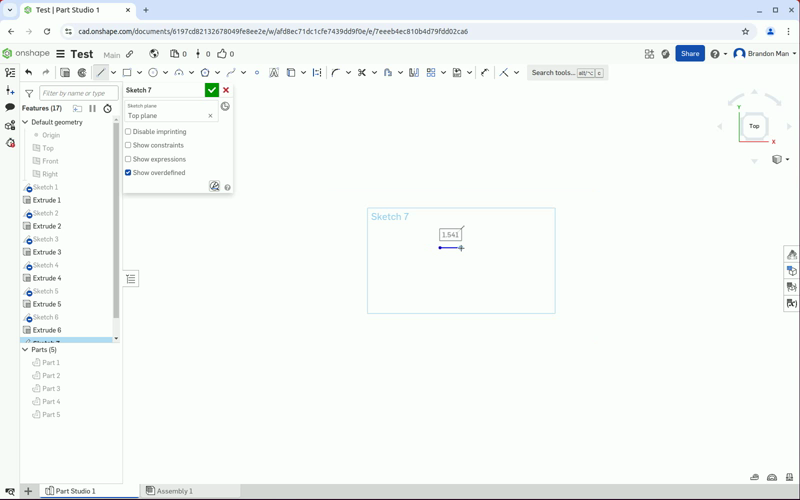
scroll(-6)
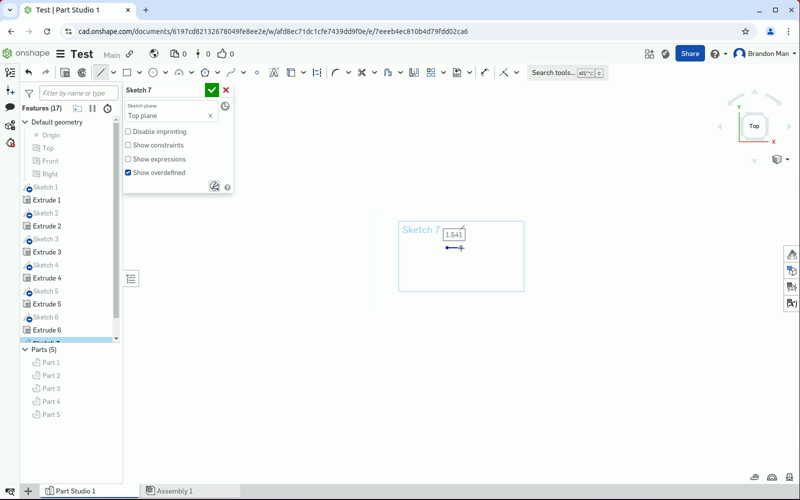
scroll(-6)
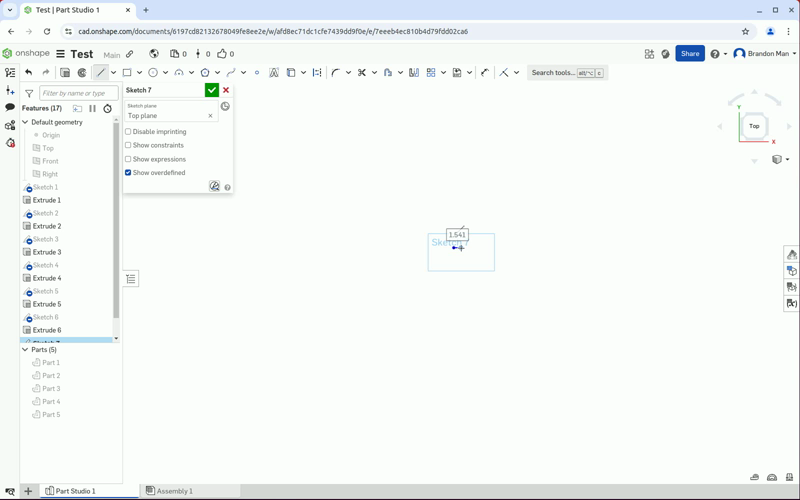
key_up(shift)
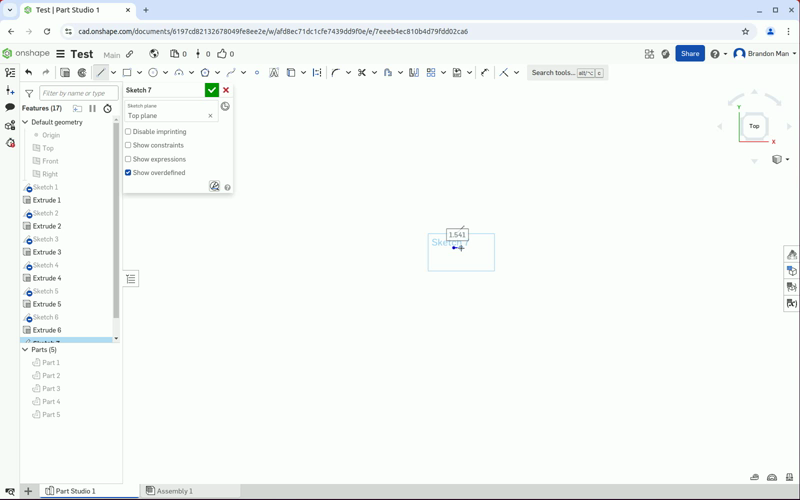
key_down(shift)
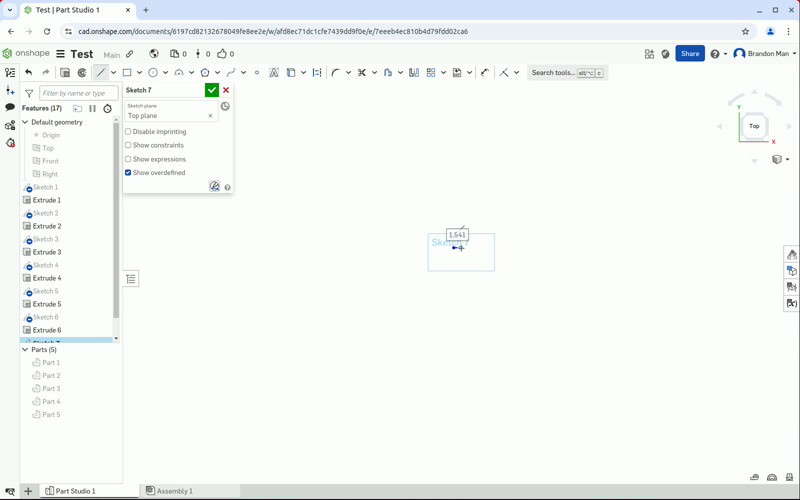
mouse_move(461, 183)
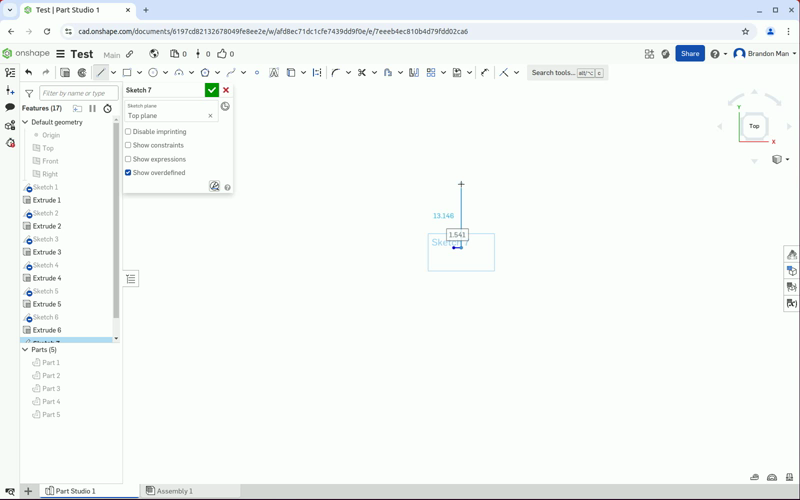
click(461, 183)
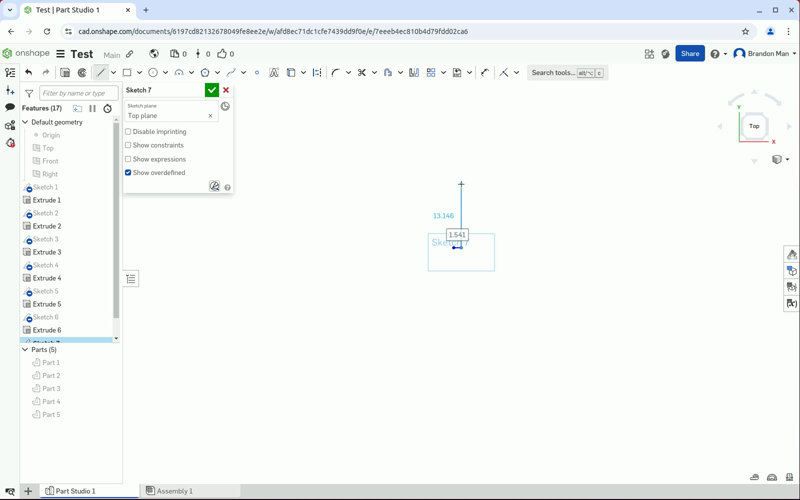
key_up(shift)
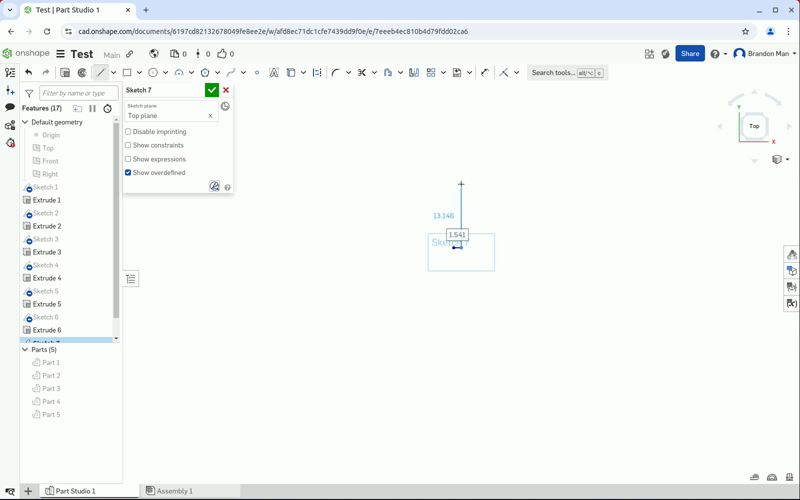
key_down(shift)
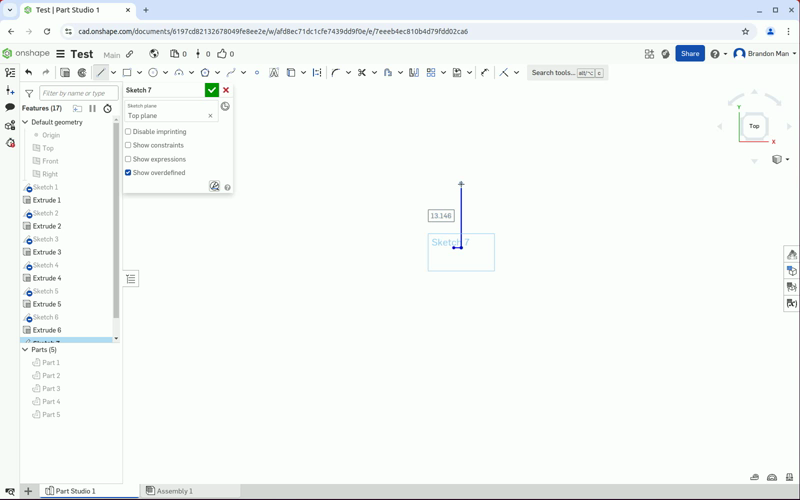
mouse_move(491, 183)
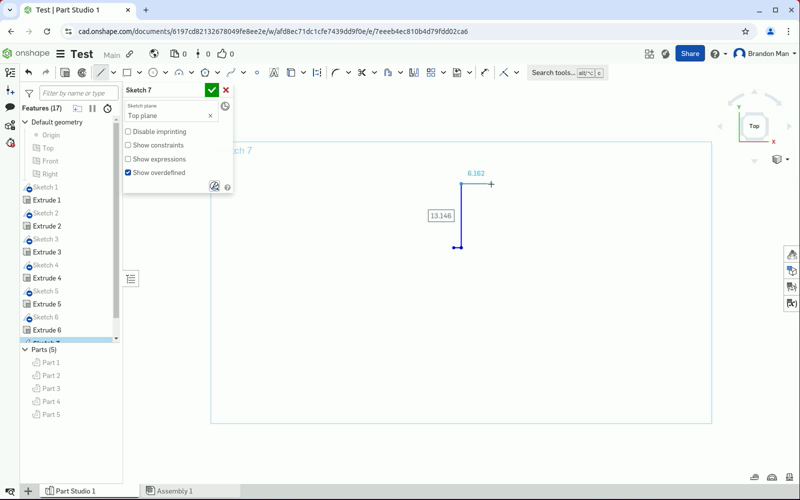
mouse_move(453, 183)
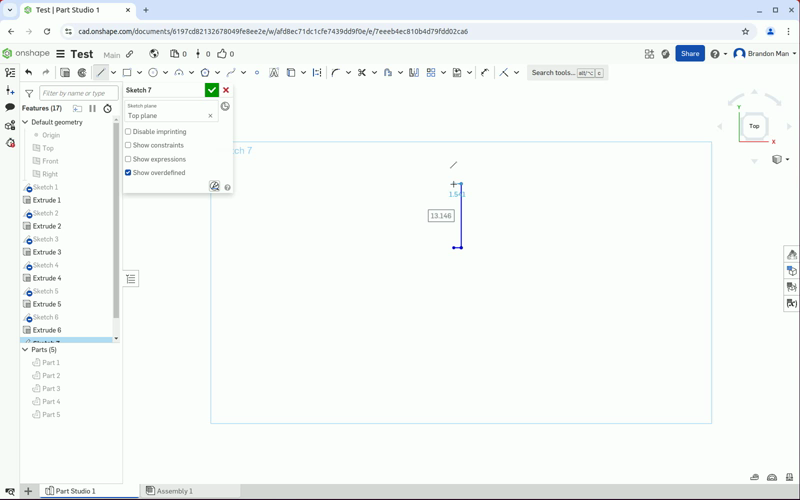
scroll(6)
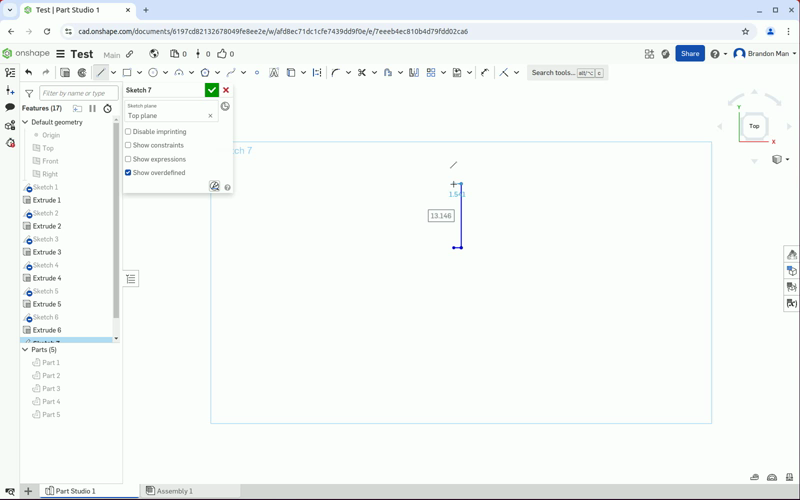
scroll(6)
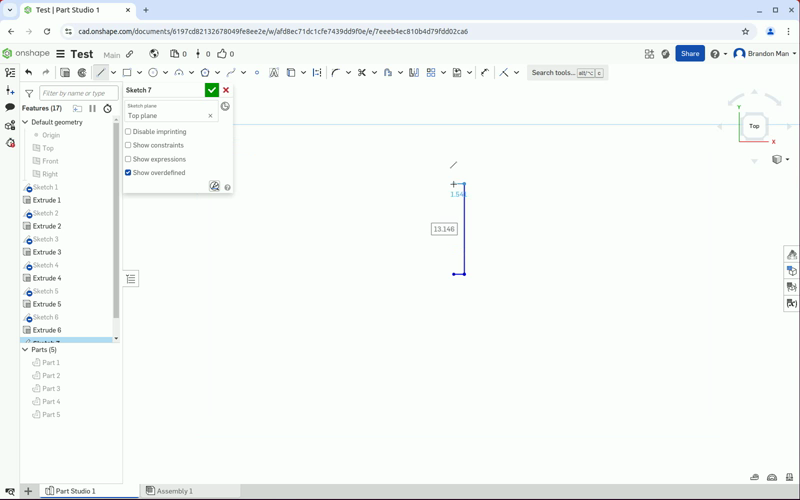
scroll(6)
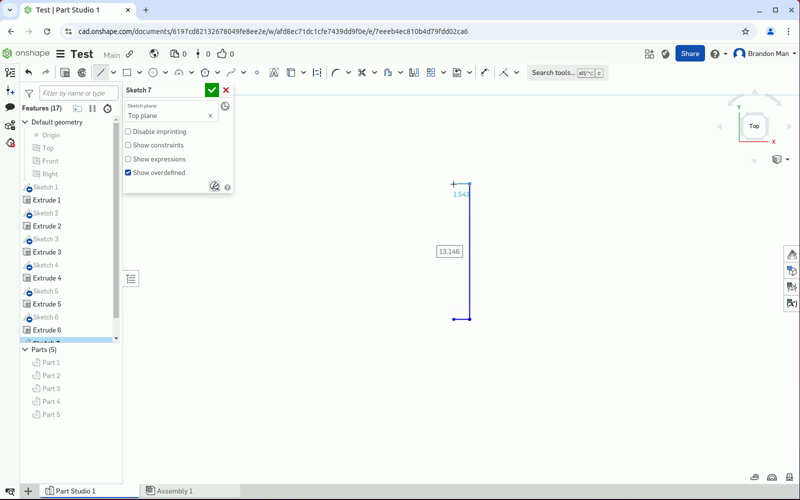
scroll(6)
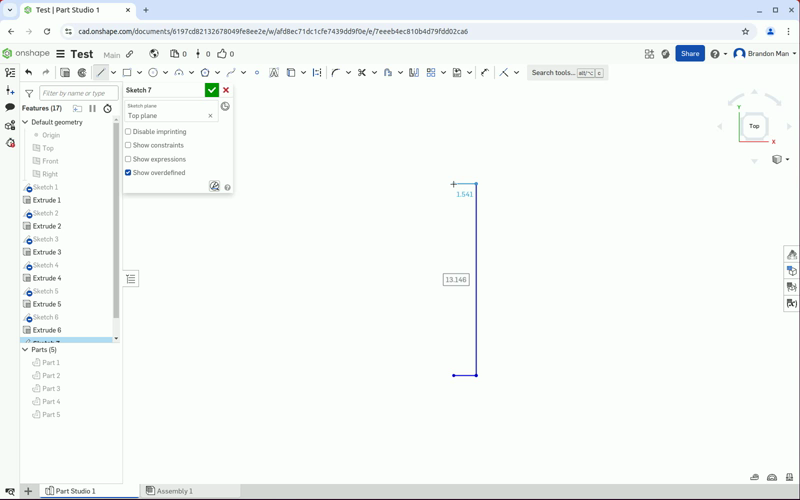
scroll(6)
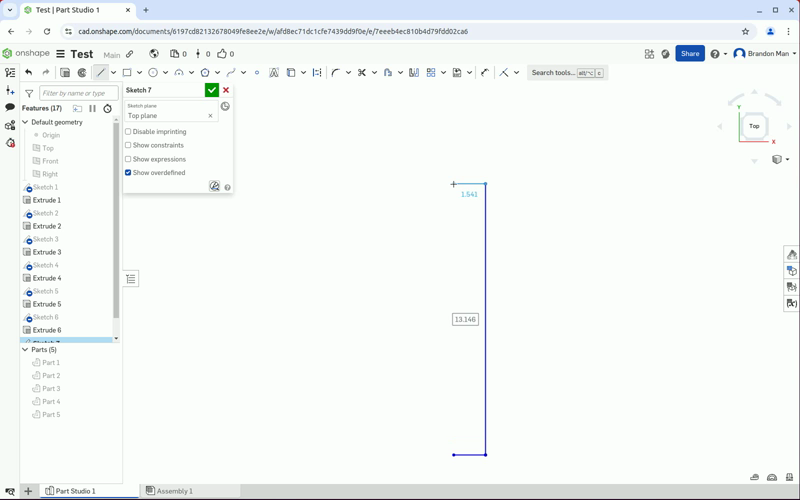
scroll(6)
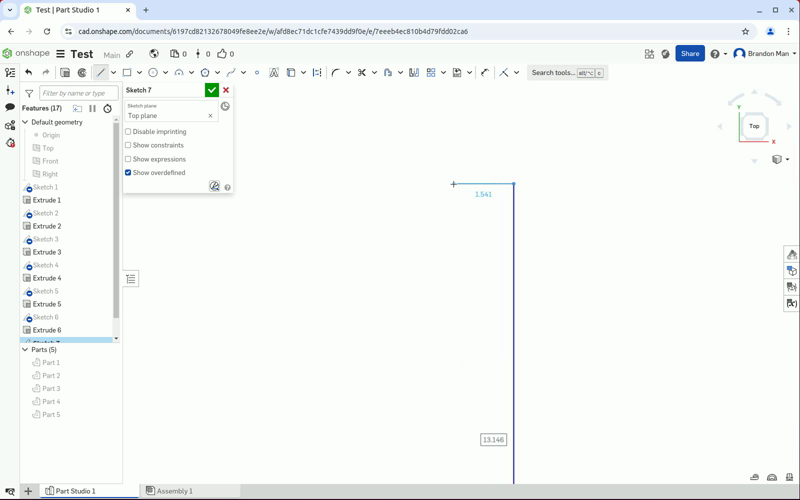
scroll(6)
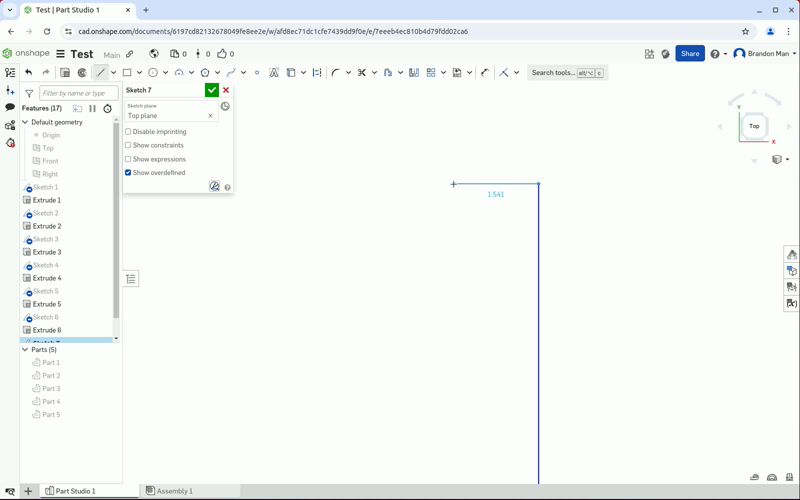
click(453, 183)
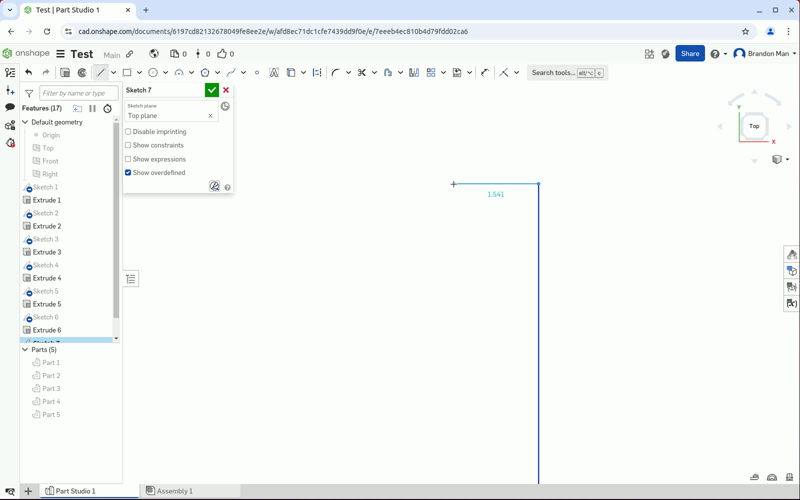
scroll(-6)
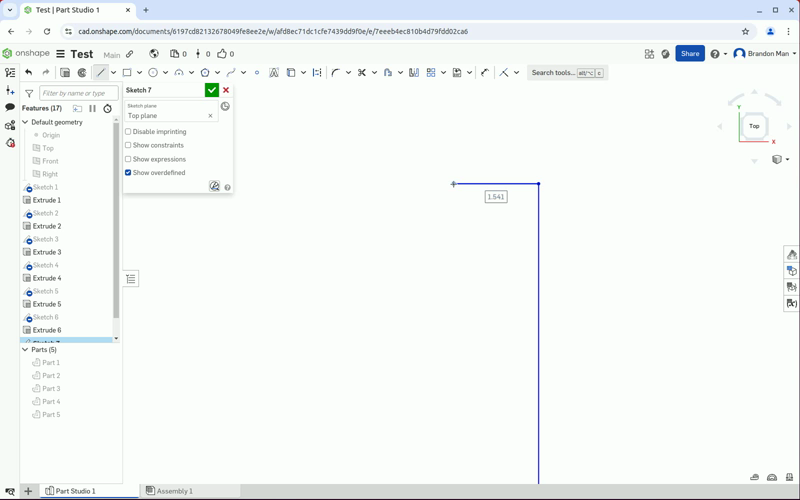
scroll(-6)
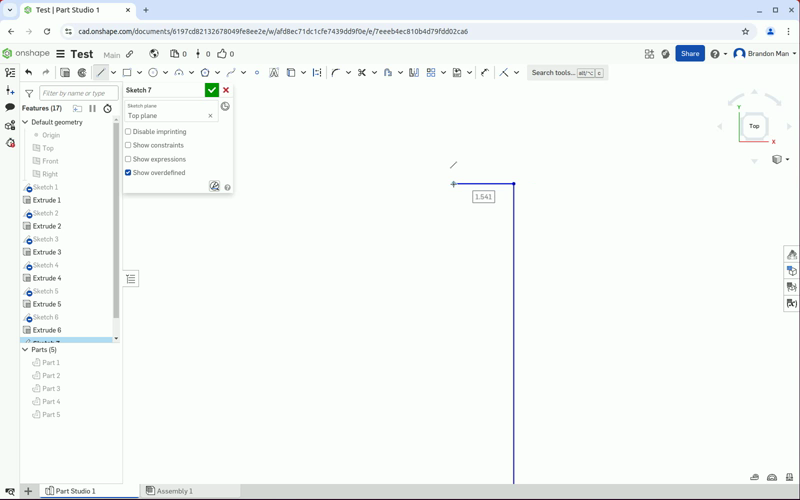
scroll(-6)
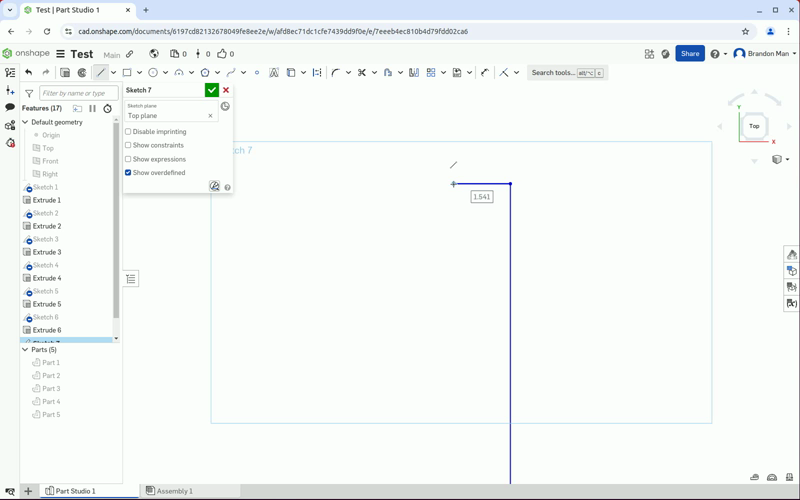
scroll(-6)
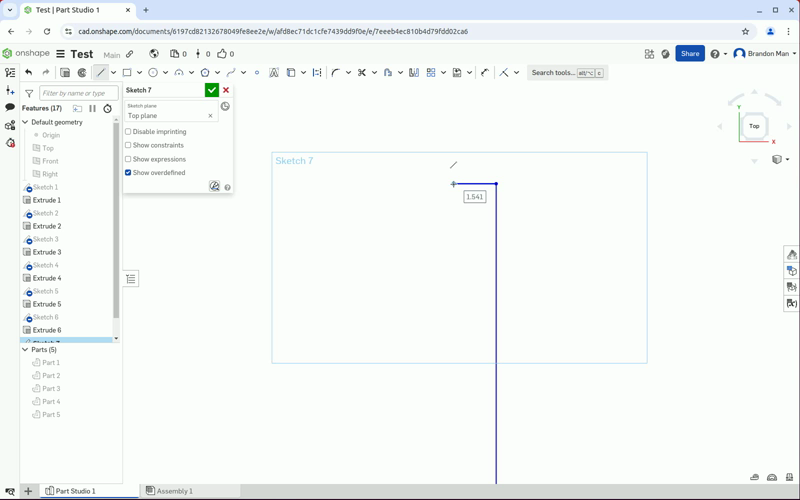
scroll(-6)
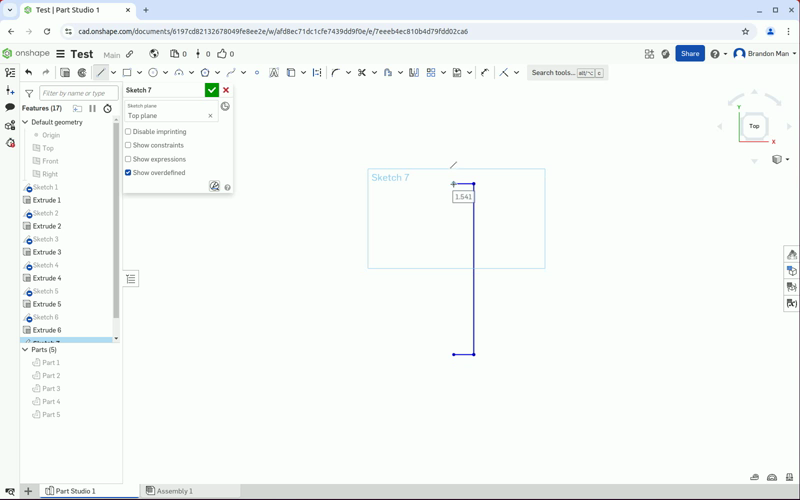
scroll(-6)
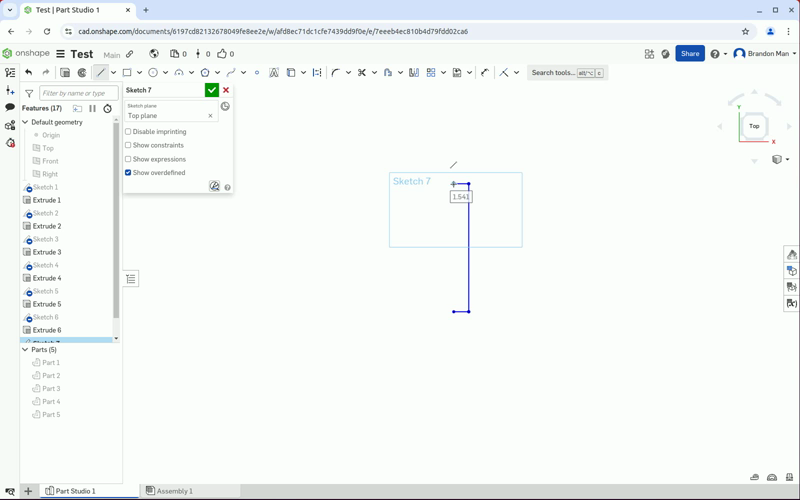
scroll(-6)
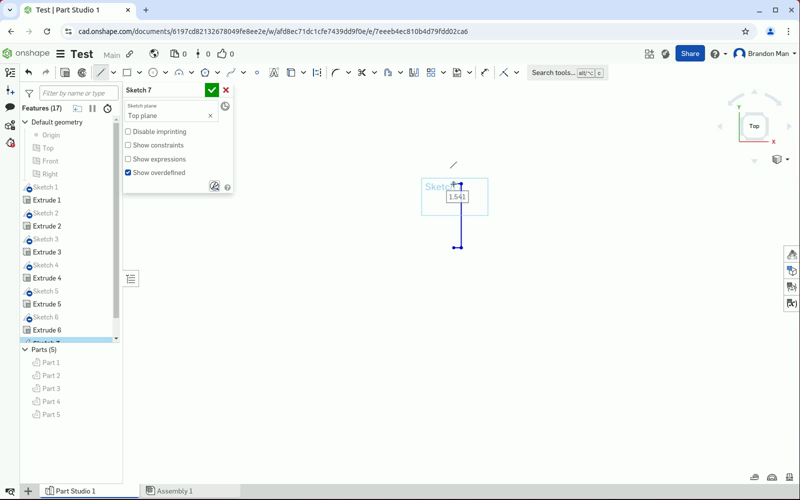
key_up(shift)
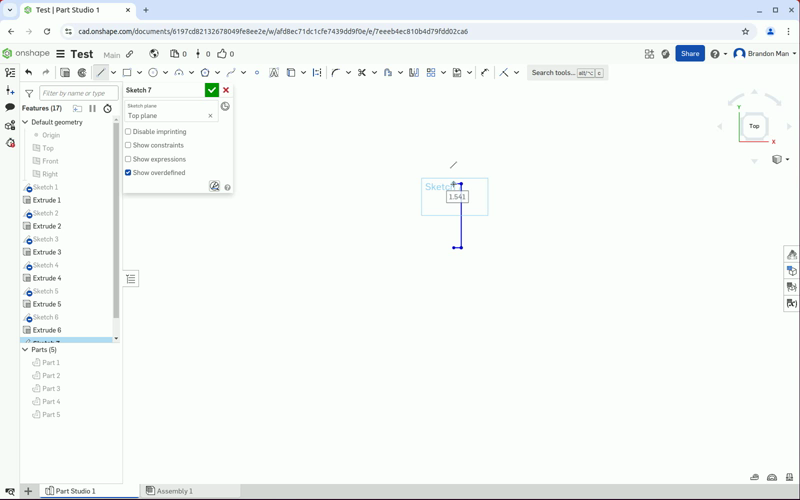
key_down(shift)
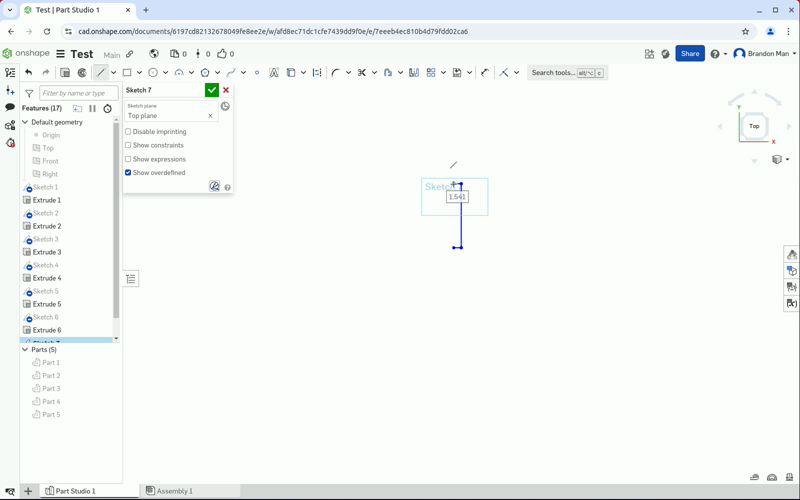
mouse_move(453, 247)
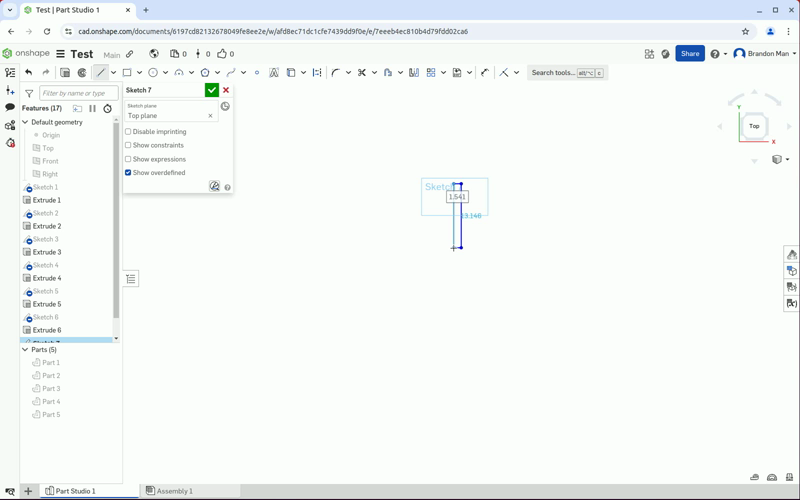
key_up(shift)
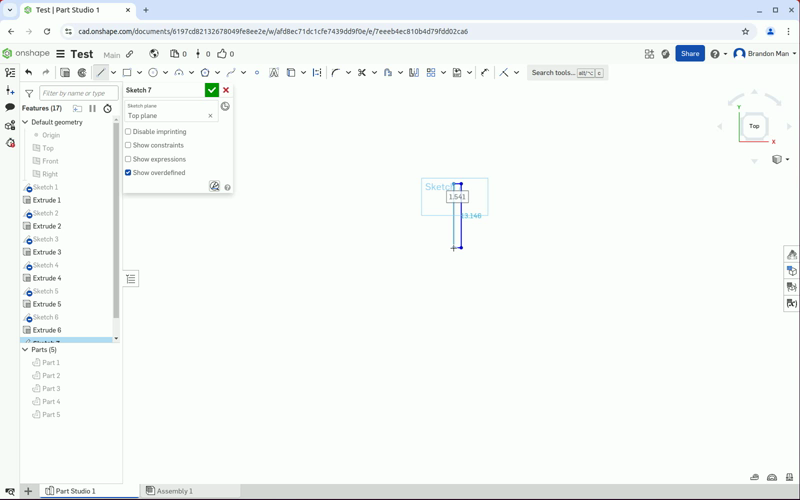
click(453, 247)
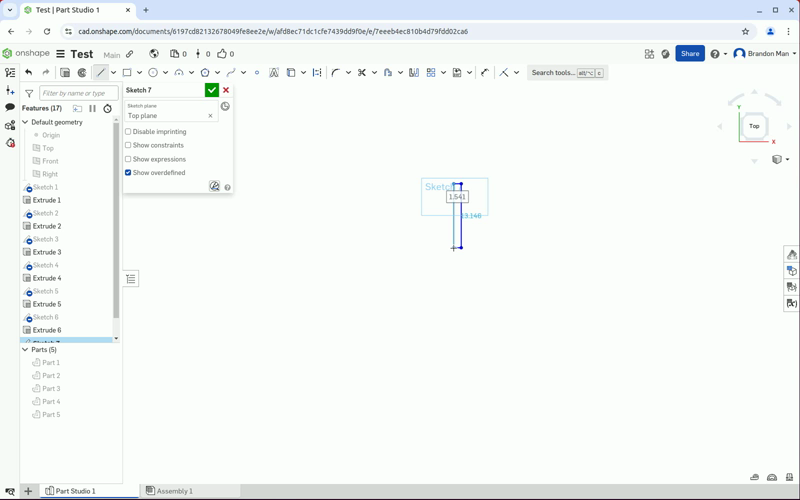
key(esc)
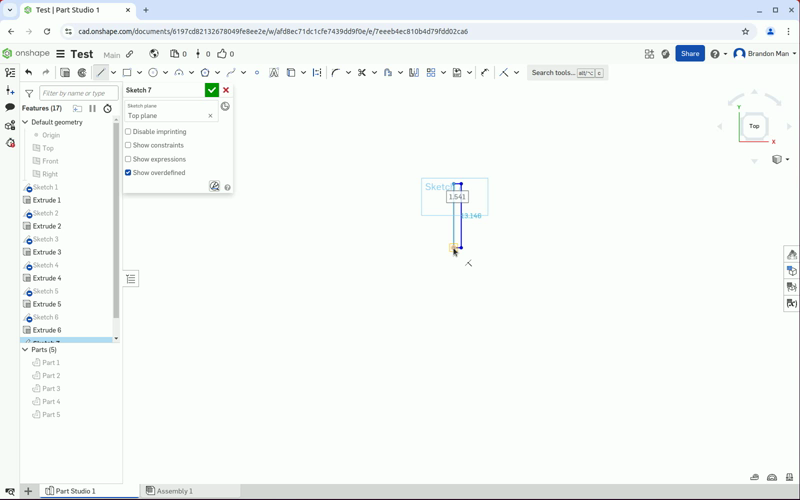
mouse_move(460, 218)
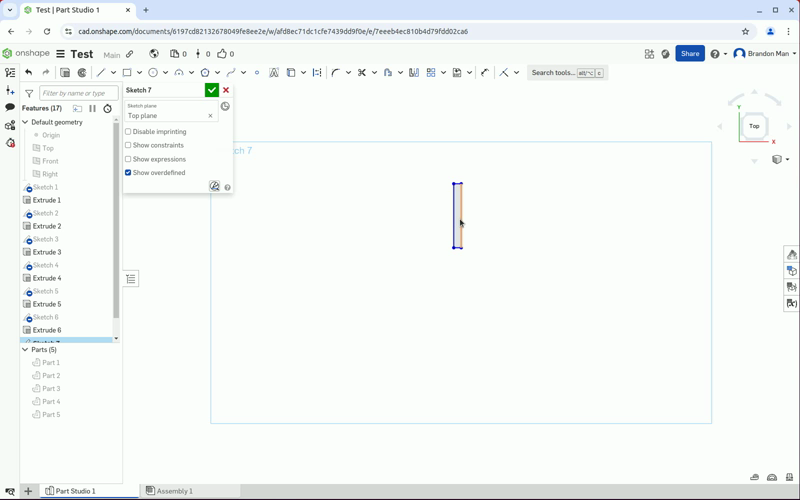
scroll(6)
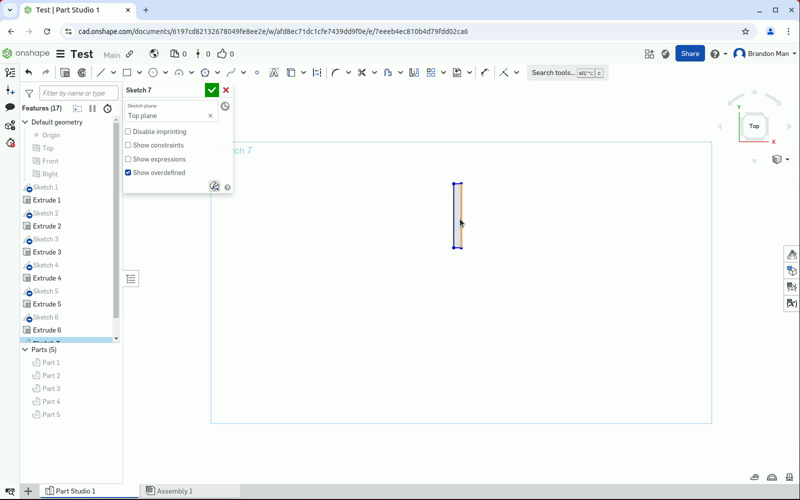
scroll(6)
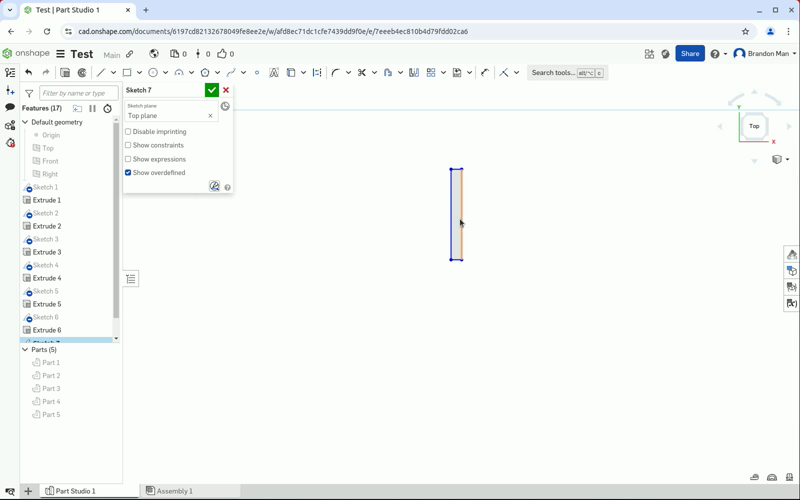
scroll(6)
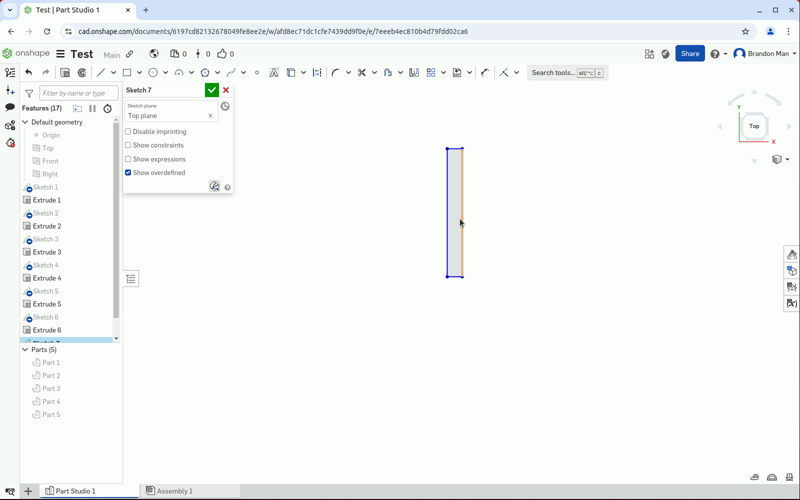
scroll(6)
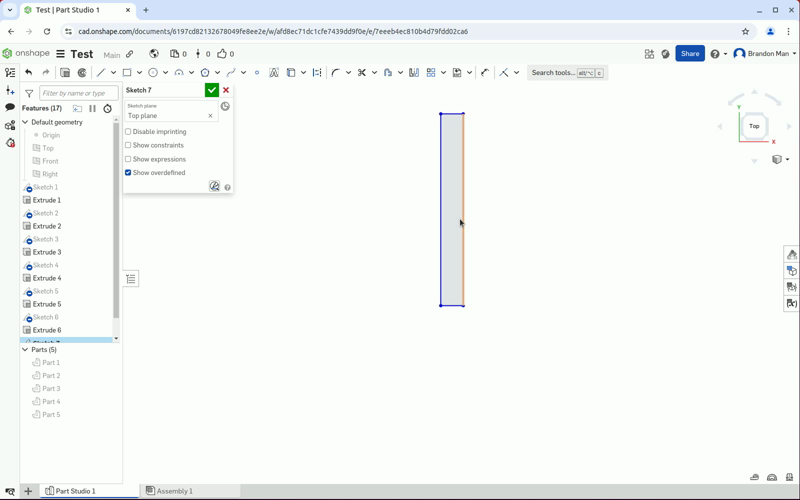
scroll(6)
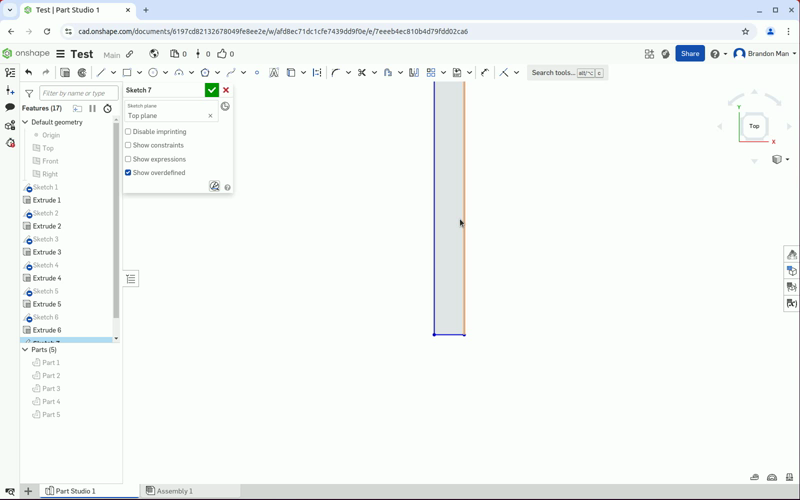
scroll(6)
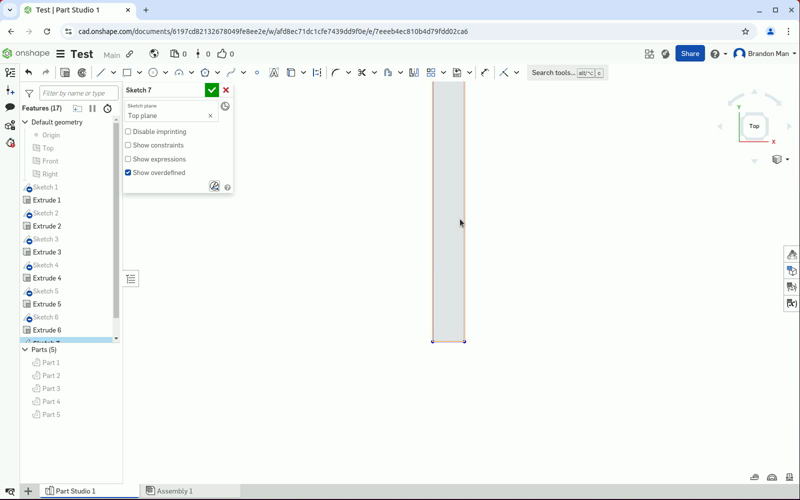
scroll(6)
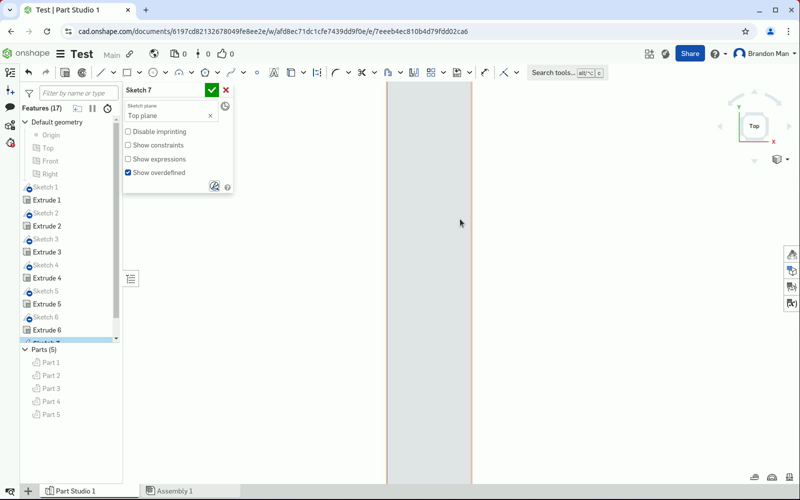
click(460, 218)
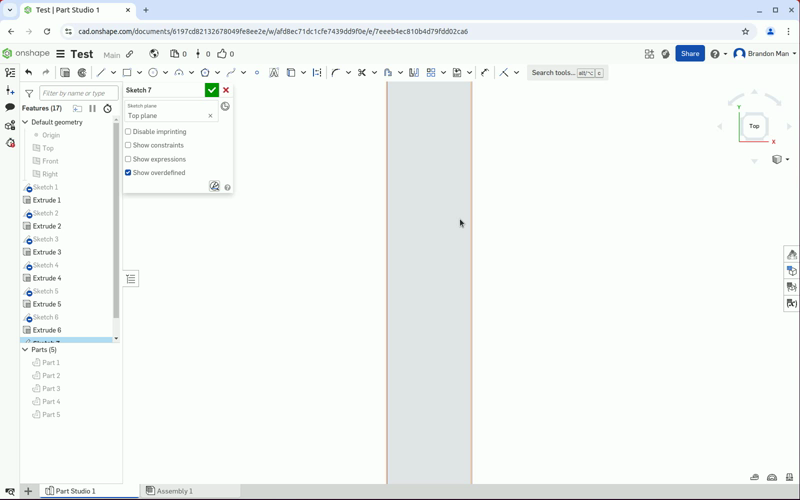
scroll(-6)
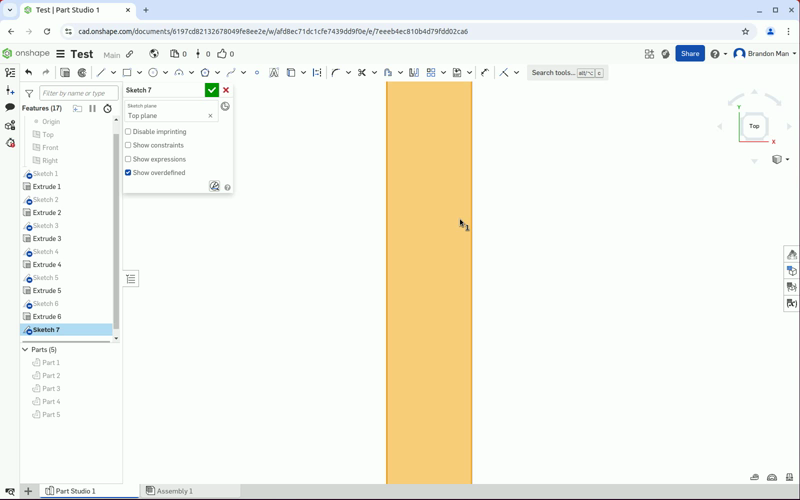
scroll(-6)
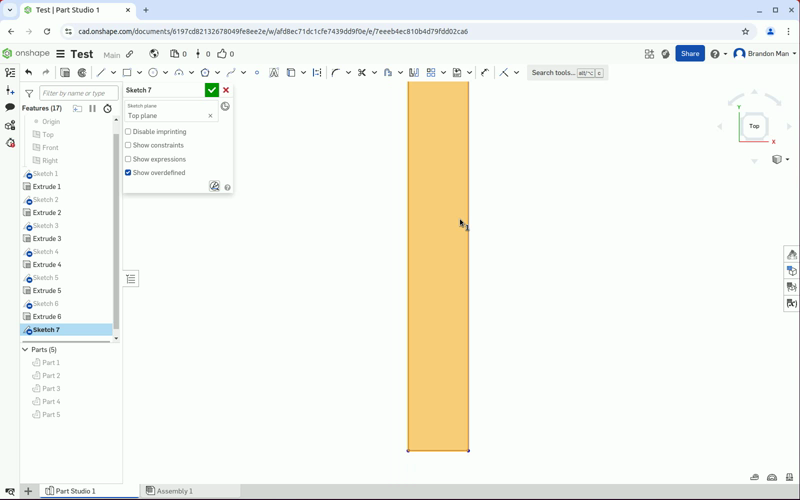
scroll(-6)
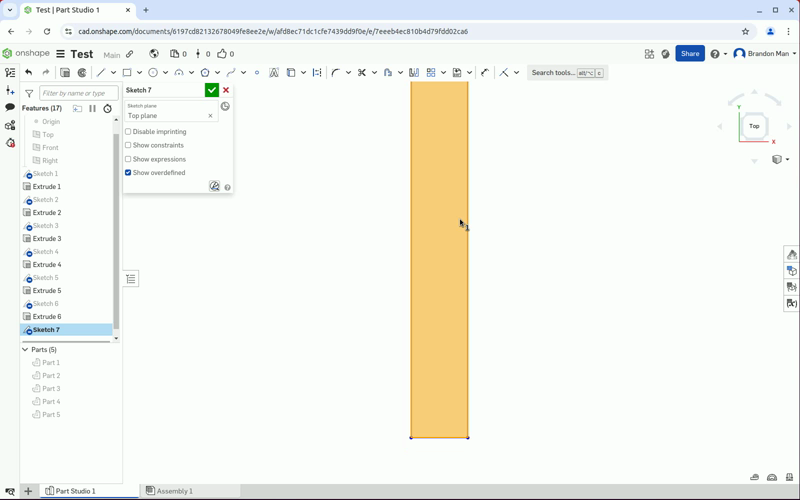
scroll(-6)
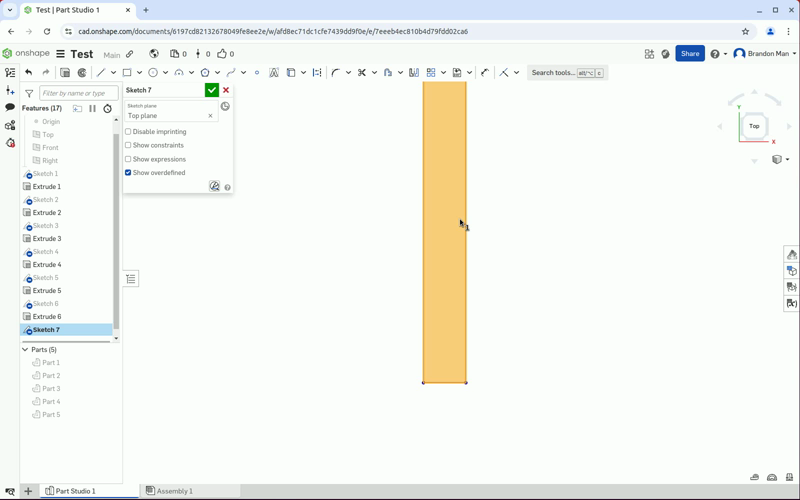
scroll(-6)
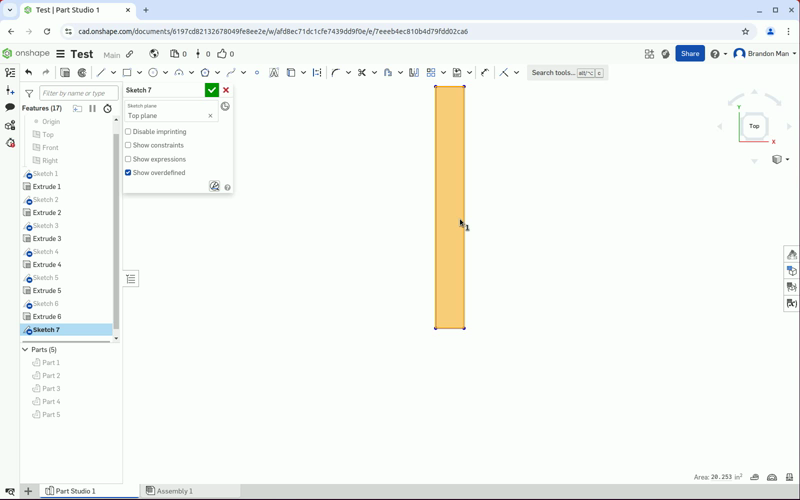
scroll(-6)
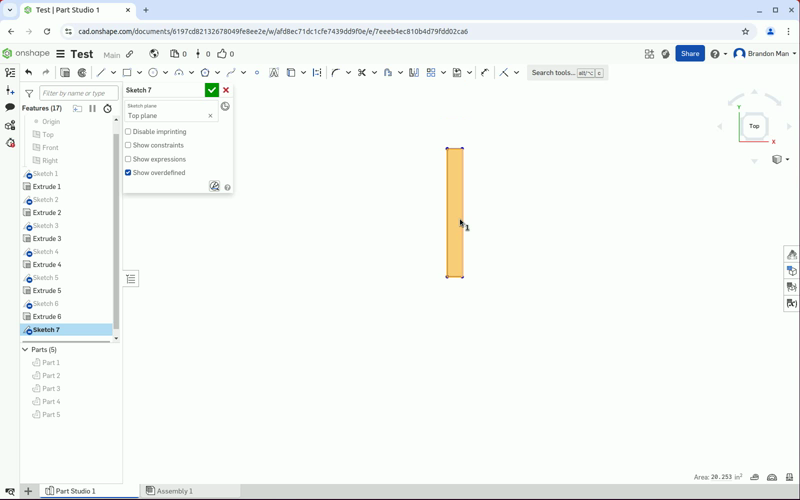
scroll(-6)
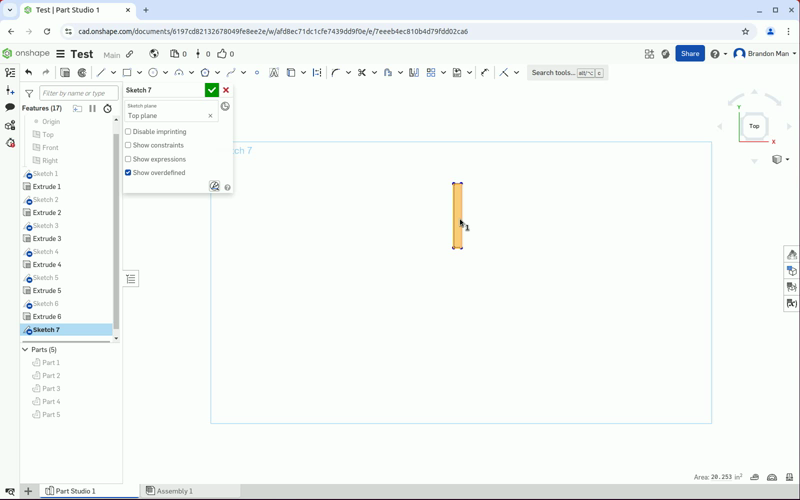
mouse_move(73, 352)
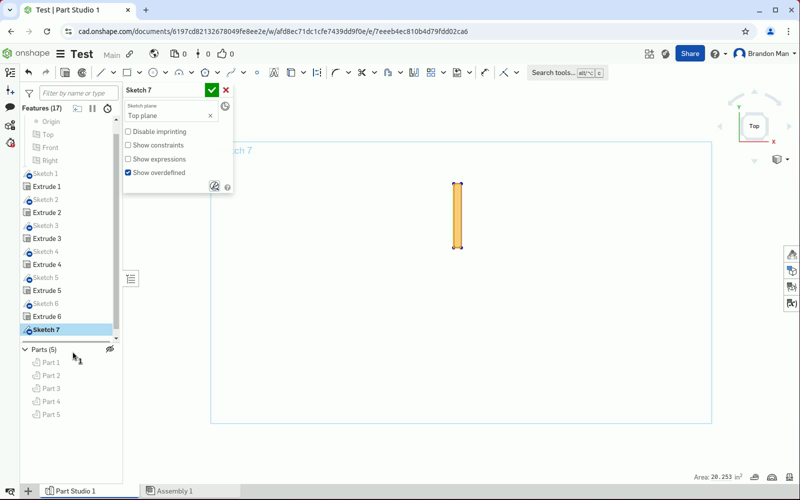
key(shift+y)
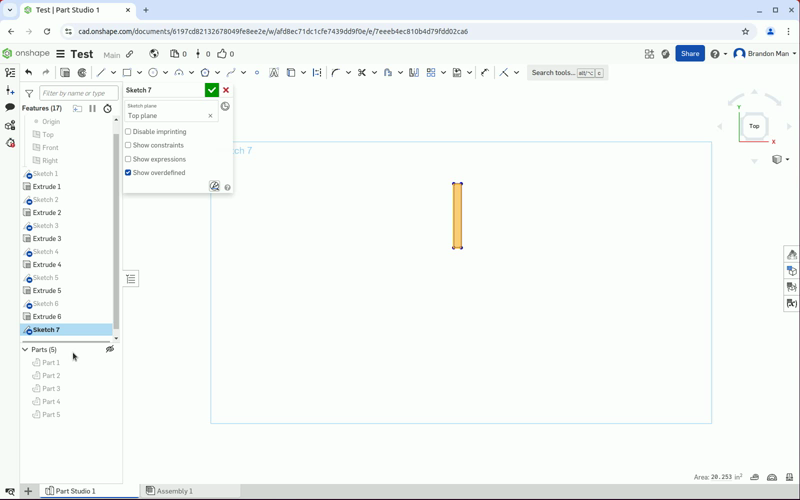
key(shift+e)
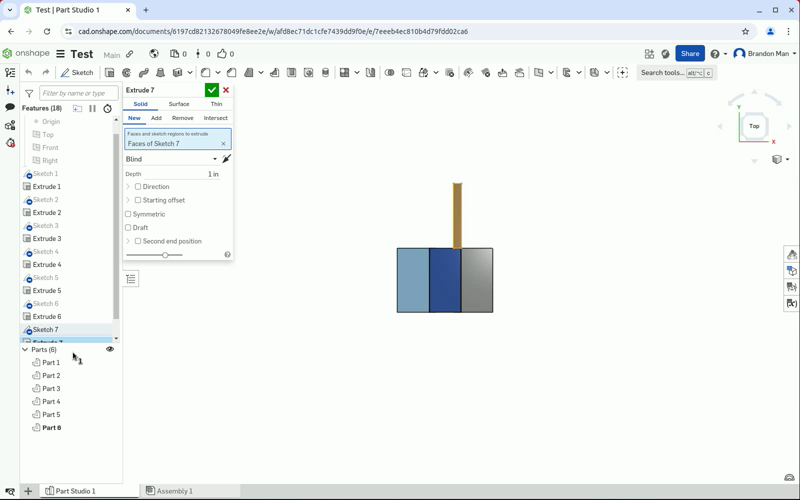
mouse_move(143, 106)
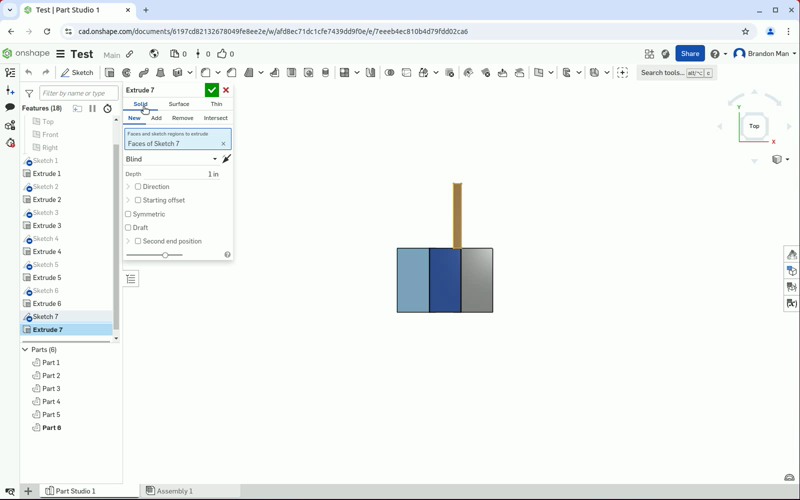
click(143, 106)
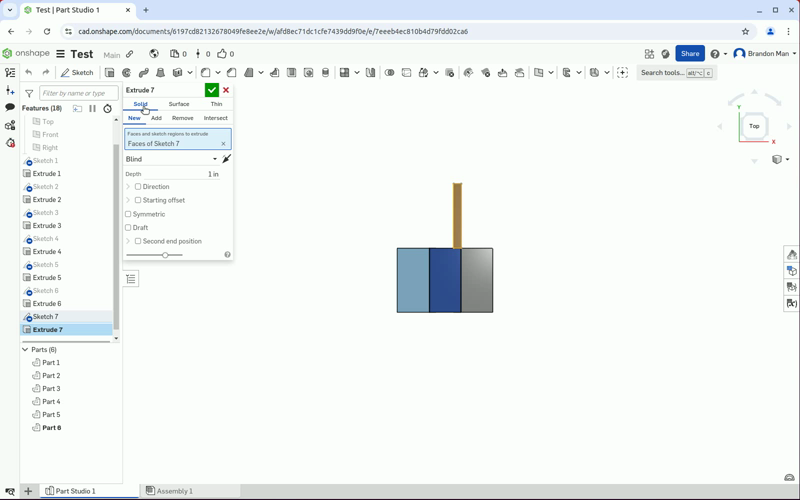
mouse_move(137, 120)
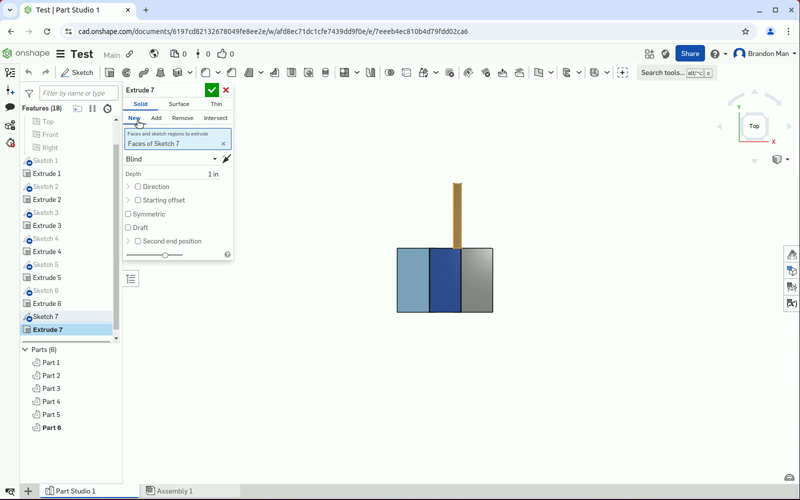
click(137, 120)
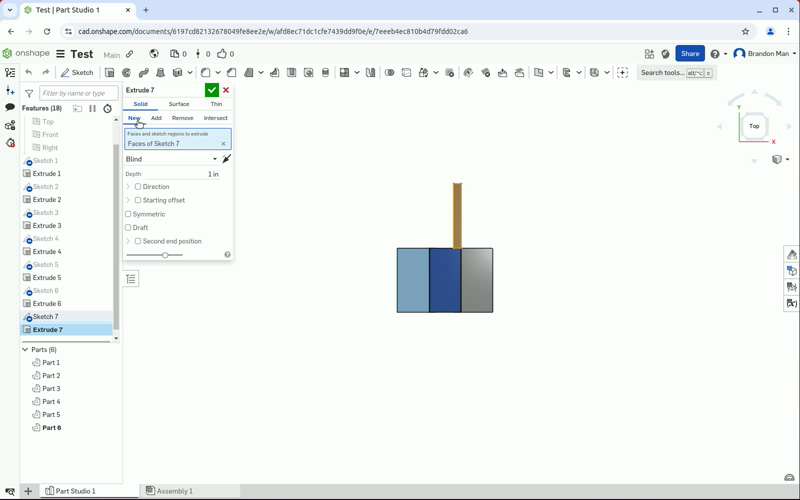
key(tab, 4)
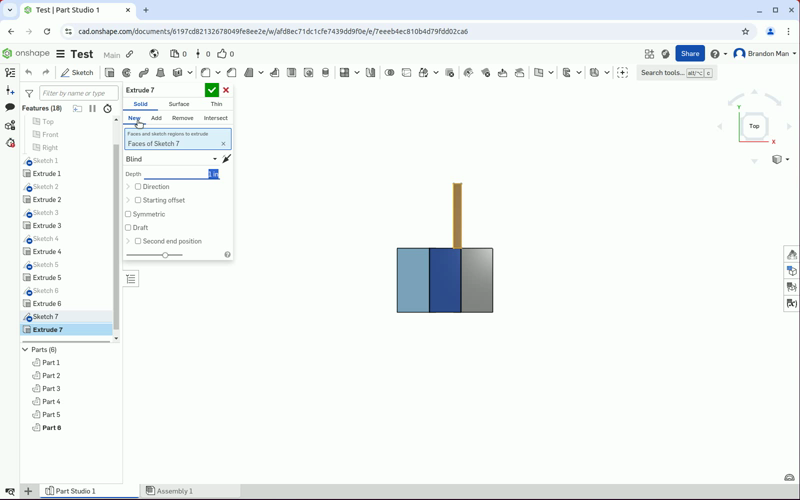
text(-5.777)
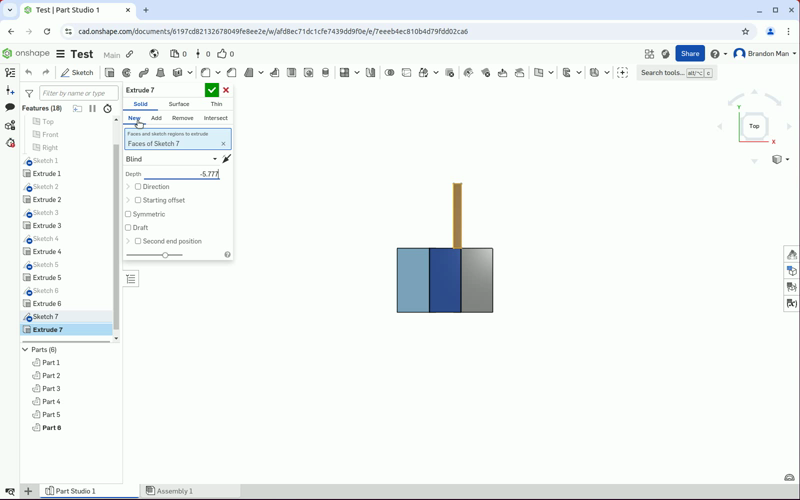
key(enter)
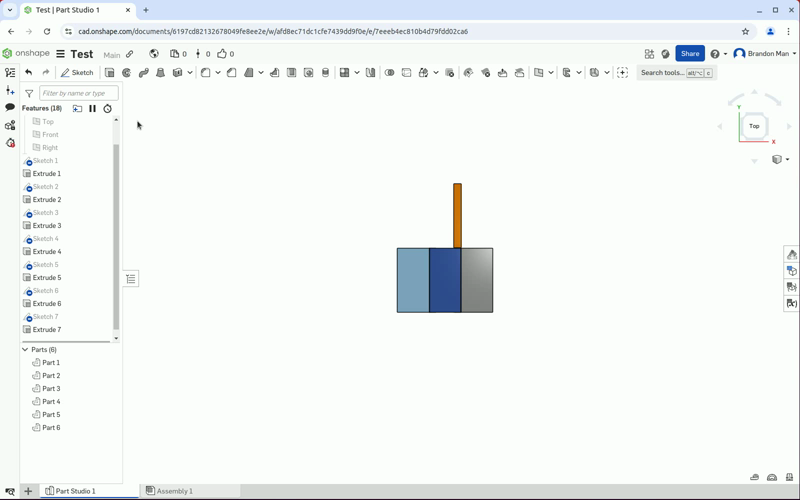
key(shift+h)
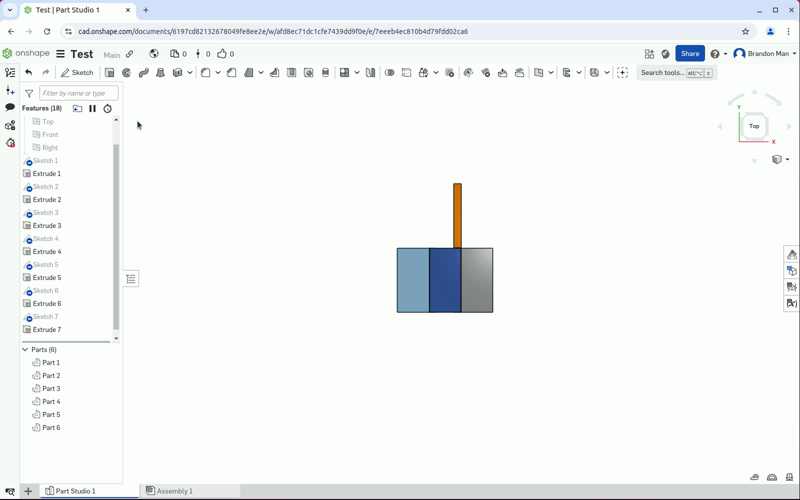
key(shift+h)
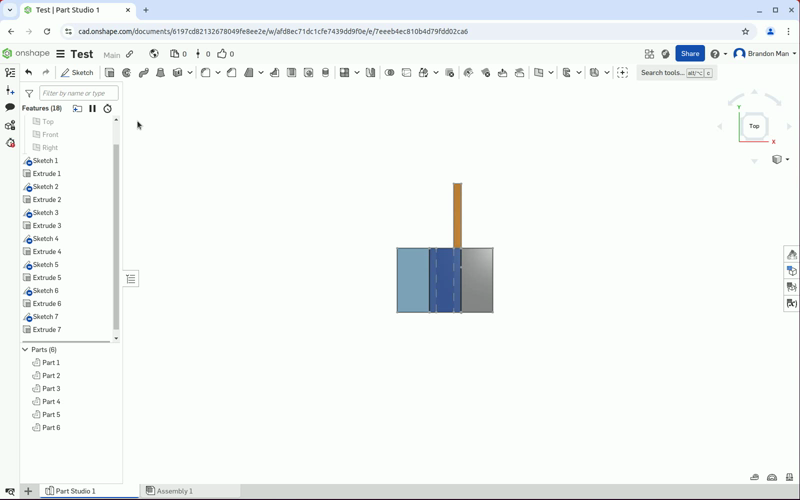
key(shift+7)
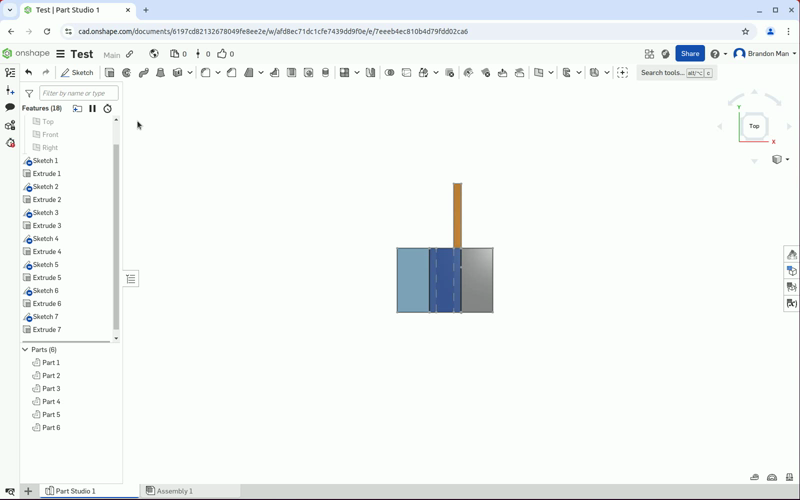
key(up, 3)
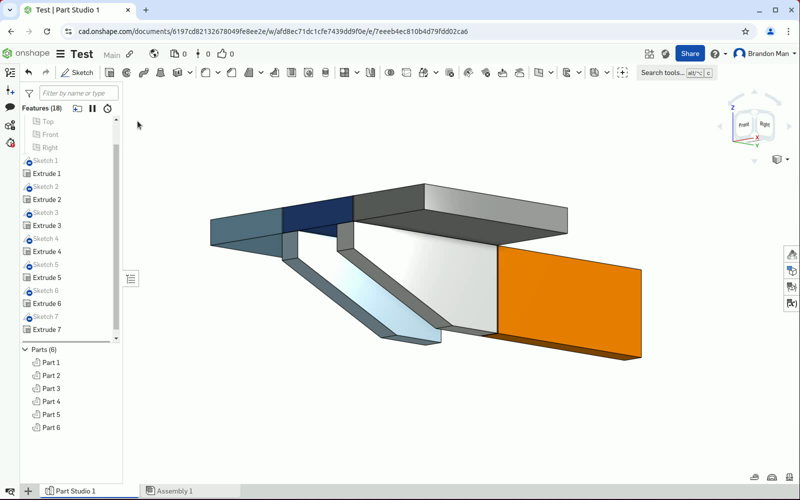
key(left, 3)
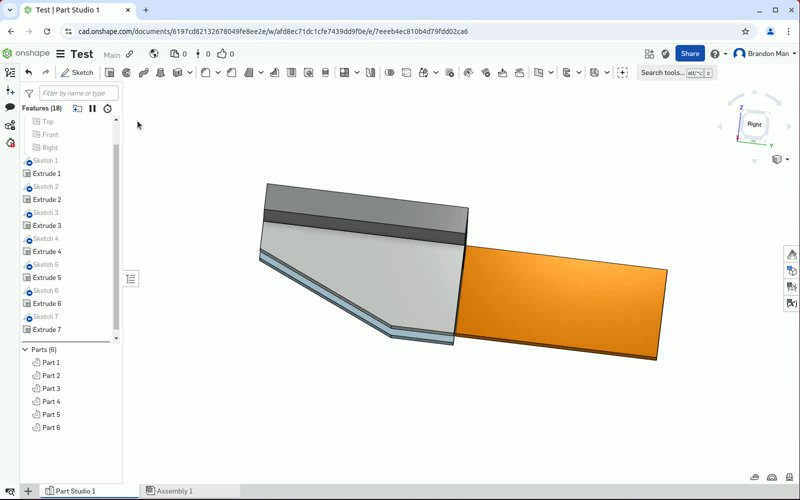
key(right, 3)
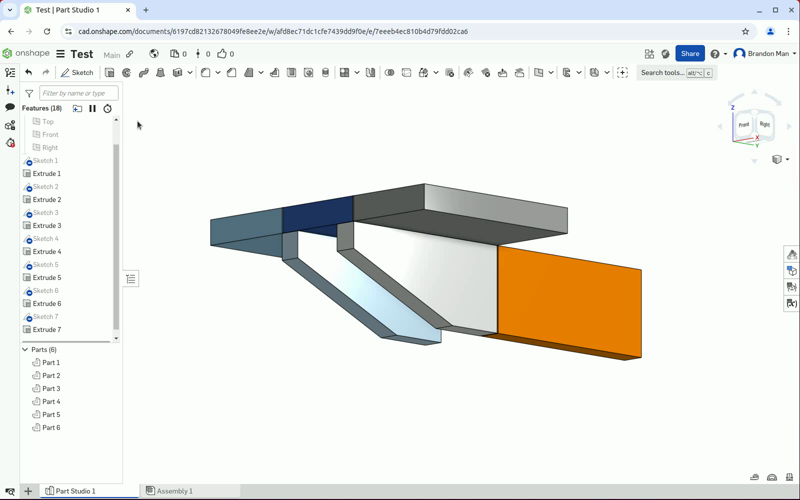
key(down, 3)
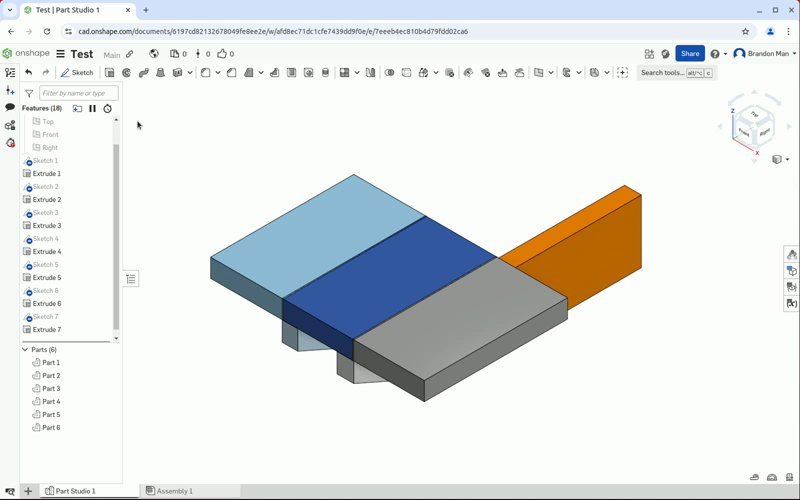
mouse_move(69, 163)
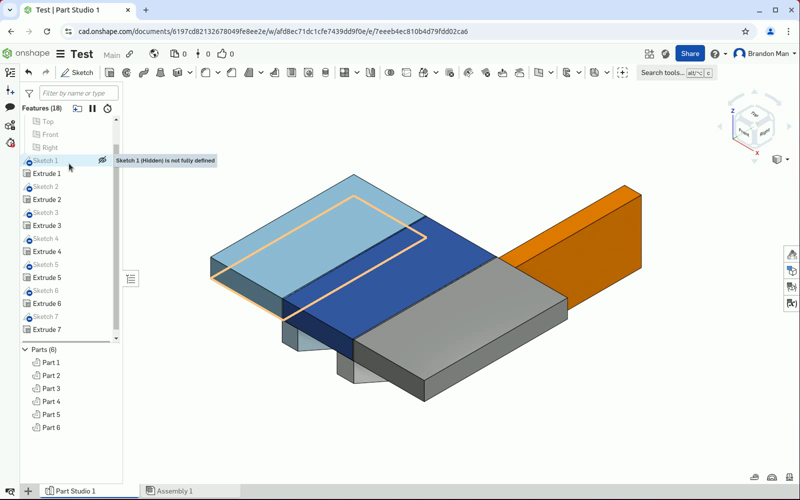
click(69, 163)